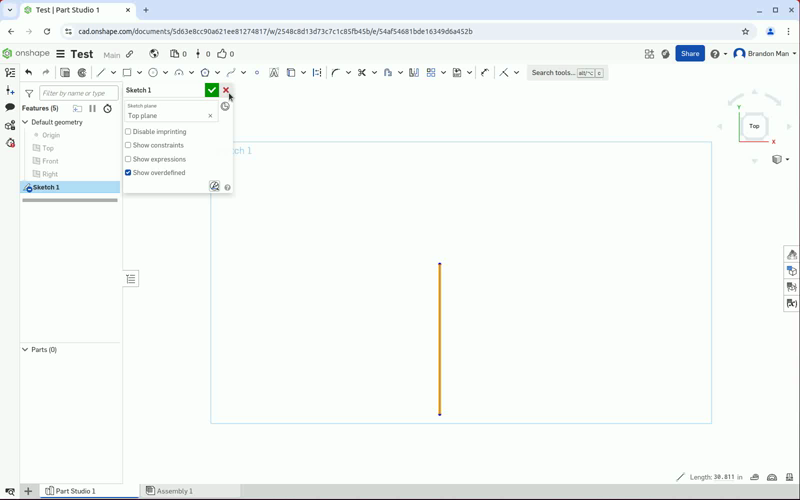
key(shift+h)
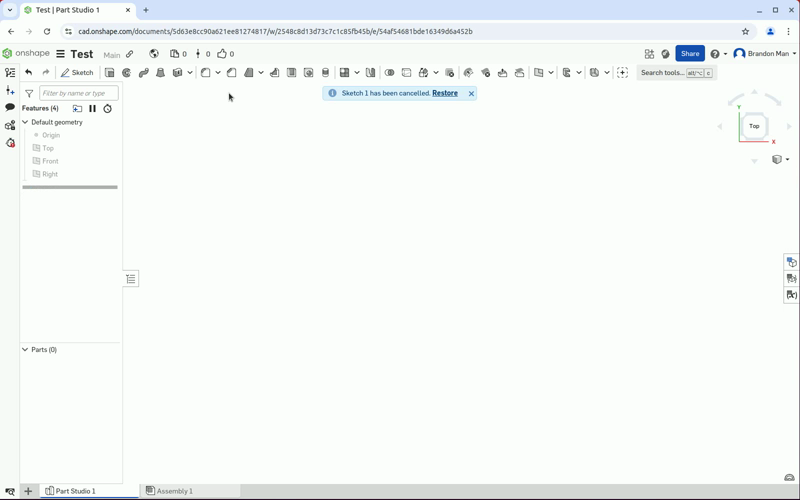
mouse_move(73, 352)
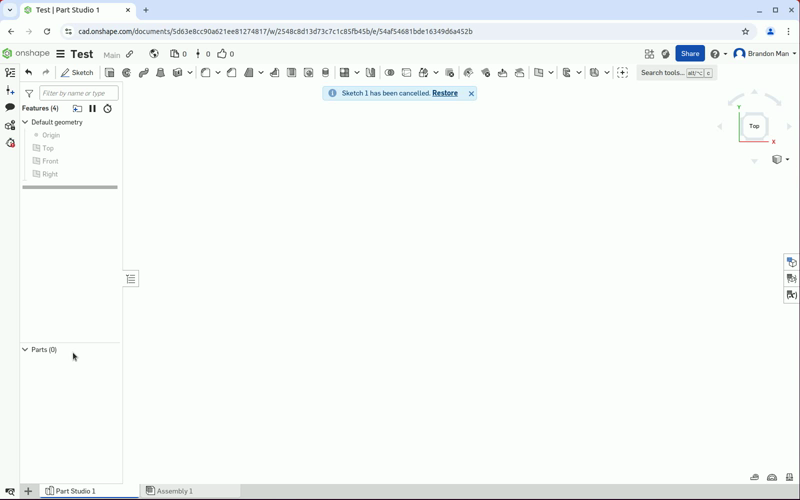
key(y)
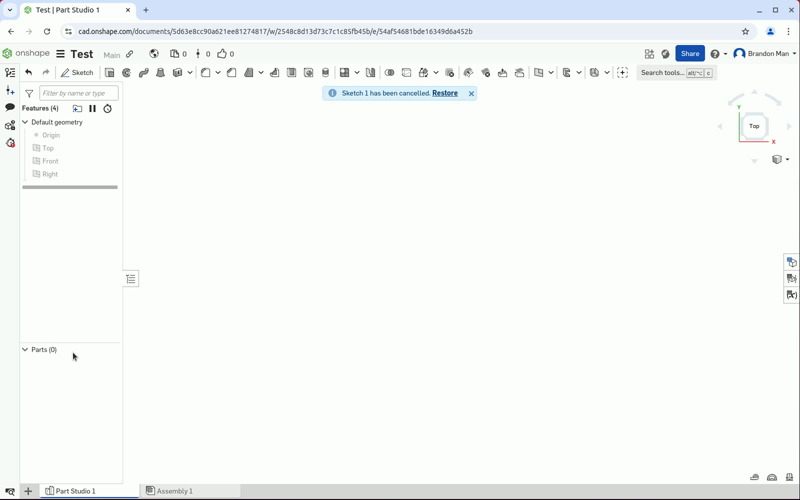
key(shift+p)
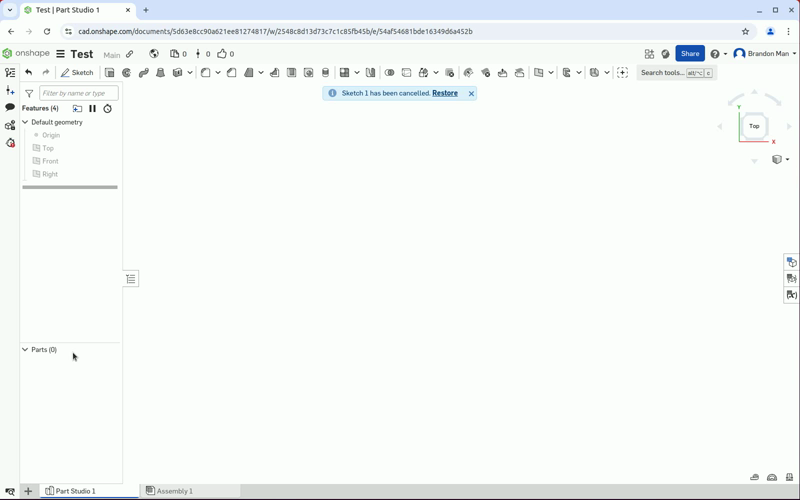
key(space)
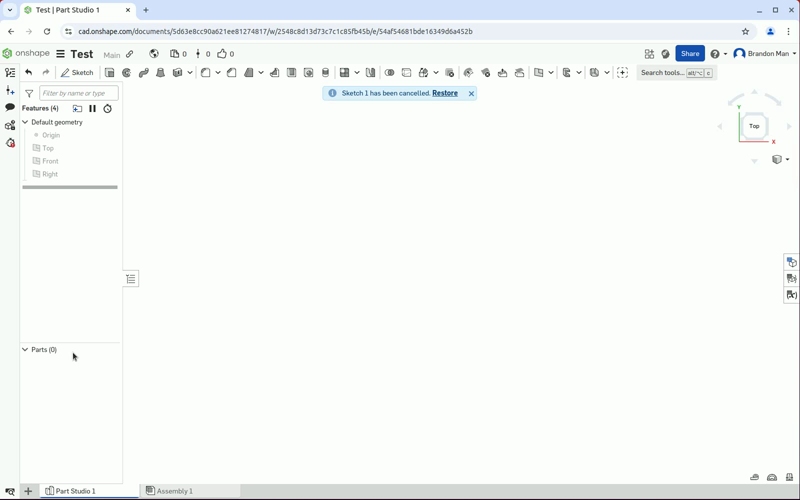
key_down(shift)
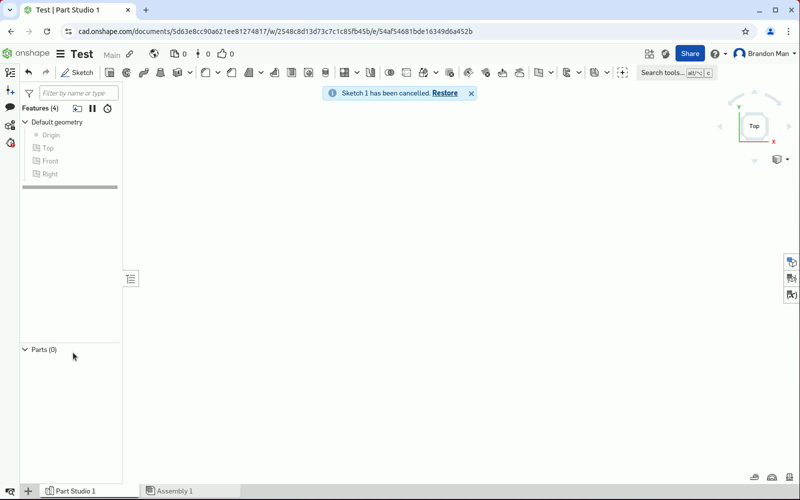
key(up)
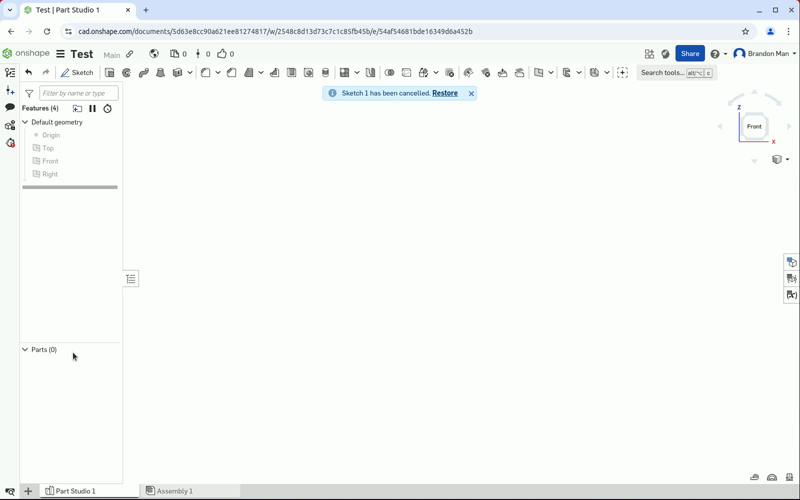
key_up(shift)
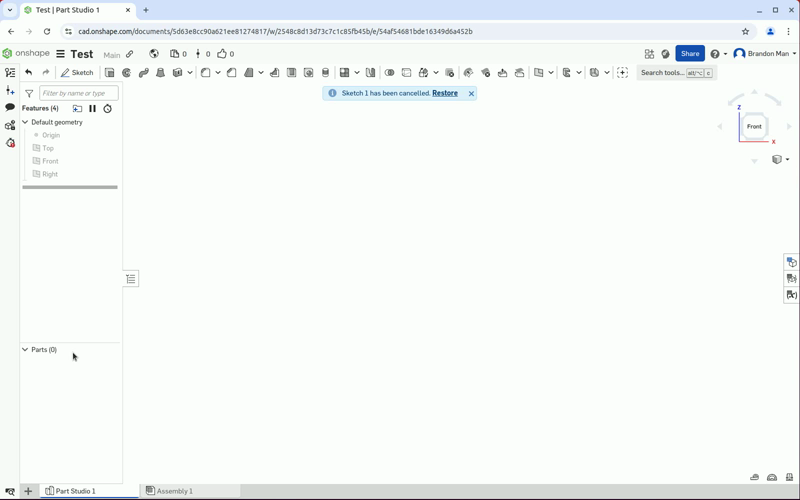
mouse_move(73, 352)
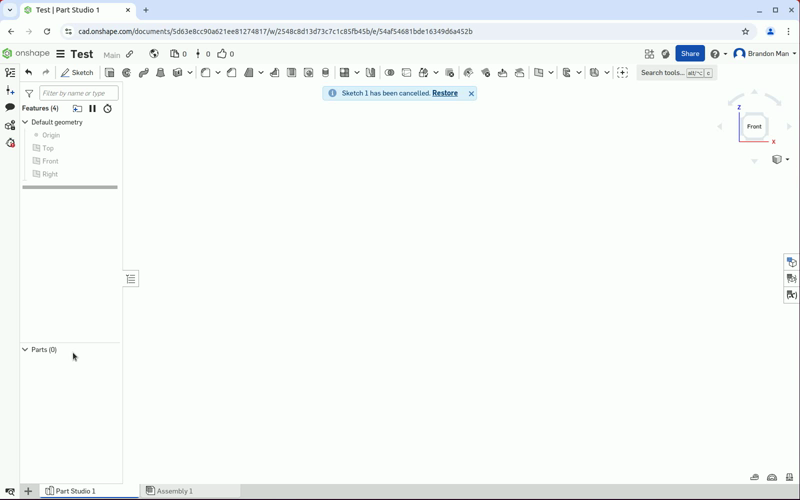
key(shift+y)
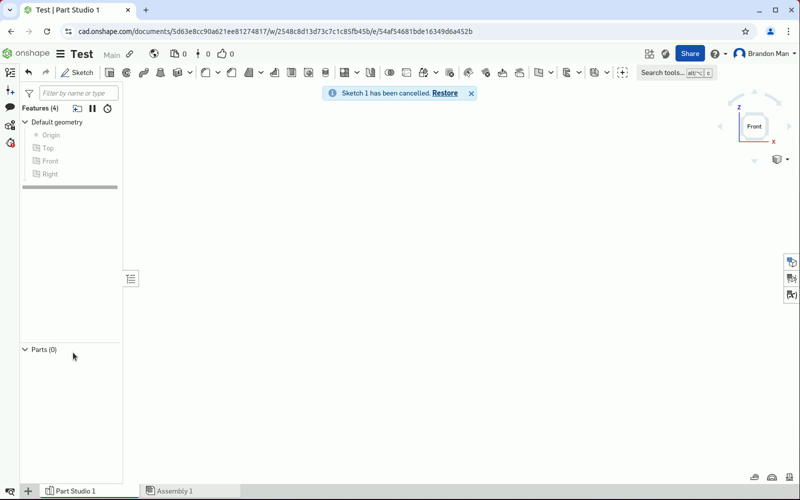
key(shift+s)
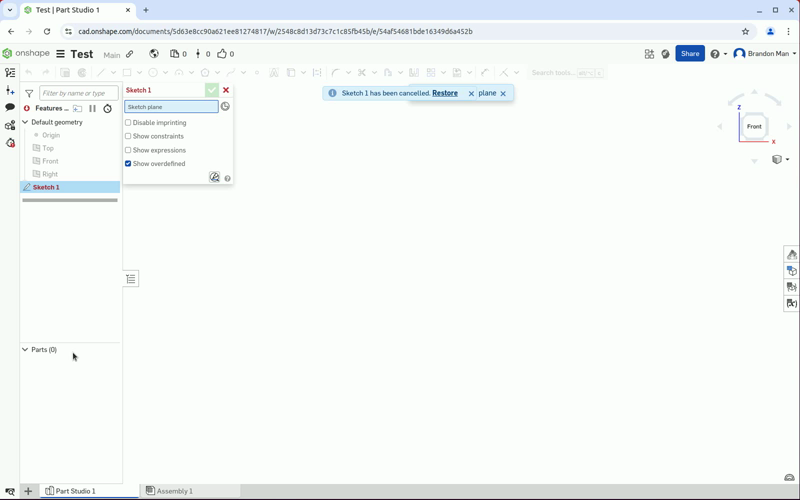
mouse_move(73, 163)
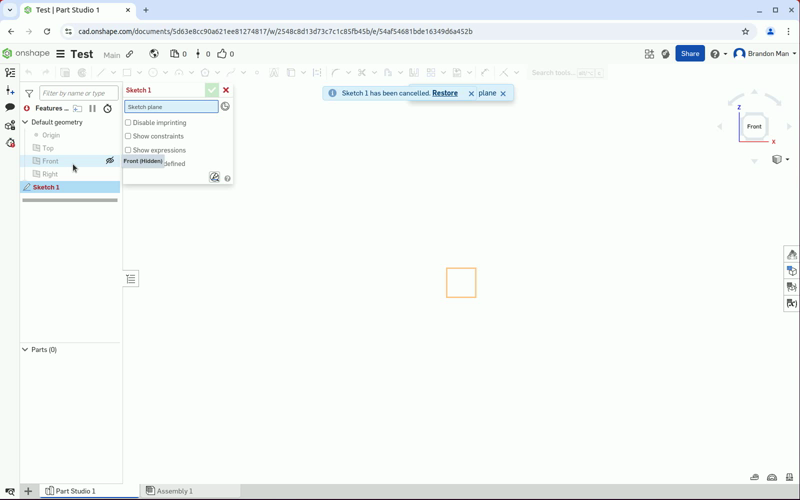
click(73, 163)
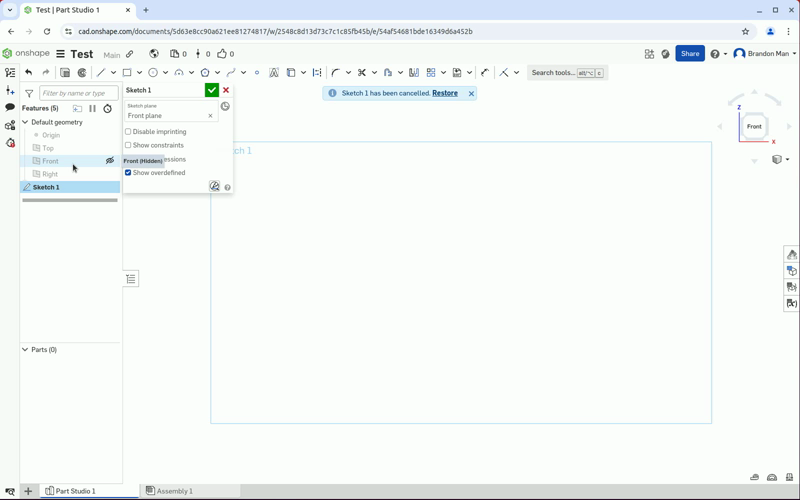
mouse_move(73, 352)
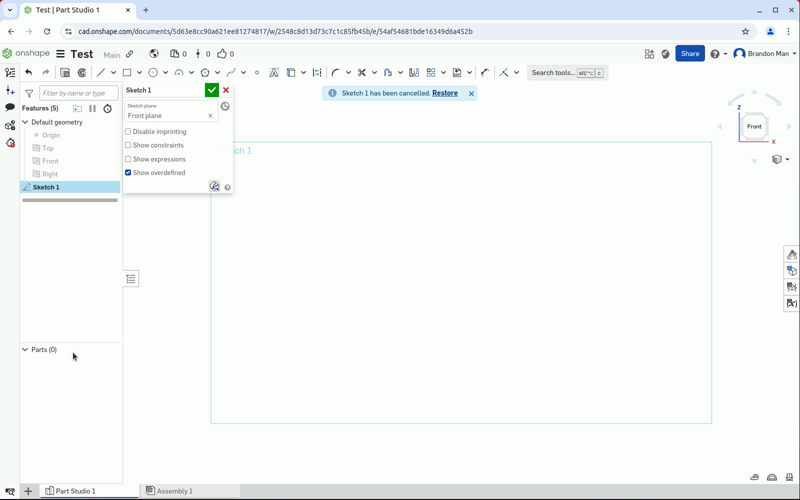
key(y)
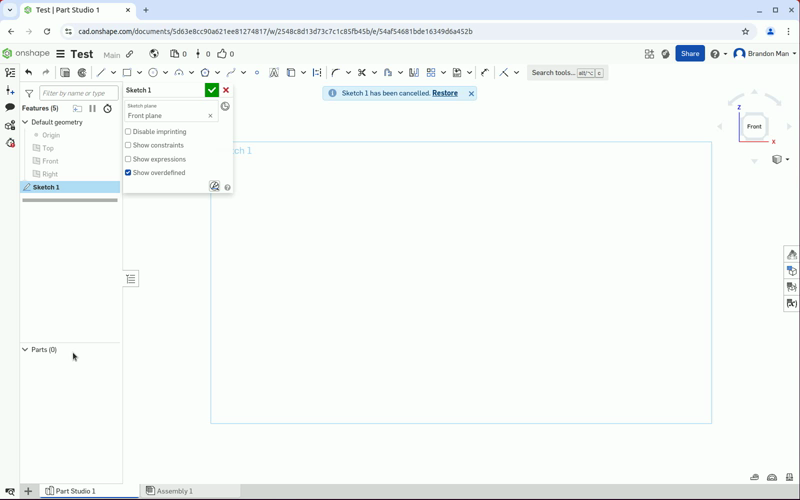
key(a)
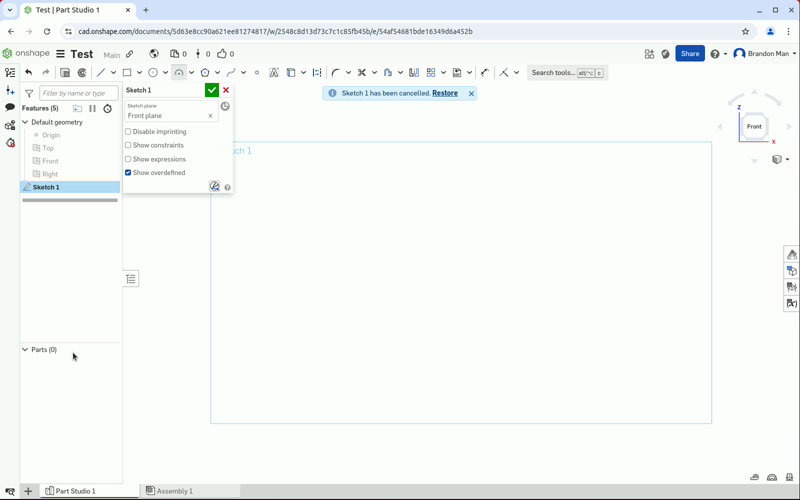
key_down(shift)
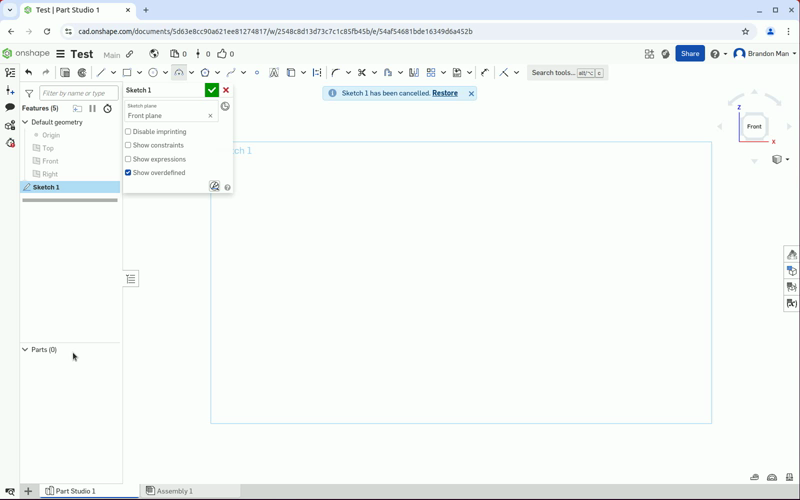
mouse_move(468, 239)
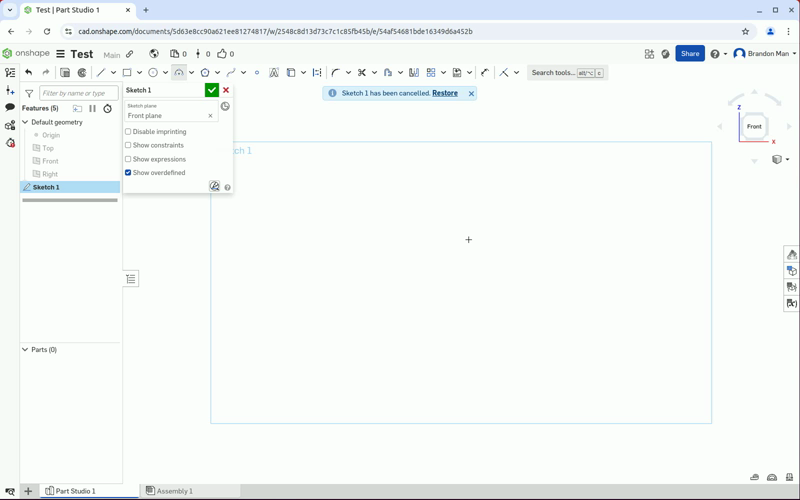
click(468, 239)
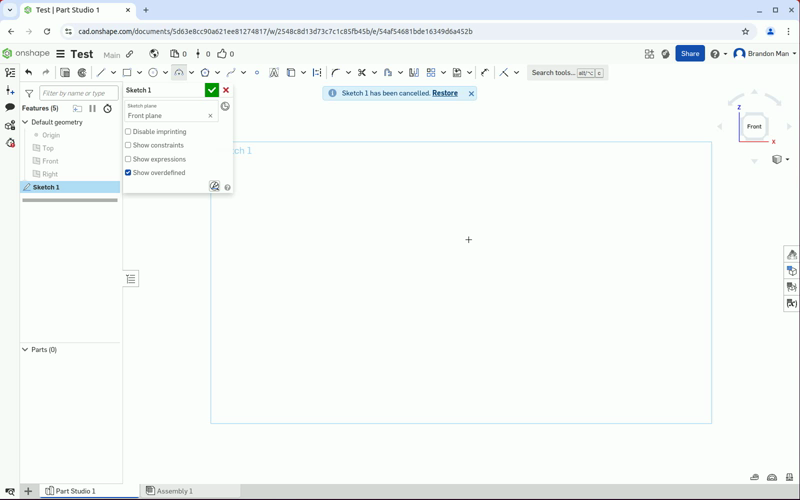
key_up(shift)
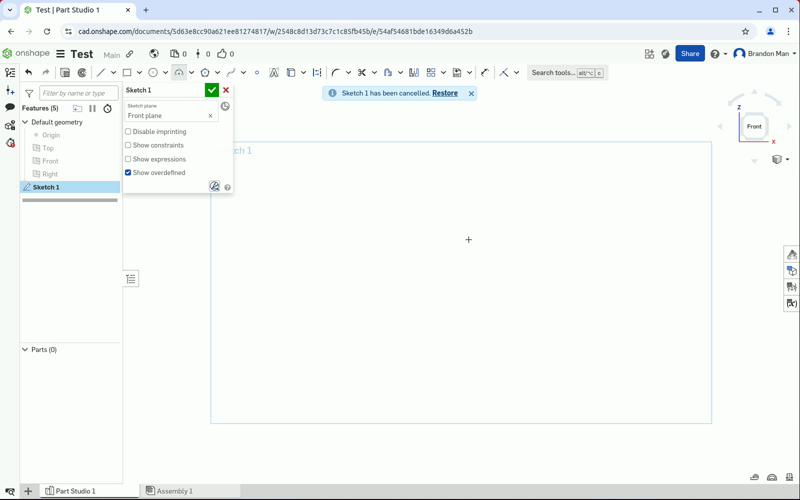
key_down(shift)
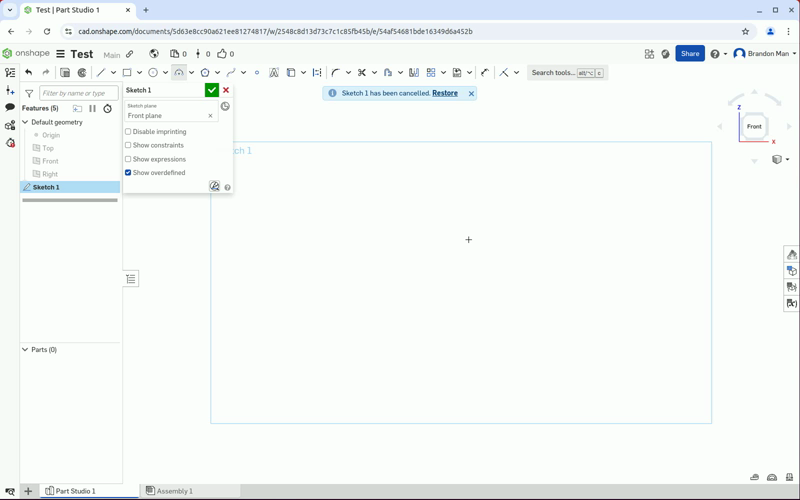
mouse_move(477, 324)
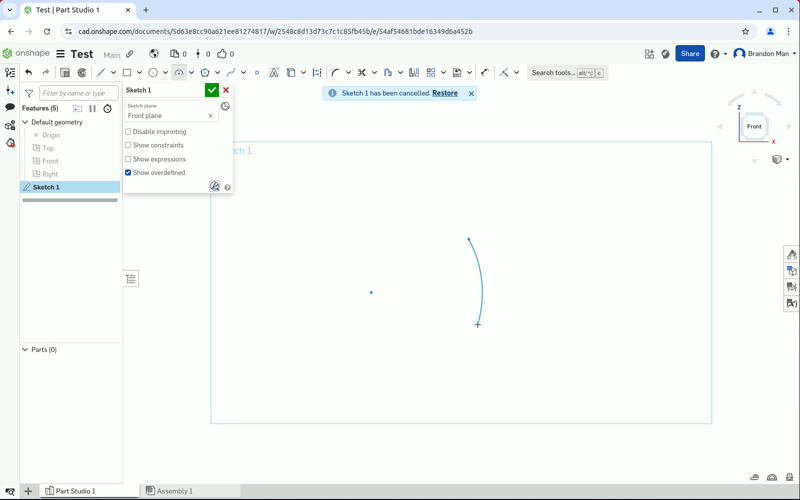
click(477, 324)
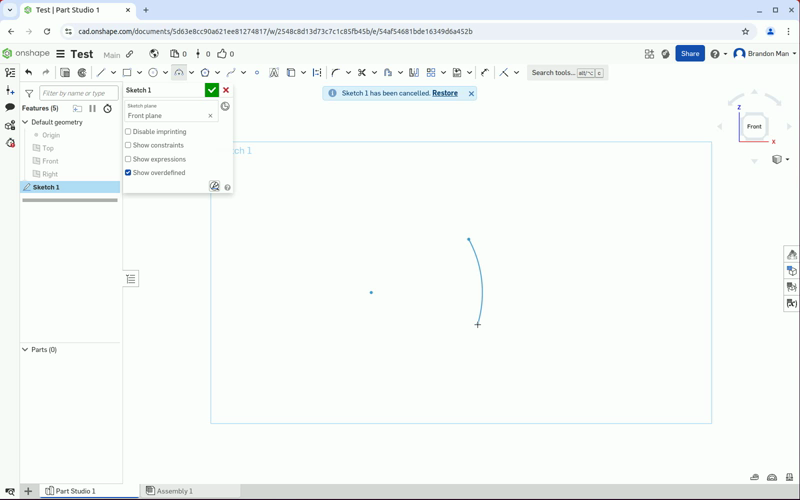
mouse_move(505, 278)
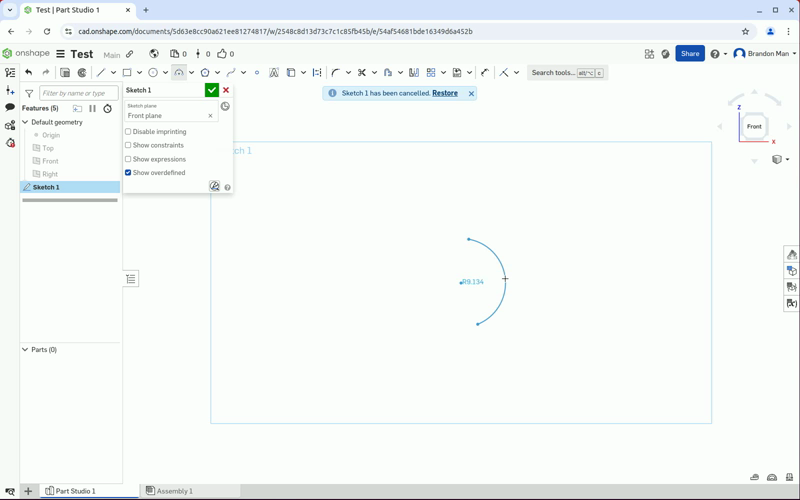
click(505, 278)
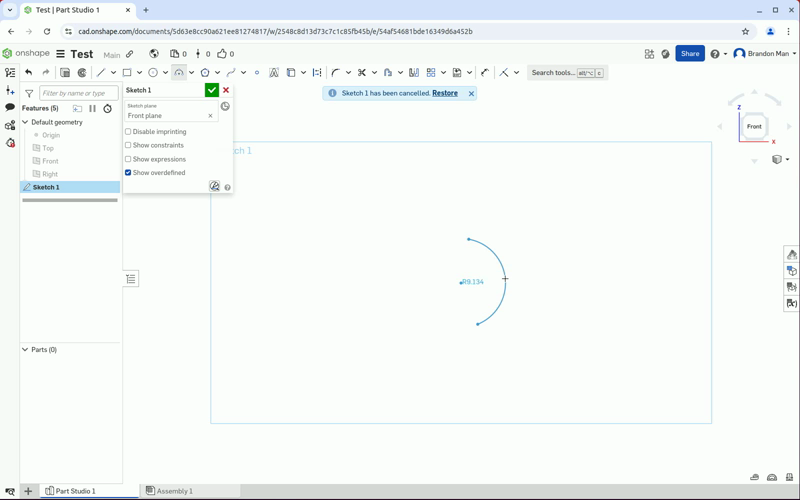
key_up(shift)
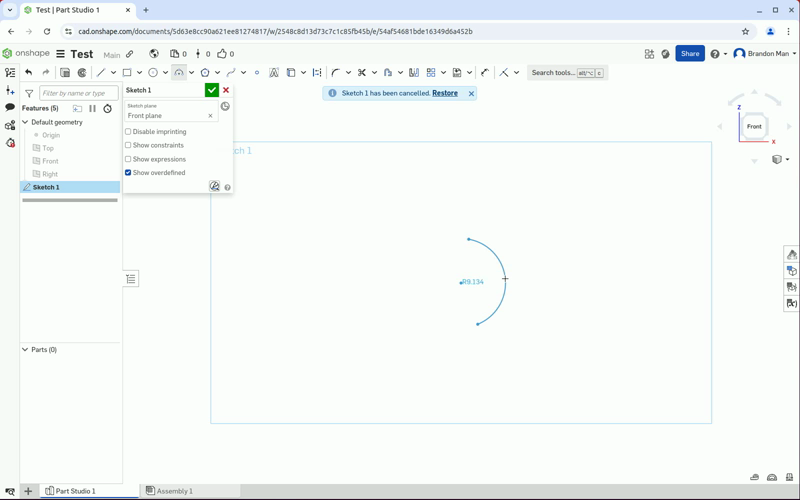
key(esc)
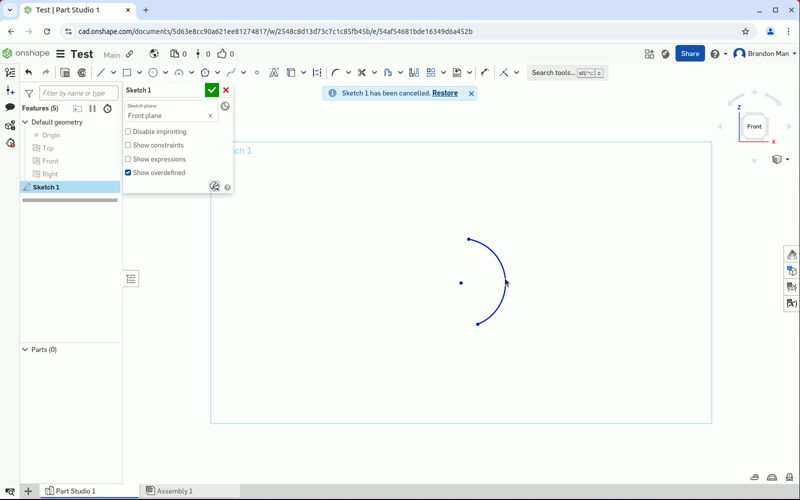
key(l)
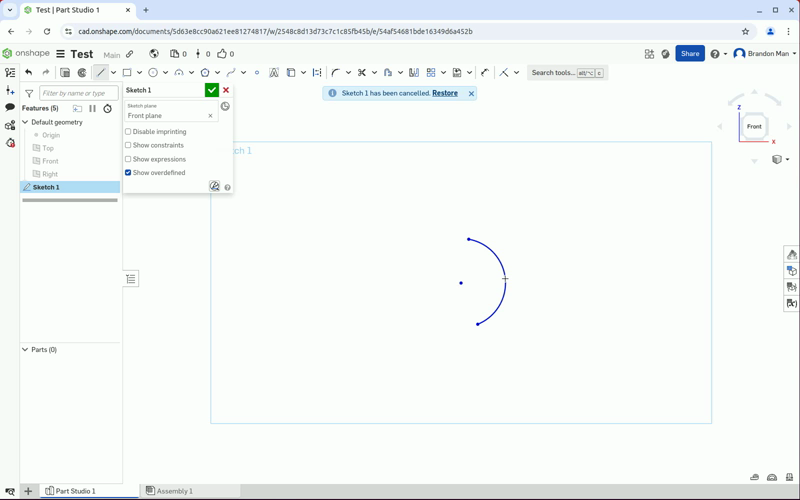
mouse_move(477, 324)
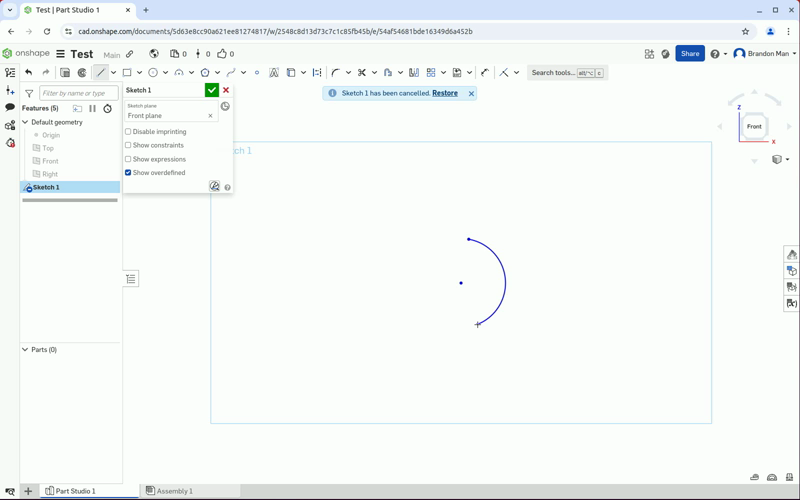
click(477, 324)
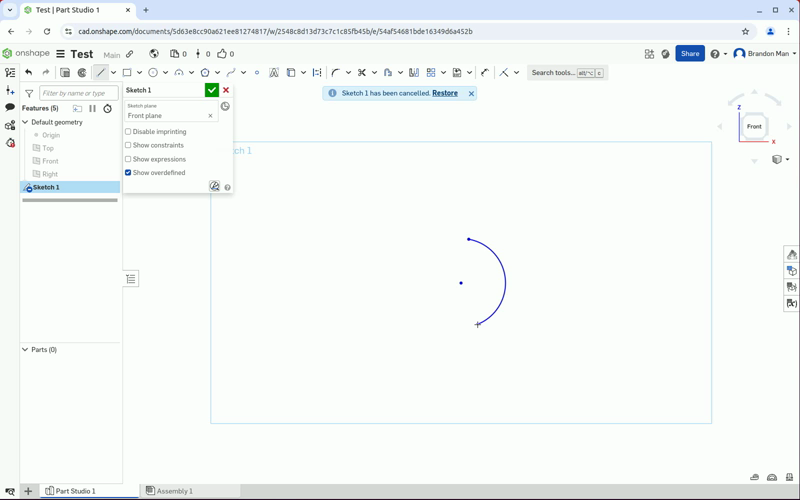
key_down(shift)
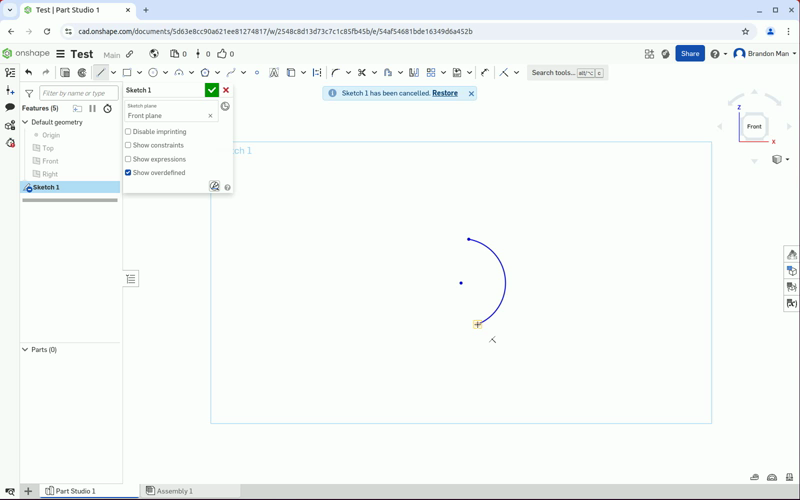
mouse_move(549, 312)
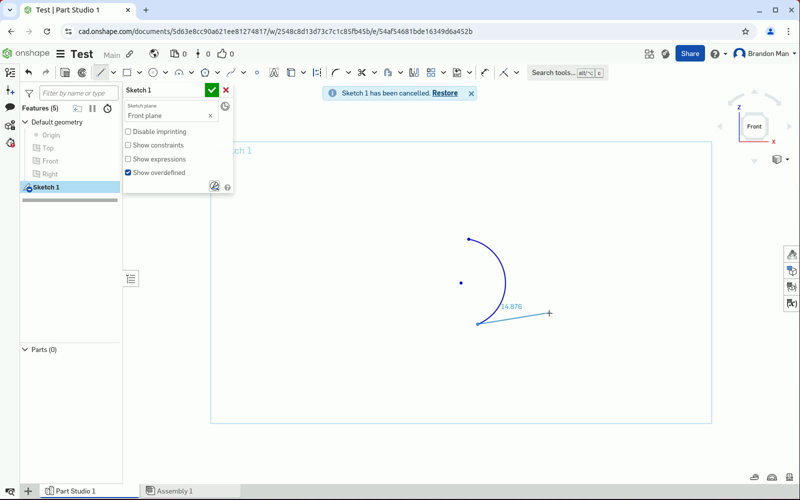
click(549, 312)
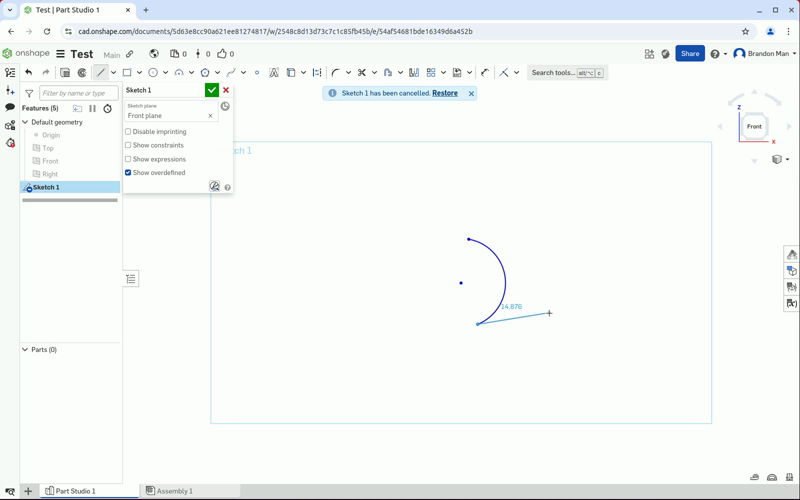
key_up(shift)
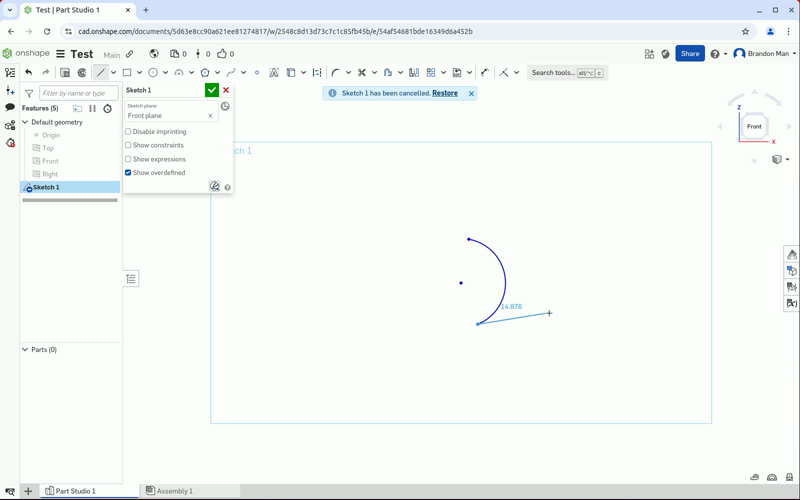
key(esc)
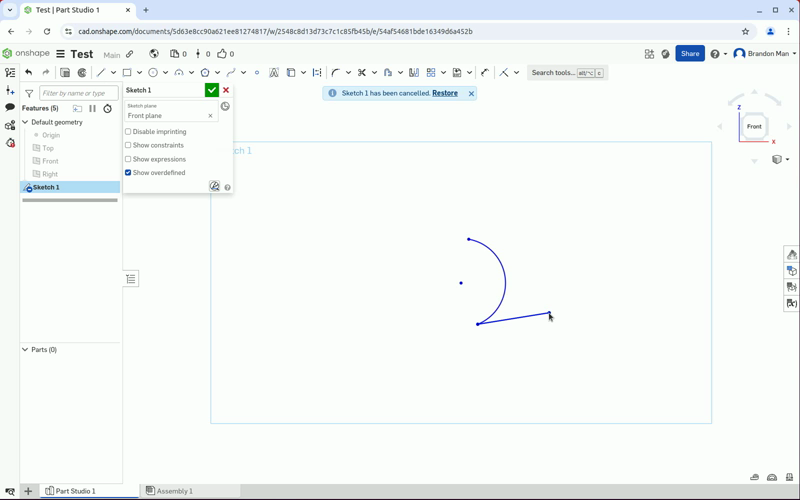
key(a)
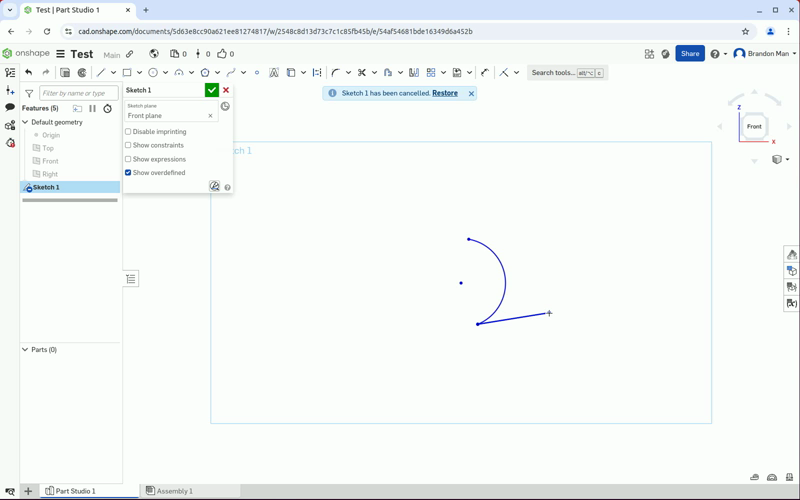
mouse_move(549, 312)
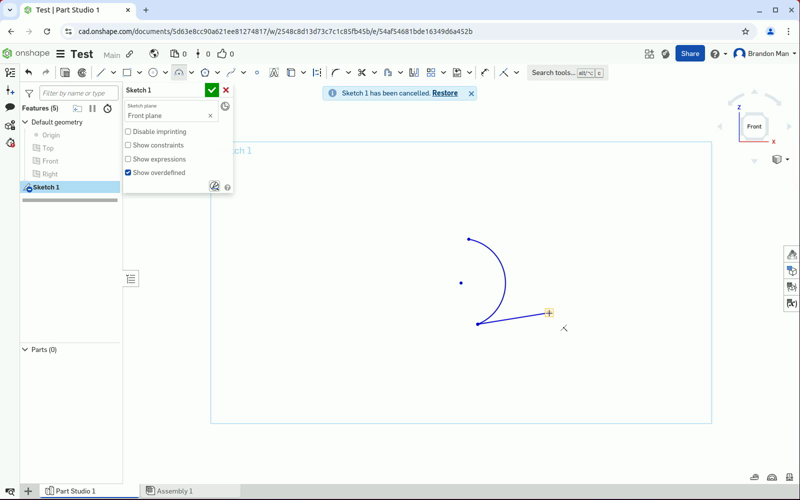
click(549, 312)
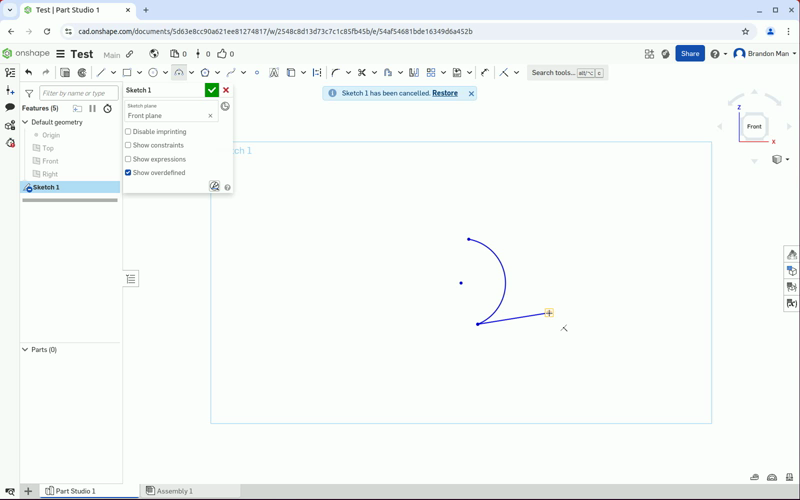
key_down(shift)
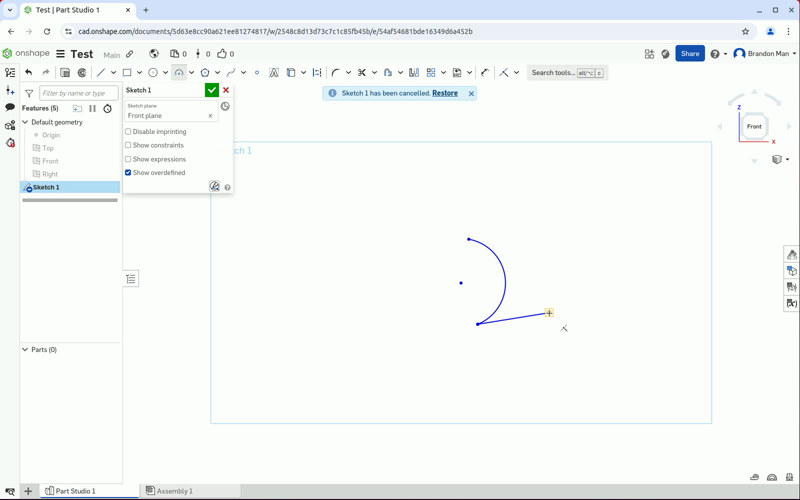
mouse_move(550, 253)
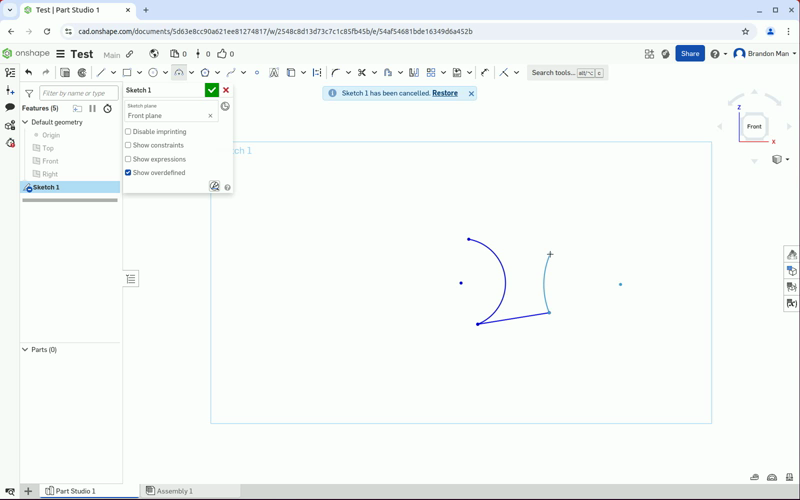
click(550, 253)
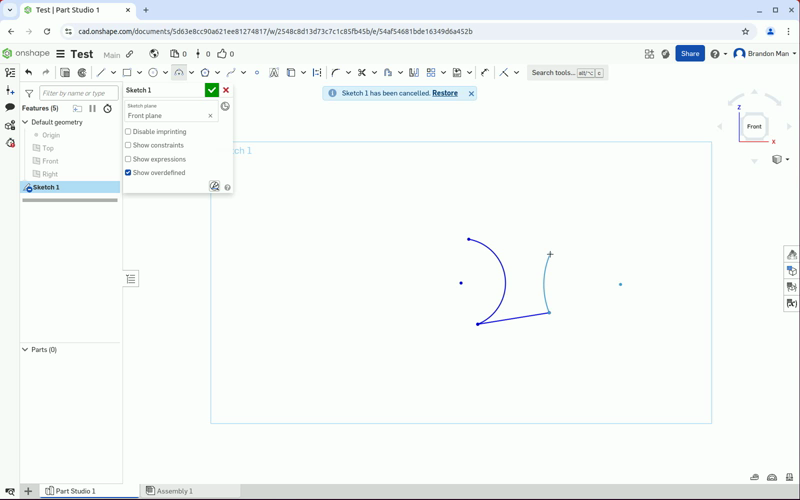
mouse_move(514, 282)
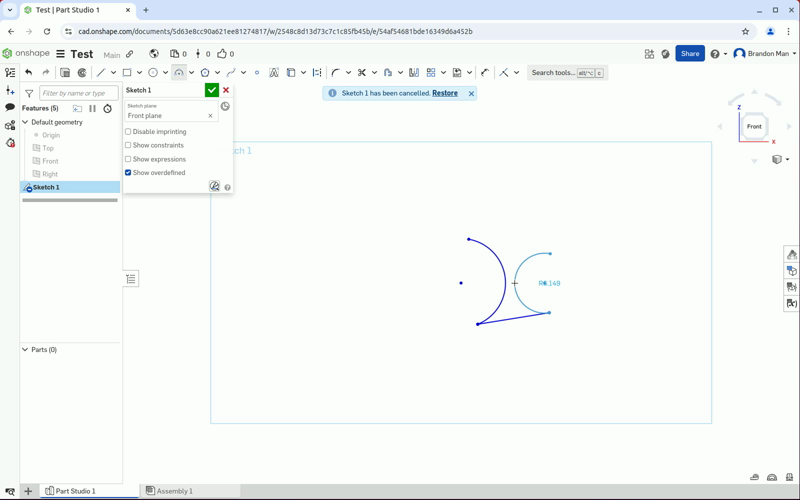
click(514, 282)
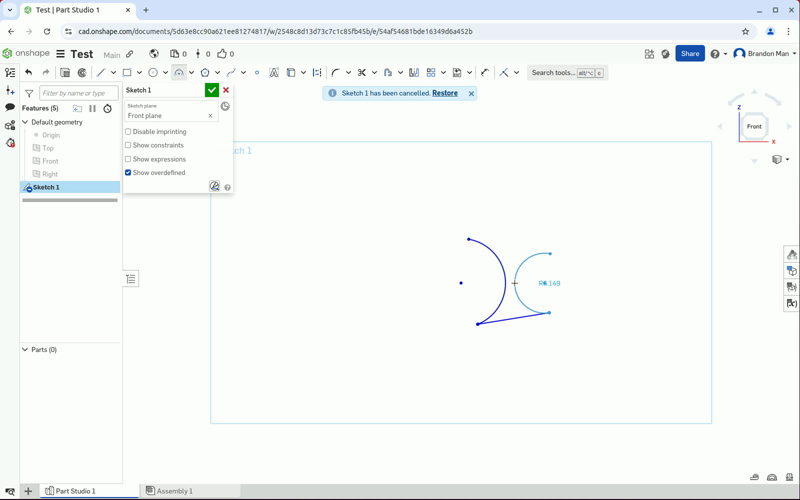
key_up(shift)
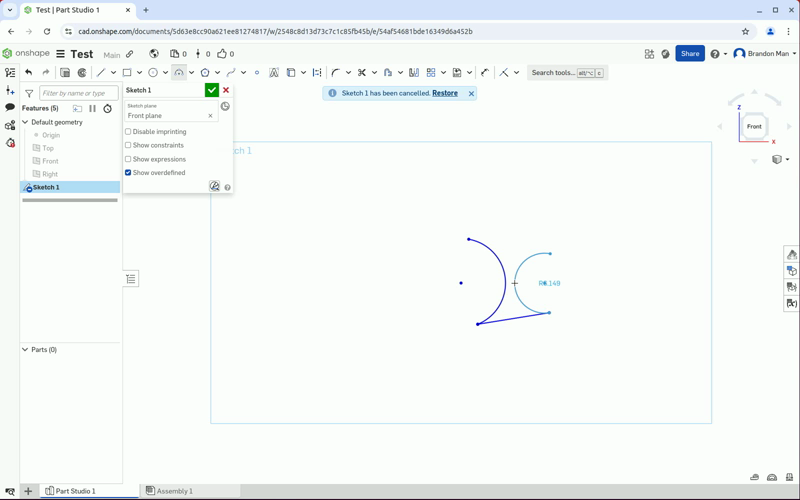
key(esc)
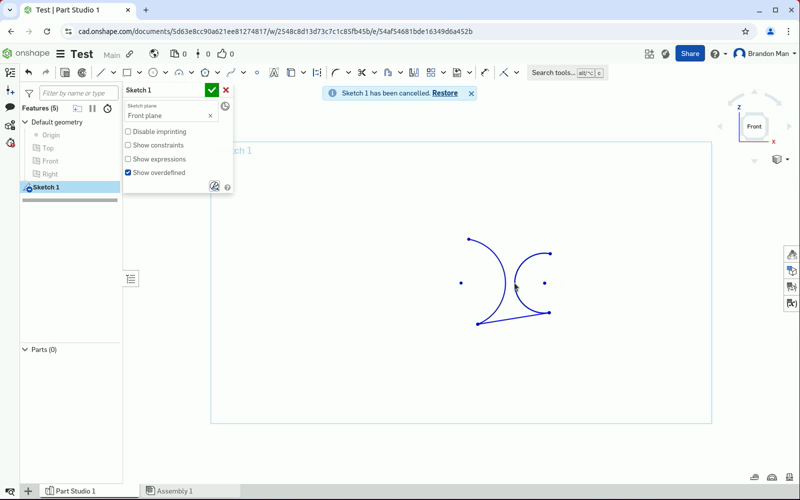
key(l)
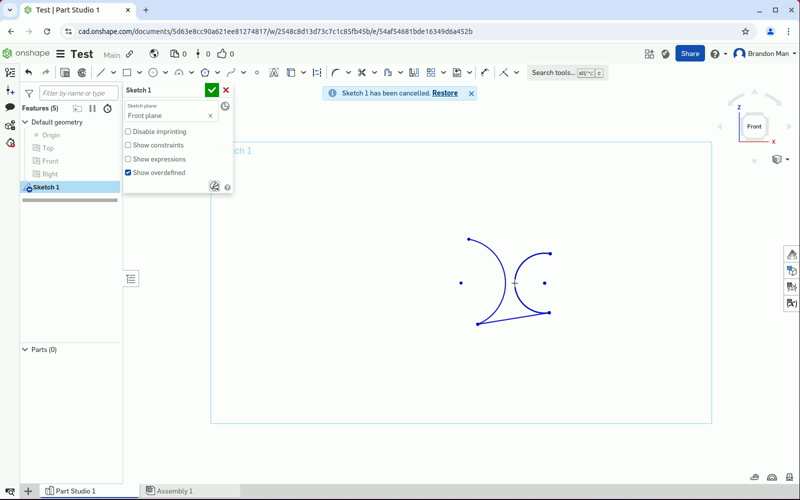
mouse_move(550, 253)
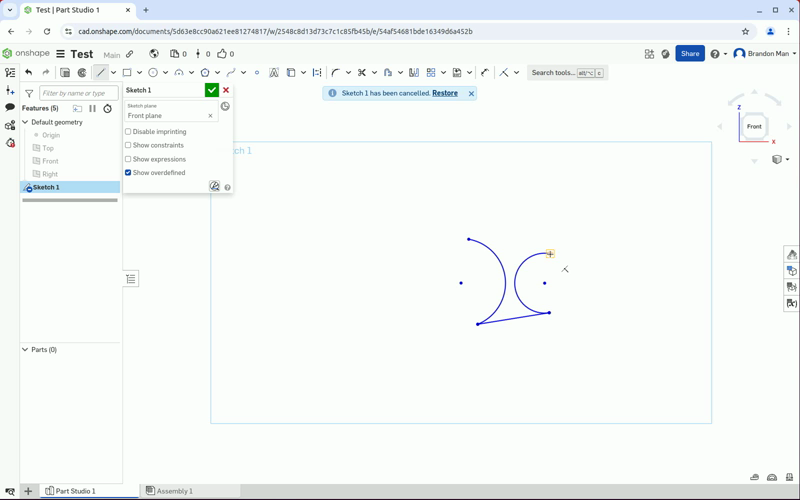
click(550, 253)
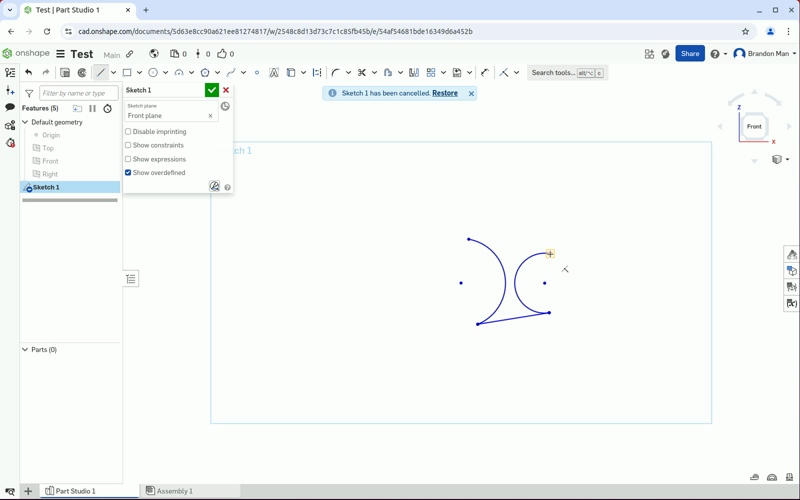
key_down(shift)
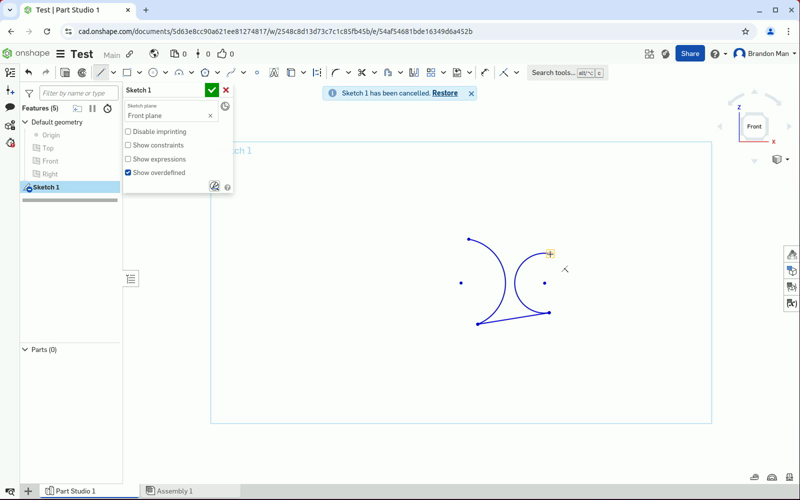
mouse_move(468, 239)
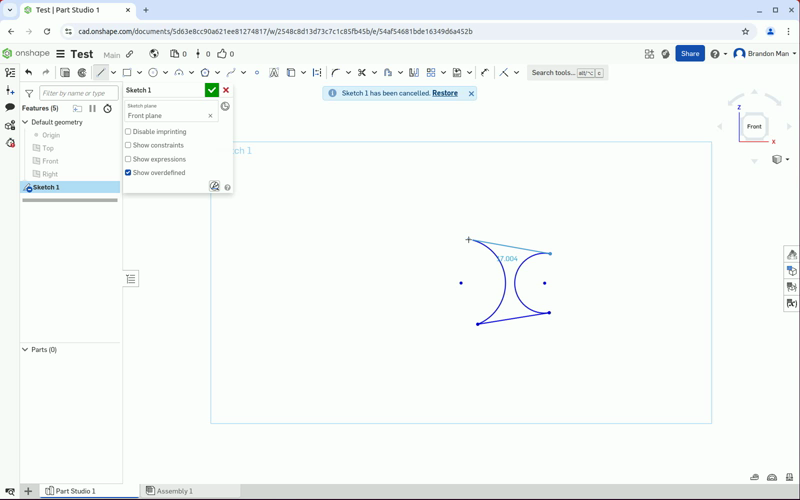
key_up(shift)
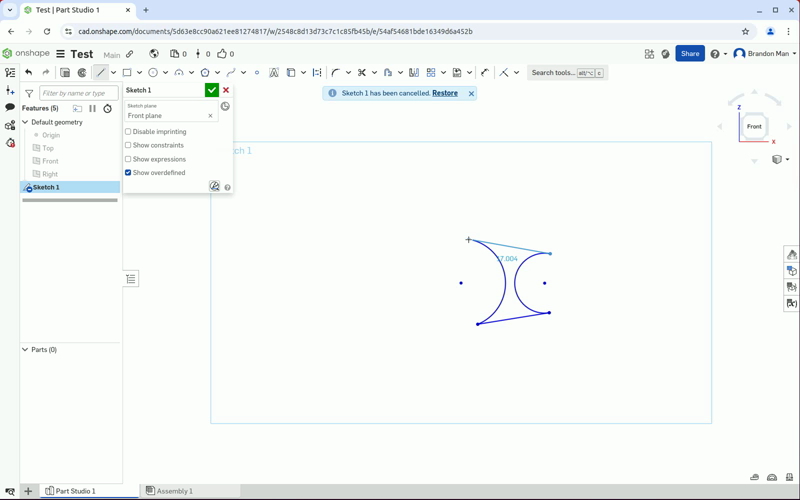
click(468, 239)
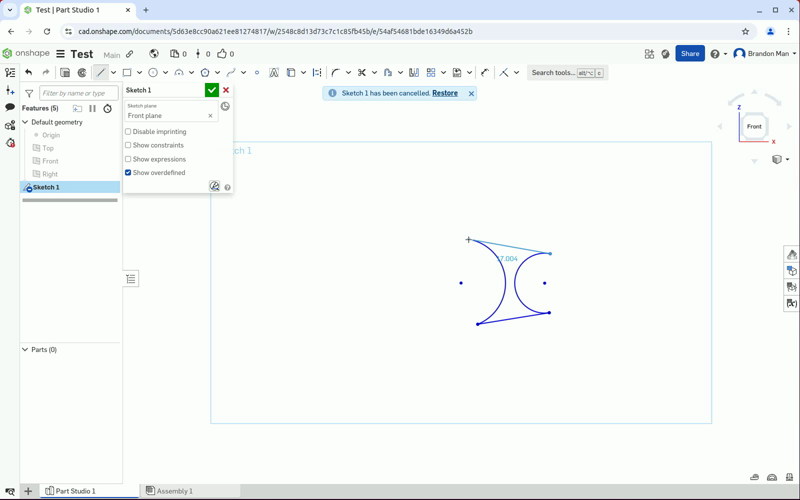
key(esc)
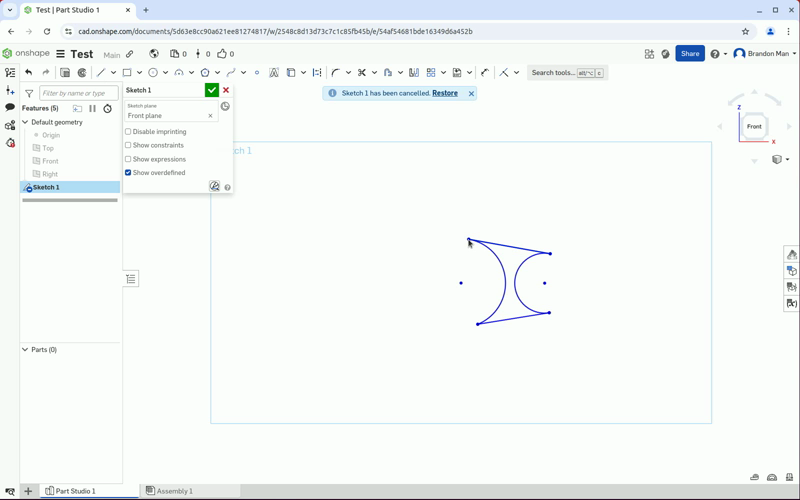
mouse_move(506, 304)
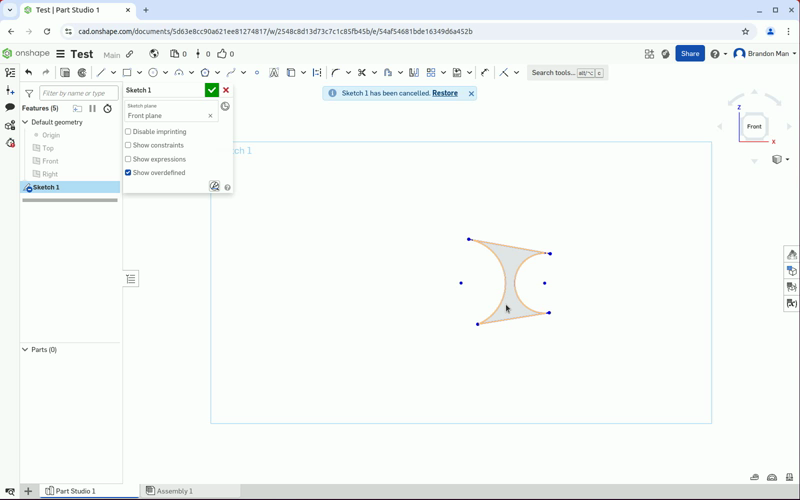
scroll(6)
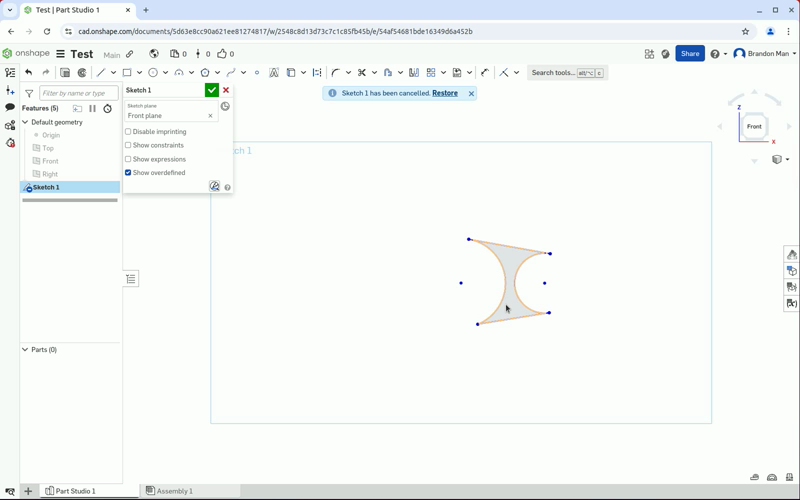
scroll(6)
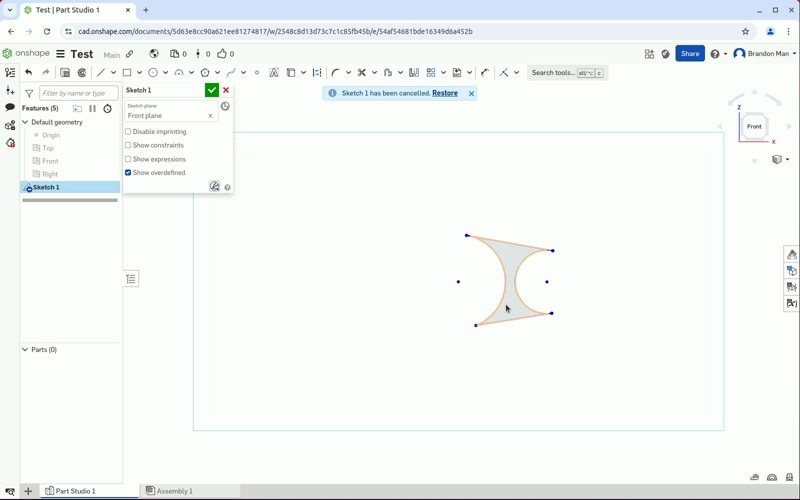
scroll(6)
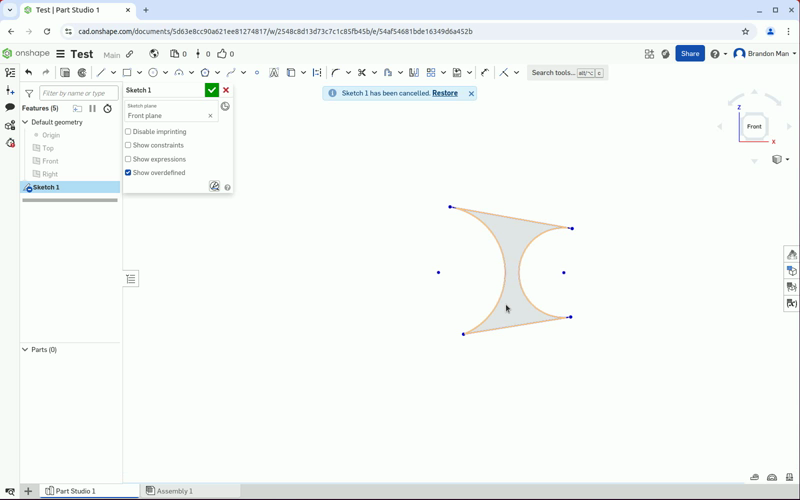
scroll(6)
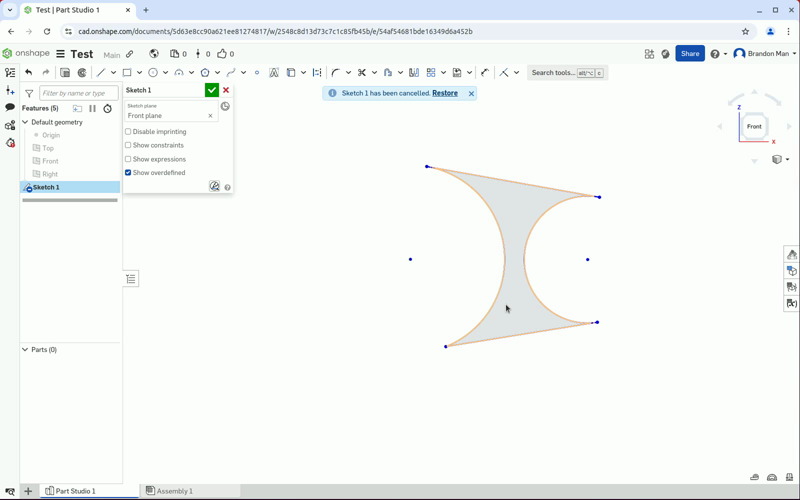
scroll(6)
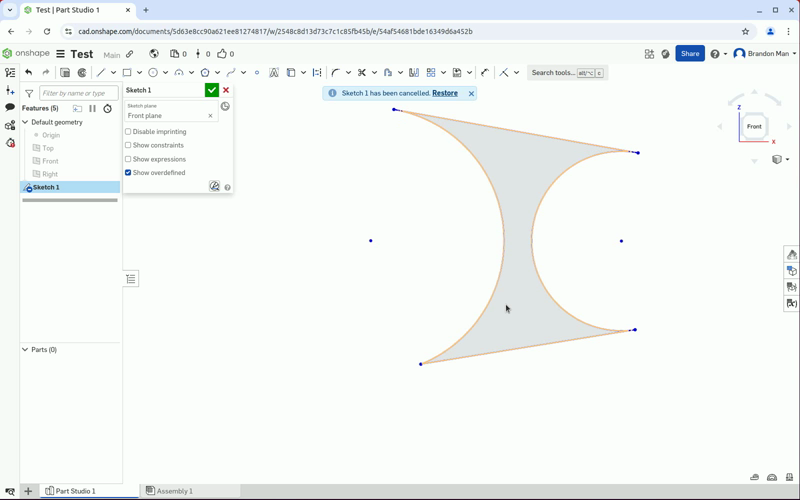
scroll(6)
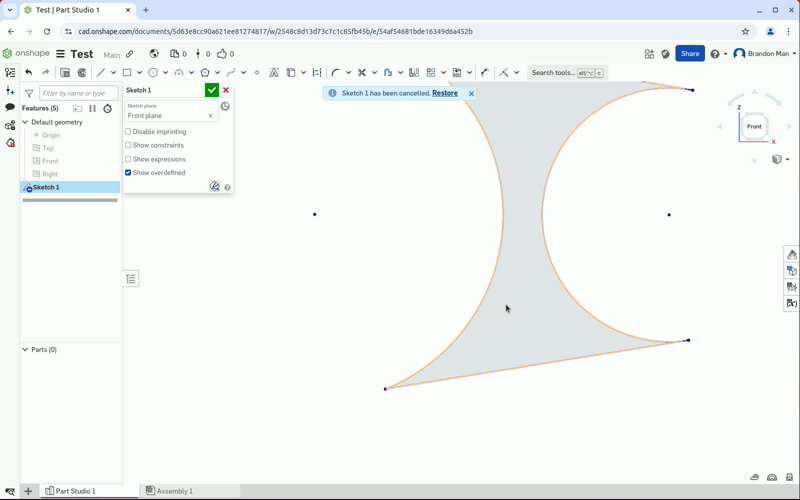
scroll(6)
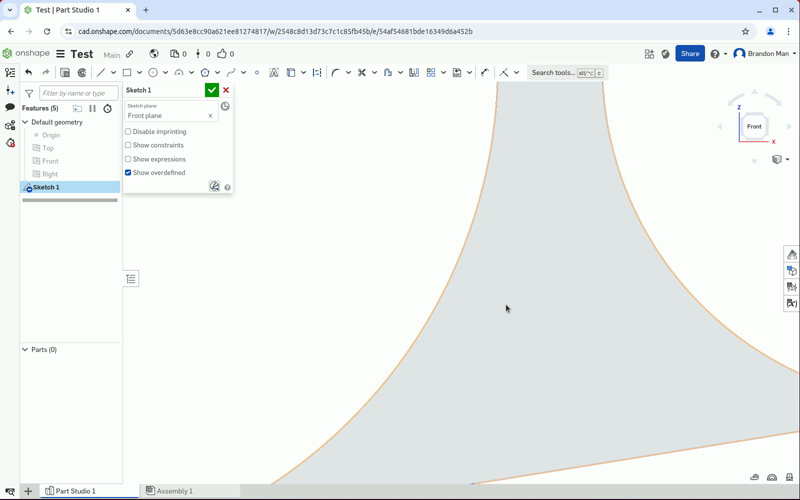
click(506, 304)
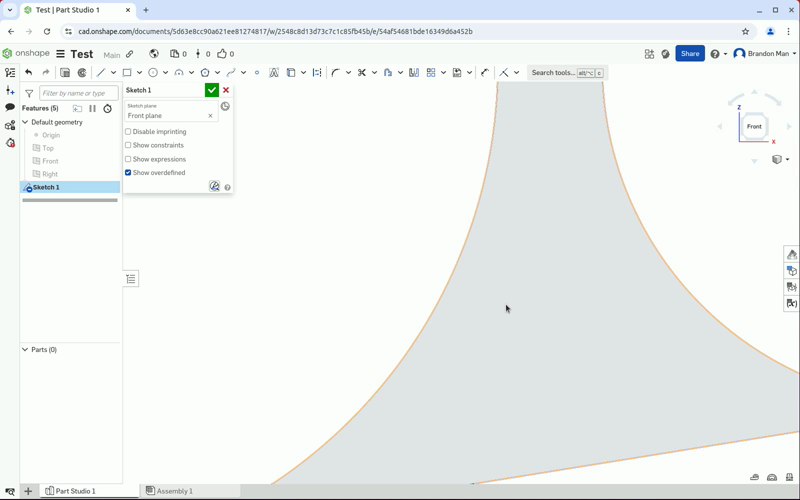
scroll(-6)
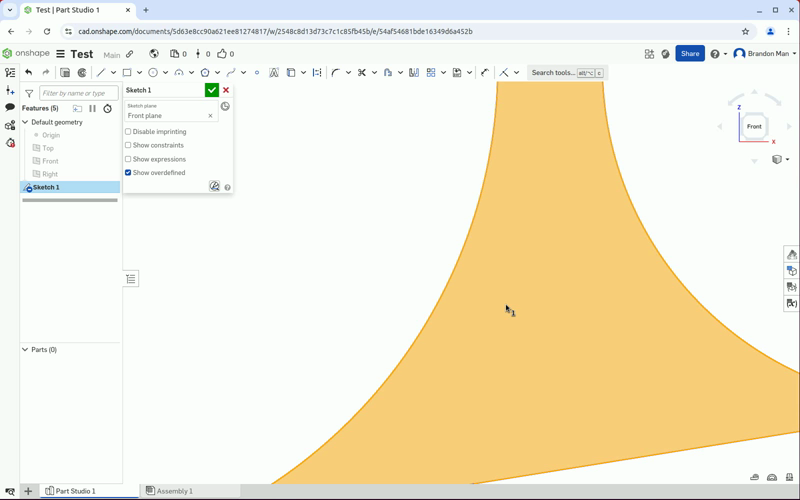
scroll(-6)
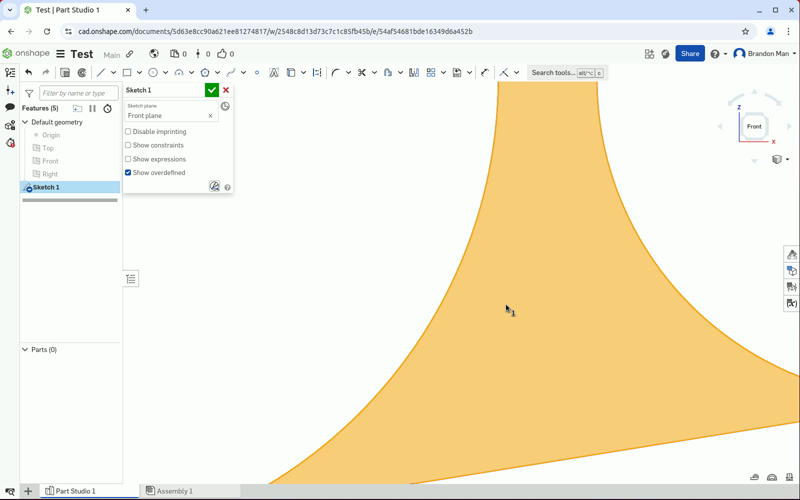
scroll(-6)
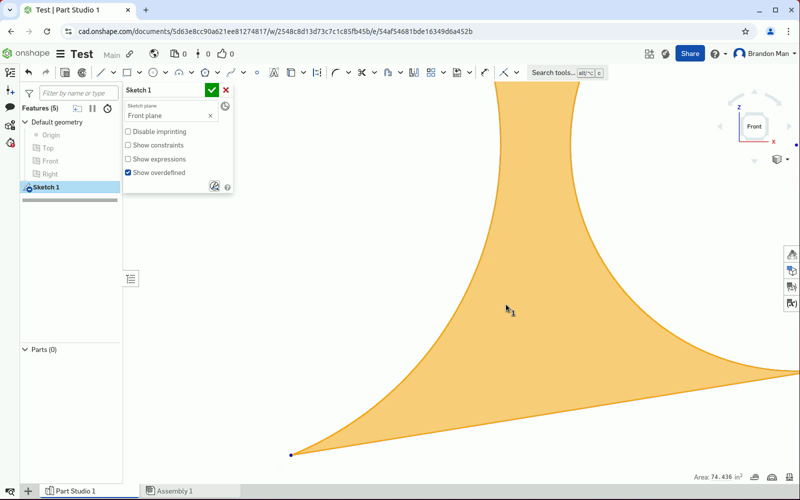
scroll(-6)
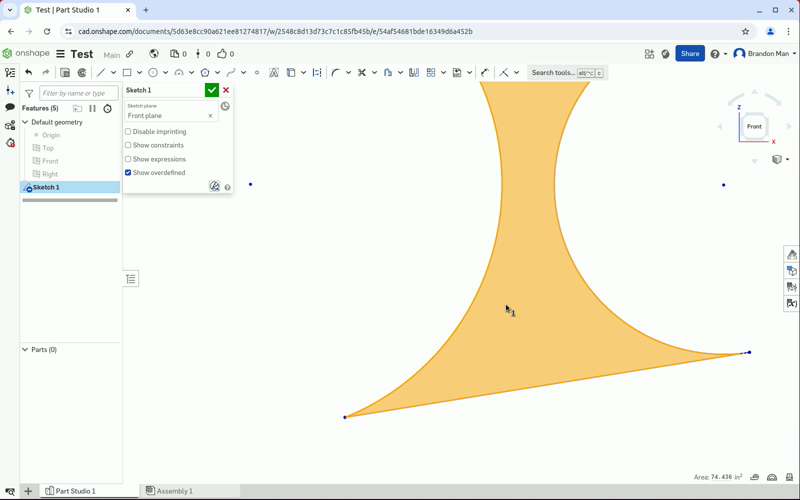
scroll(-6)
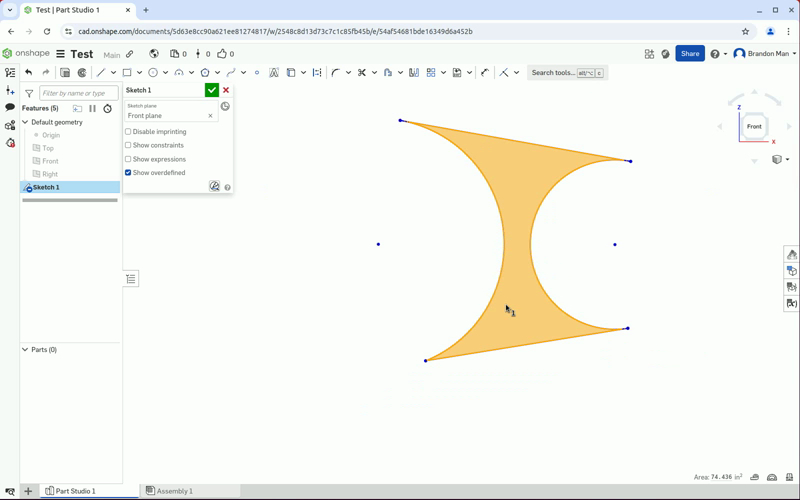
scroll(-6)
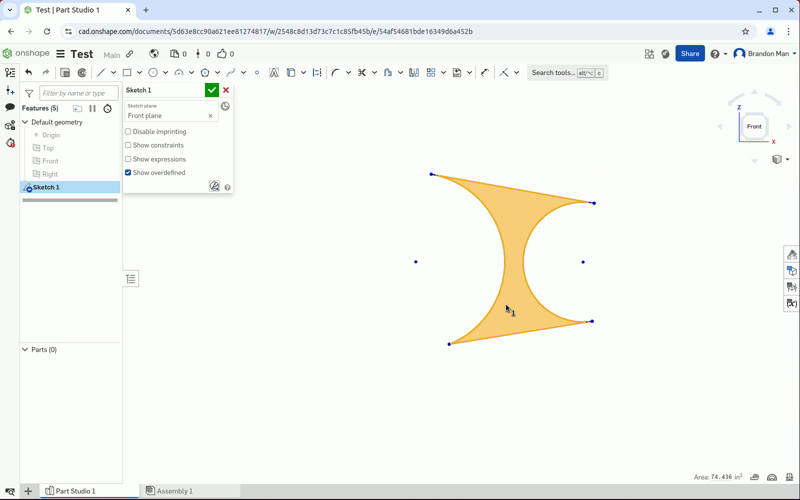
scroll(-6)
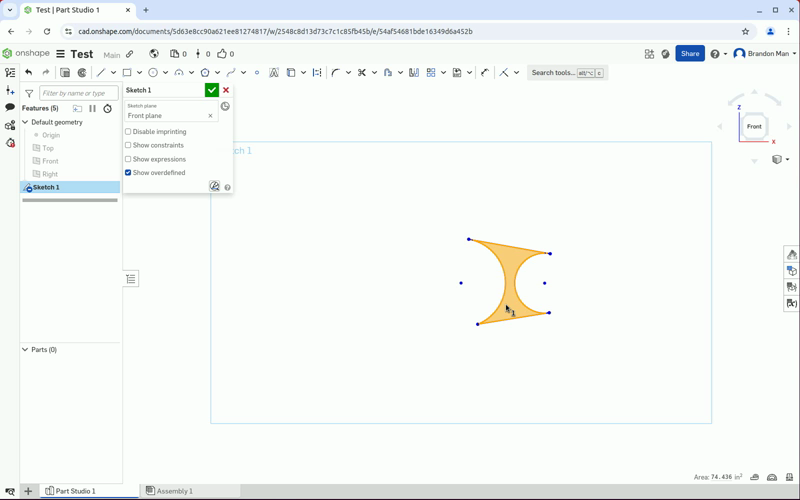
mouse_move(73, 352)
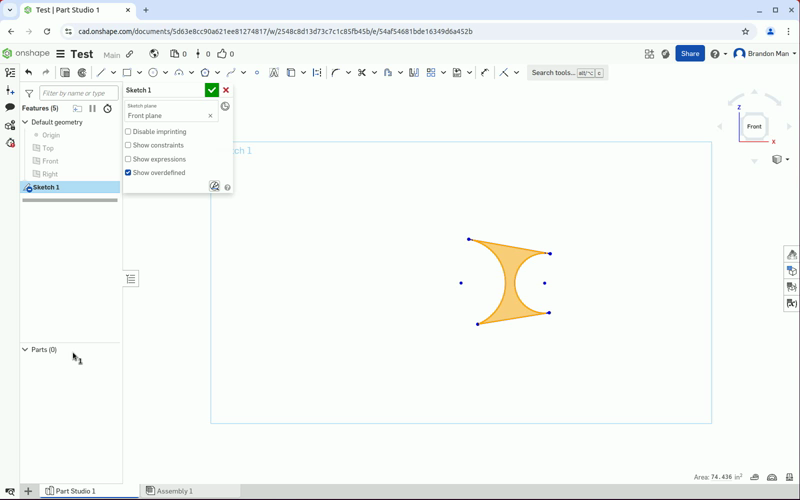
key(shift+y)
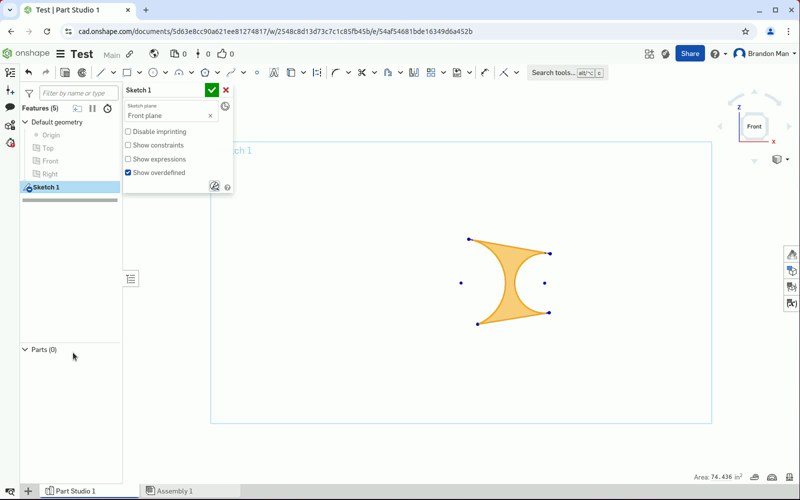
key(shift+e)
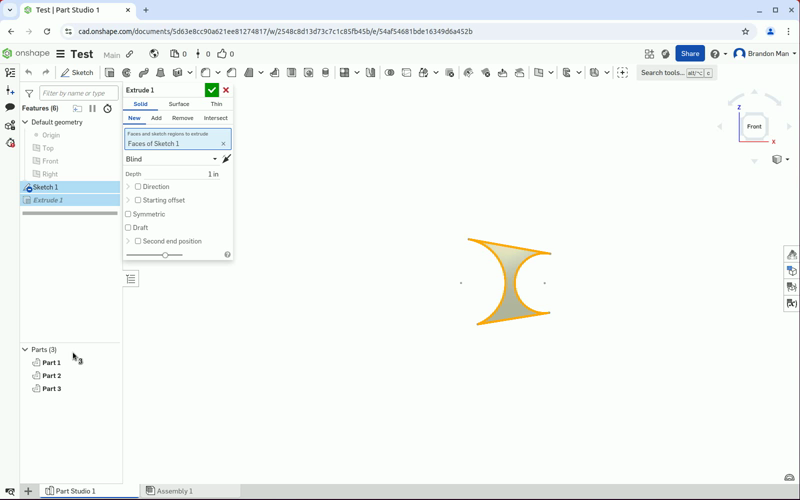
mouse_move(143, 106)
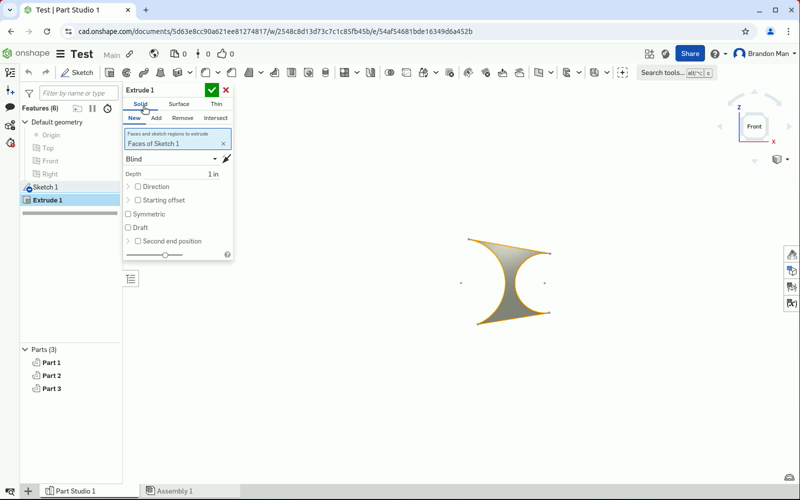
click(143, 106)
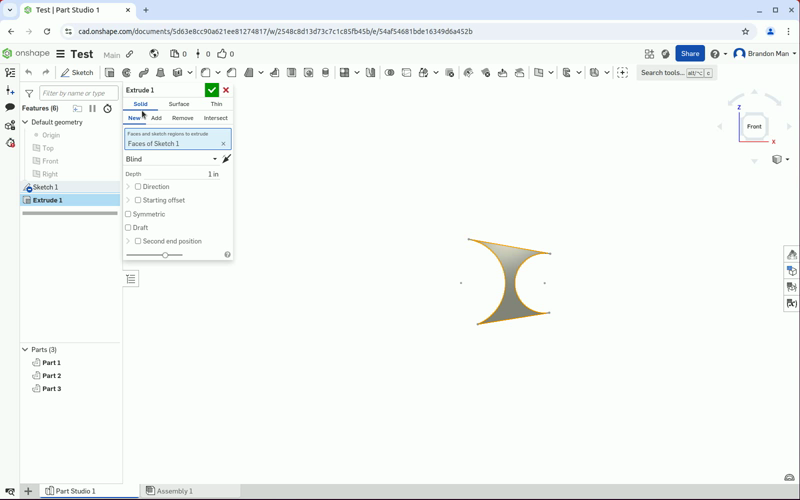
mouse_move(137, 120)
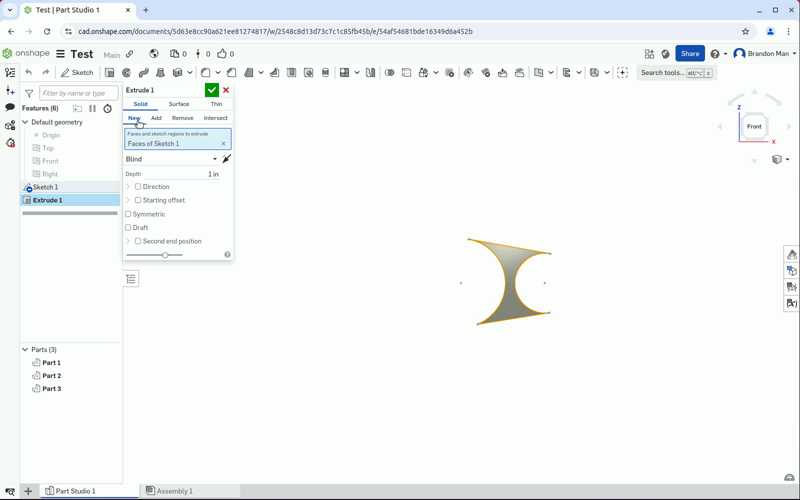
click(137, 120)
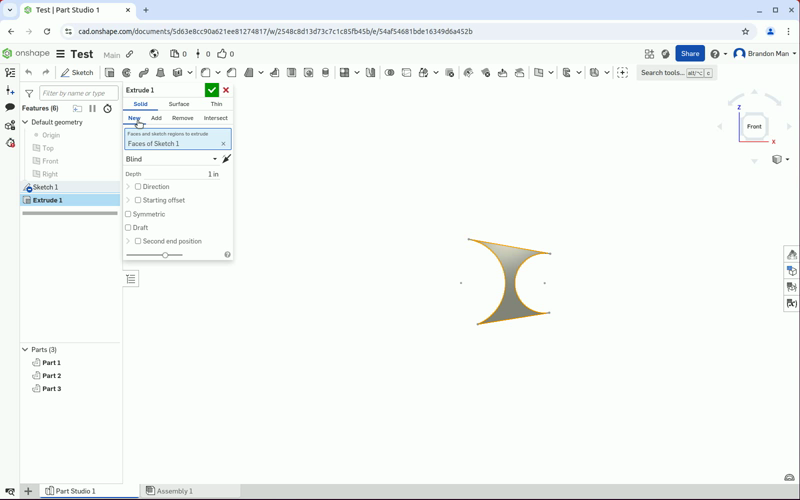
key(tab, 4)
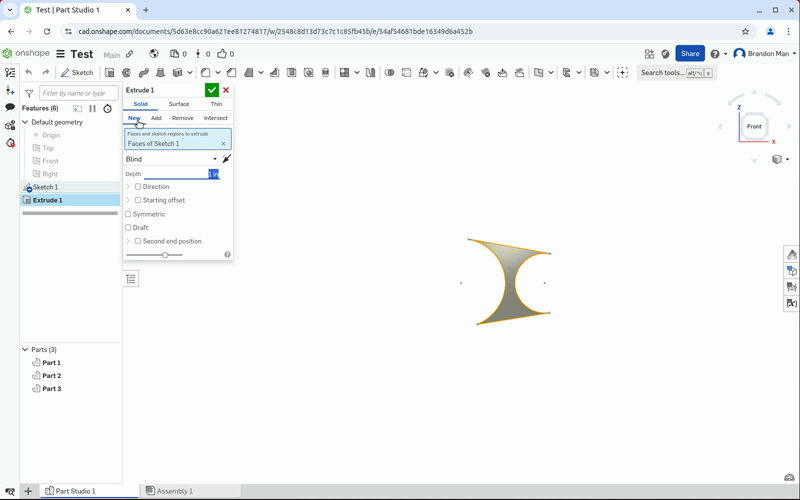
text(7.943)
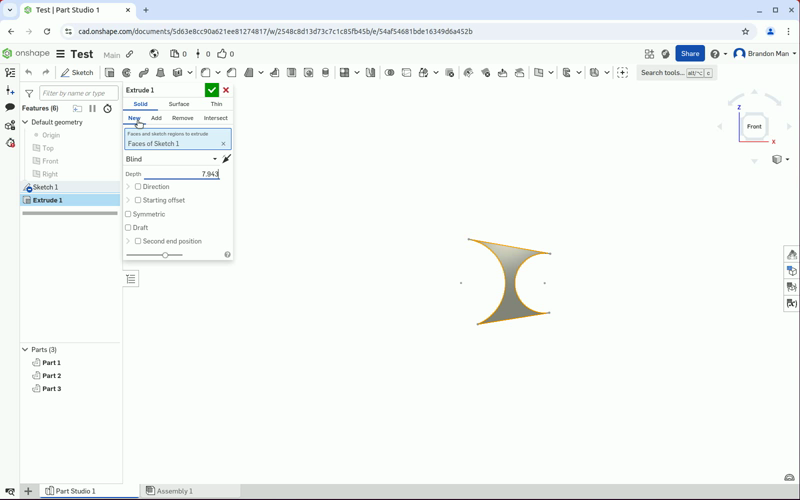
key(enter)
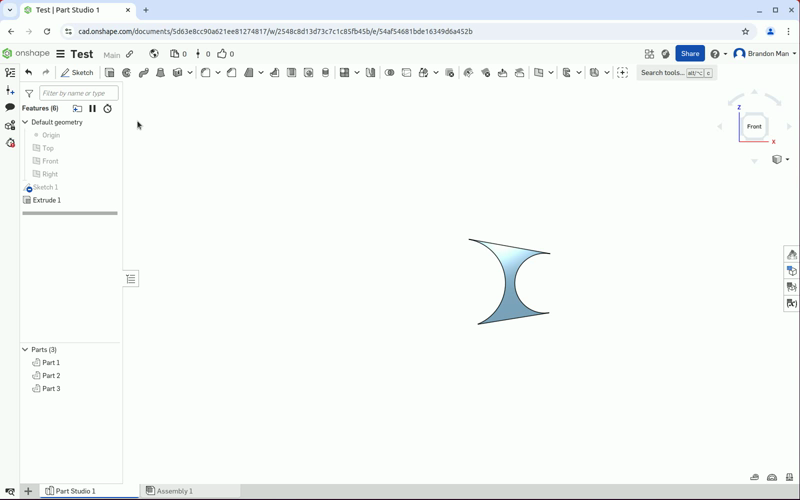
key(shift+h)
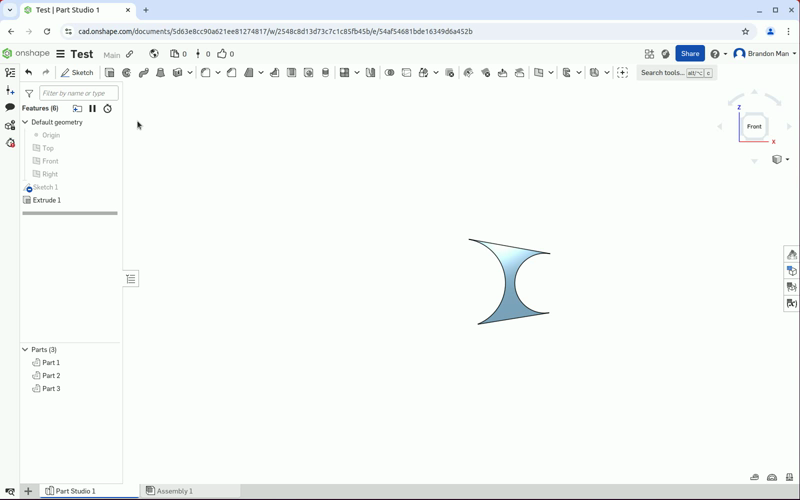
key(shift+h)
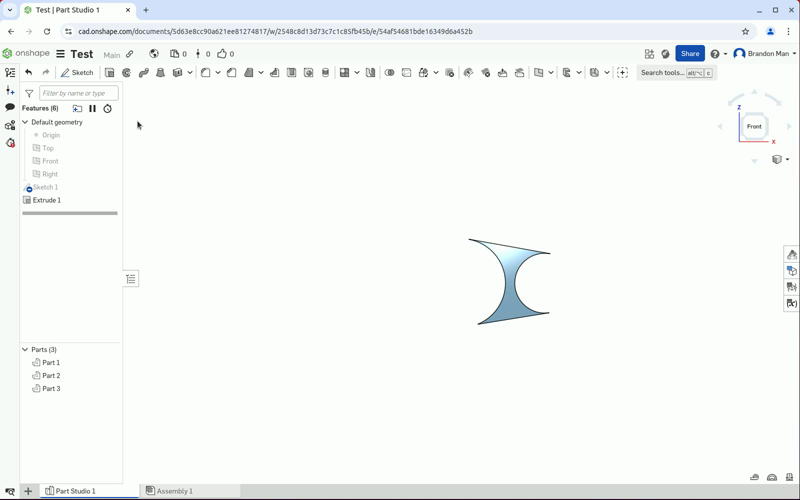
mouse_move(73, 189)
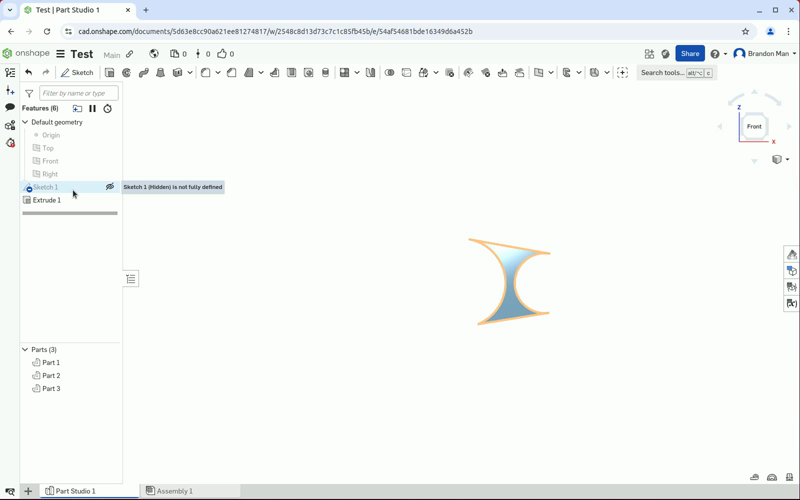
click(73, 189)
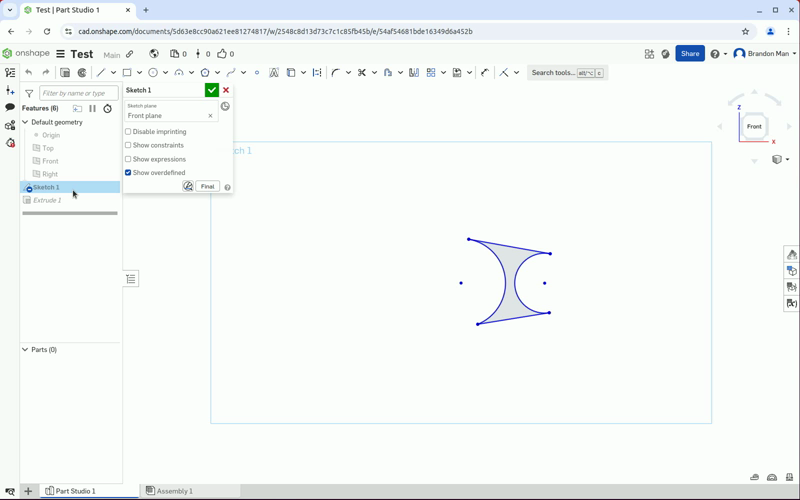
mouse_move(229, 92)
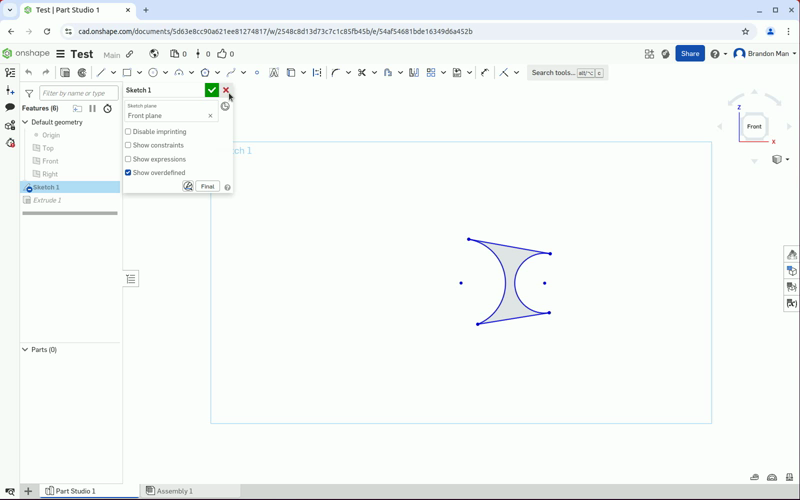
click(229, 92)
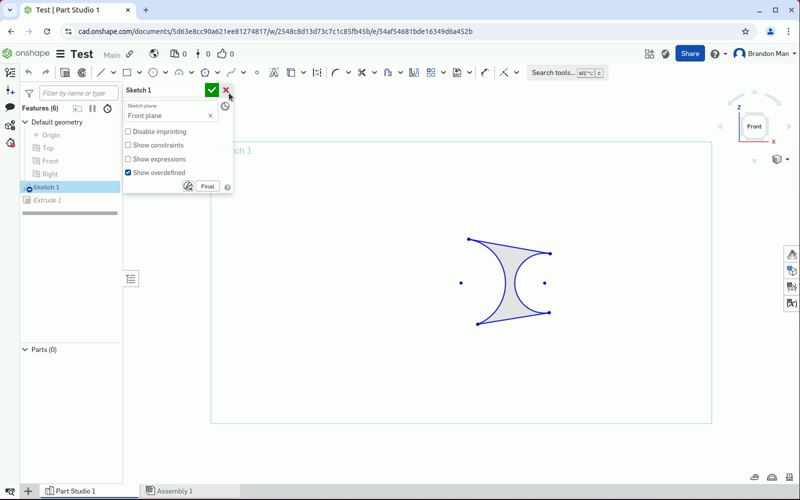
key(shift+s)
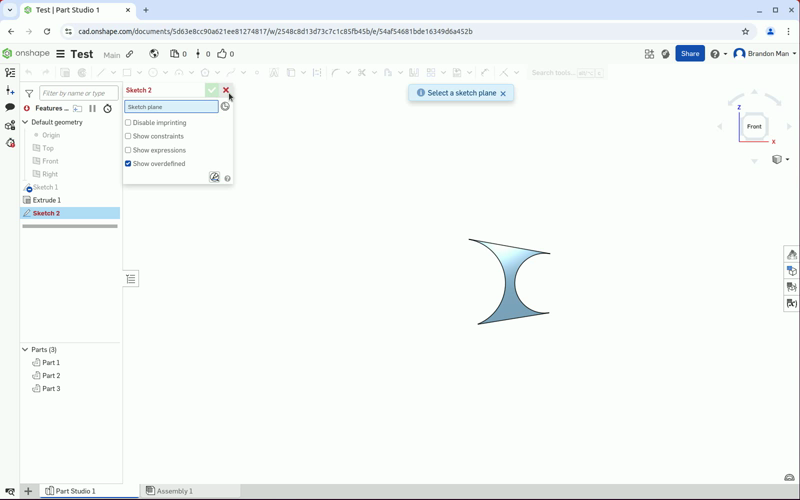
mouse_move(73, 163)
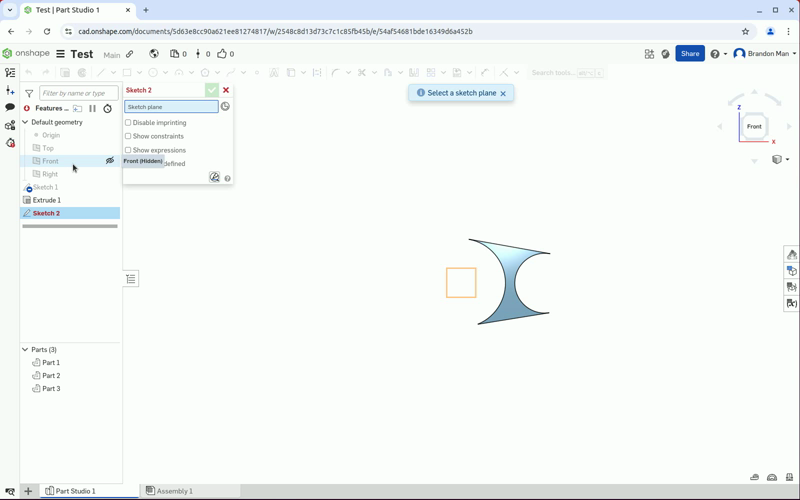
click(73, 163)
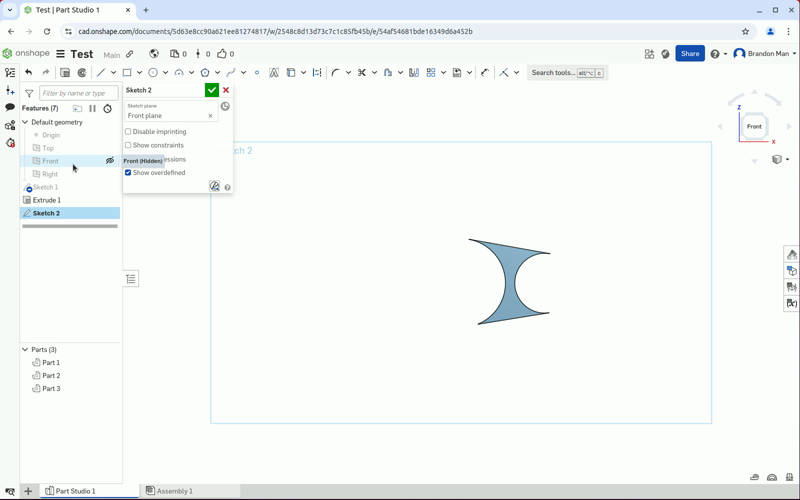
mouse_move(73, 352)
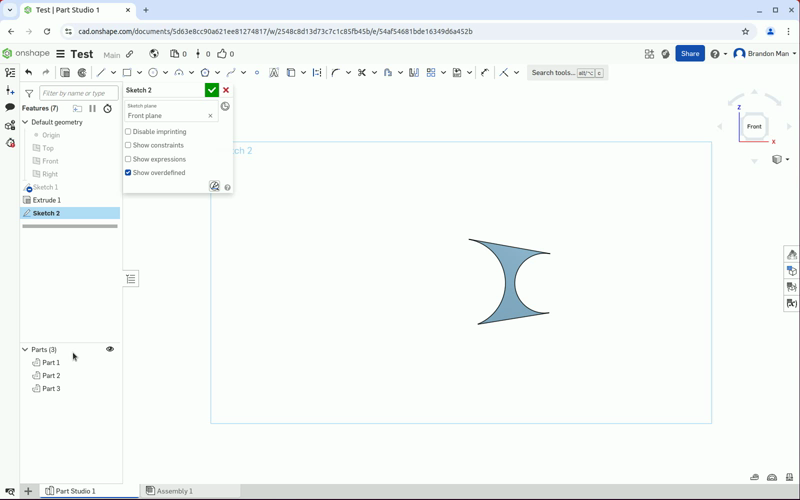
key(y)
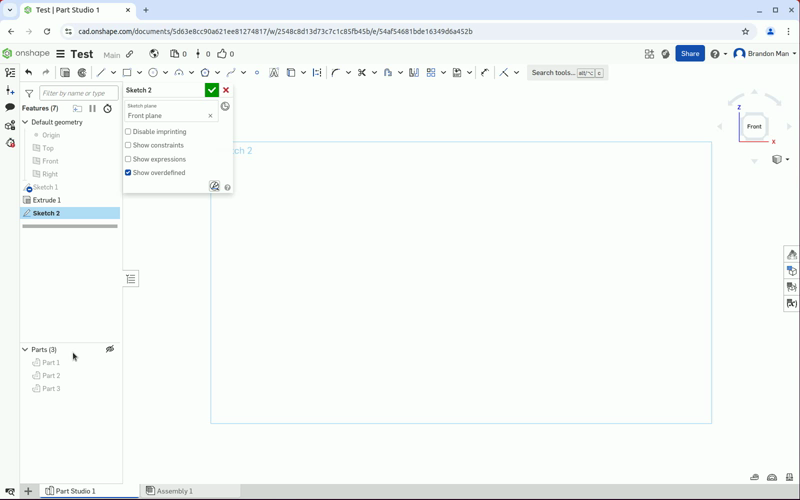
key(c)
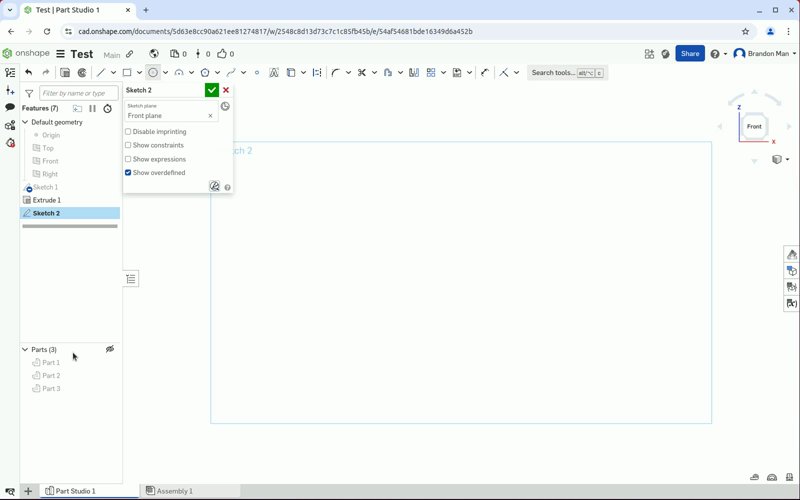
key_down(shift)
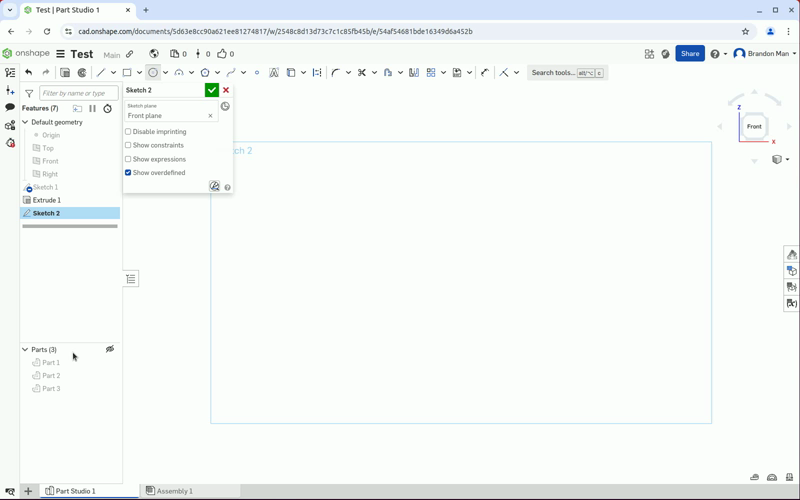
mouse_move(544, 282)
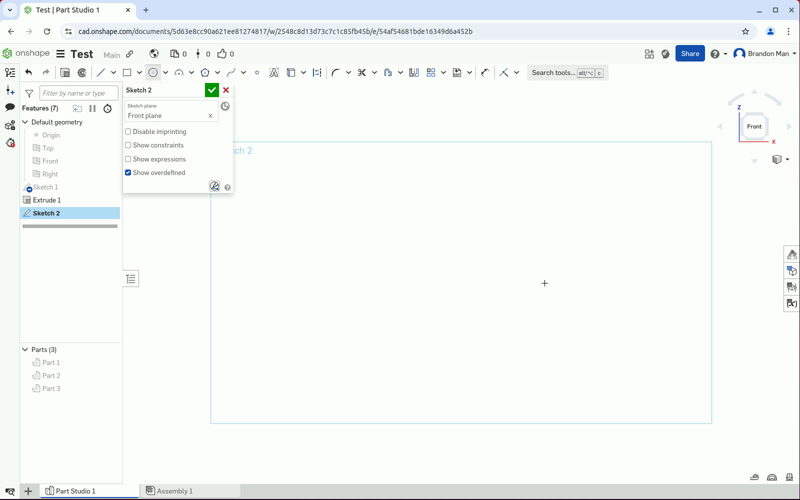
click(544, 282)
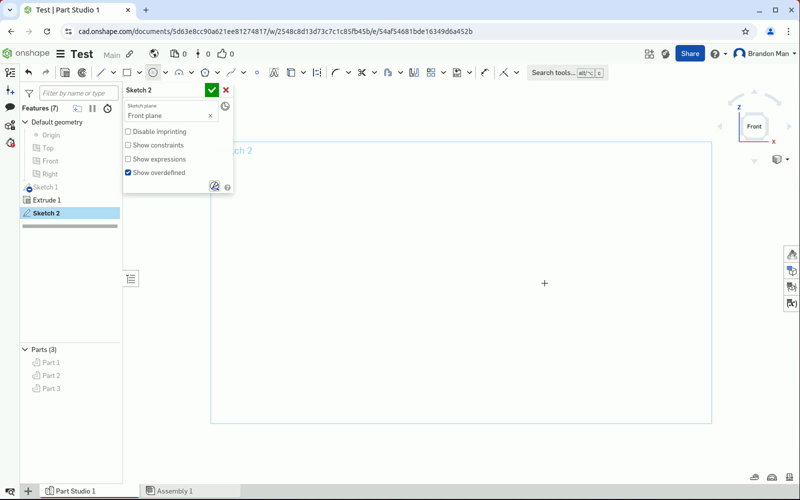
key_up(shift)
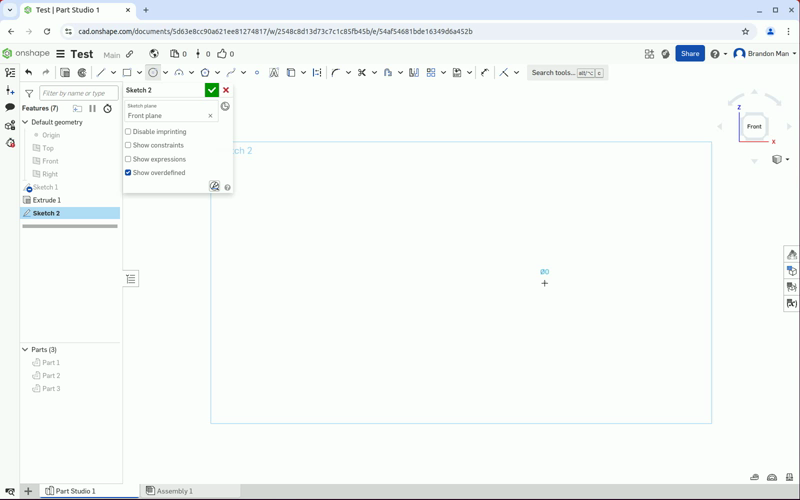
mouse_move(573, 282)
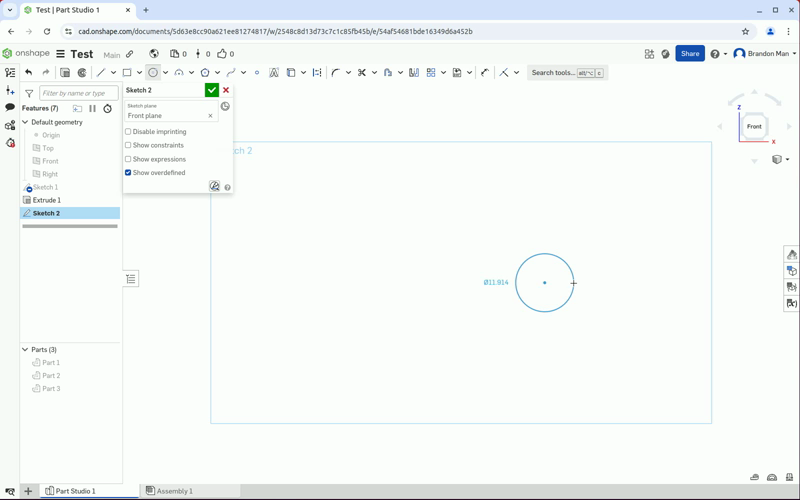
click(573, 282)
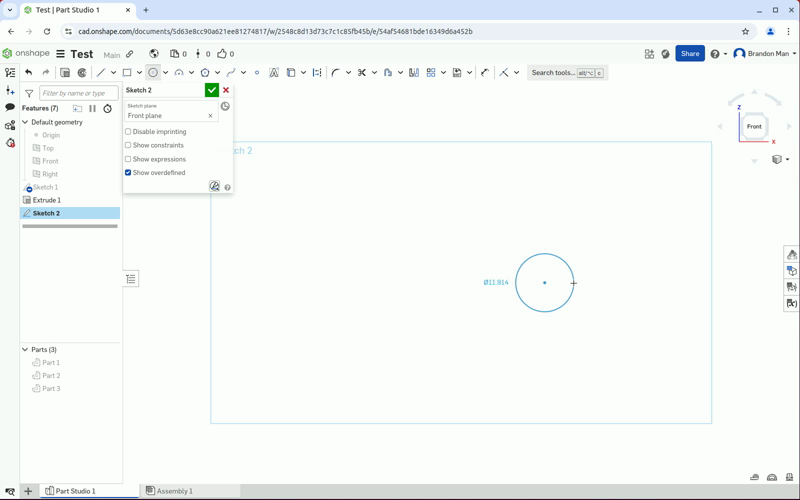
key(esc)
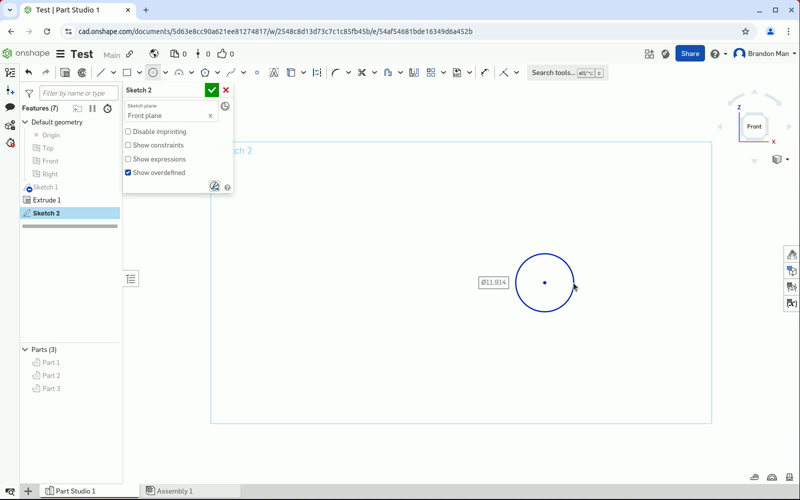
key(c)
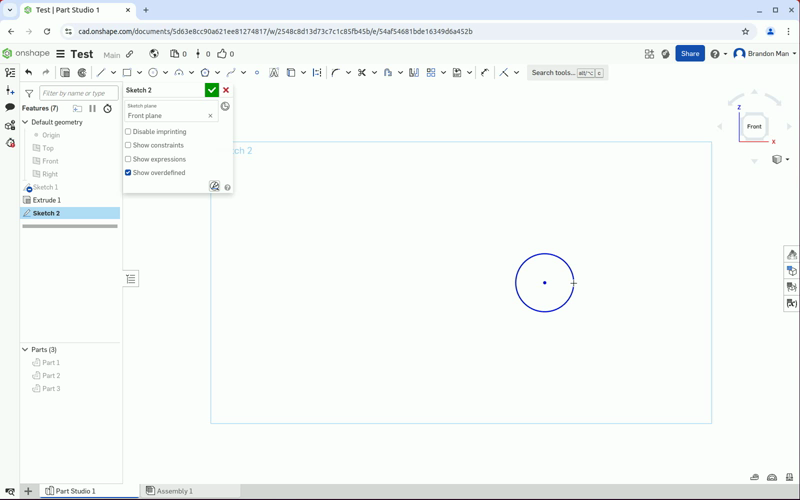
key_down(shift)
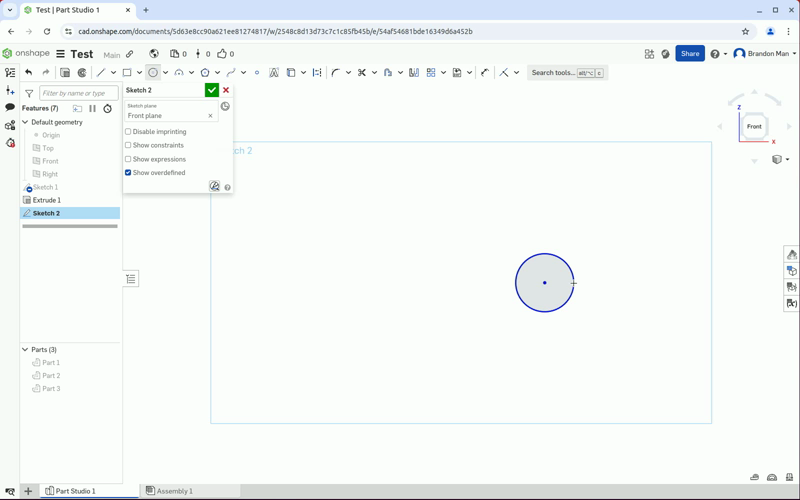
mouse_move(544, 282)
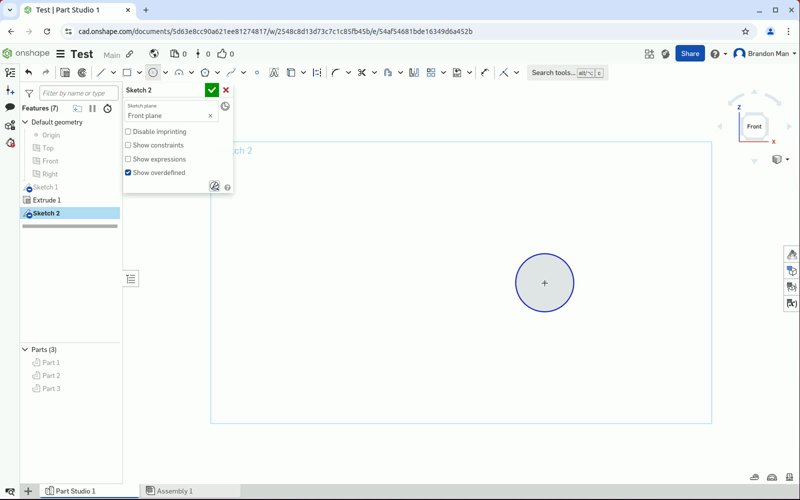
click(544, 282)
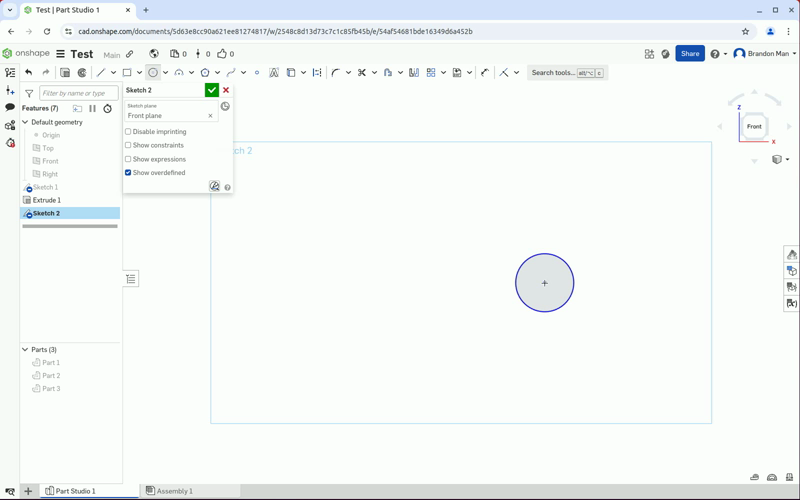
key_up(shift)
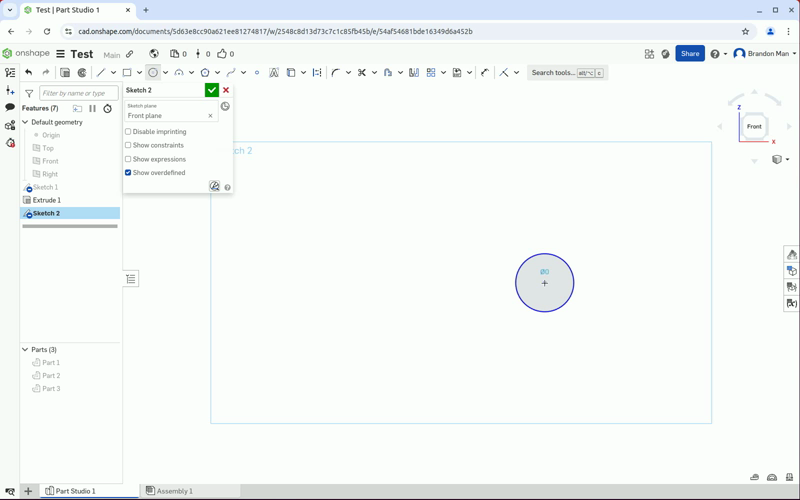
mouse_move(567, 282)
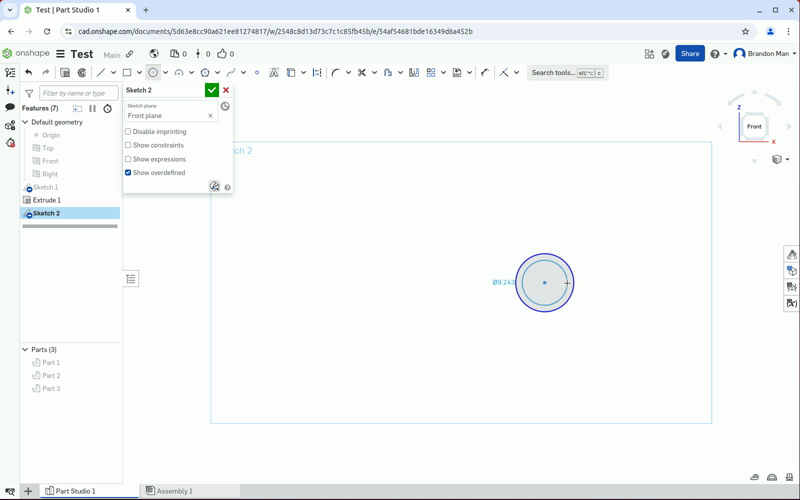
click(567, 282)
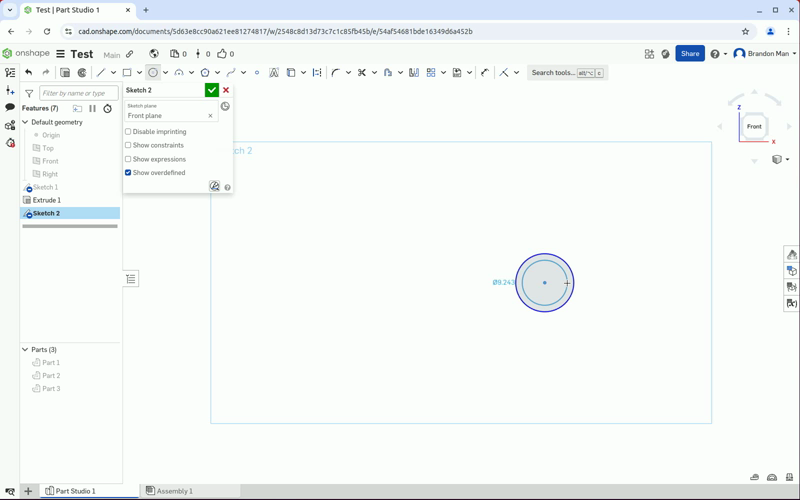
key(esc)
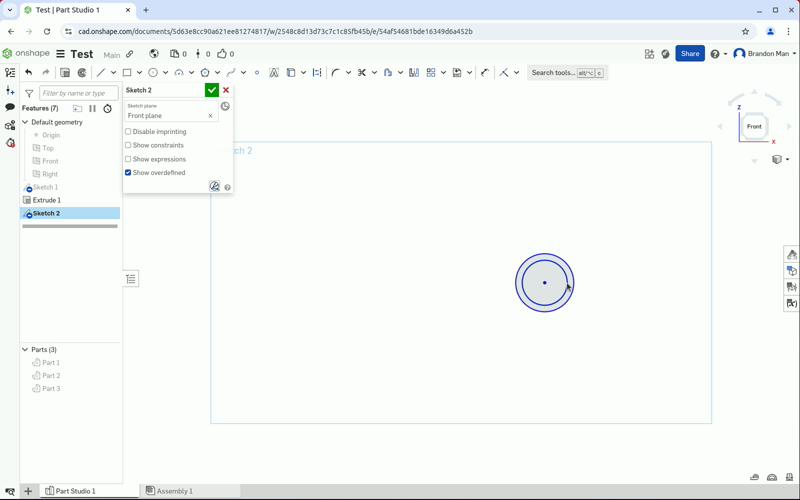
mouse_move(520, 278)
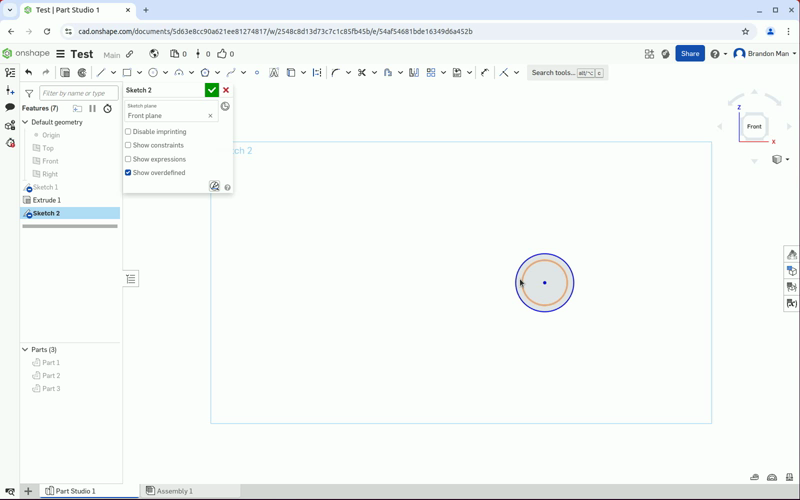
scroll(6)
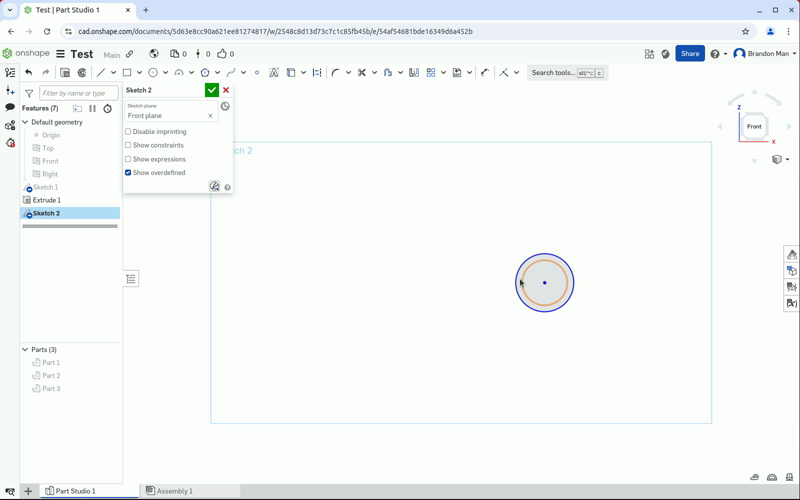
scroll(6)
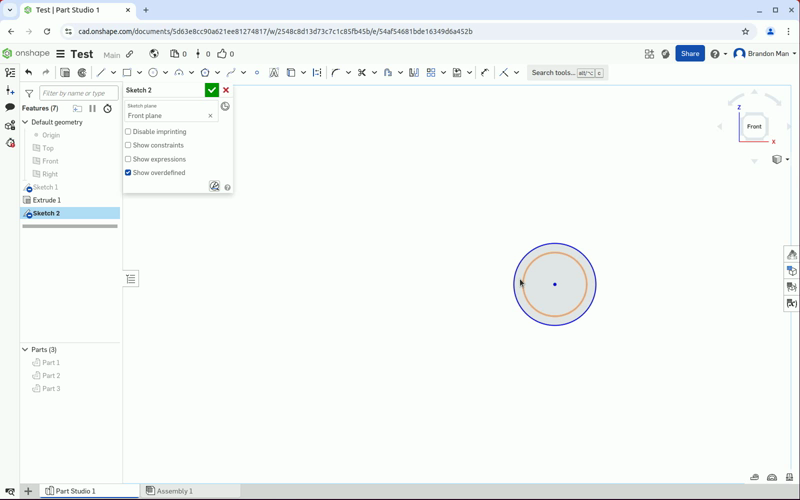
scroll(6)
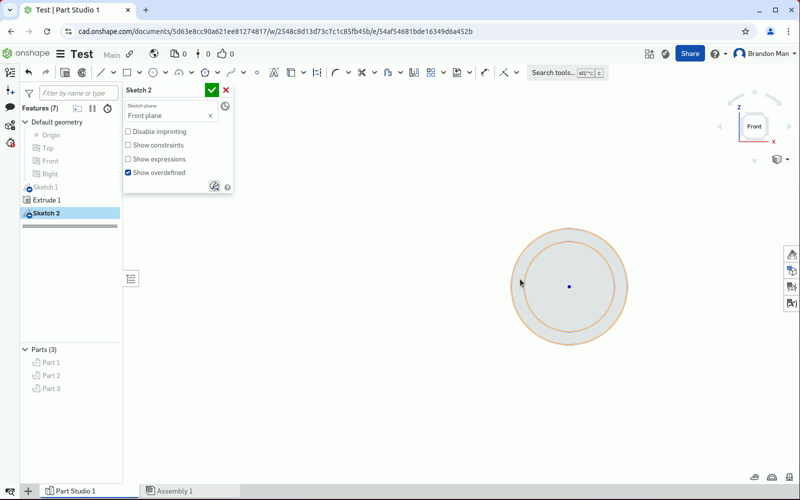
scroll(6)
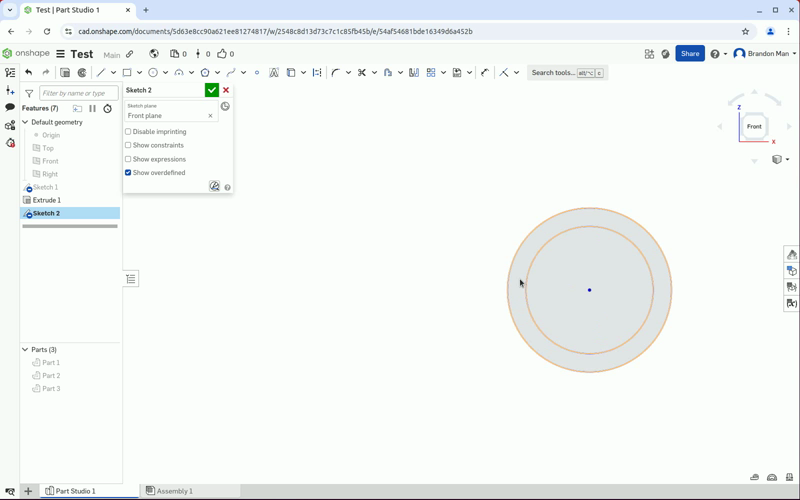
scroll(6)
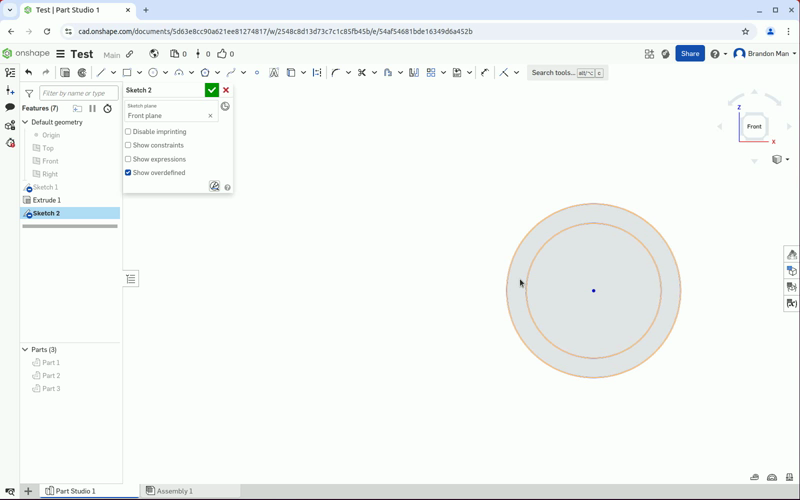
scroll(6)
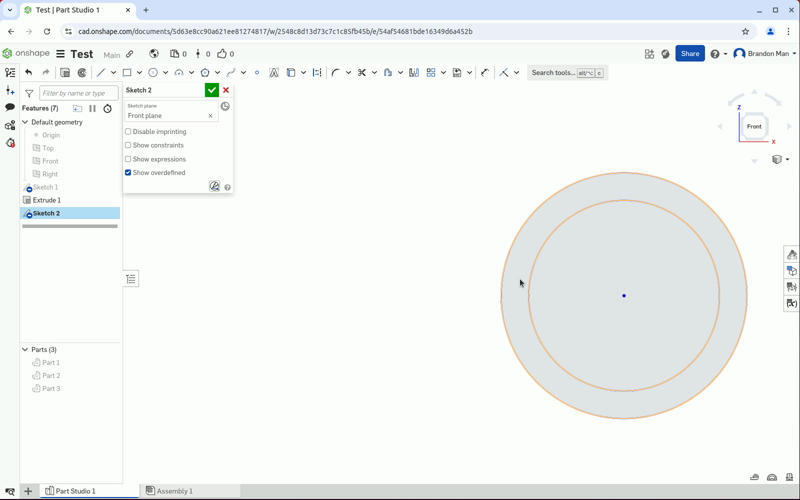
scroll(6)
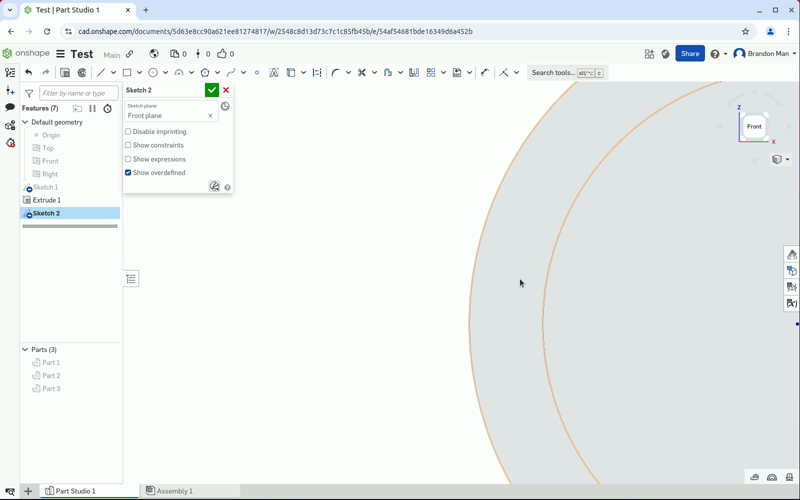
click(520, 278)
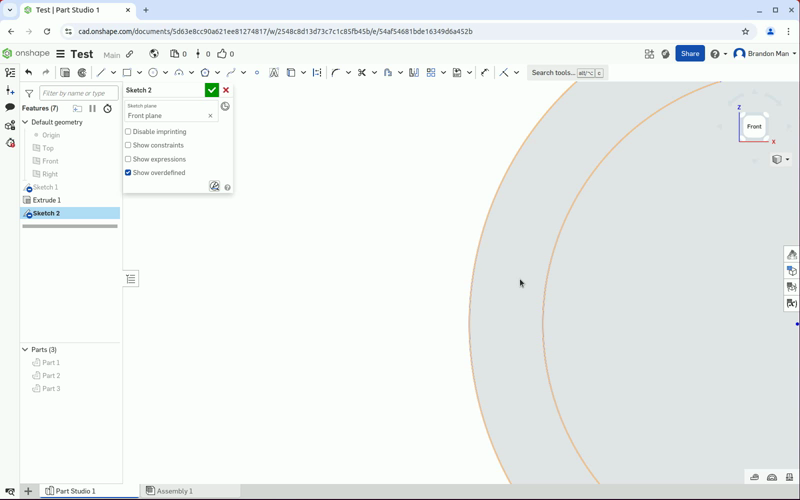
scroll(-6)
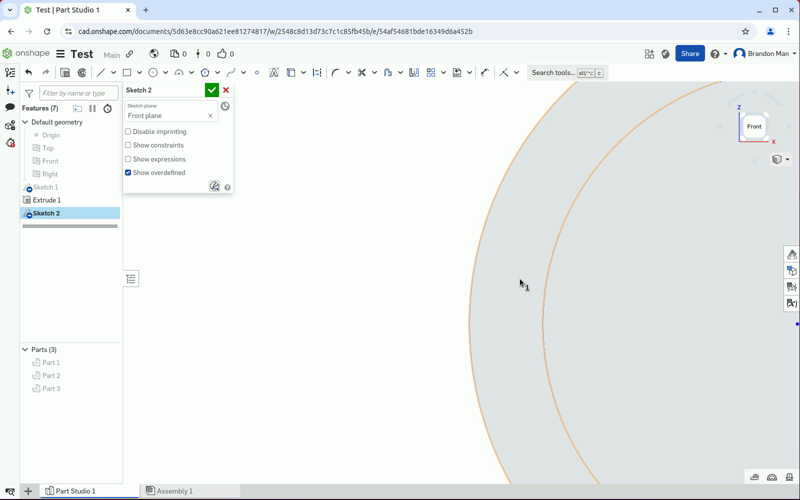
scroll(-6)
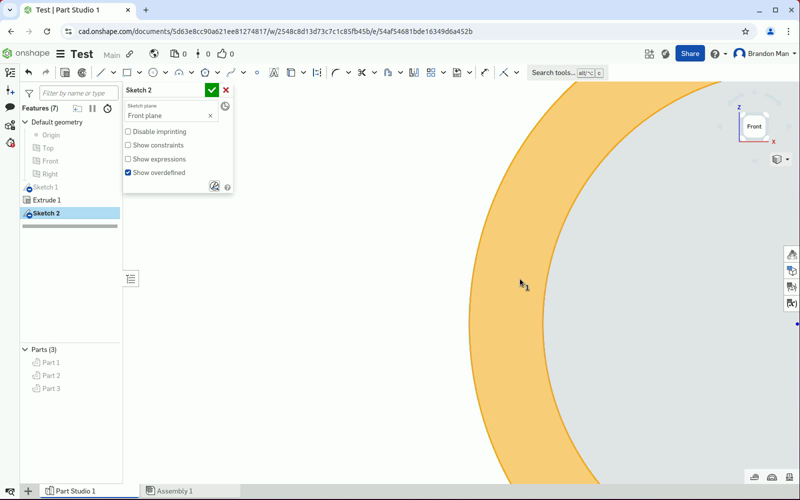
scroll(-6)
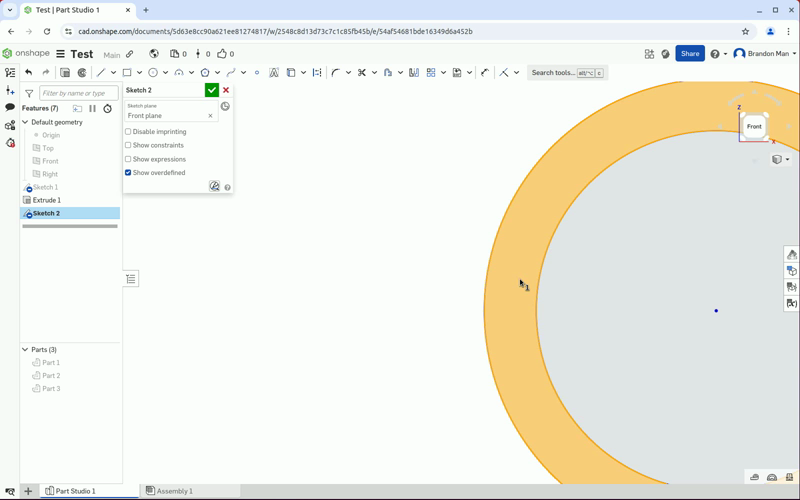
scroll(-6)
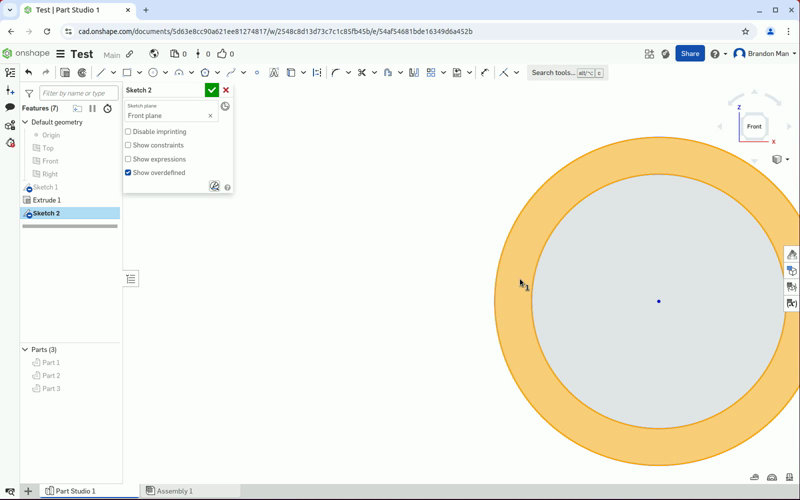
scroll(-6)
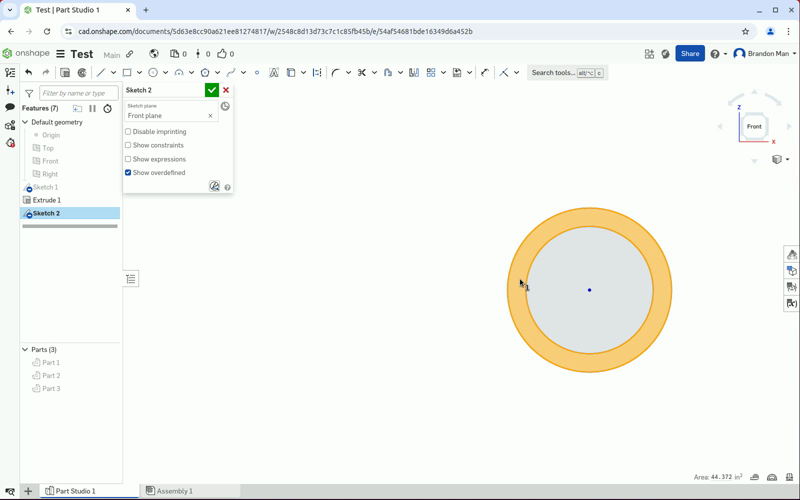
scroll(-6)
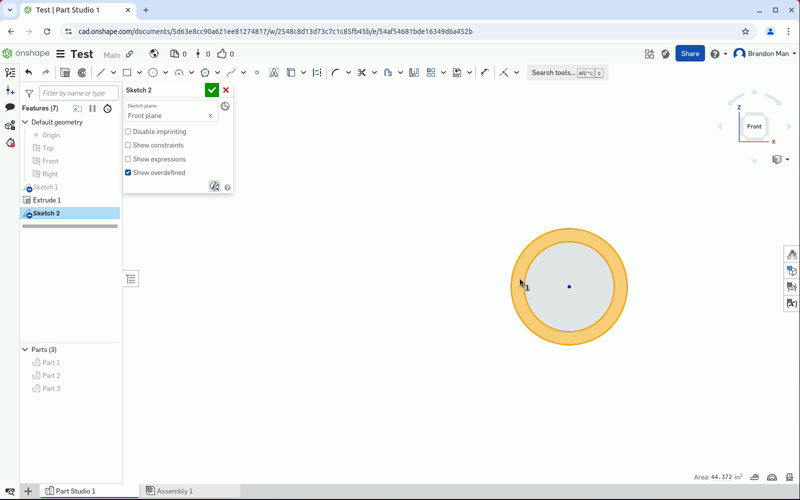
scroll(-6)
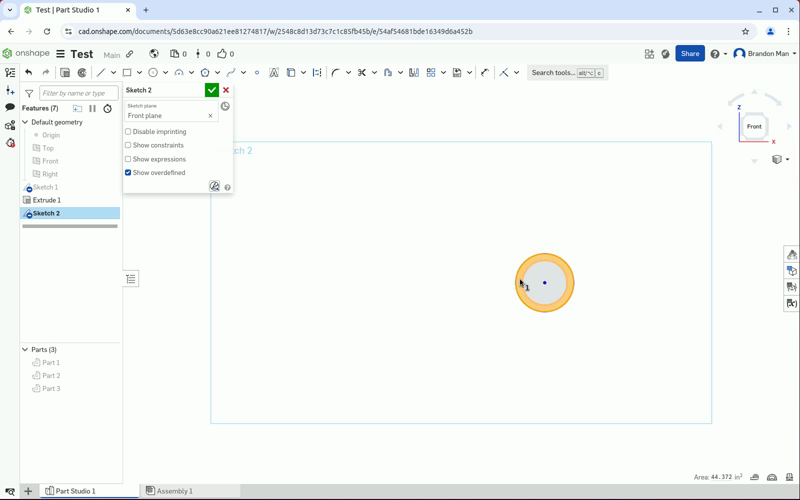
mouse_move(73, 352)
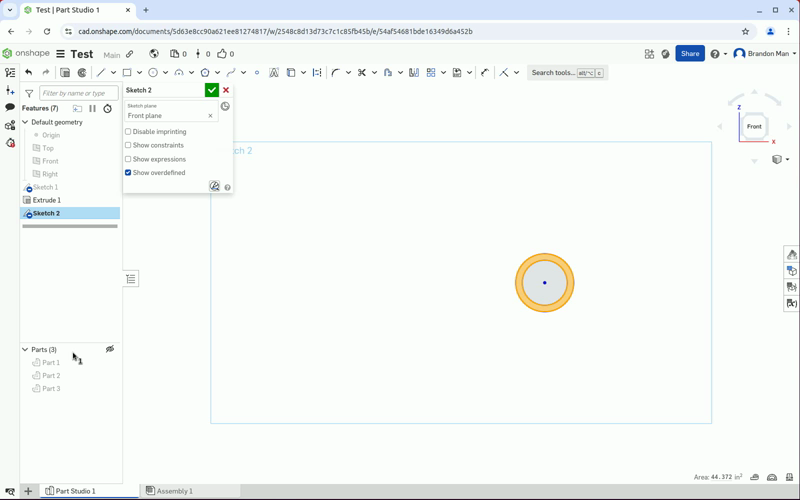
key(shift+y)
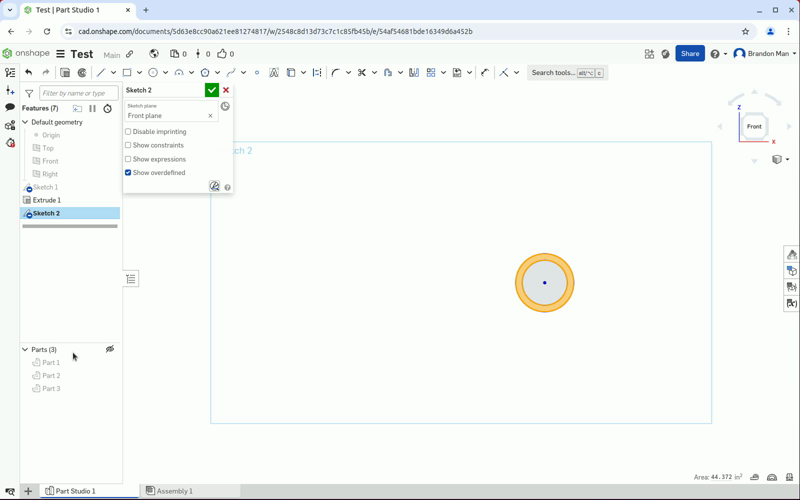
key(shift+e)
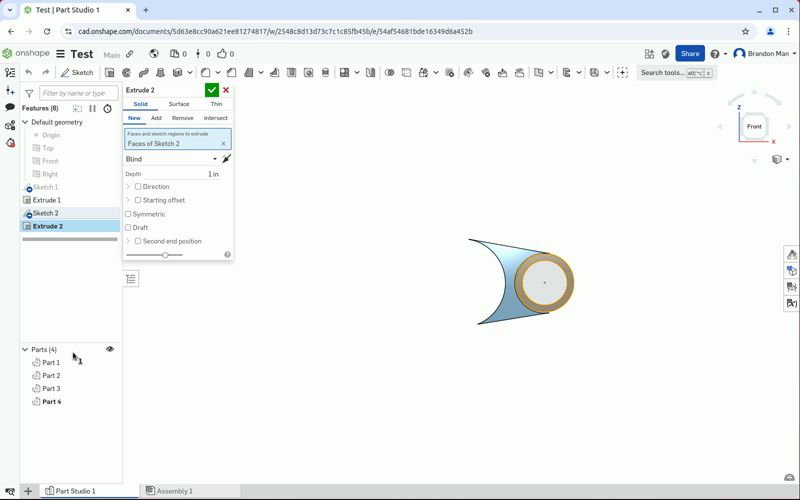
mouse_move(143, 106)
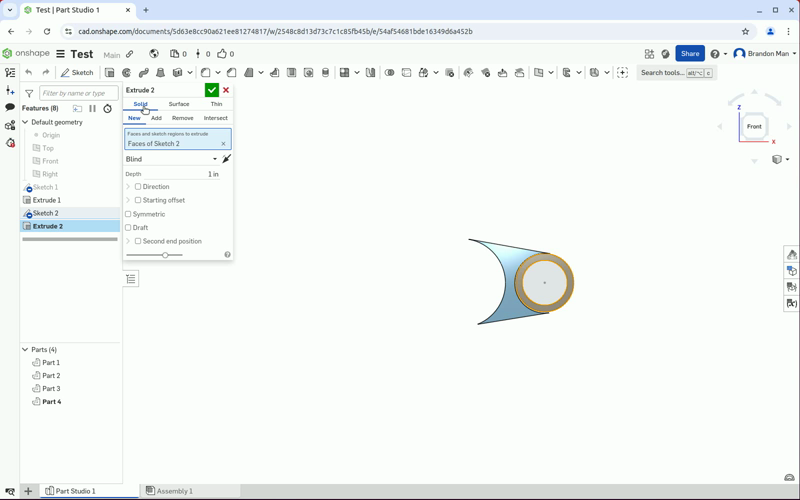
click(143, 106)
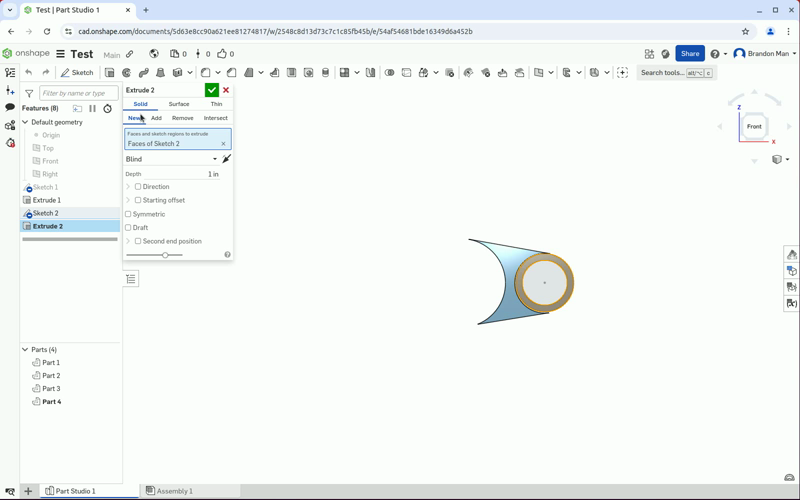
mouse_move(137, 120)
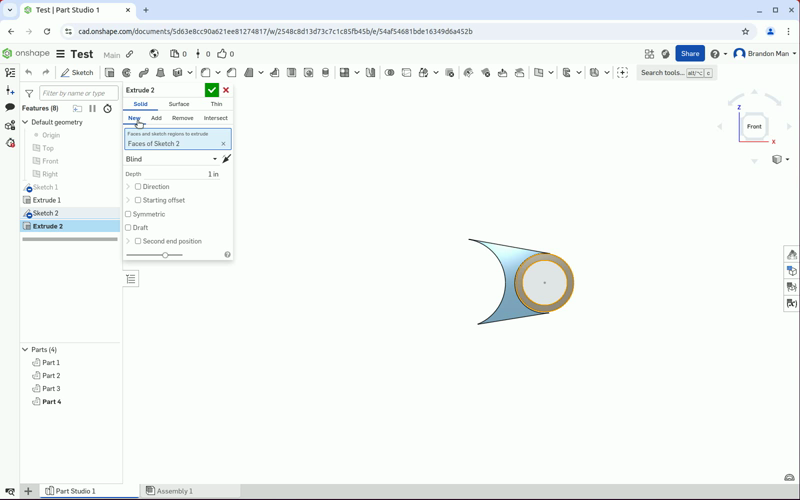
click(137, 120)
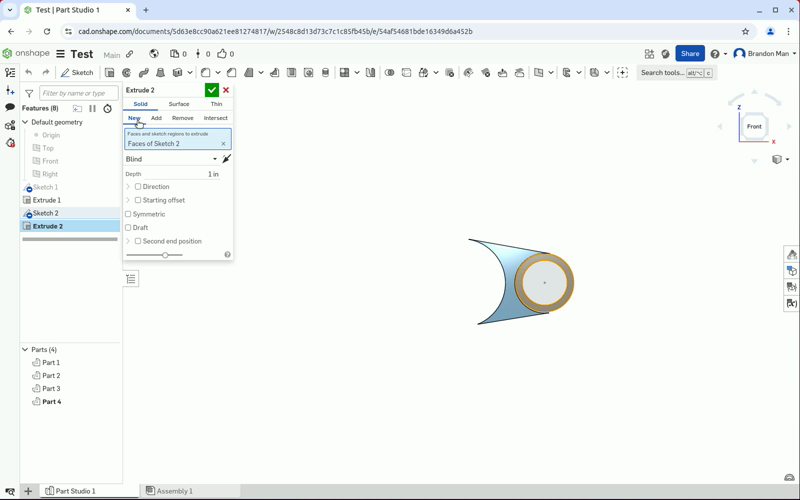
key(tab, 4)
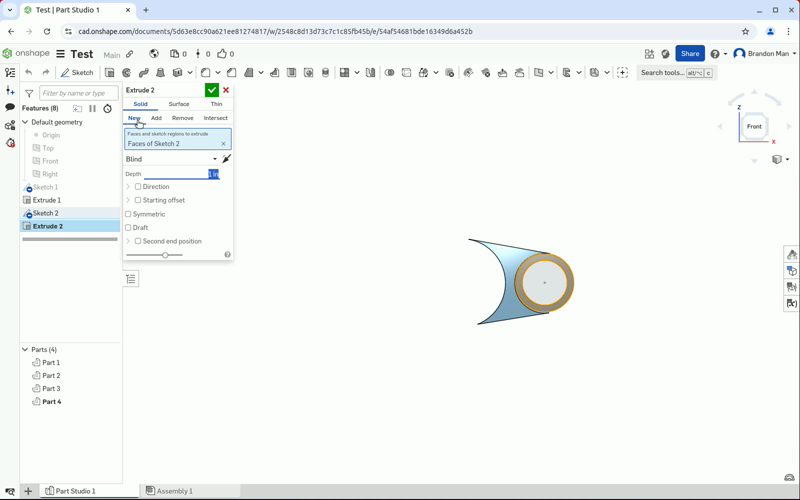
text(7.943)
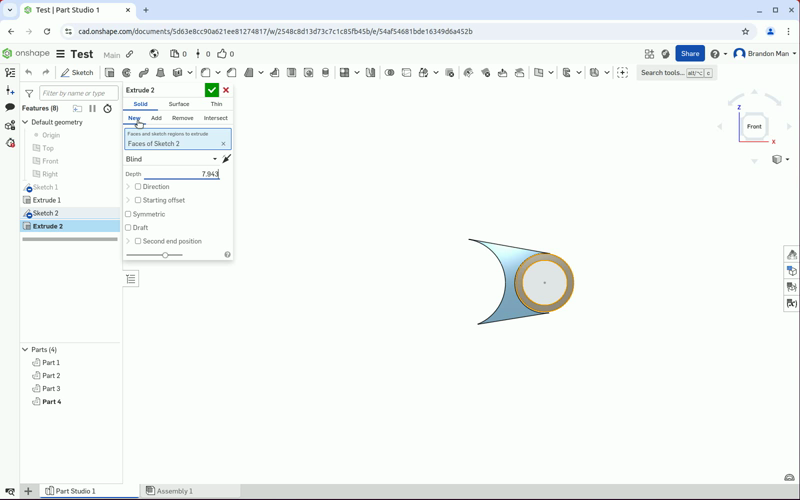
key(enter)
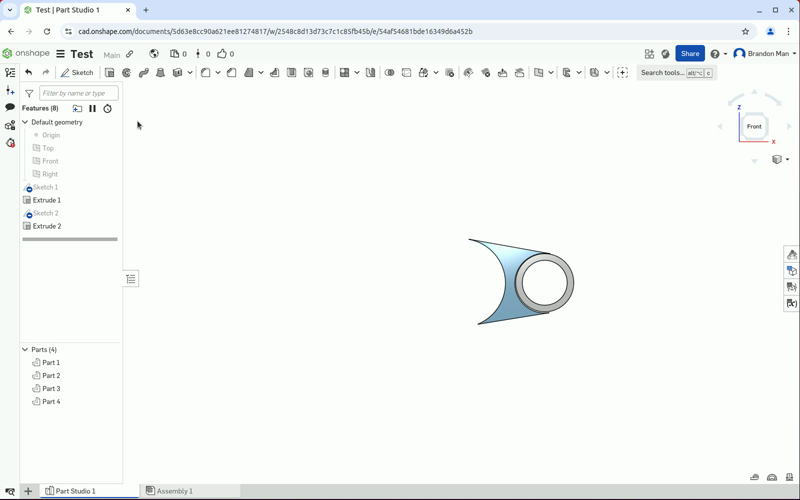
key(shift+h)
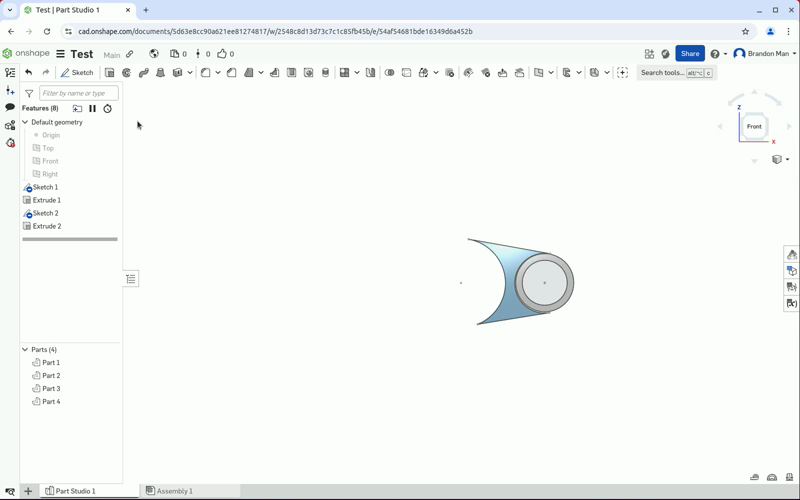
key(shift+h)
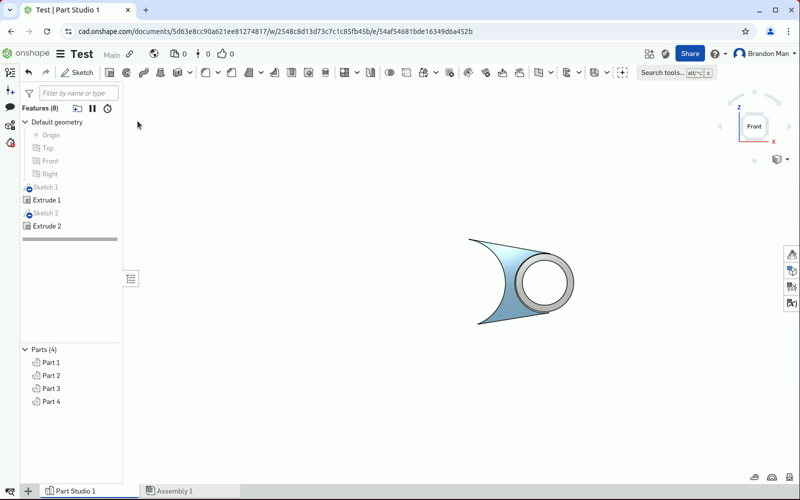
mouse_move(73, 189)
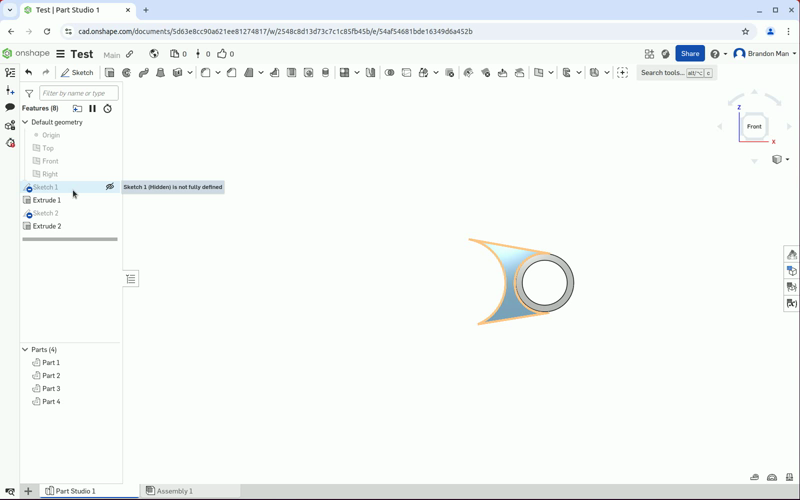
click(73, 189)
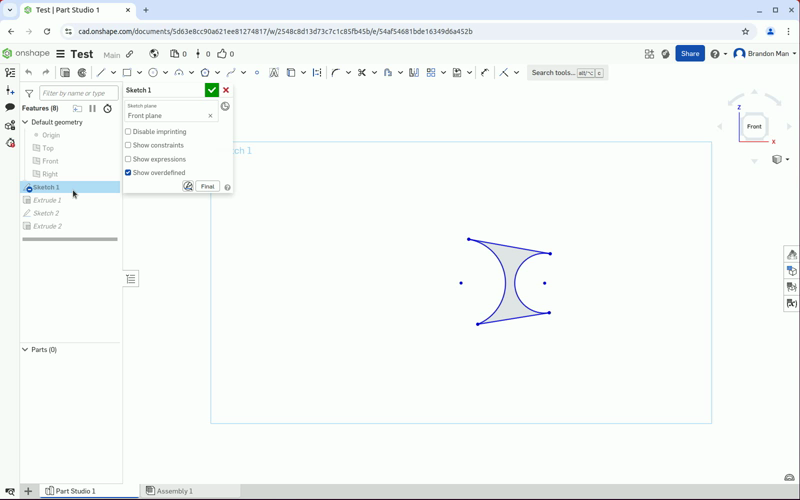
mouse_move(229, 92)
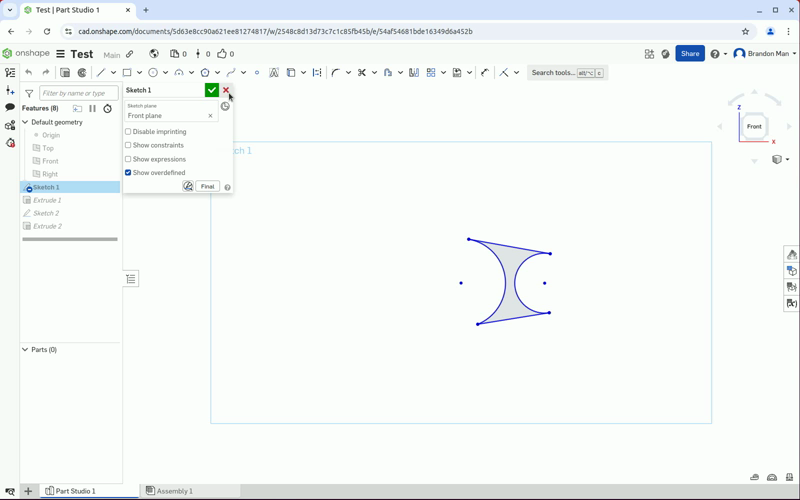
click(229, 92)
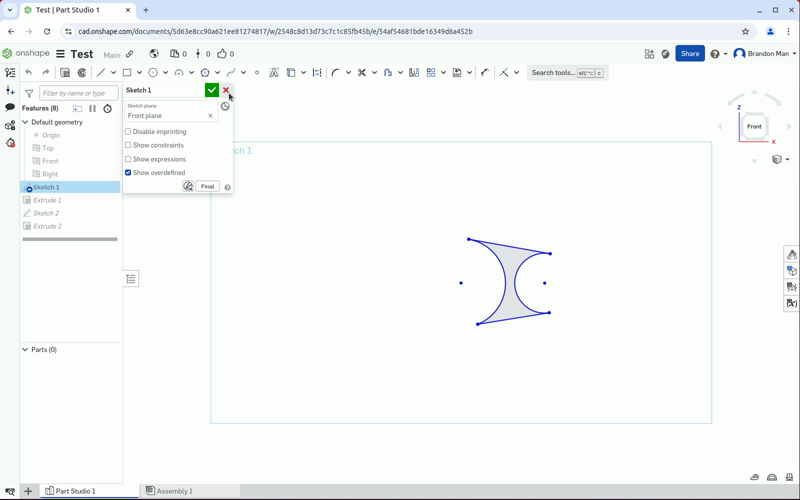
key(shift+s)
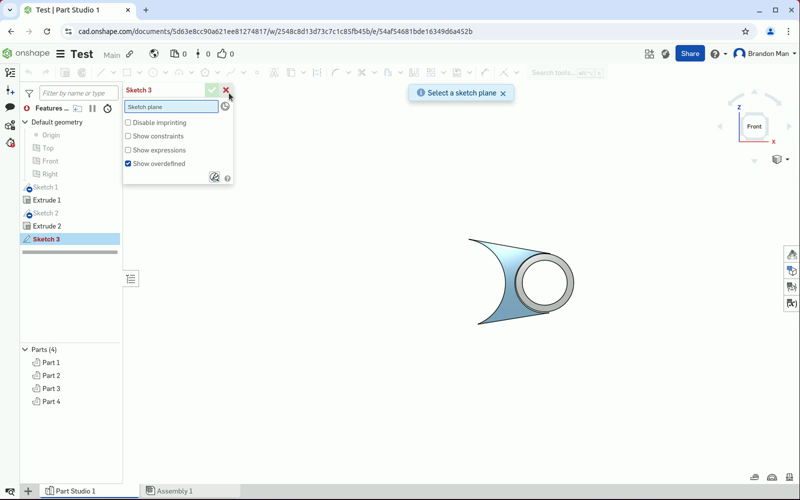
mouse_move(73, 163)
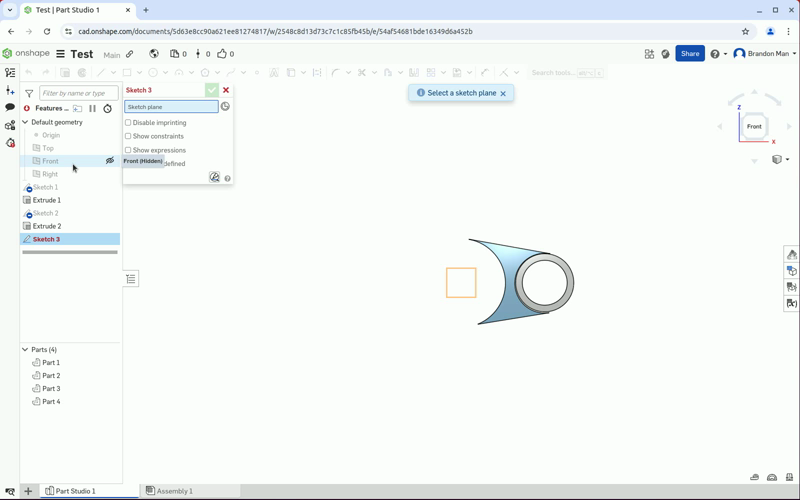
click(73, 163)
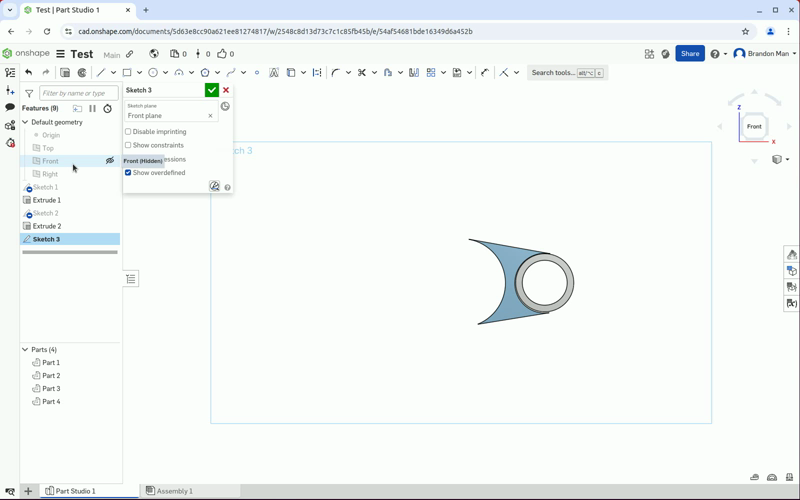
mouse_move(73, 352)
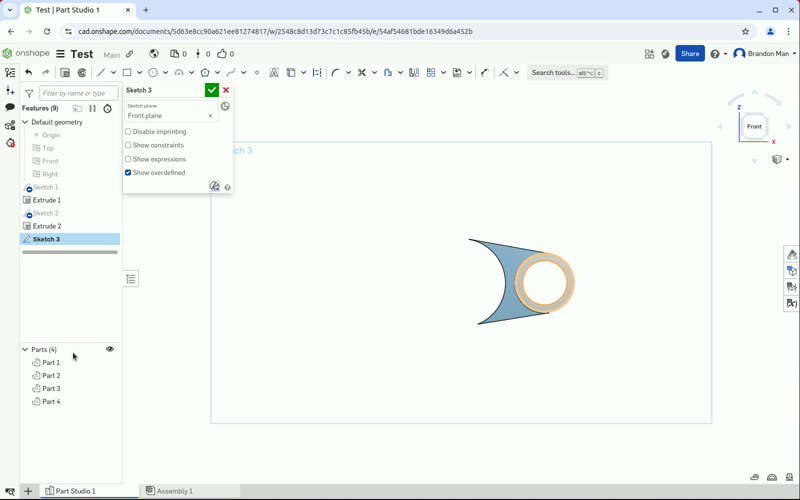
key(y)
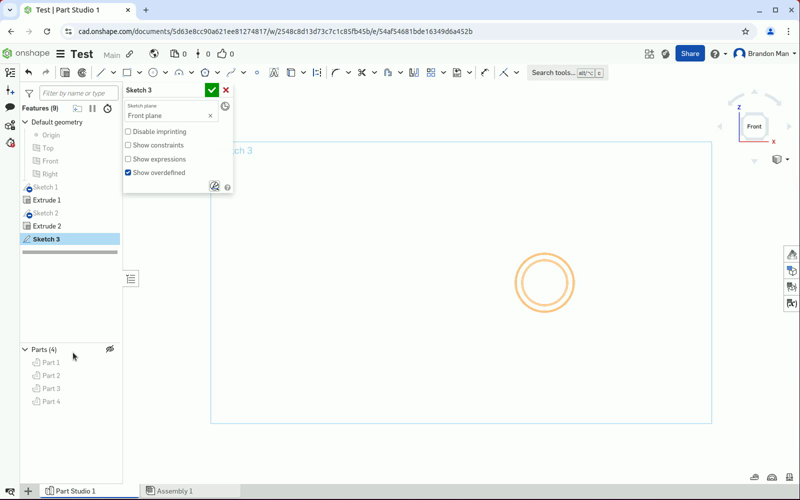
key(c)
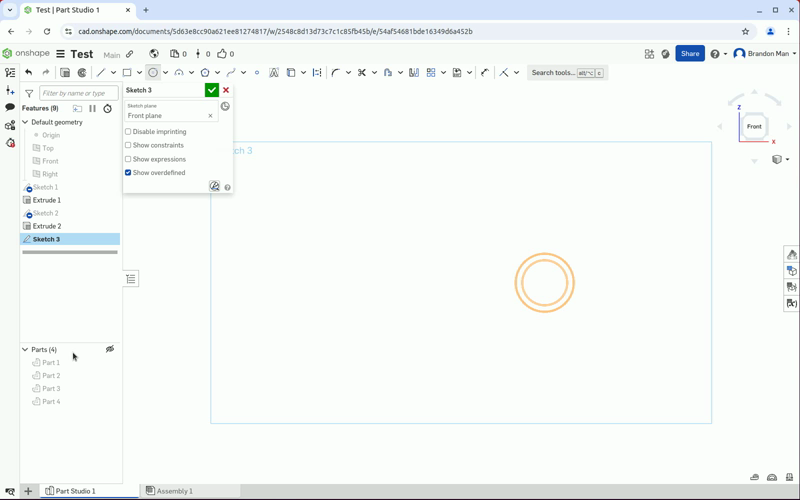
key_down(shift)
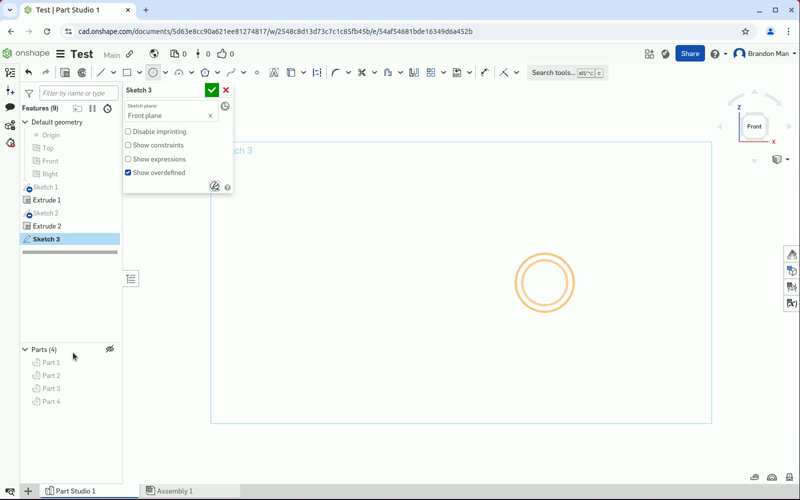
mouse_move(460, 282)
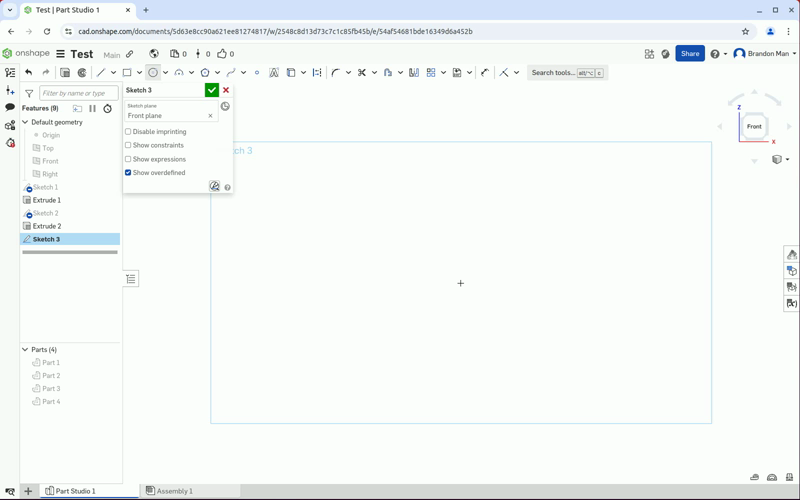
click(460, 282)
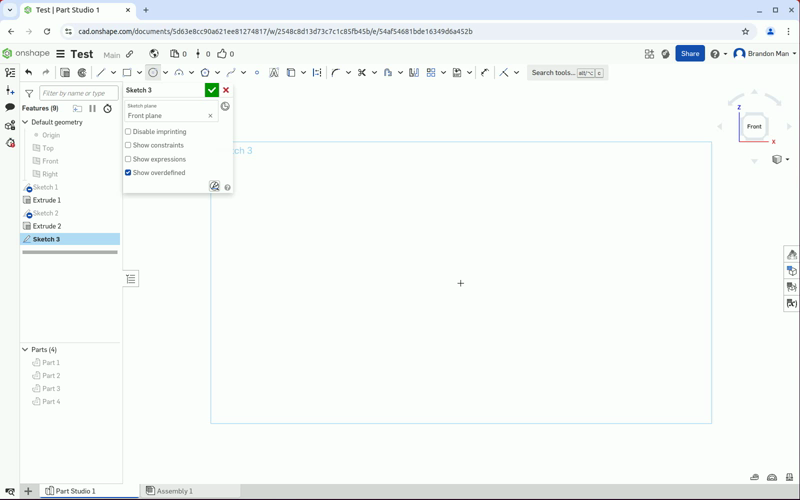
key_up(shift)
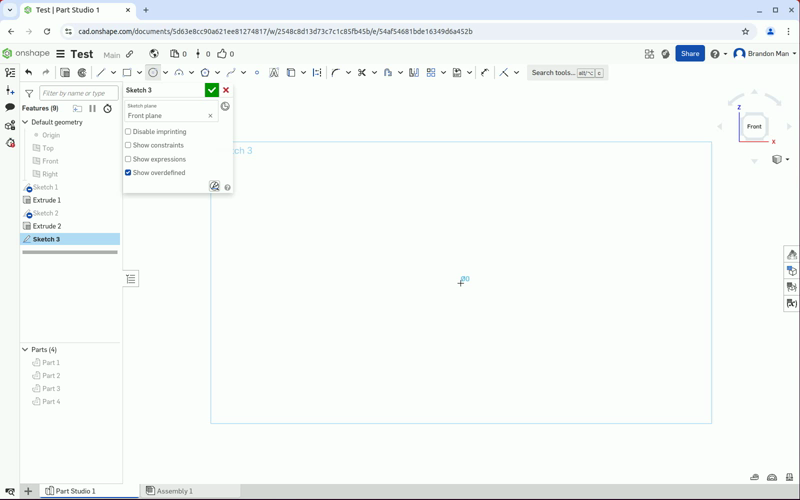
mouse_move(505, 282)
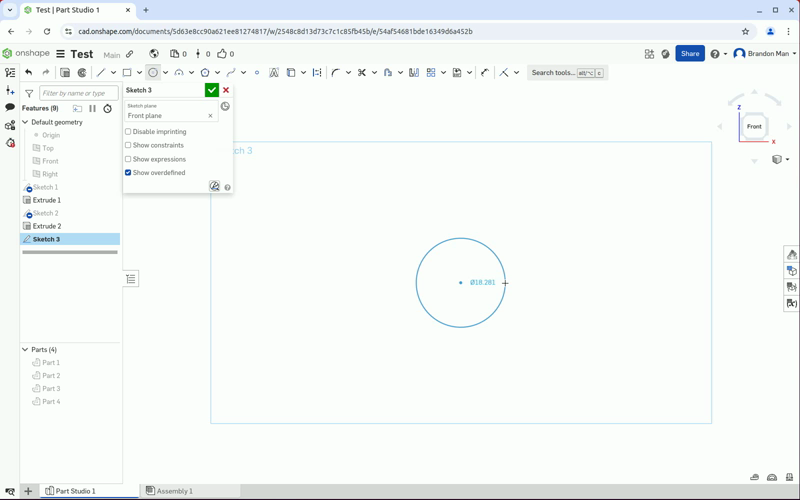
click(505, 282)
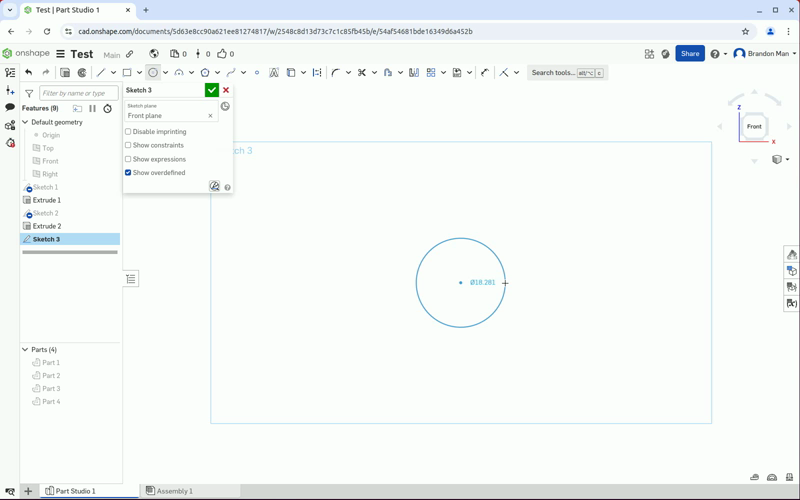
key(esc)
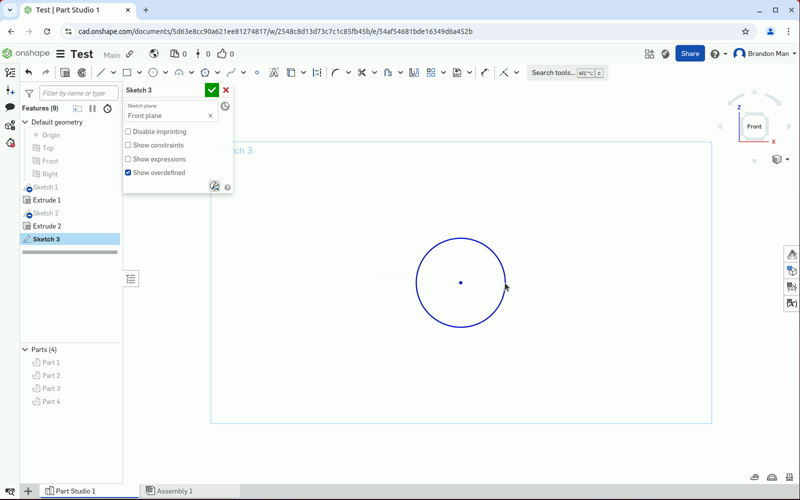
key(l)
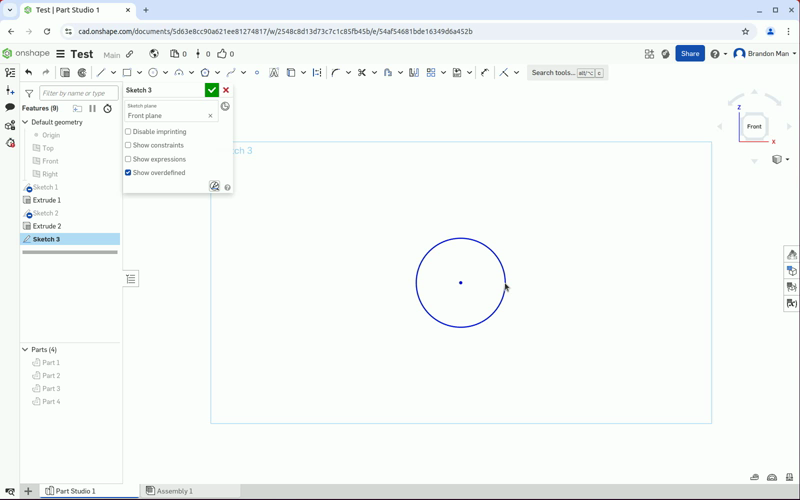
key_down(shift)
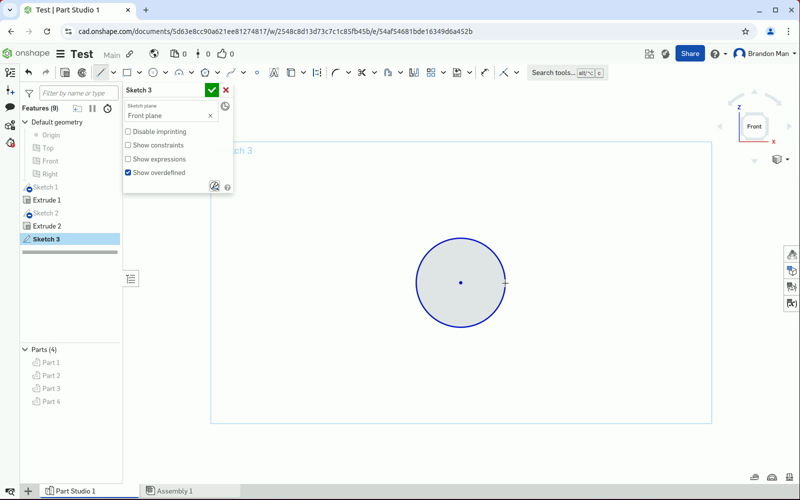
mouse_move(431, 290)
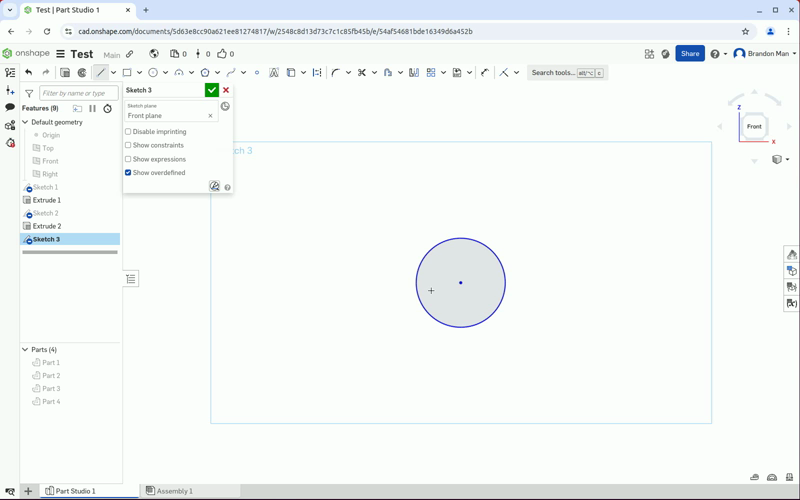
click(431, 290)
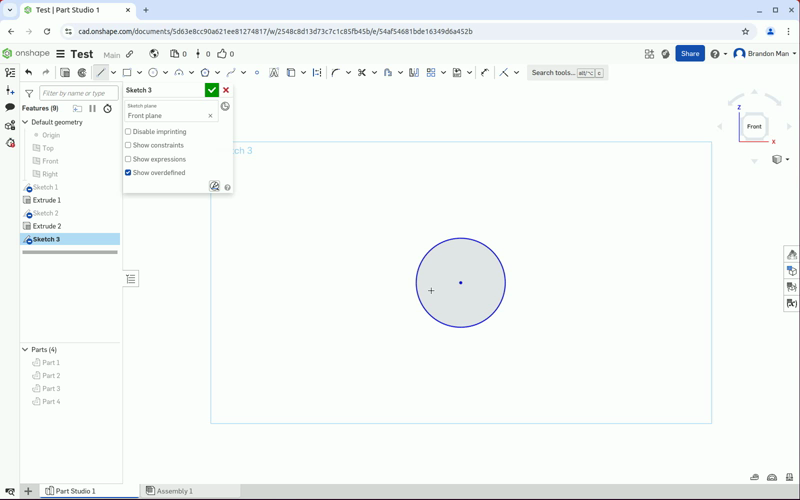
key_up(shift)
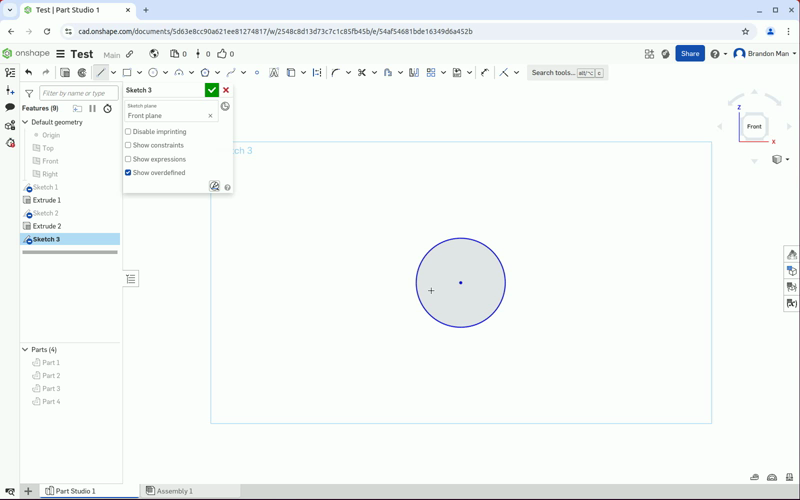
key_down(shift)
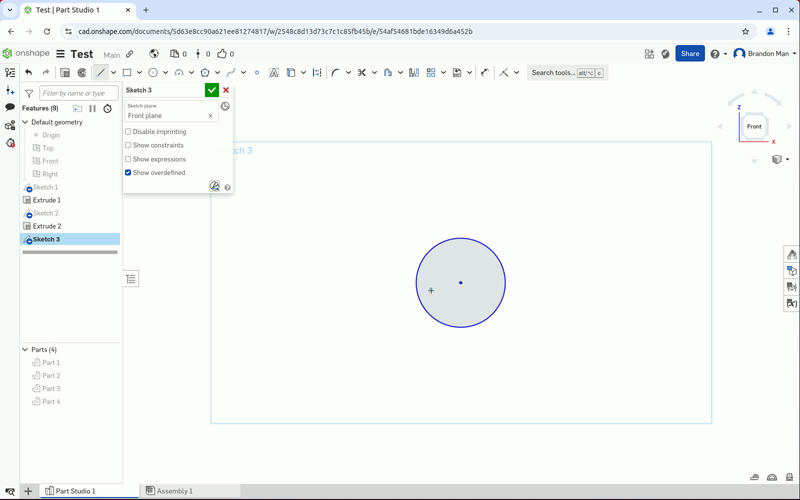
mouse_move(461, 290)
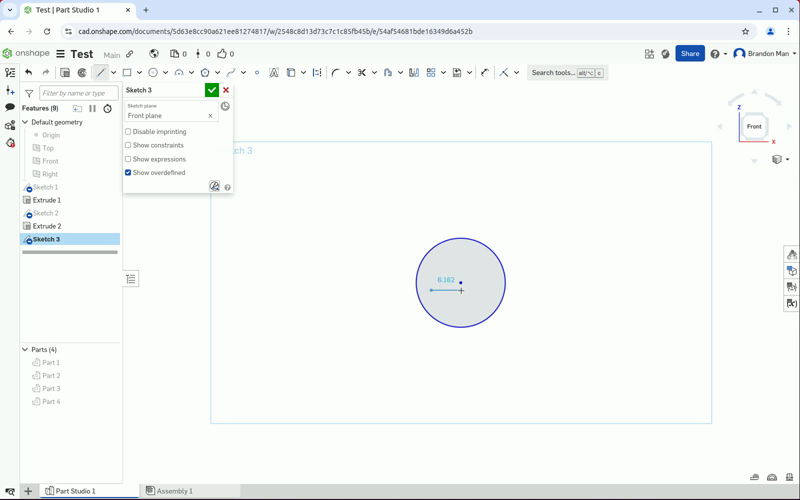
mouse_move(439, 290)
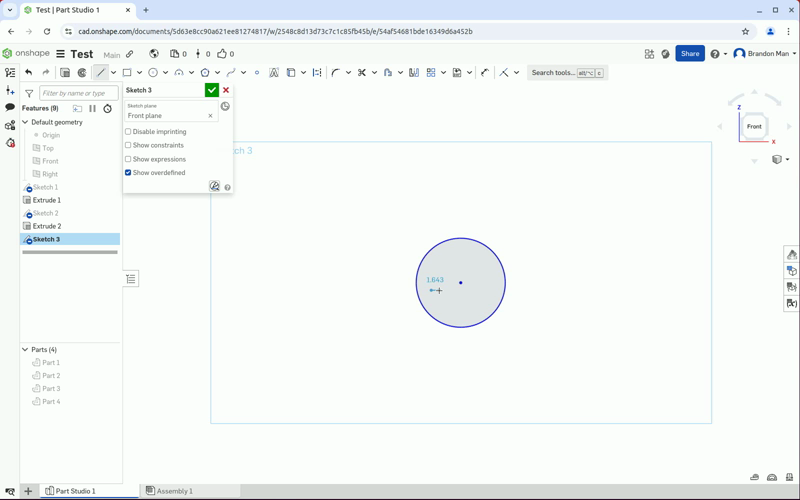
click(439, 290)
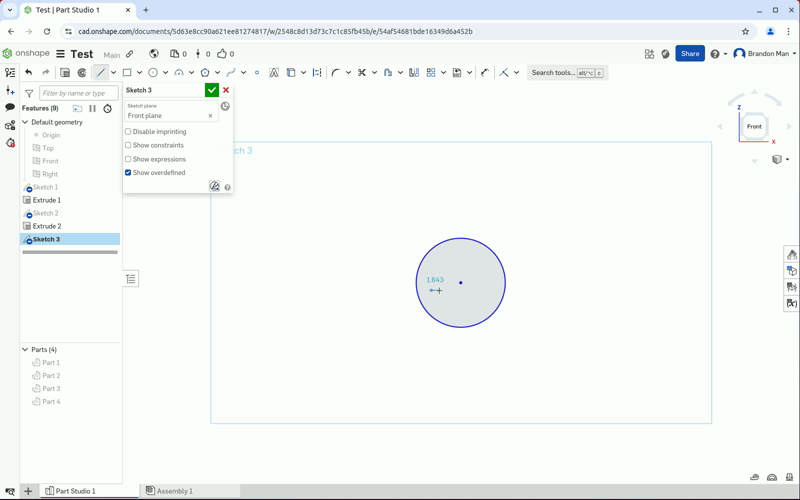
key_up(shift)
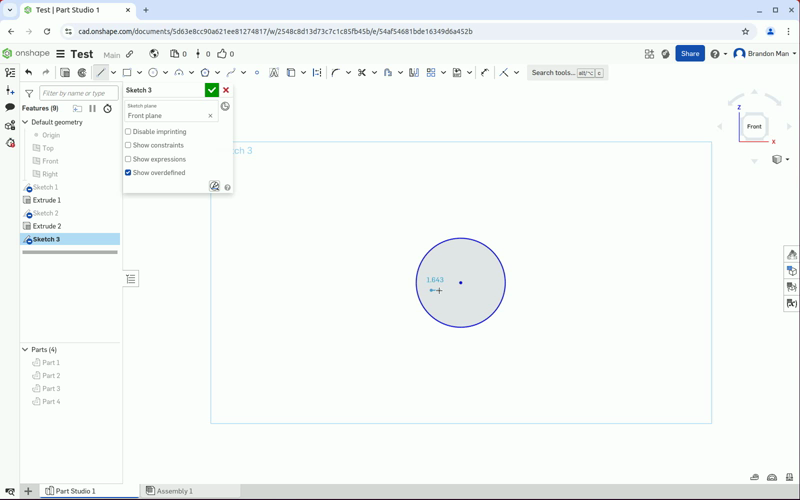
key(esc)
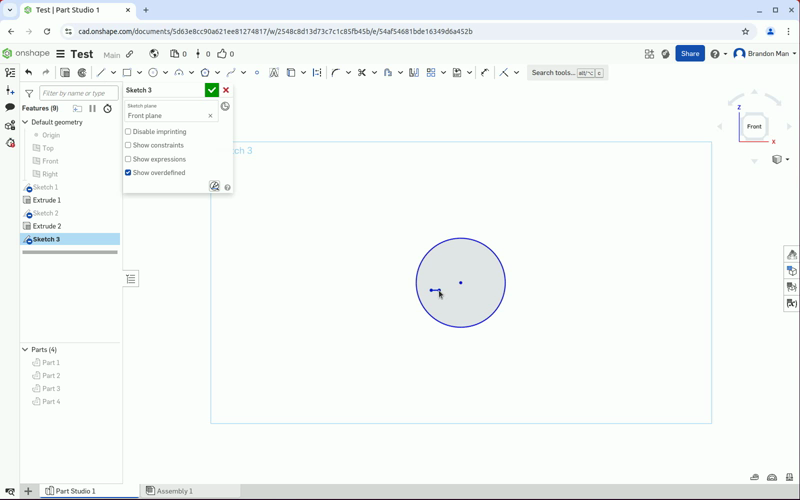
key(a)
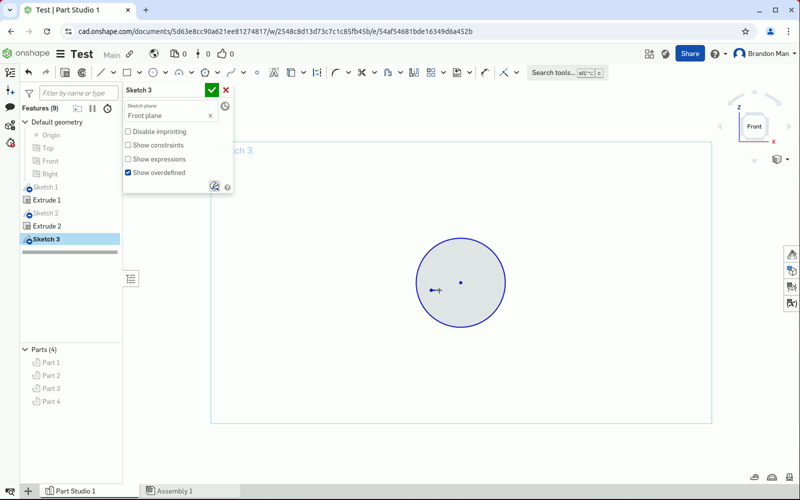
mouse_move(439, 290)
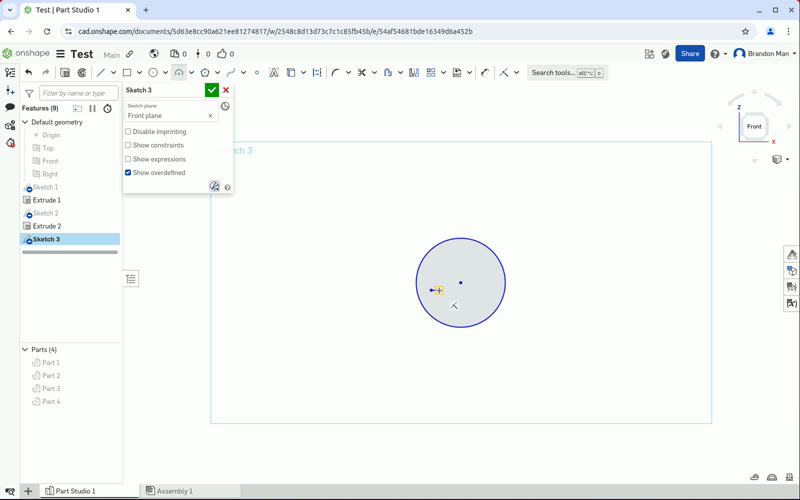
click(439, 290)
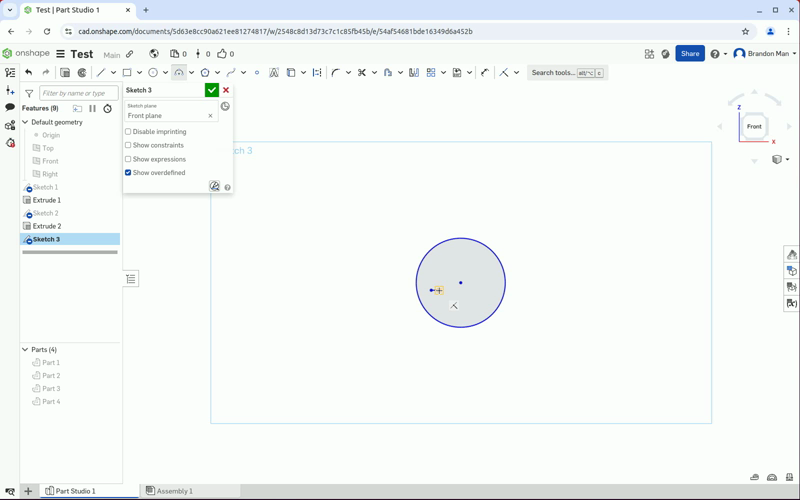
key_down(shift)
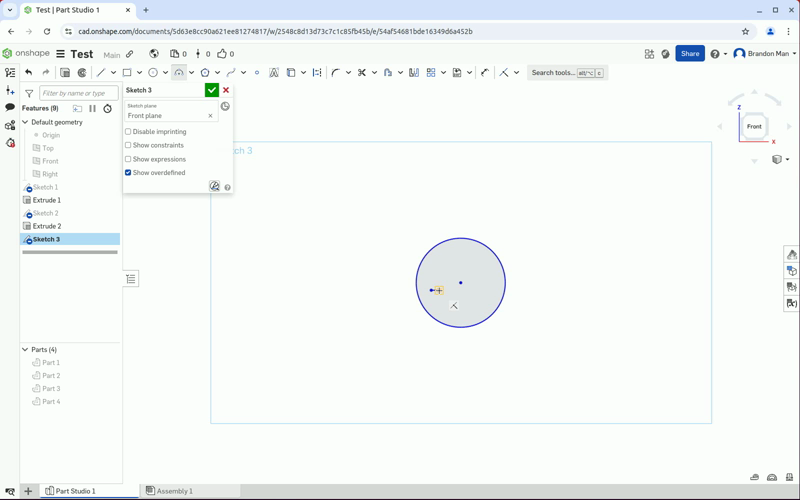
mouse_move(481, 290)
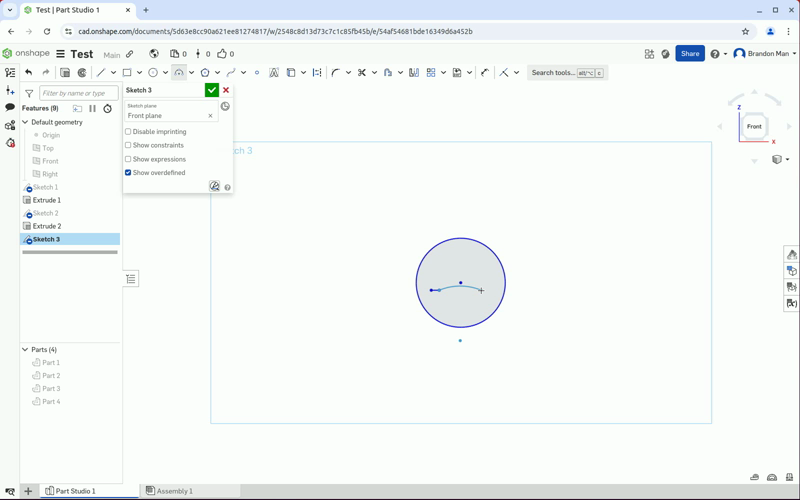
click(481, 290)
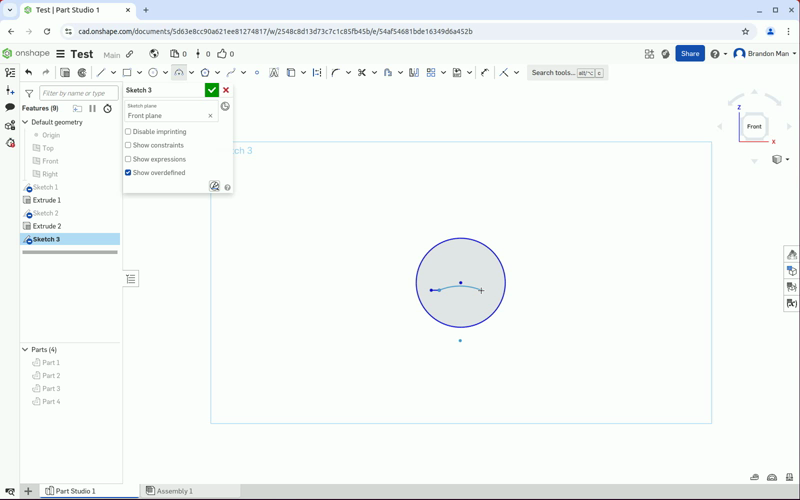
mouse_move(460, 305)
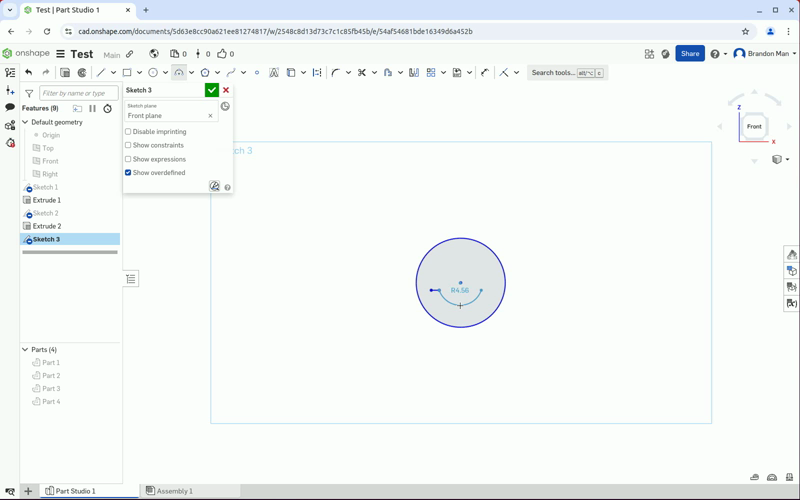
click(460, 305)
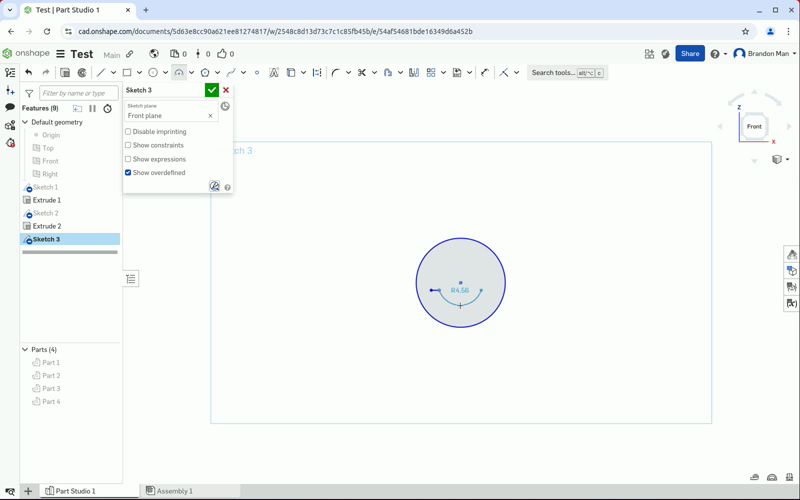
key_up(shift)
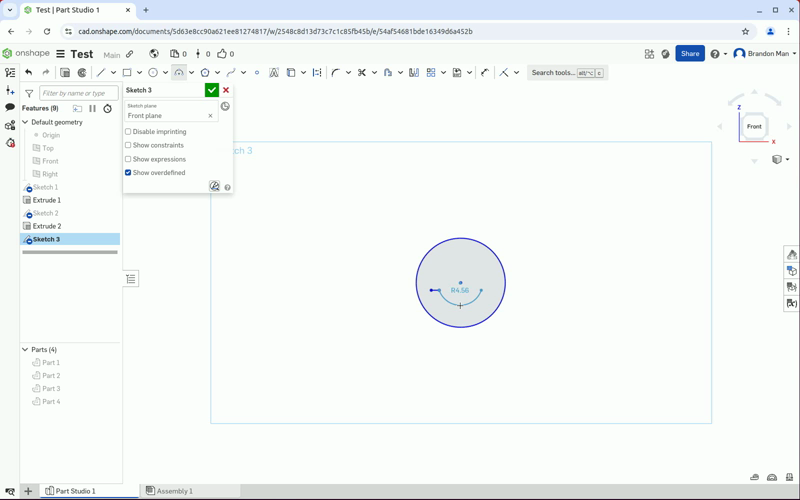
key(esc)
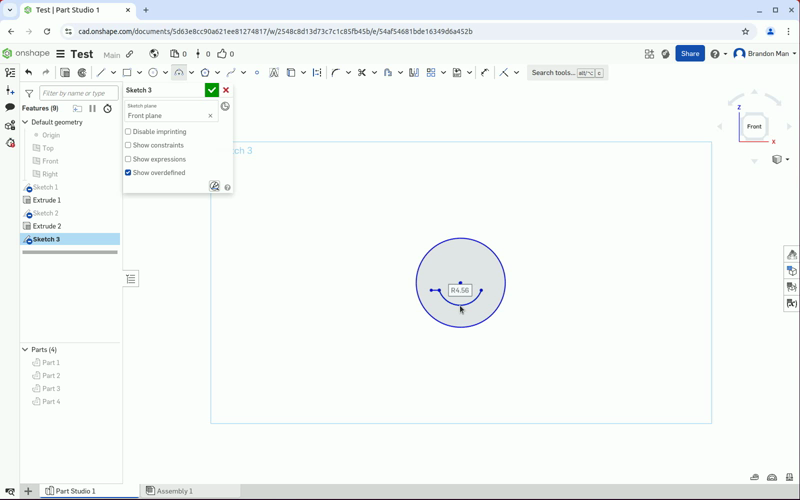
key(l)
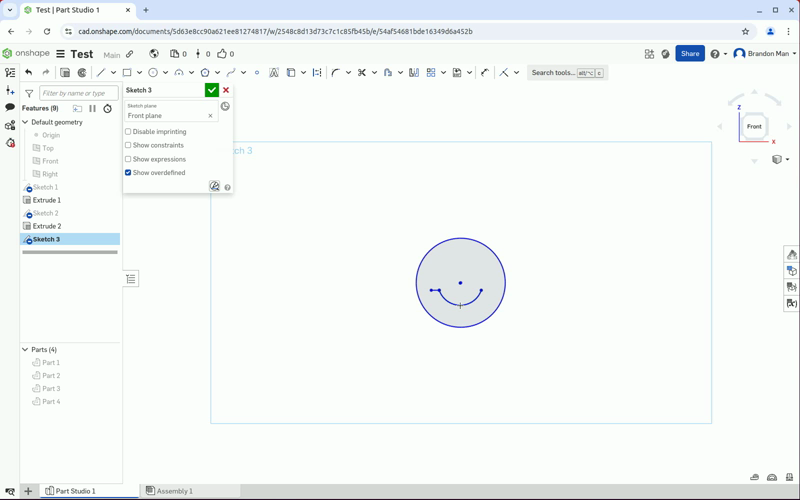
mouse_move(481, 290)
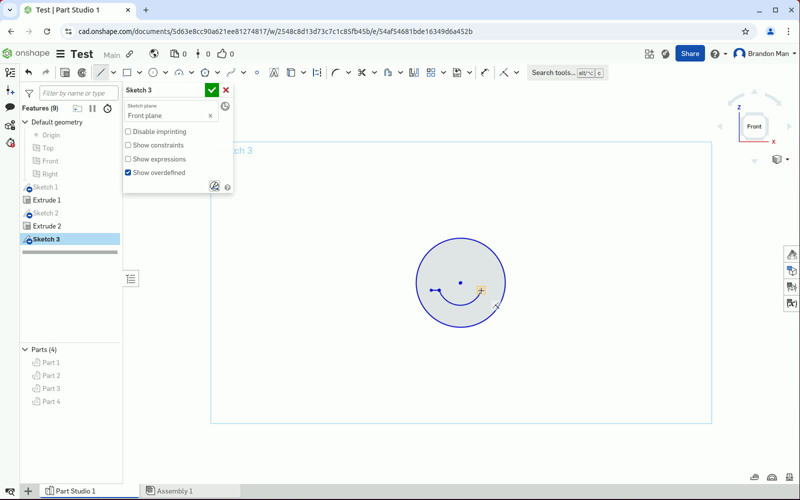
click(481, 290)
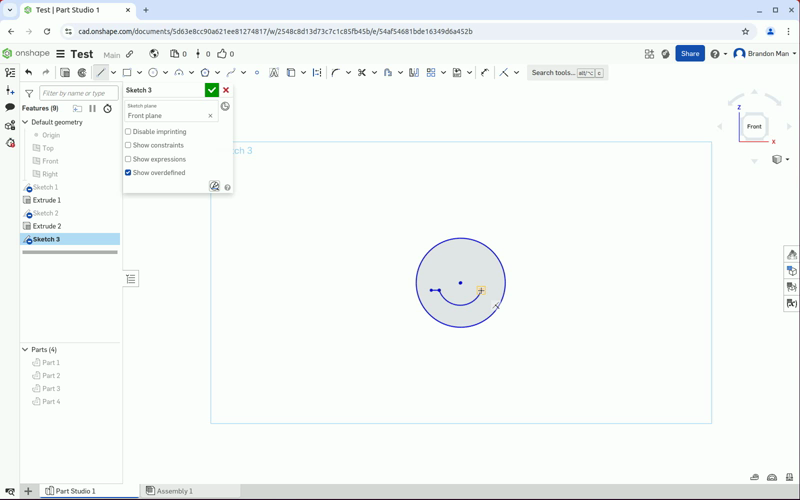
key_down(shift)
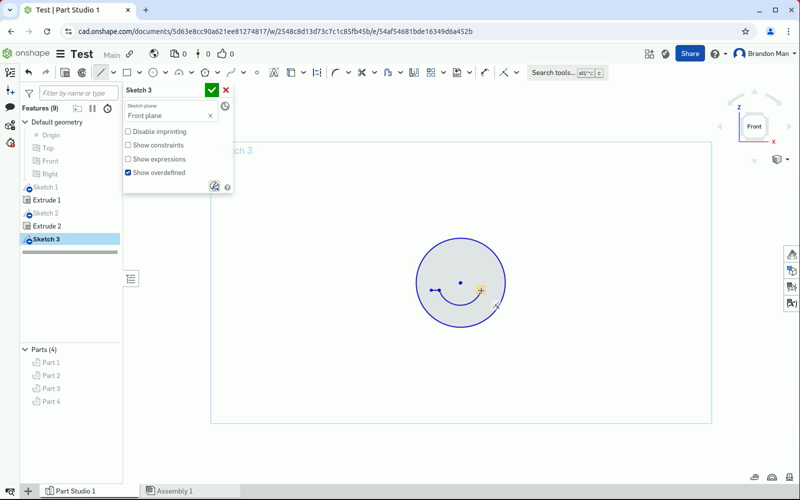
mouse_move(511, 290)
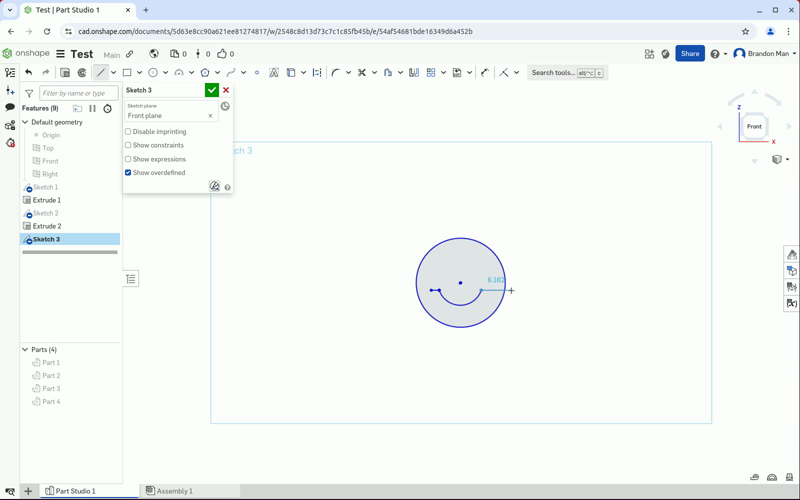
mouse_move(489, 290)
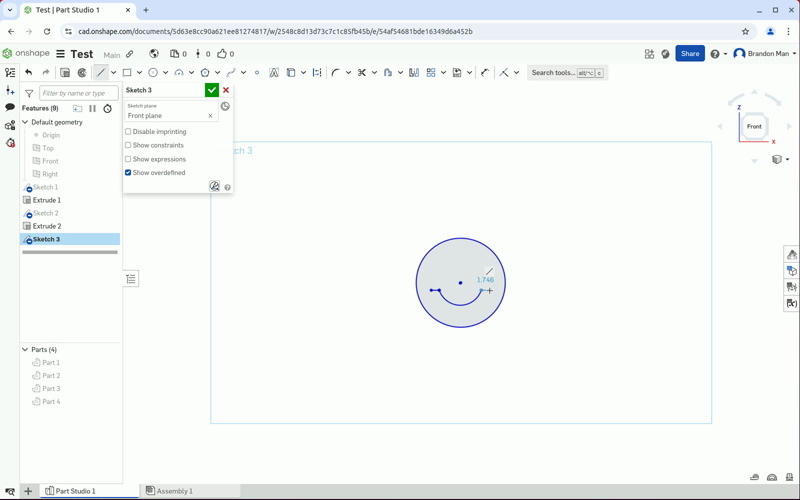
click(489, 290)
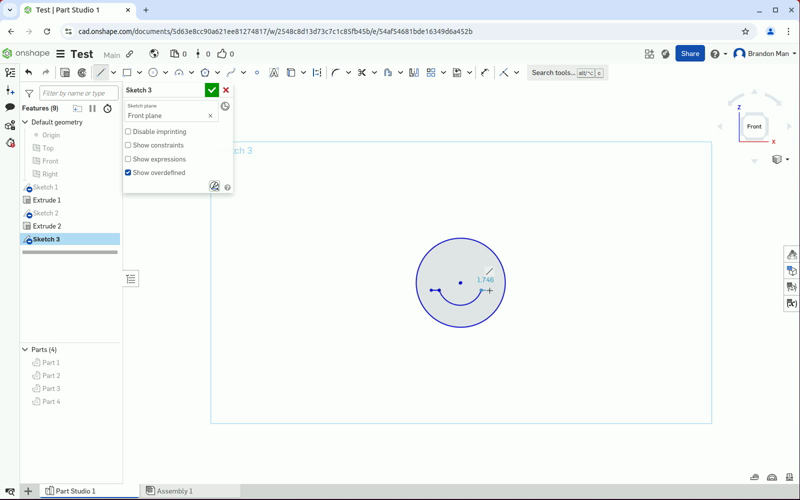
key_up(shift)
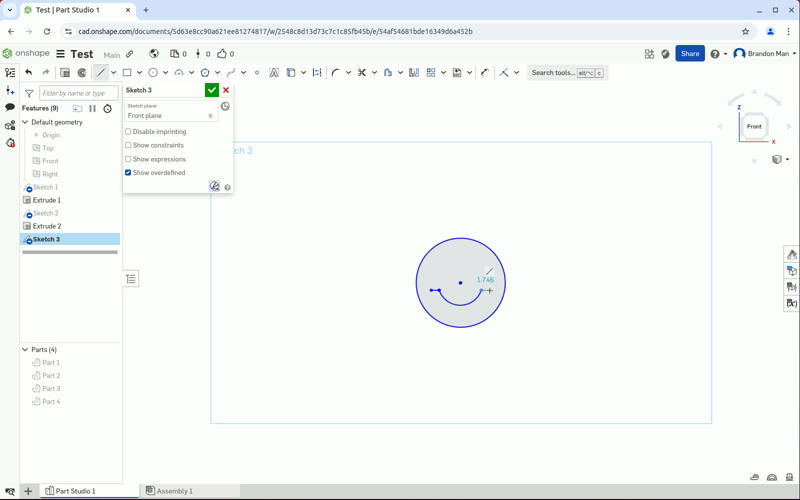
key_down(shift)
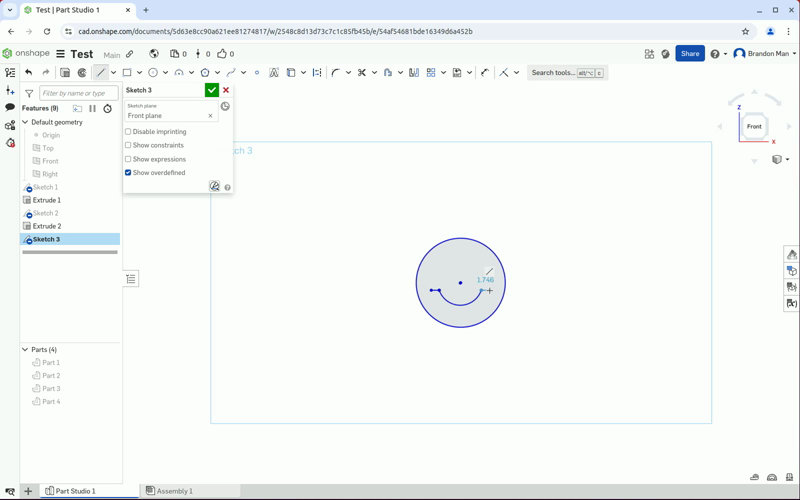
mouse_move(519, 290)
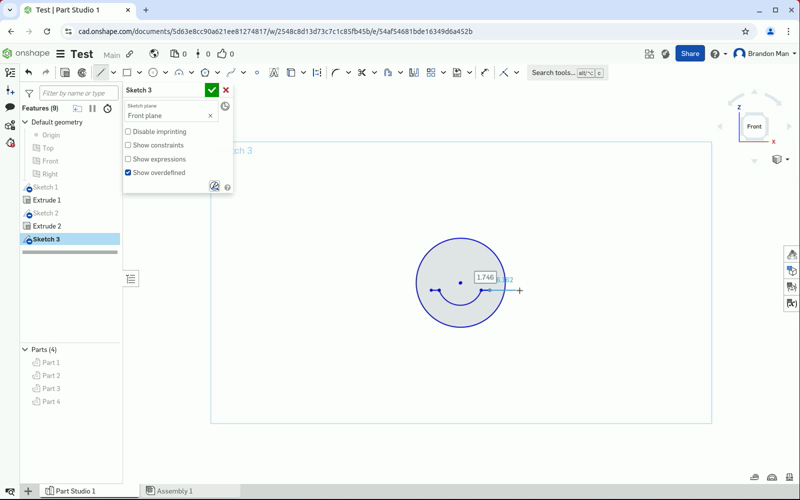
mouse_move(489, 275)
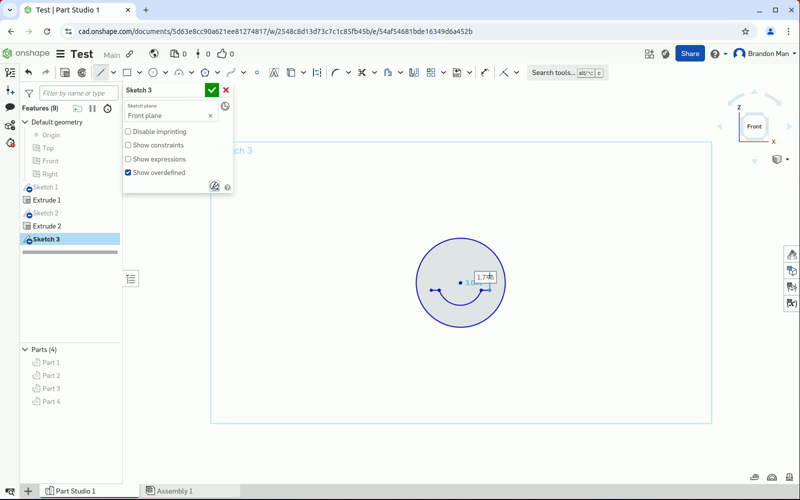
click(489, 275)
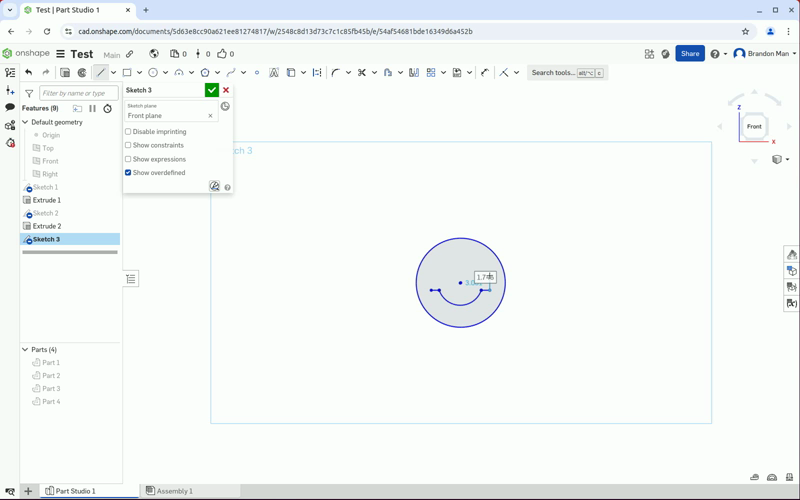
key_up(shift)
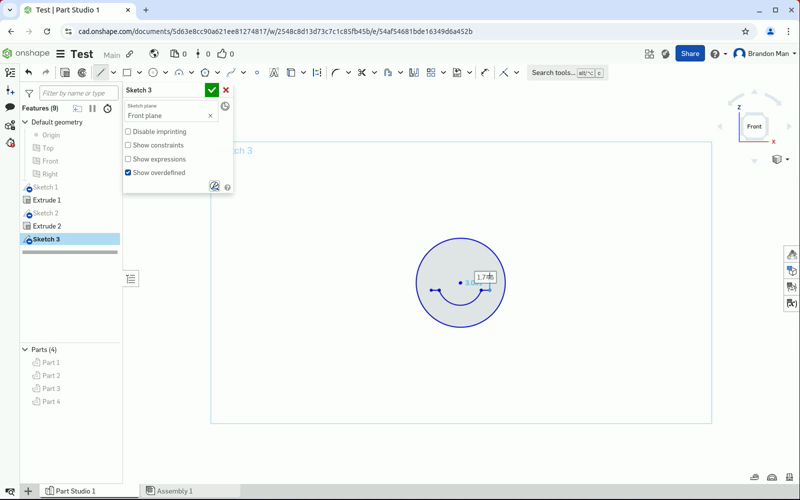
key_down(shift)
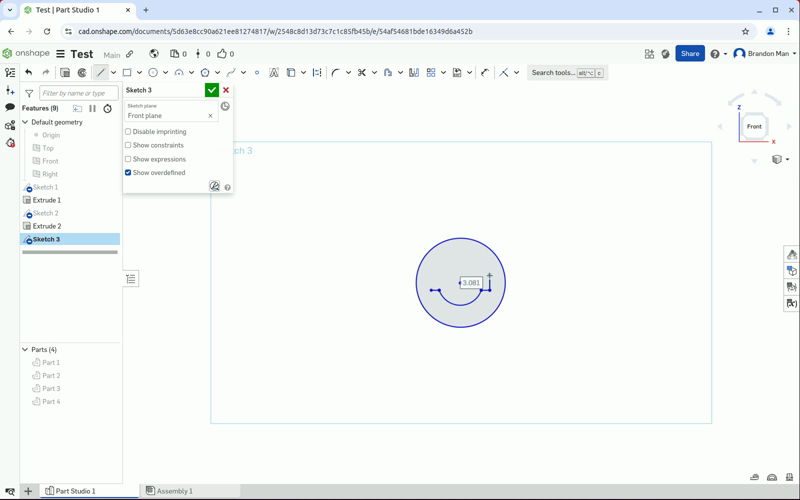
mouse_move(519, 275)
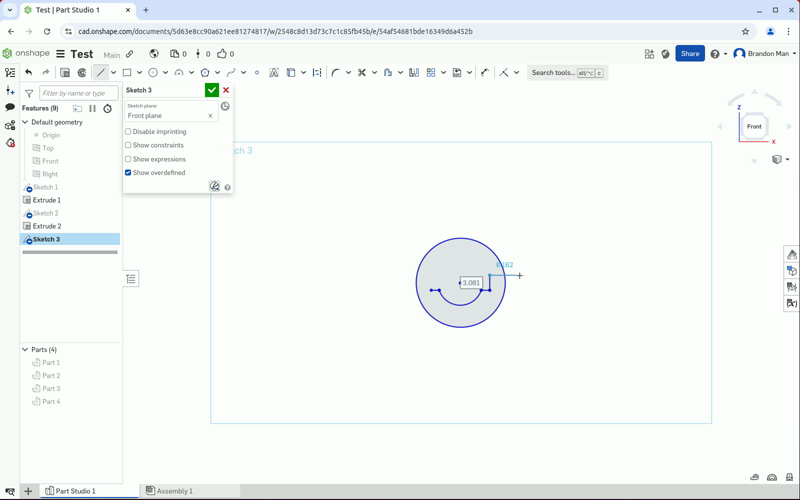
mouse_move(481, 275)
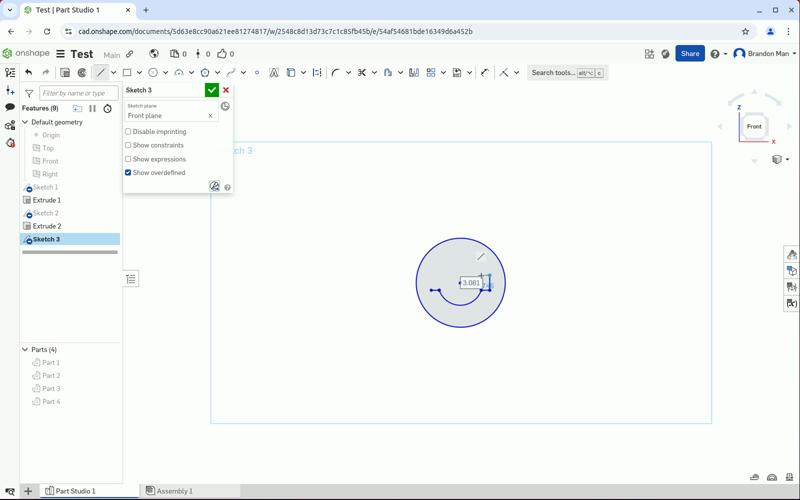
click(481, 275)
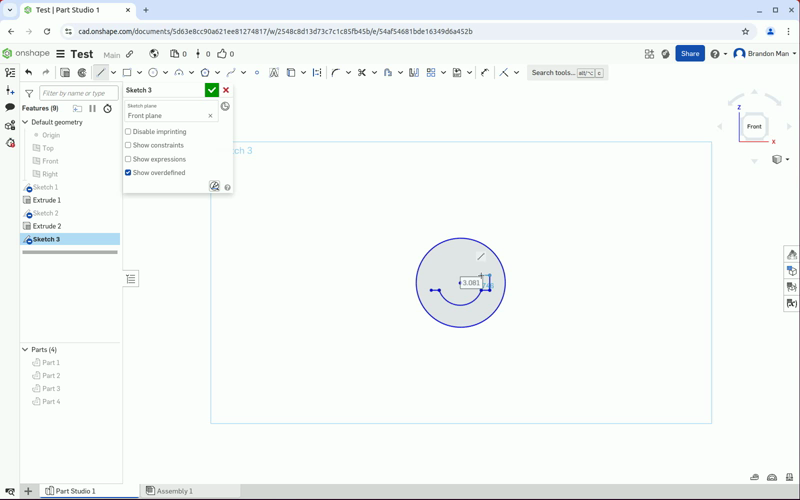
key_up(shift)
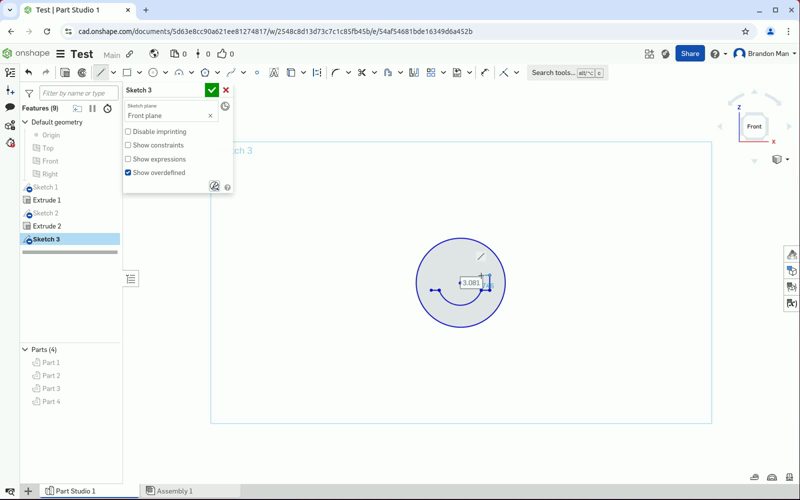
key(esc)
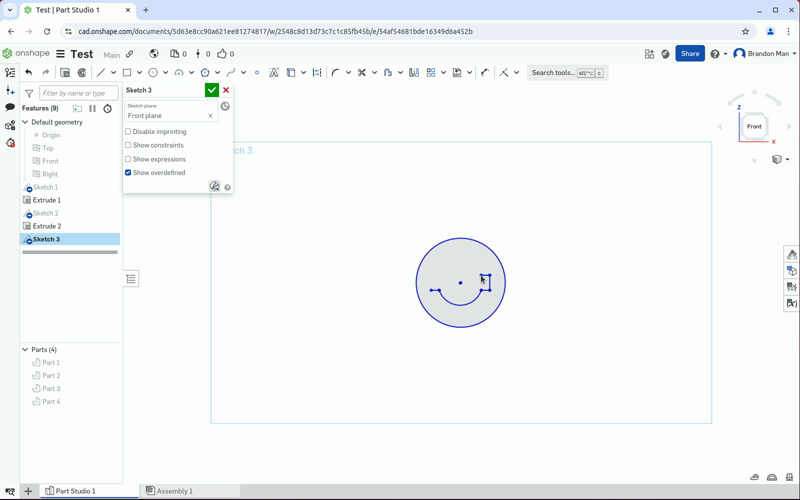
key(a)
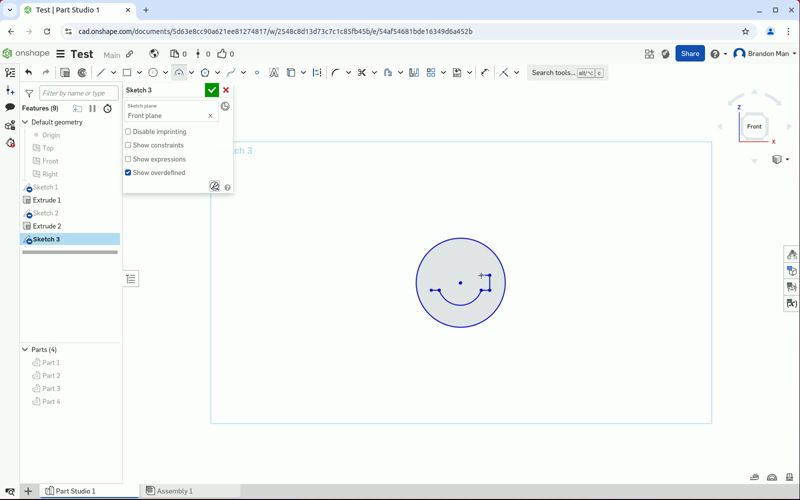
mouse_move(481, 275)
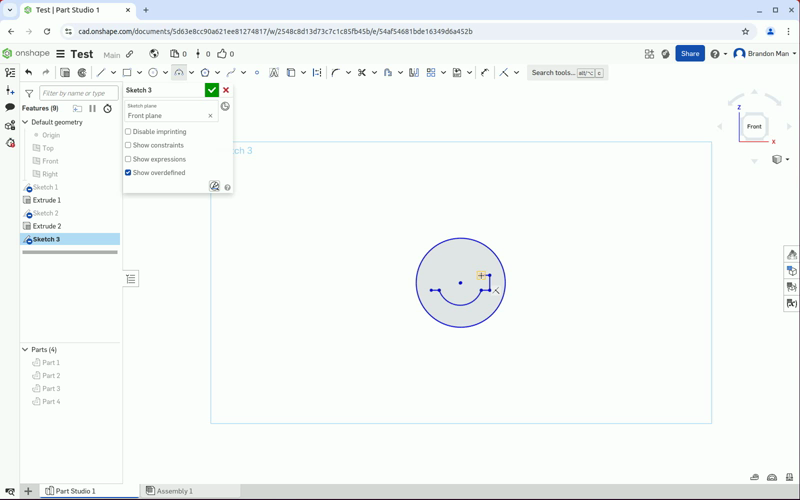
click(481, 275)
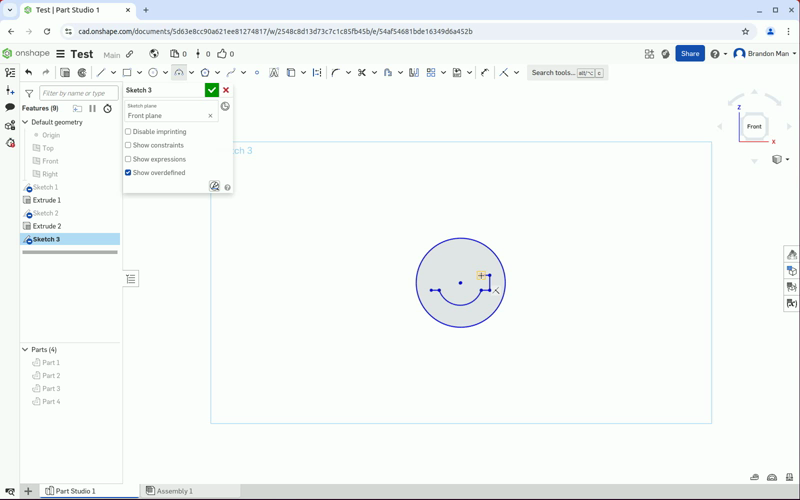
key_down(shift)
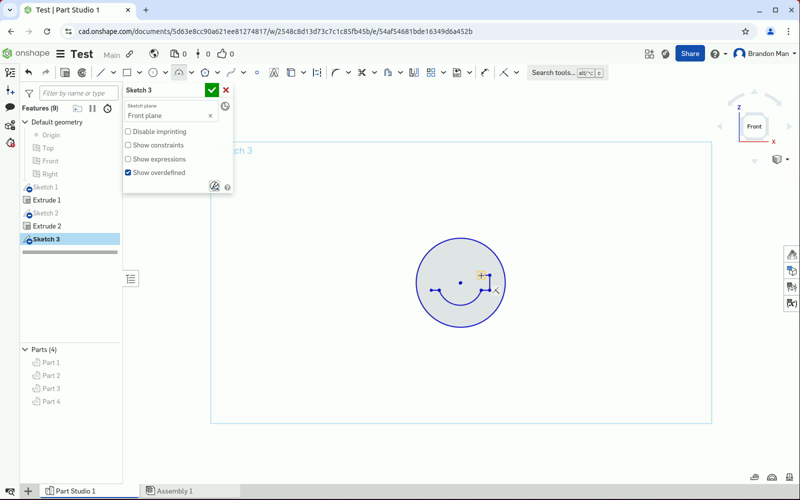
mouse_move(439, 275)
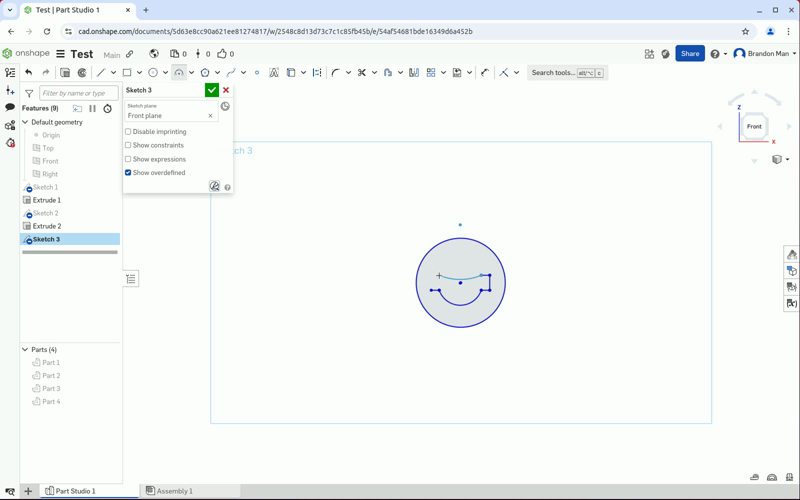
click(439, 275)
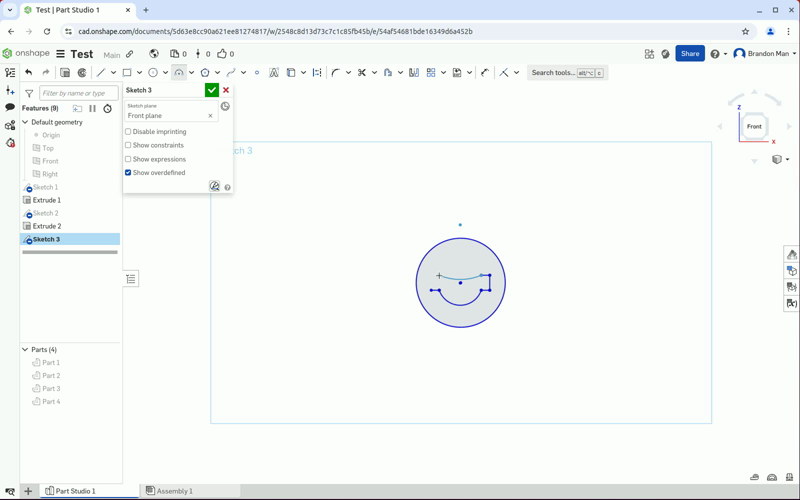
mouse_move(460, 260)
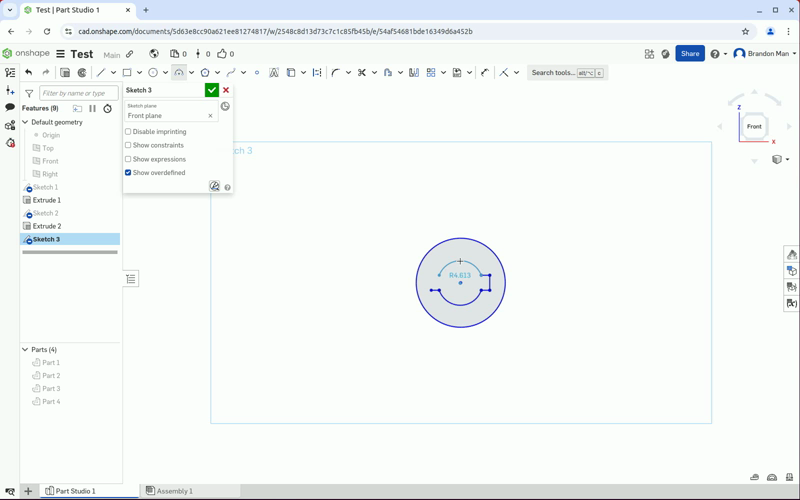
click(460, 260)
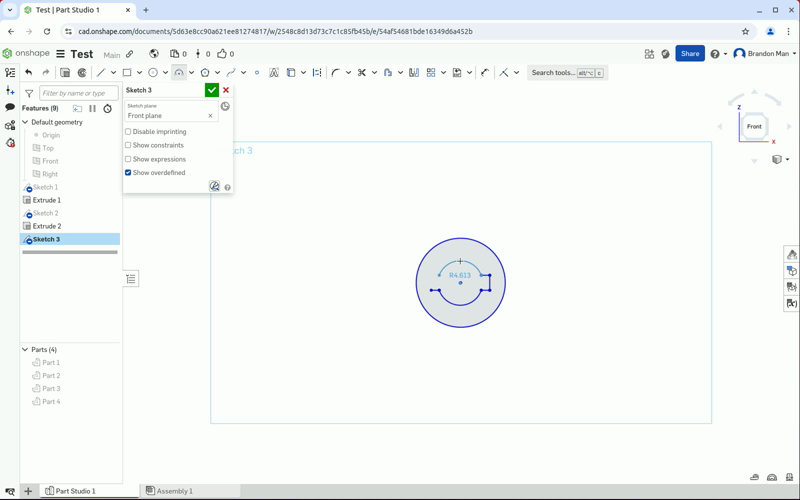
key_up(shift)
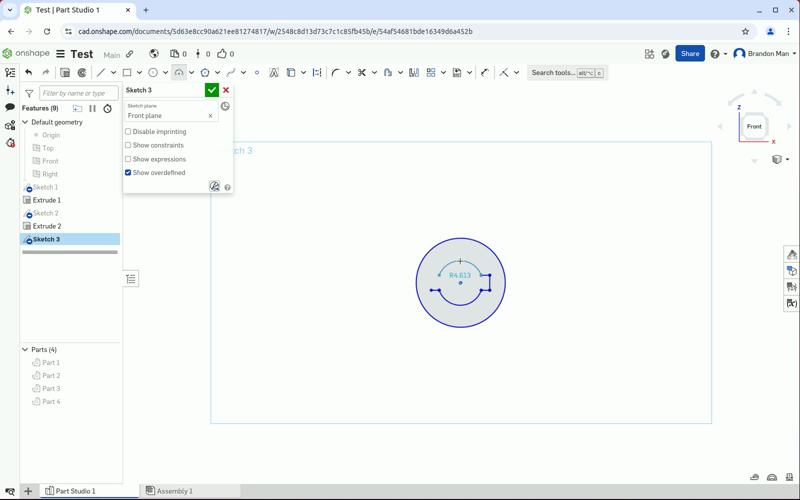
key(esc)
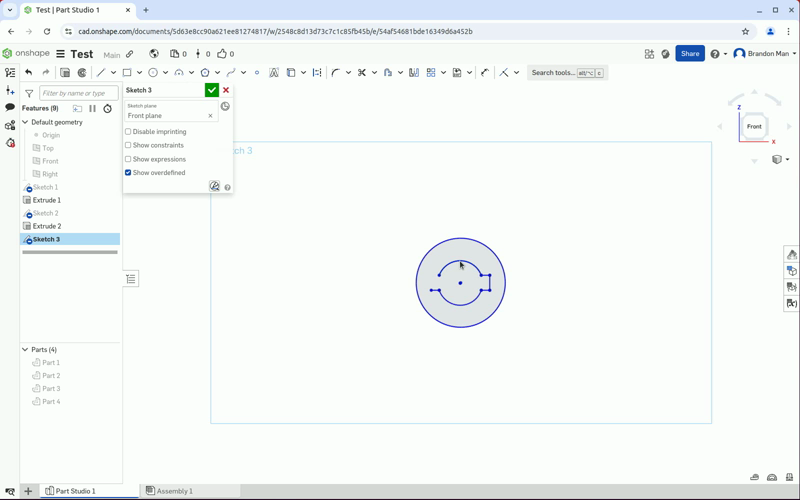
key(l)
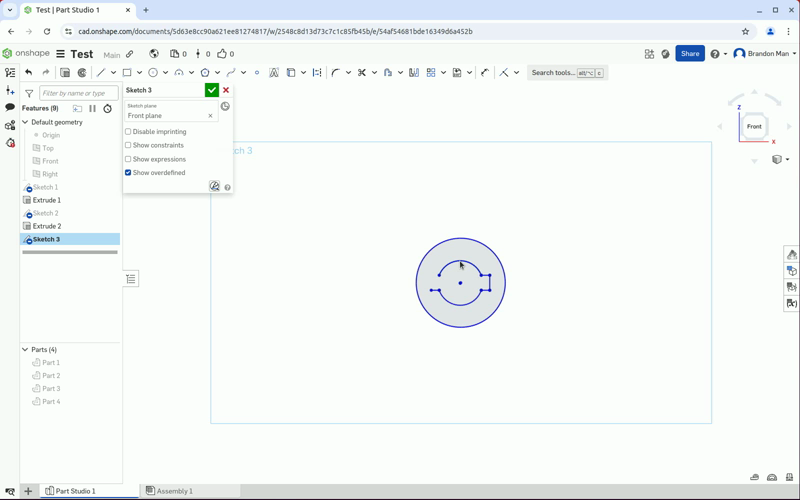
mouse_move(439, 275)
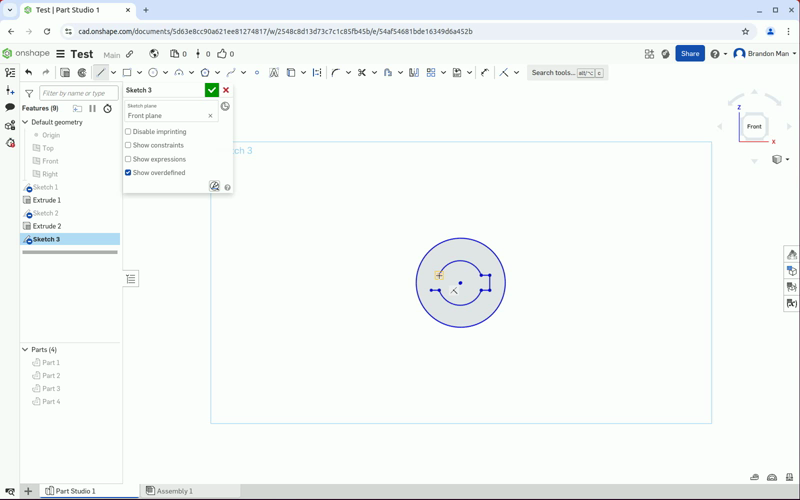
click(439, 275)
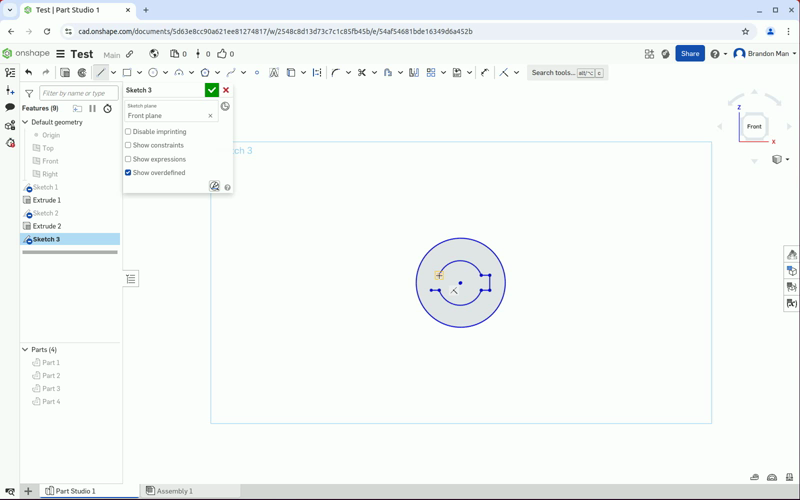
key_down(shift)
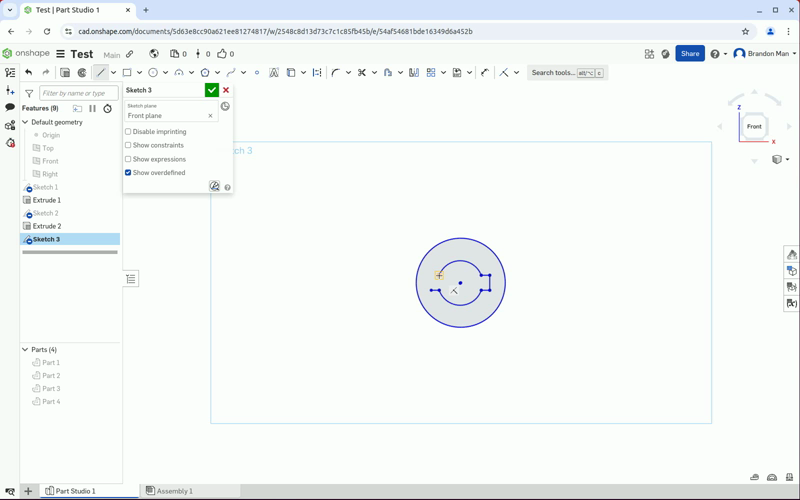
mouse_move(469, 275)
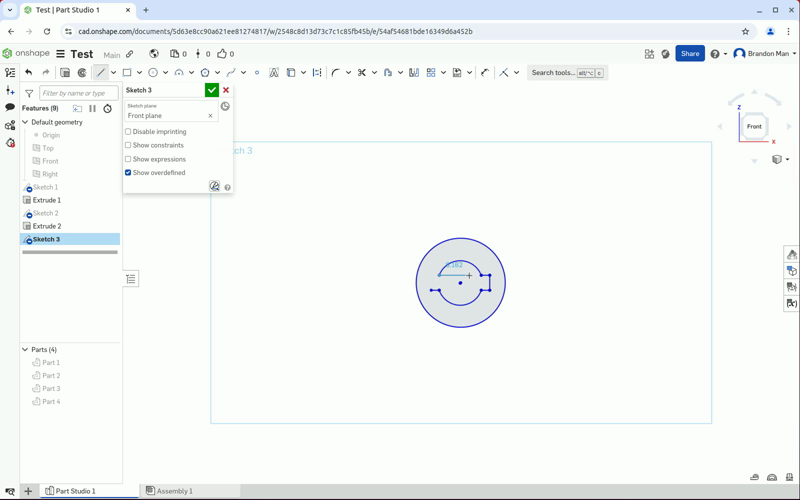
mouse_move(431, 275)
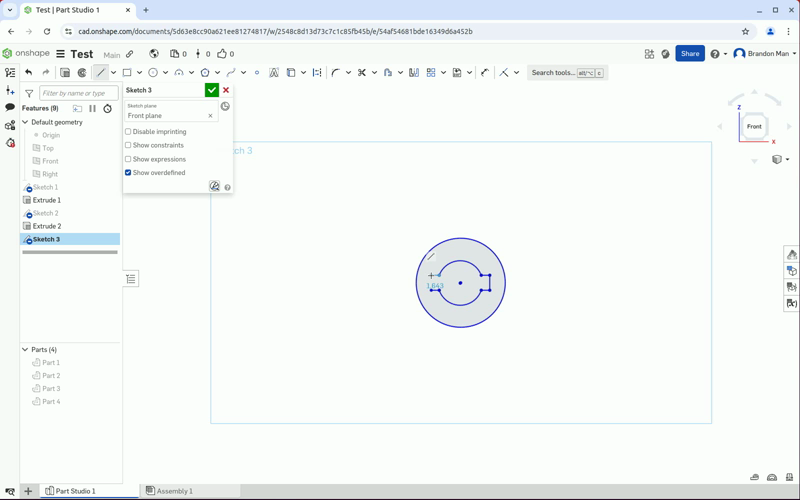
click(431, 275)
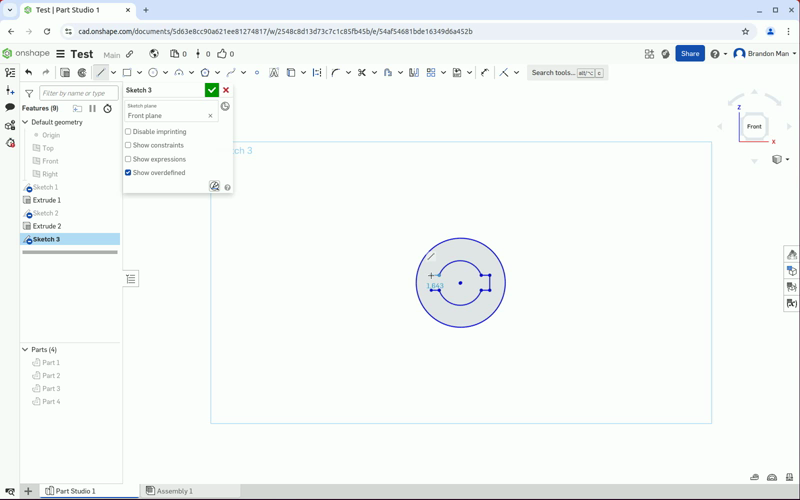
key_up(shift)
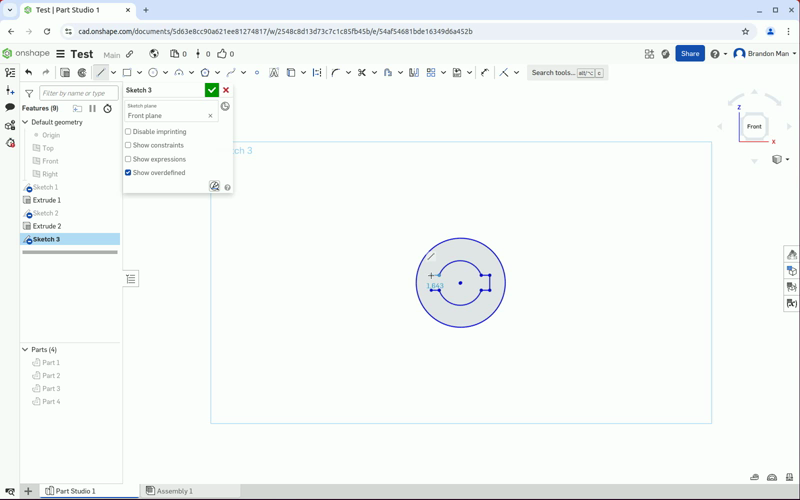
mouse_move(461, 275)
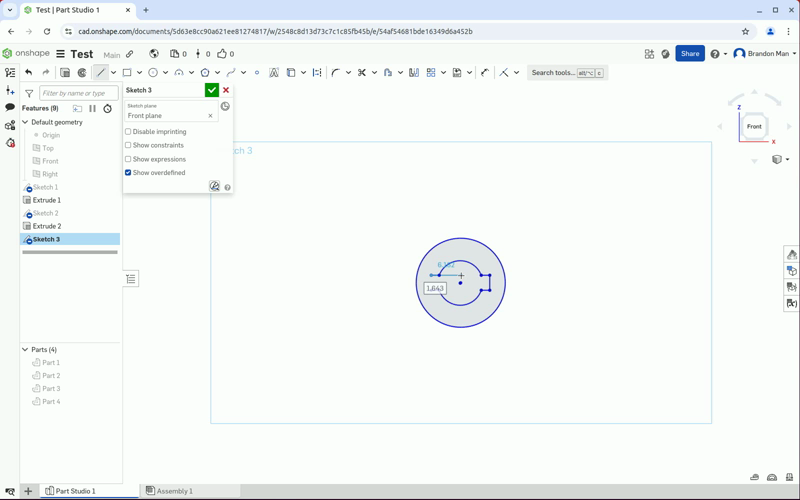
key_down(shift)
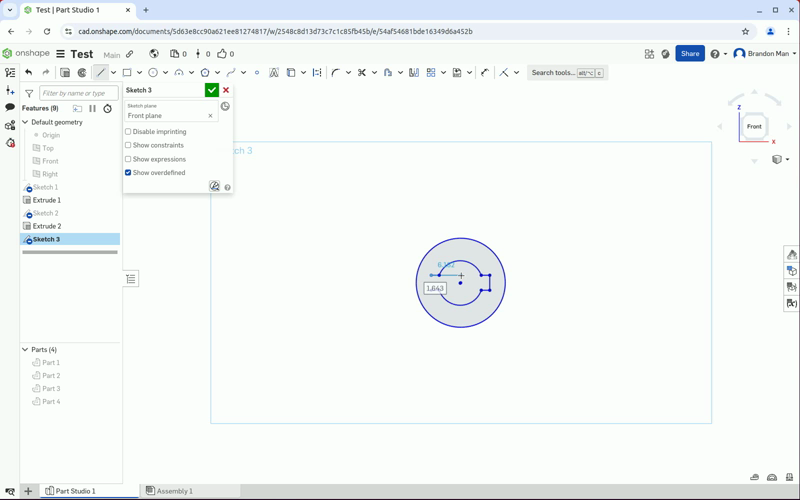
mouse_move(431, 290)
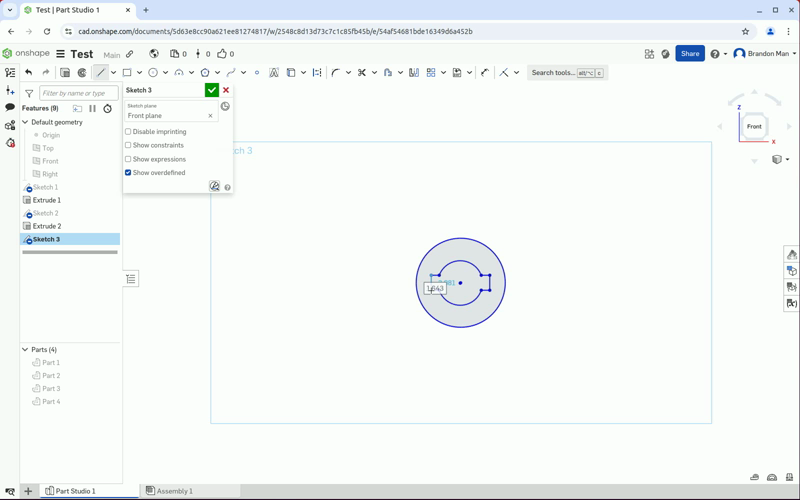
key_up(shift)
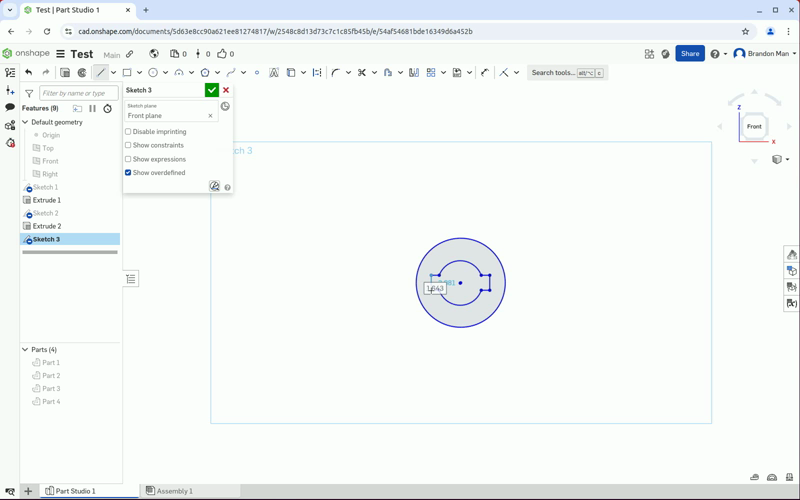
click(431, 290)
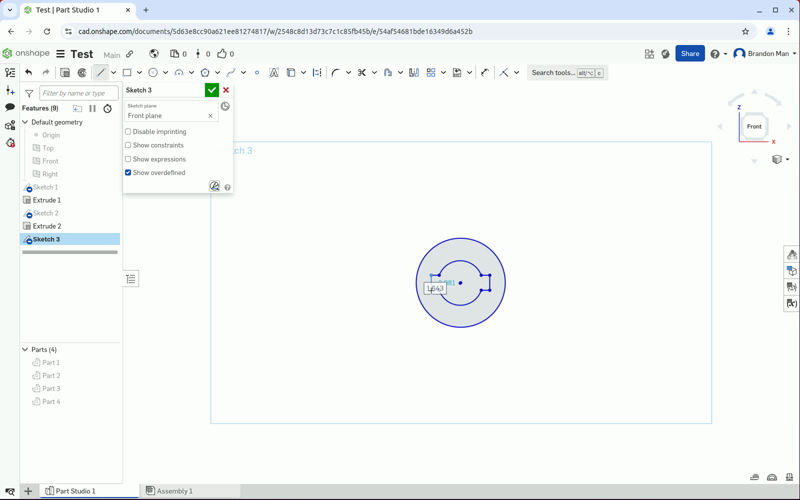
key(esc)
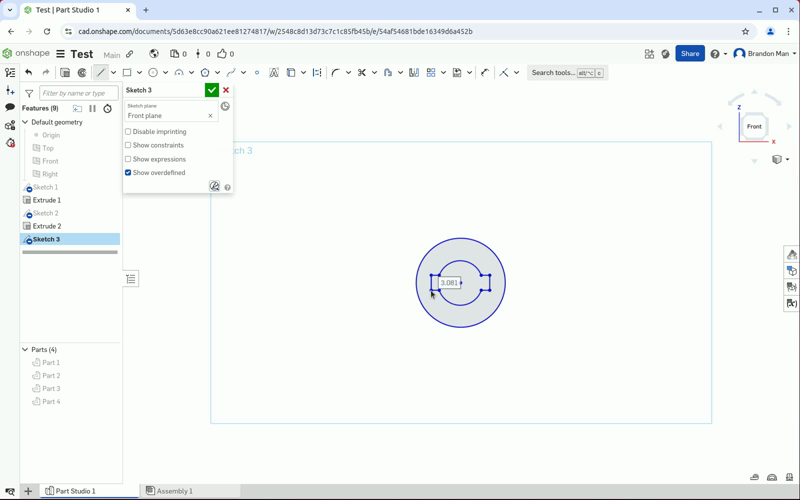
mouse_move(431, 268)
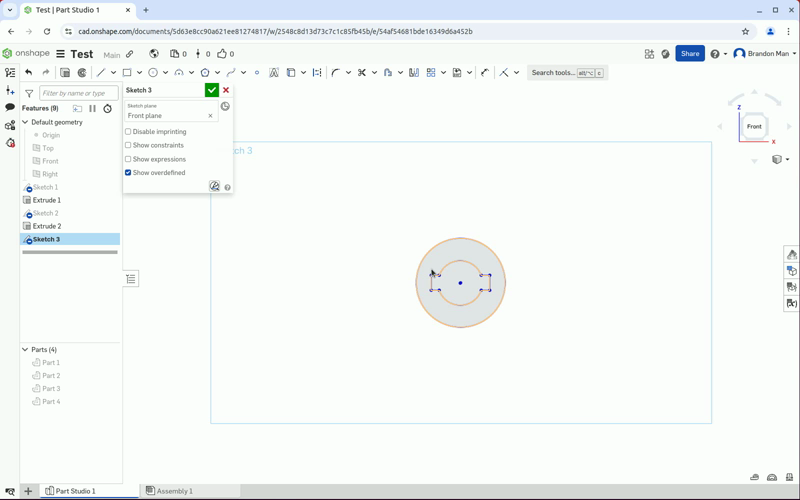
click(431, 268)
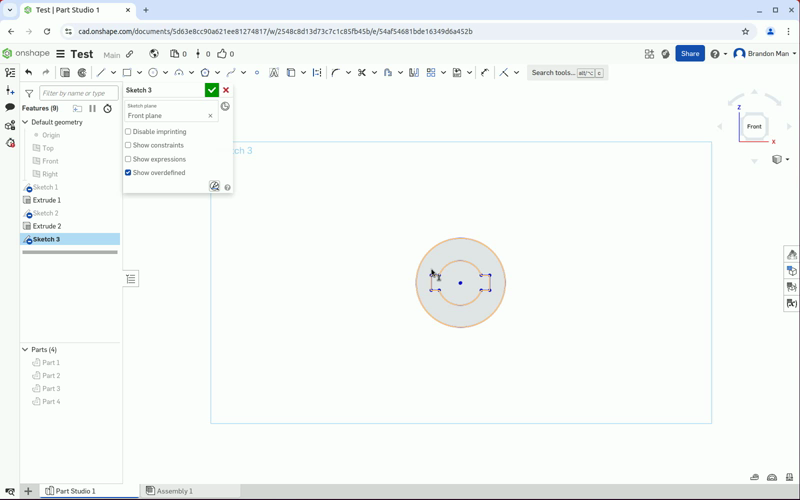
mouse_move(73, 352)
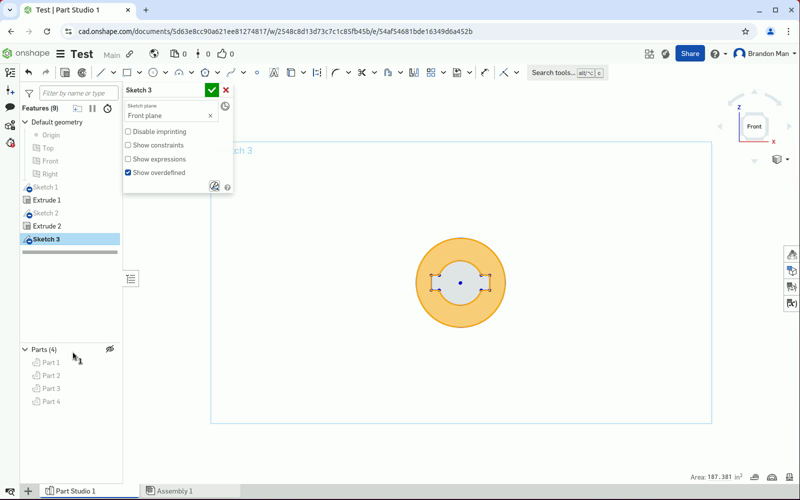
key(shift+y)
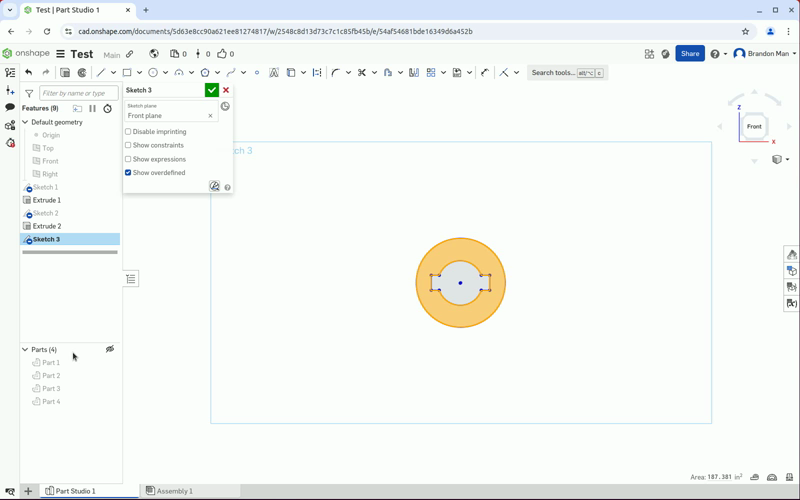
key(shift+e)
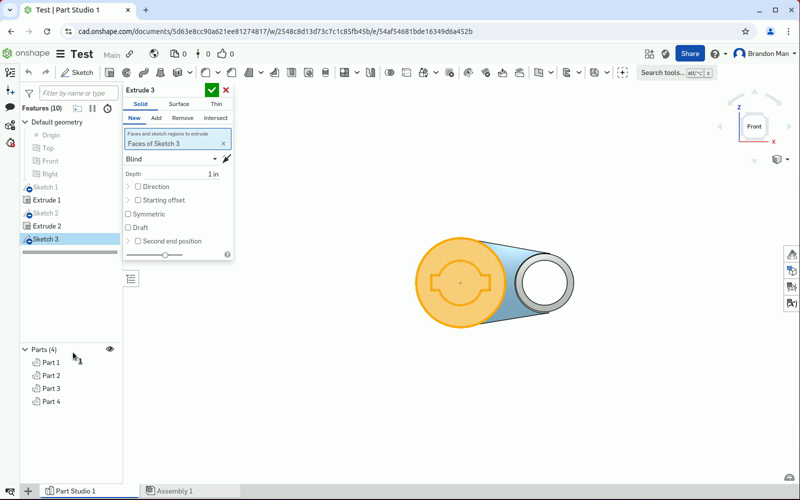
mouse_move(143, 106)
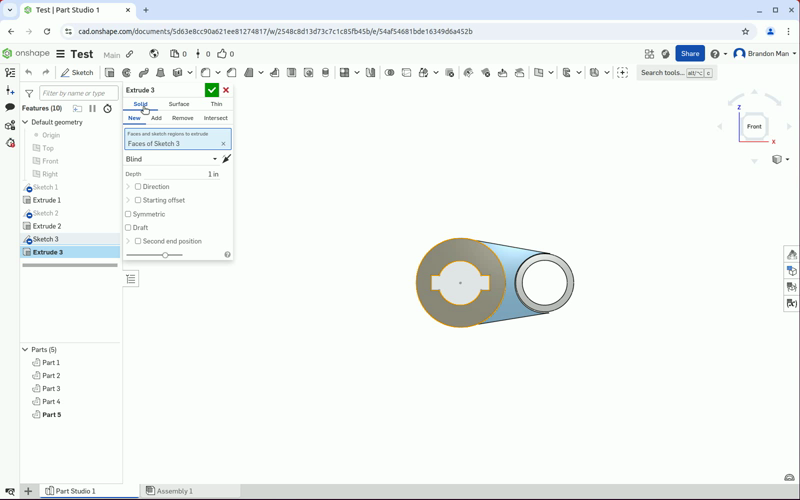
click(143, 106)
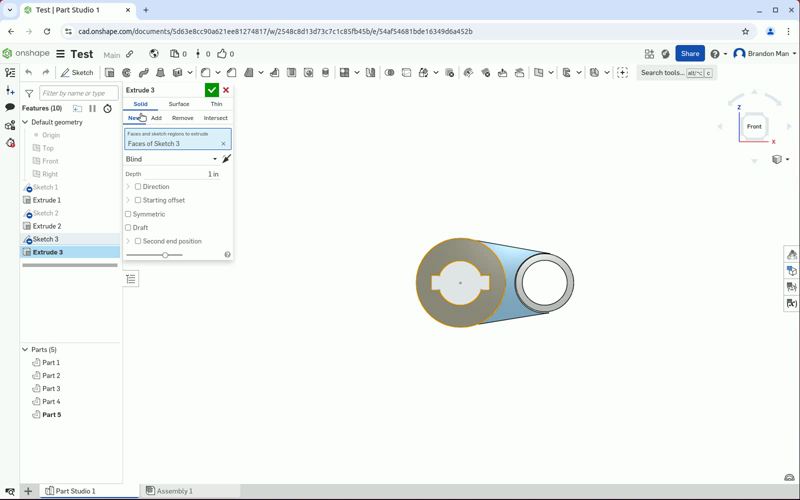
mouse_move(137, 120)
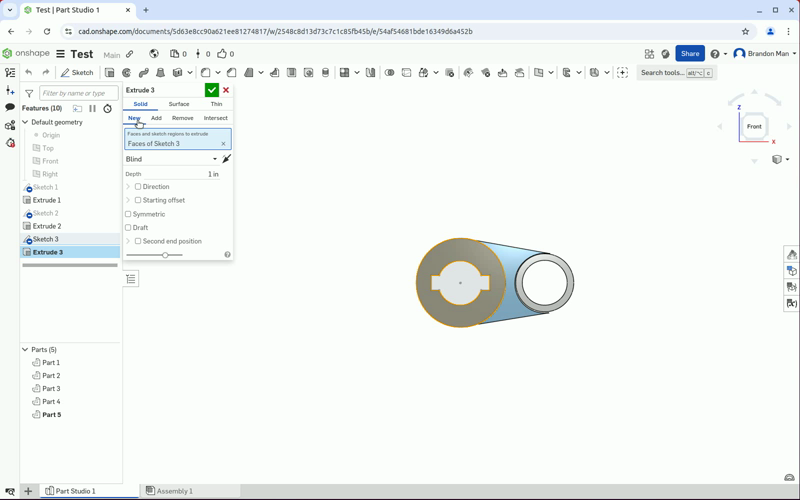
click(137, 120)
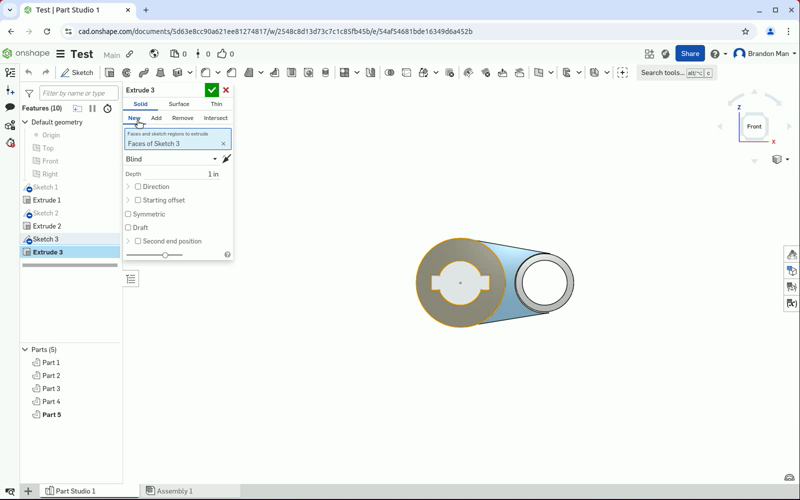
key(tab, 4)
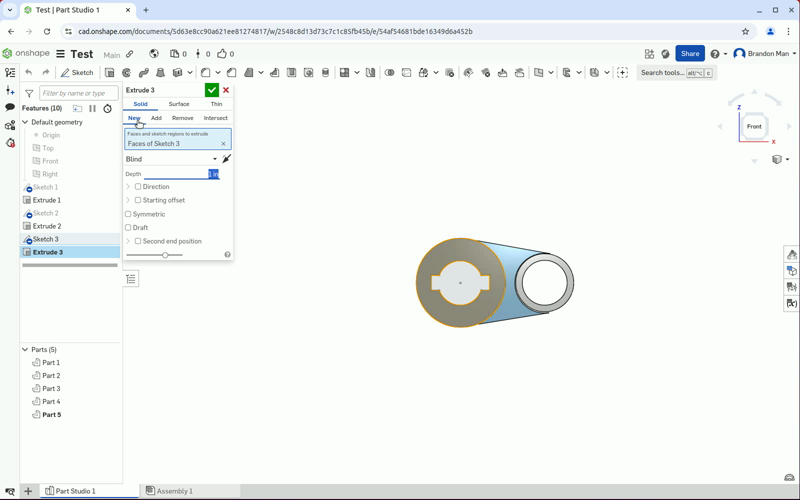
text(7.943)
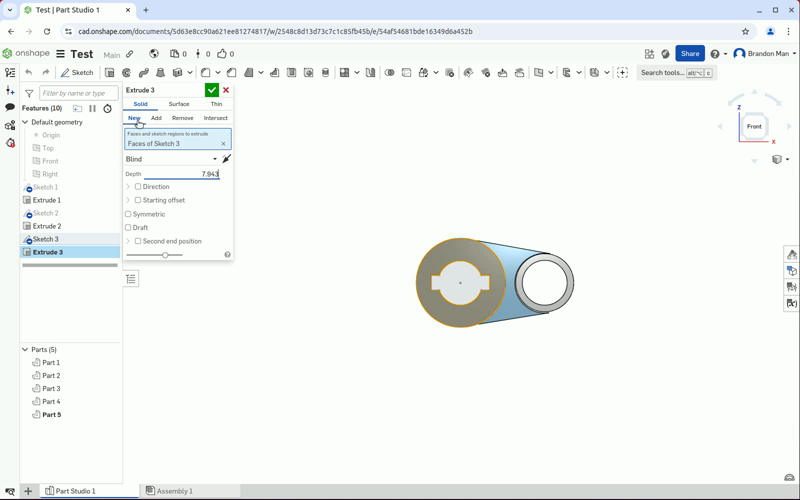
key(enter)
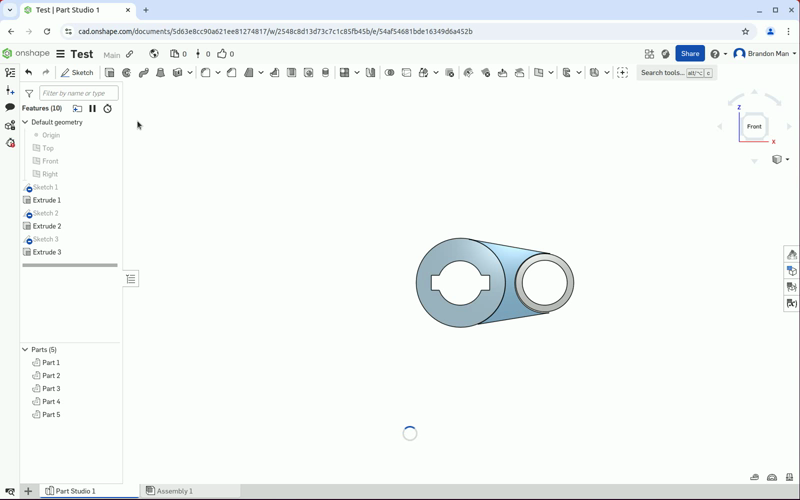
key(shift+h)
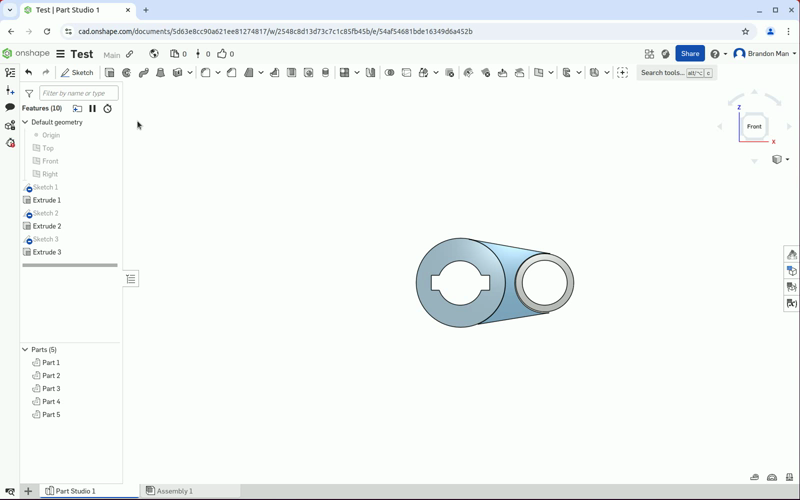
key(shift+h)
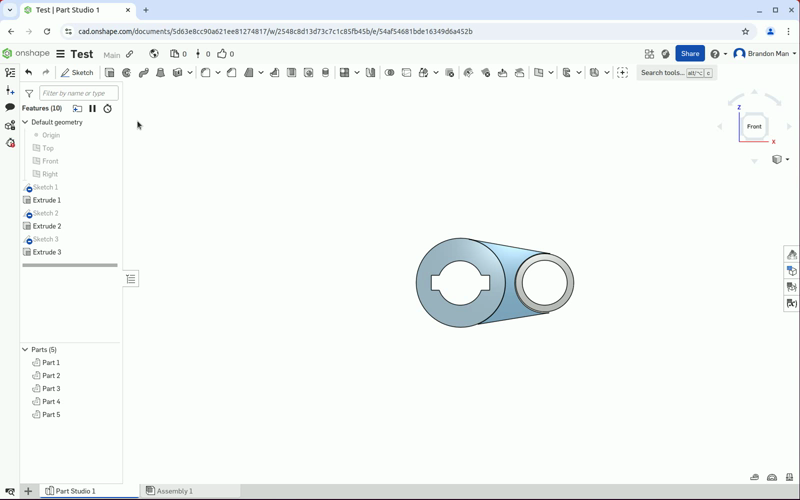
mouse_move(73, 189)
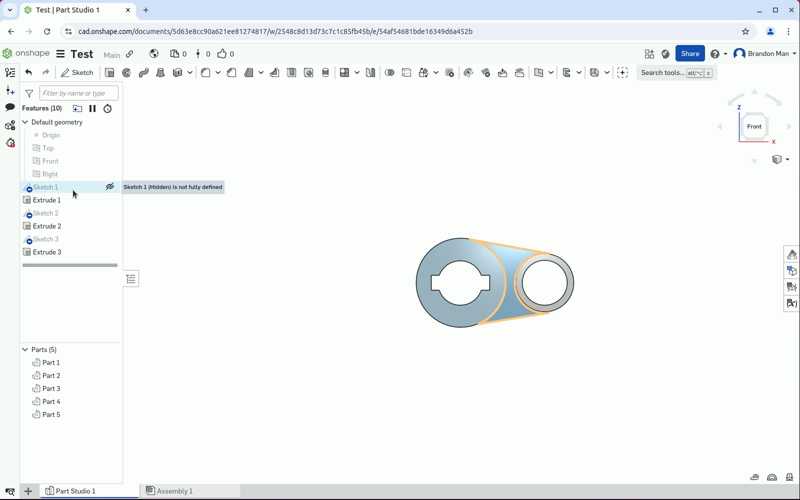
click(73, 189)
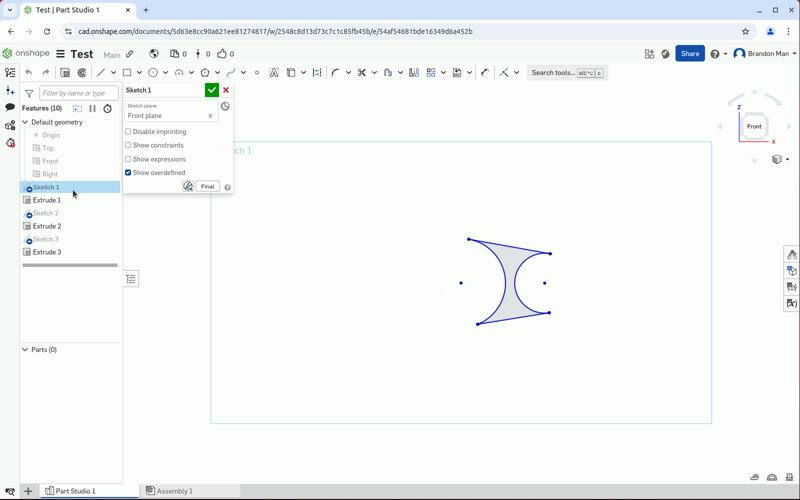
mouse_move(229, 92)
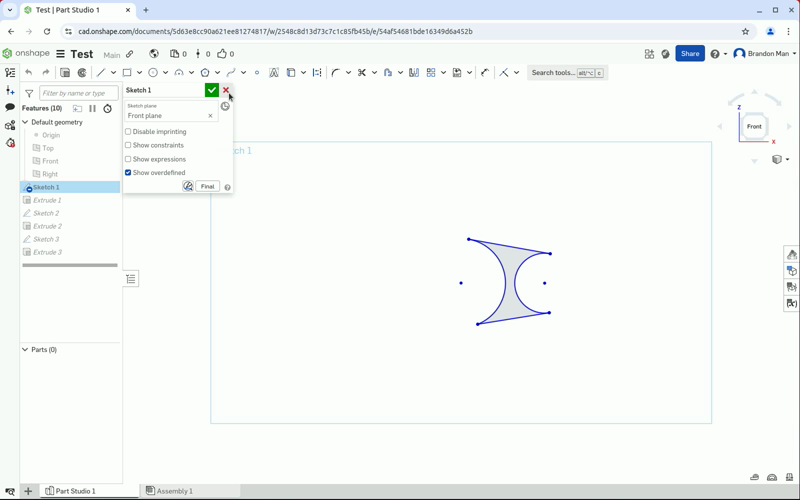
click(229, 92)
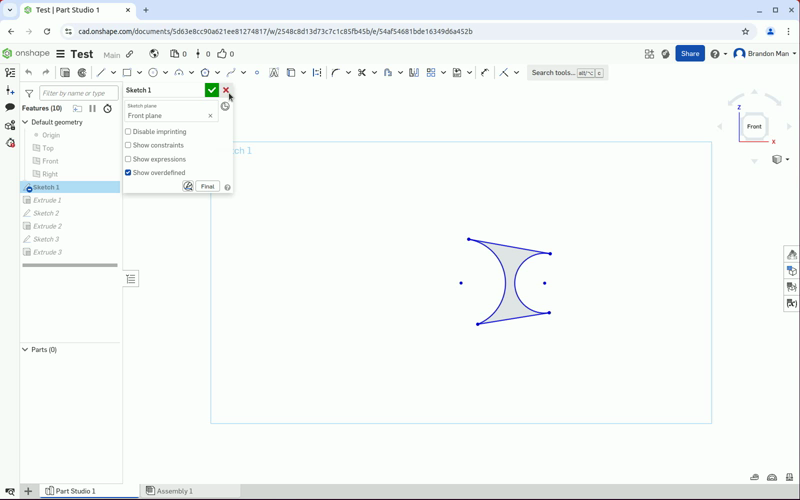
key(shift+s)
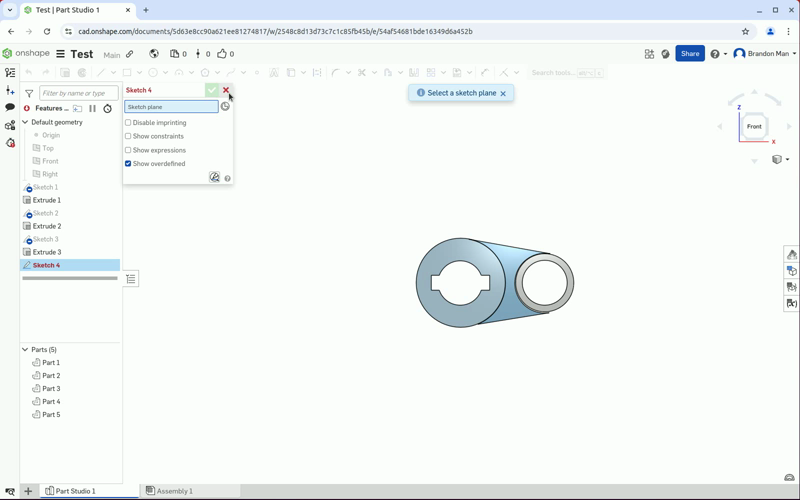
mouse_move(73, 163)
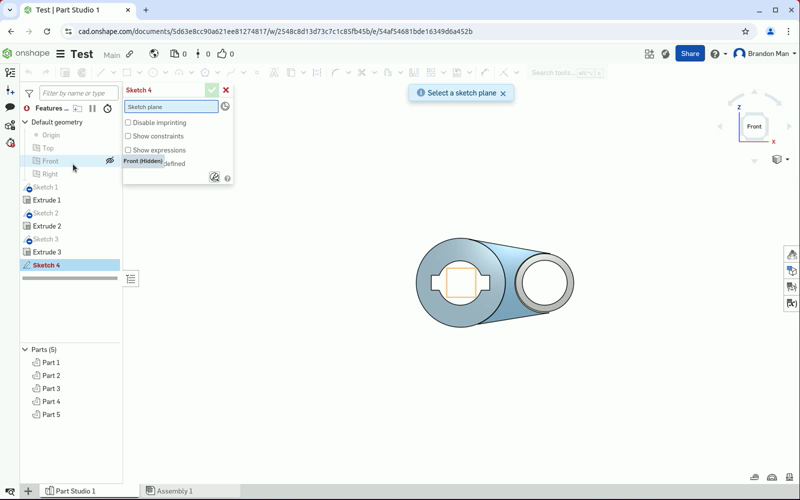
click(73, 163)
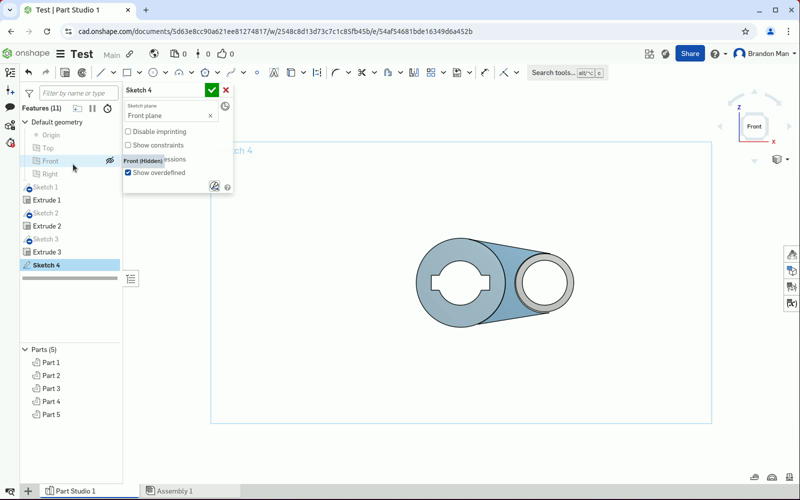
mouse_move(73, 352)
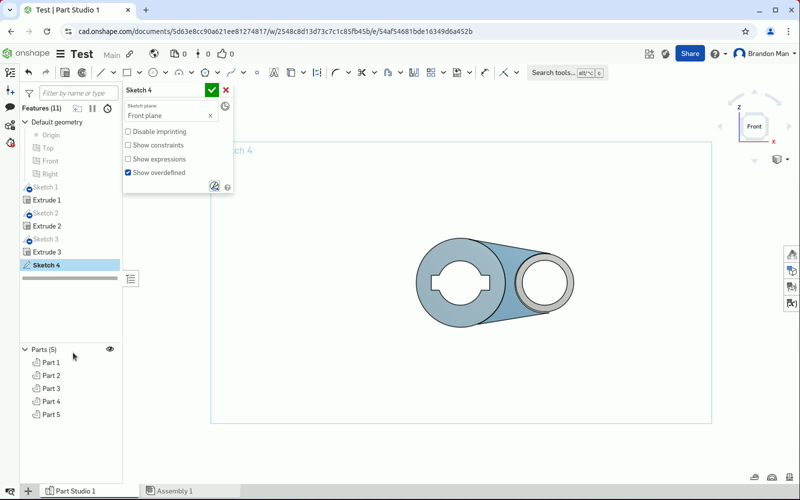
key(y)
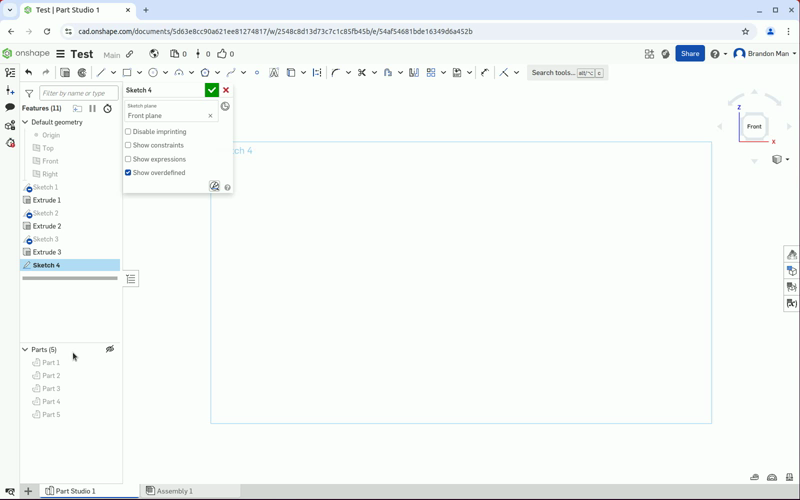
key(c)
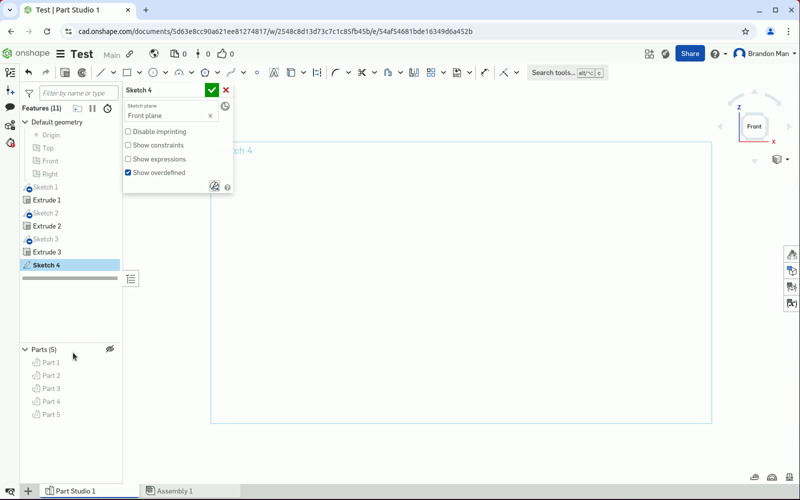
key_down(shift)
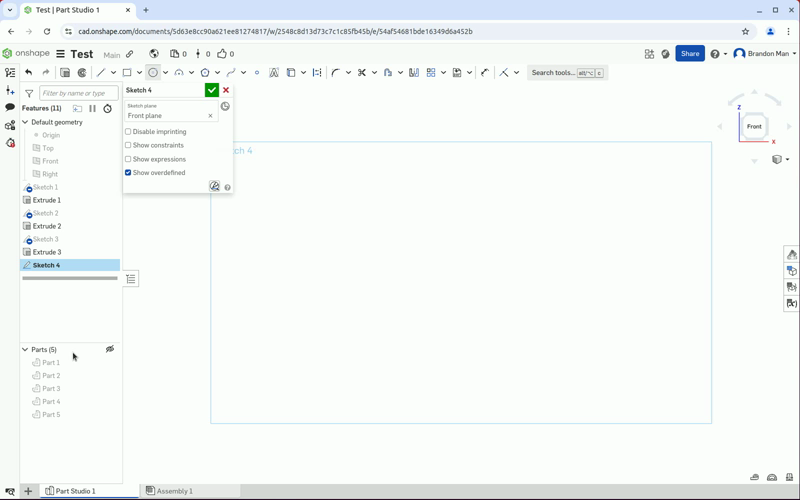
mouse_move(460, 282)
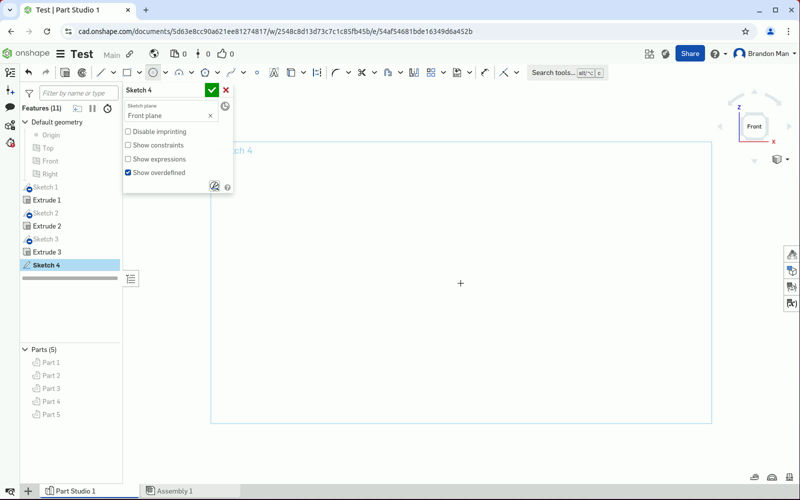
click(460, 282)
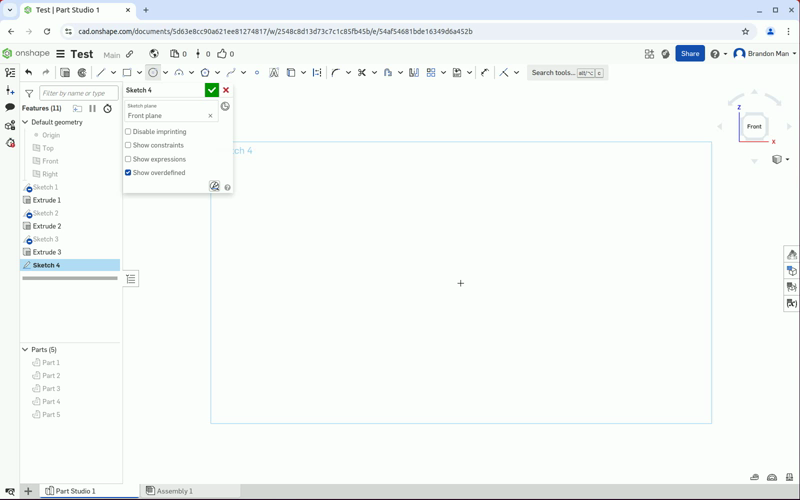
key_up(shift)
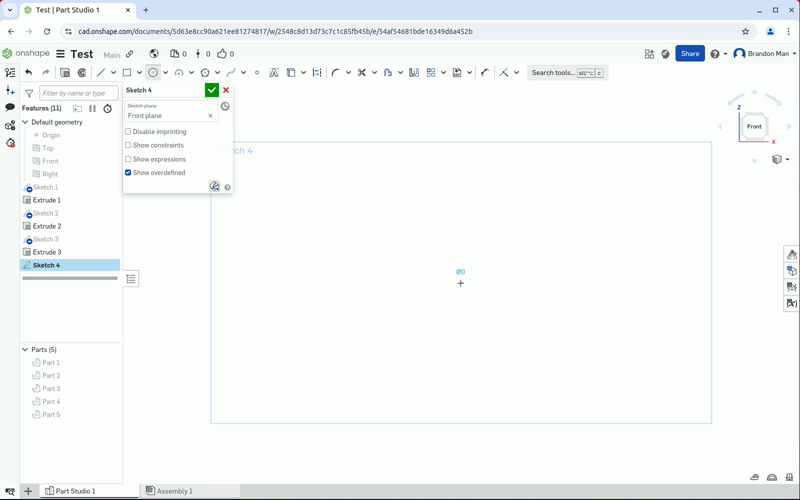
mouse_move(505, 282)
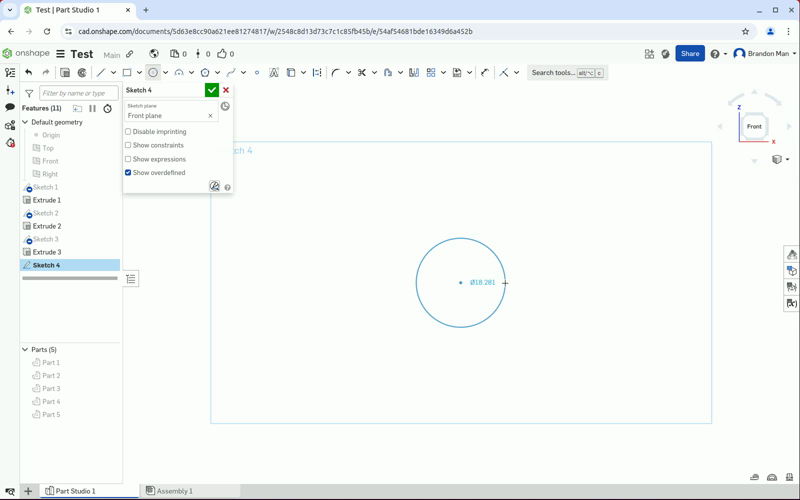
click(505, 282)
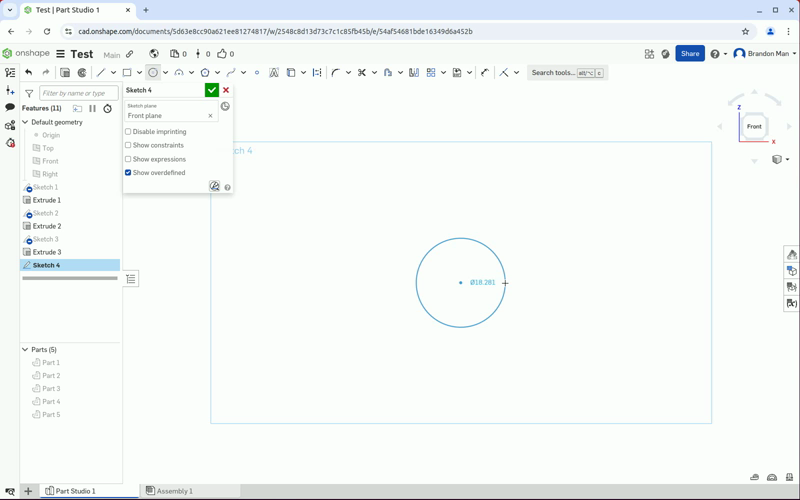
key(esc)
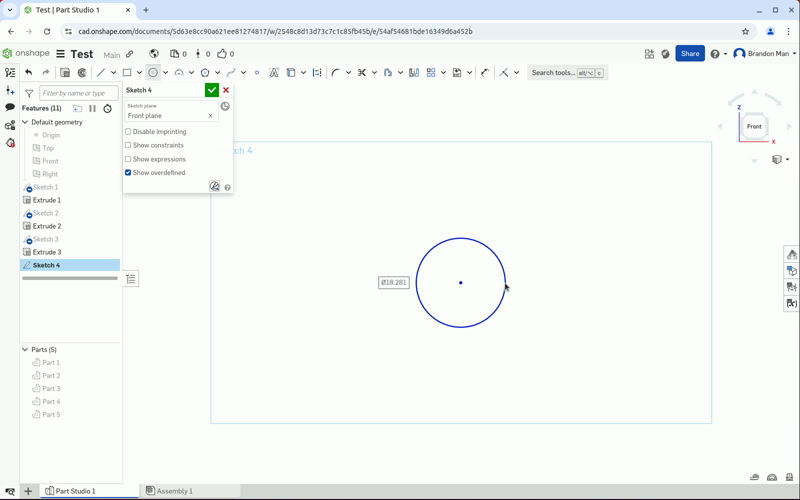
key(l)
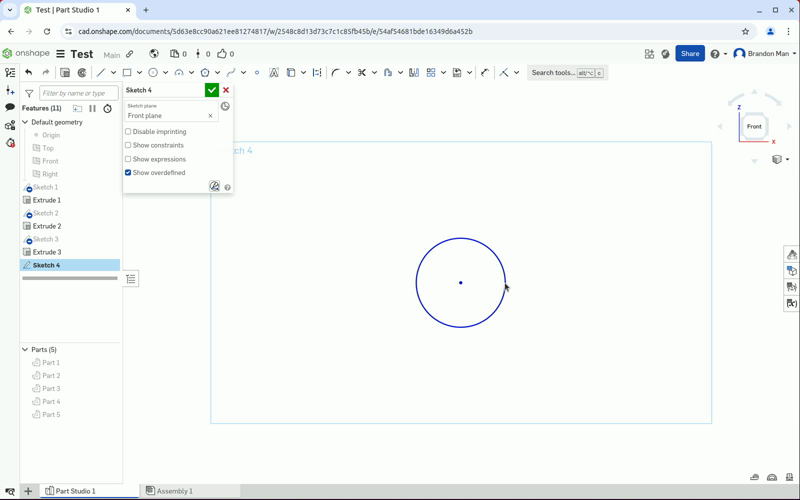
key_down(shift)
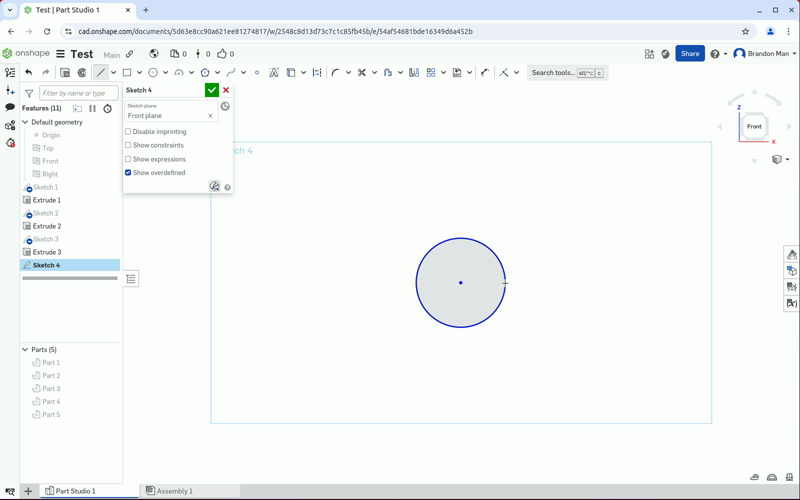
mouse_move(431, 290)
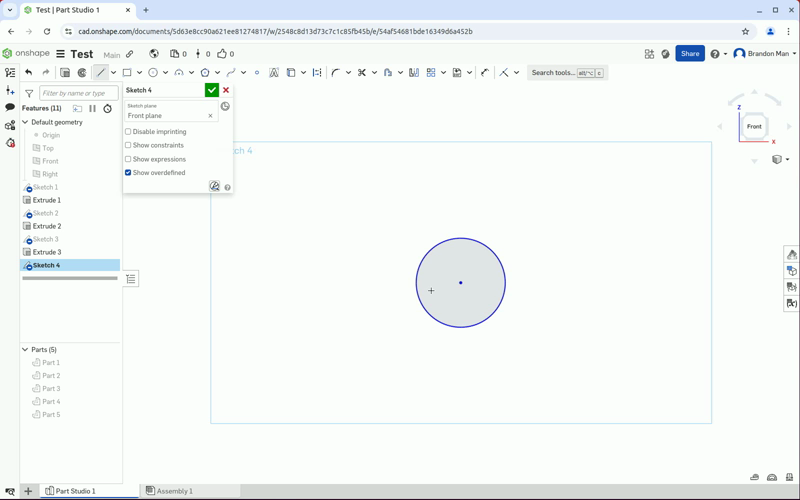
click(431, 290)
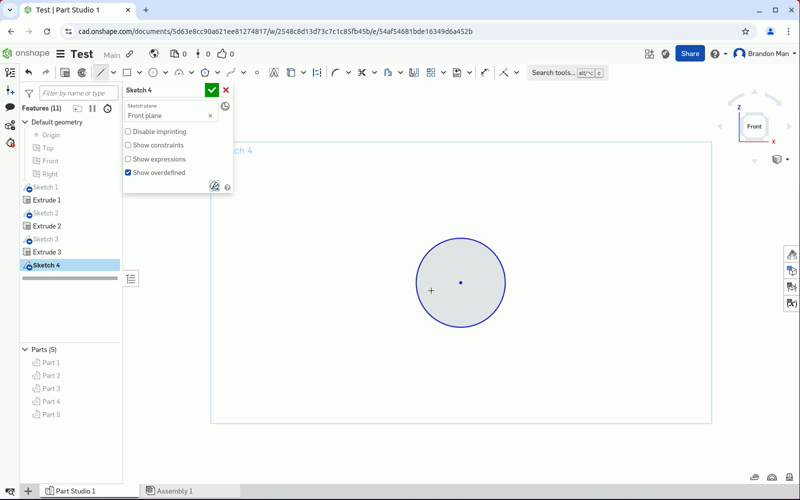
key_up(shift)
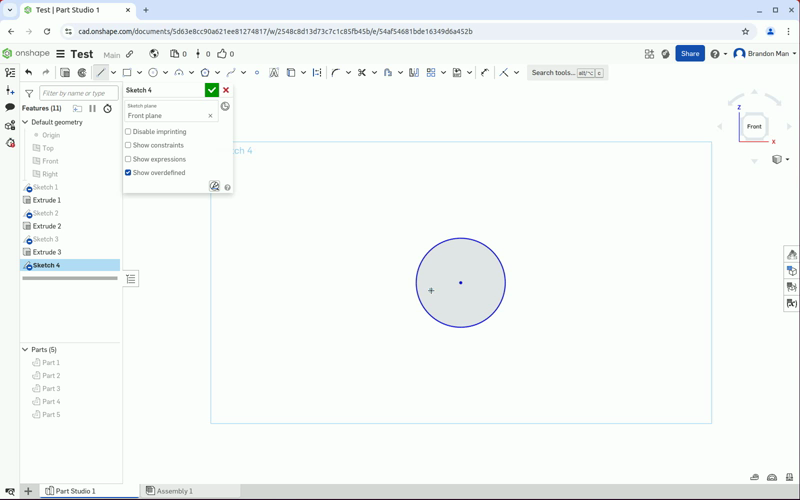
key_down(shift)
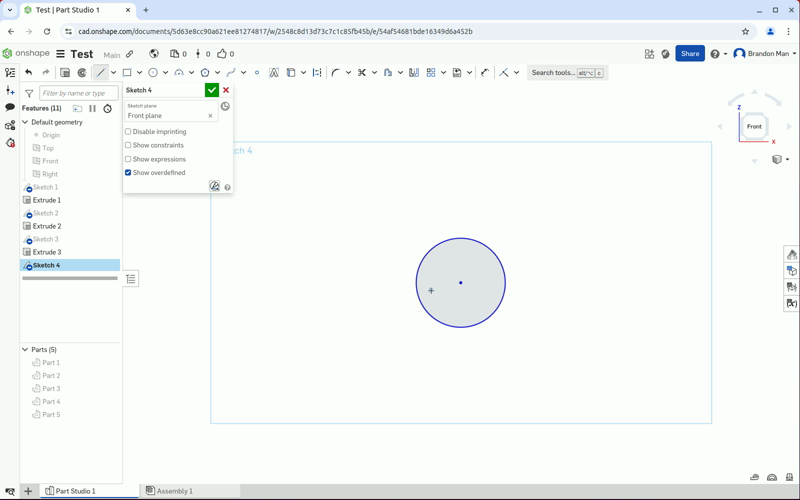
mouse_move(461, 290)
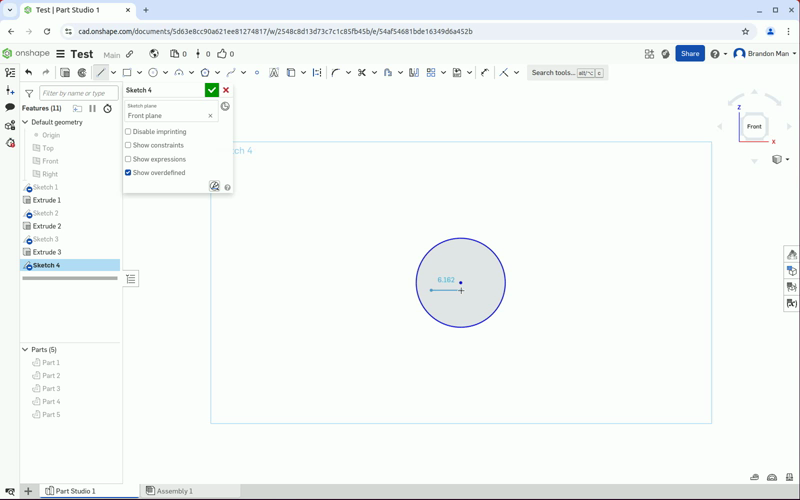
mouse_move(439, 290)
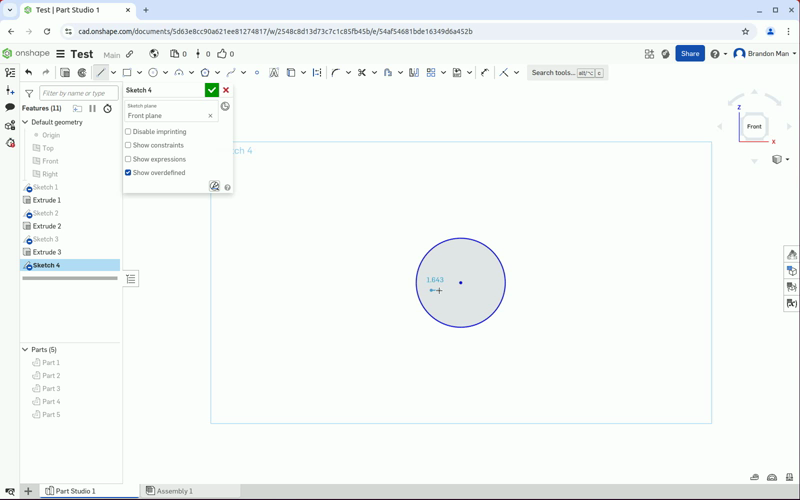
click(439, 290)
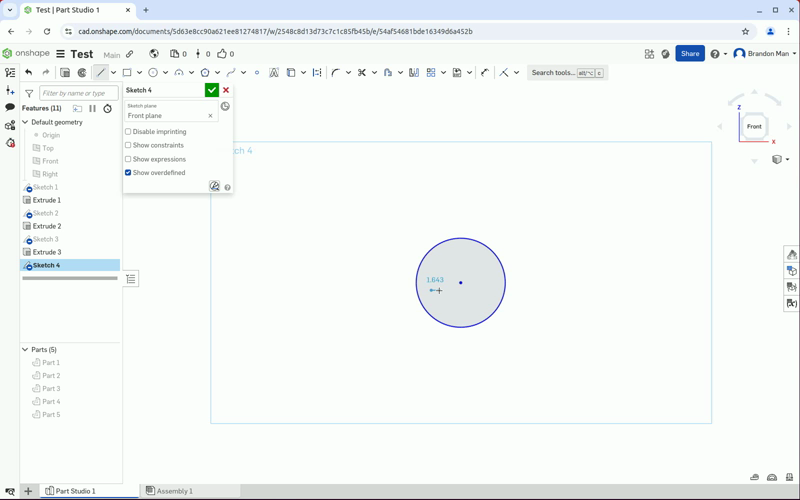
key_up(shift)
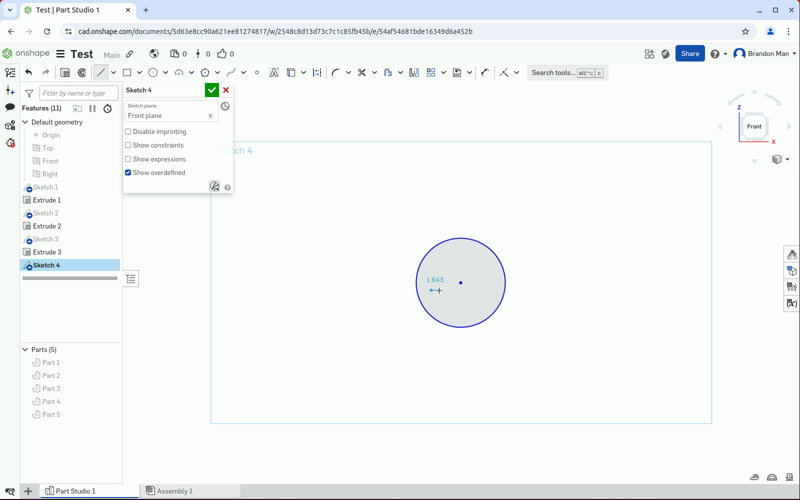
key(esc)
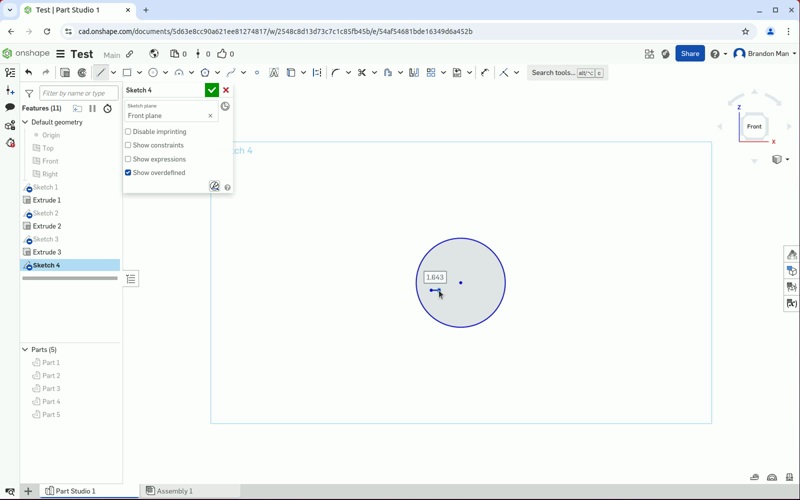
key(a)
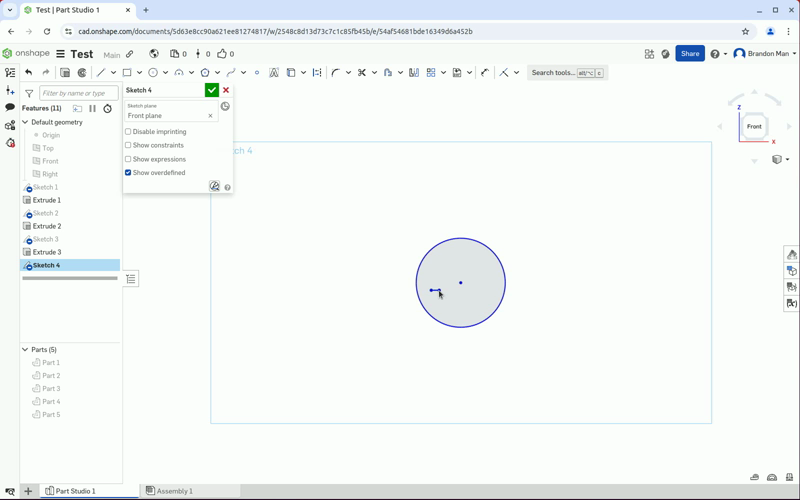
mouse_move(439, 290)
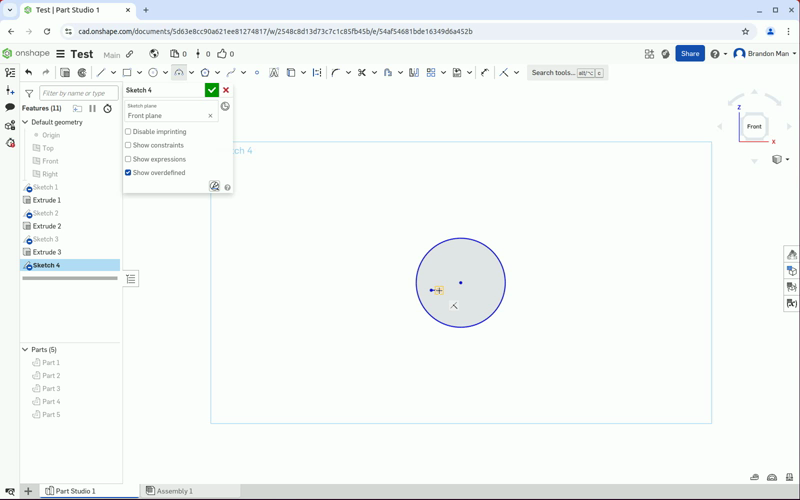
click(439, 290)
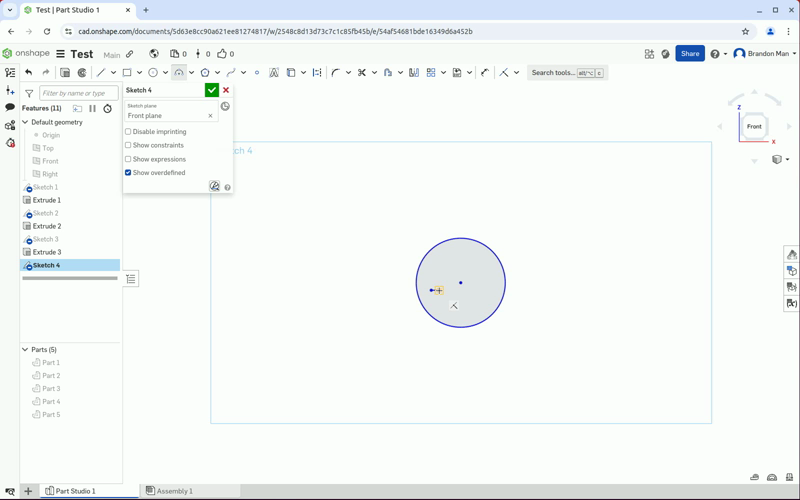
key_down(shift)
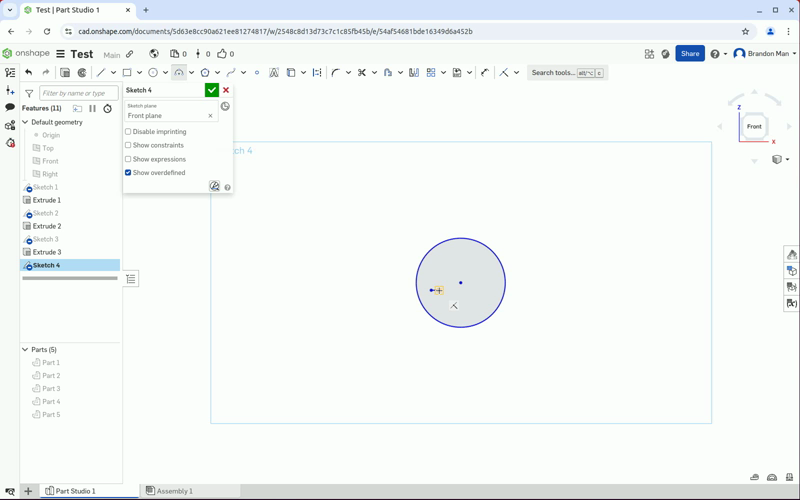
mouse_move(481, 290)
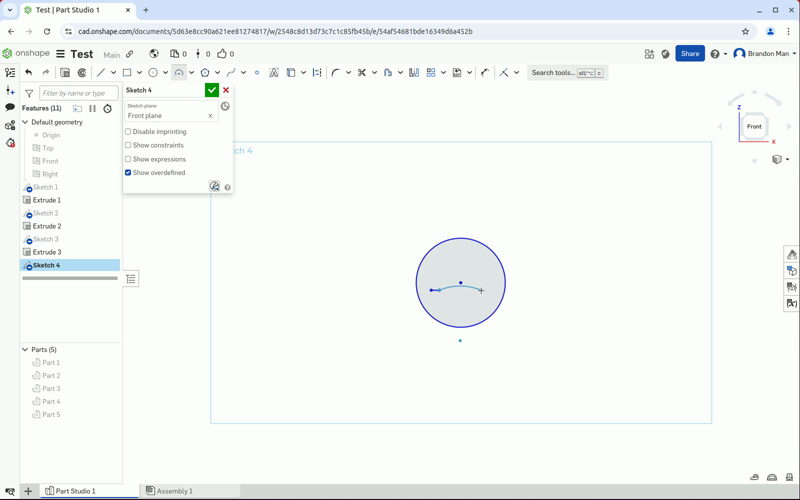
click(481, 290)
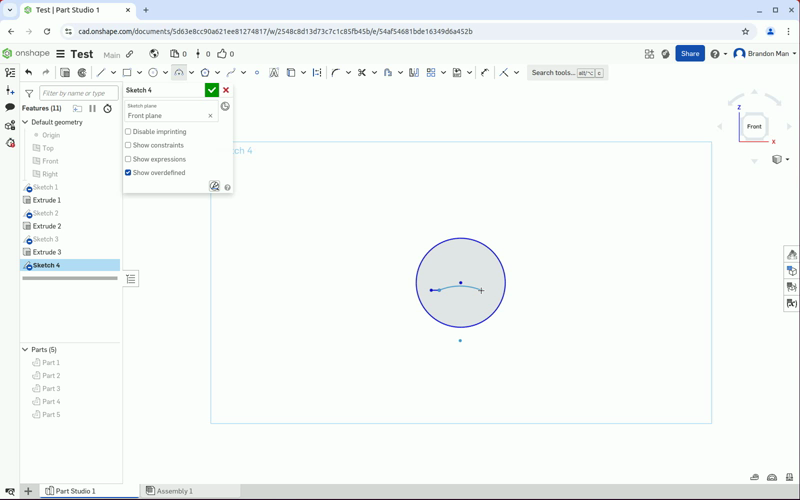
mouse_move(460, 305)
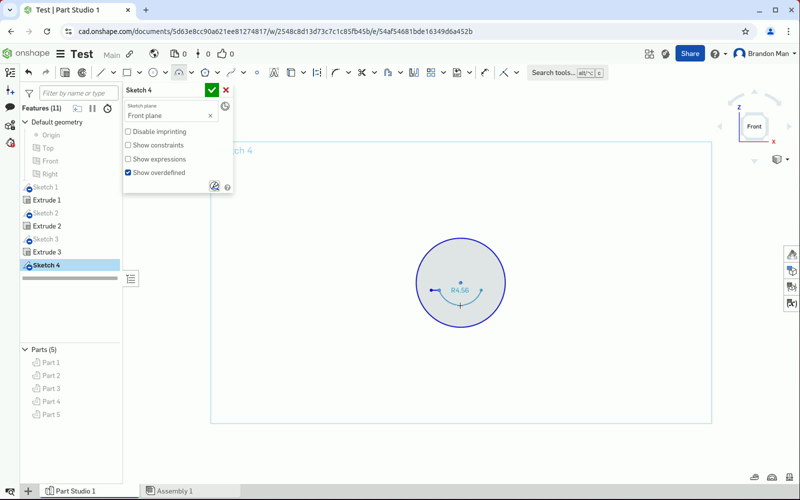
click(460, 305)
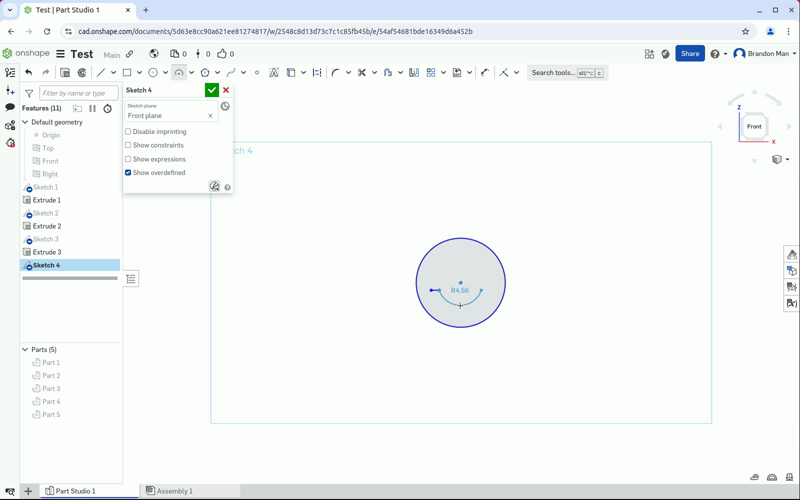
key_up(shift)
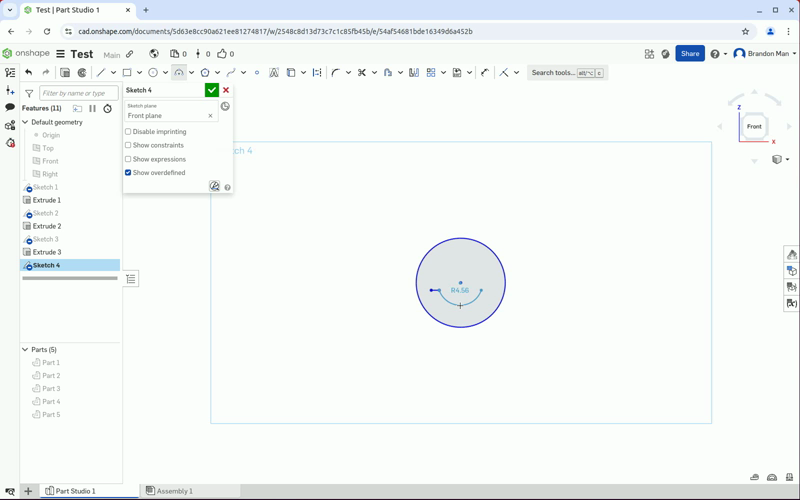
key(esc)
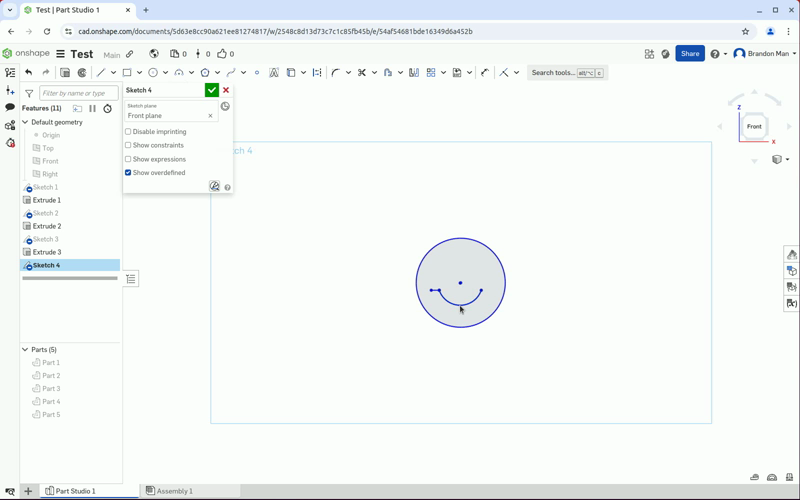
key(l)
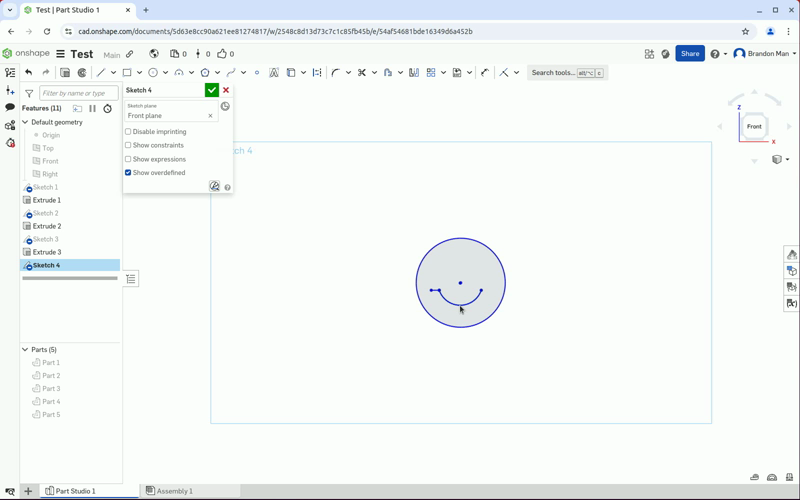
mouse_move(481, 290)
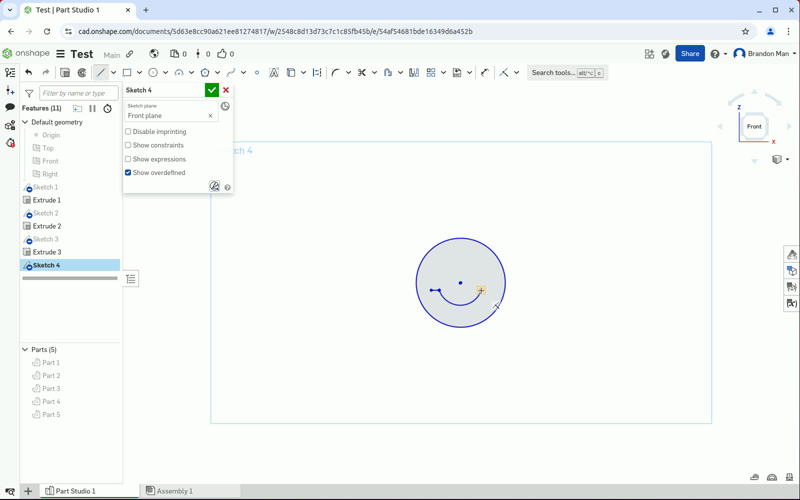
click(481, 290)
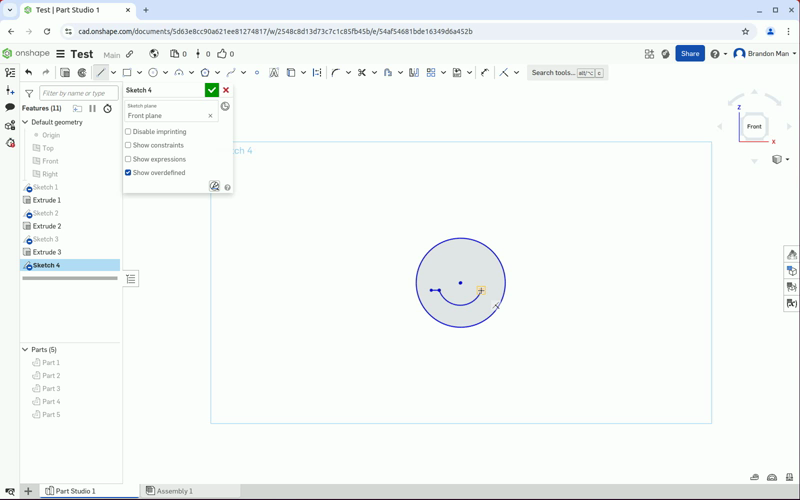
key_down(shift)
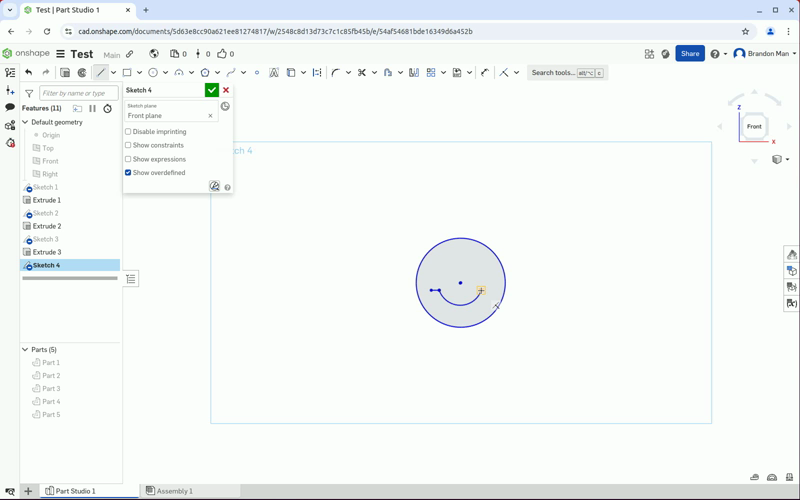
mouse_move(511, 290)
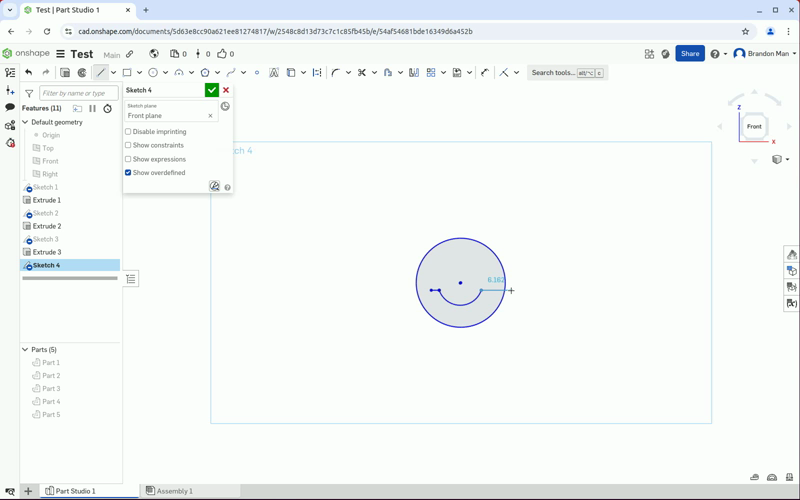
mouse_move(489, 290)
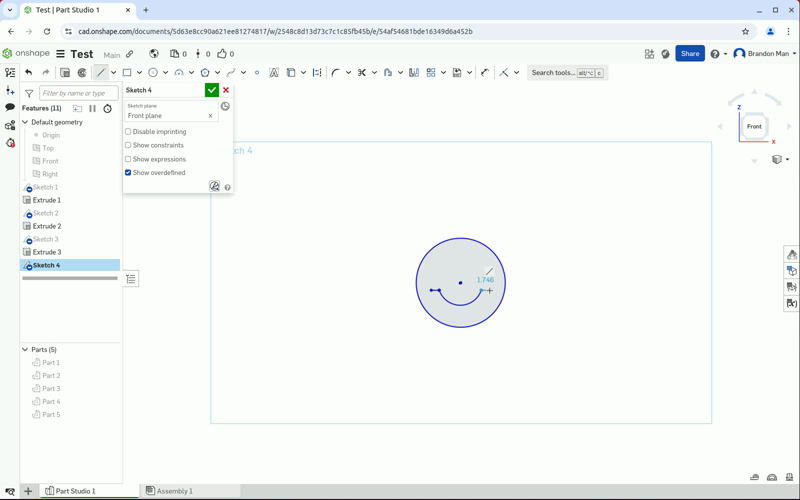
click(489, 290)
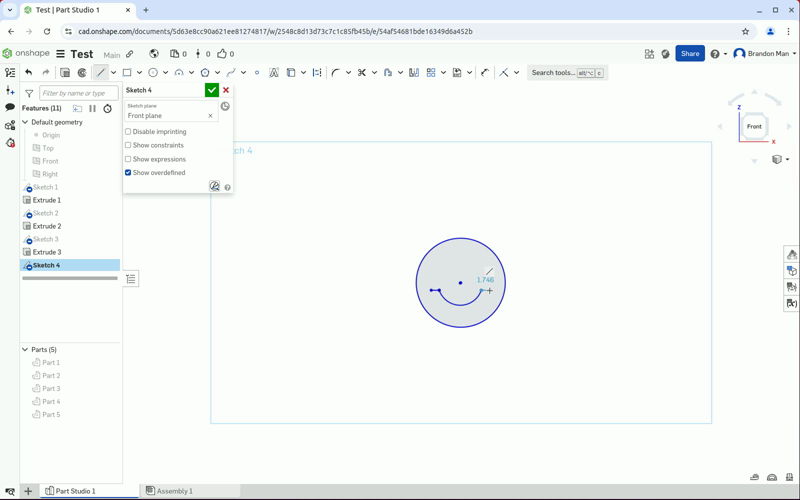
key_up(shift)
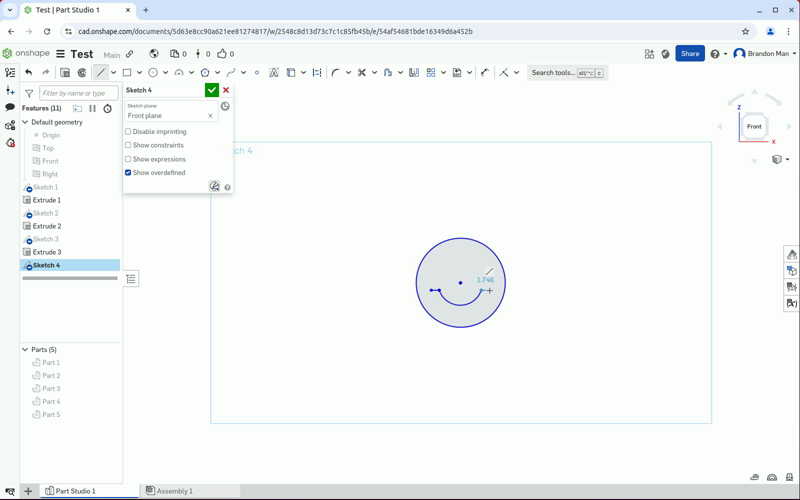
key_down(shift)
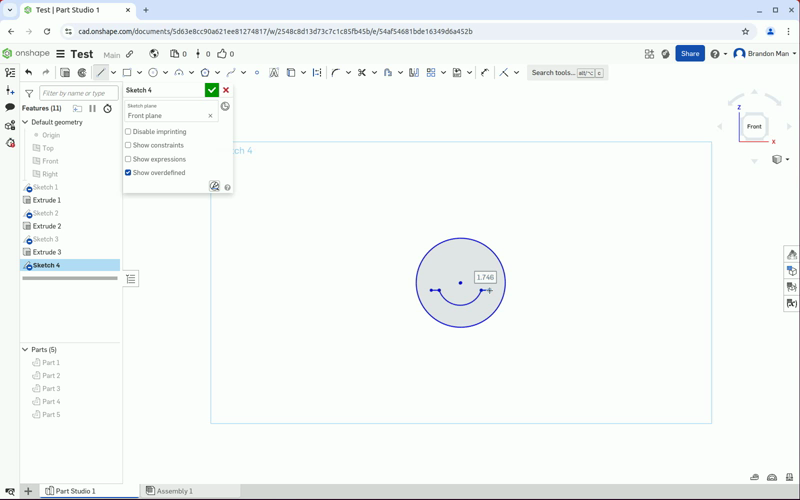
mouse_move(519, 290)
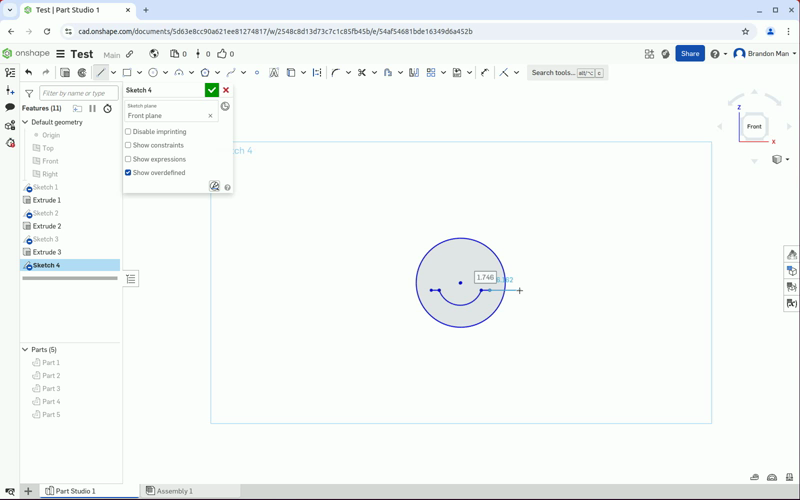
mouse_move(489, 275)
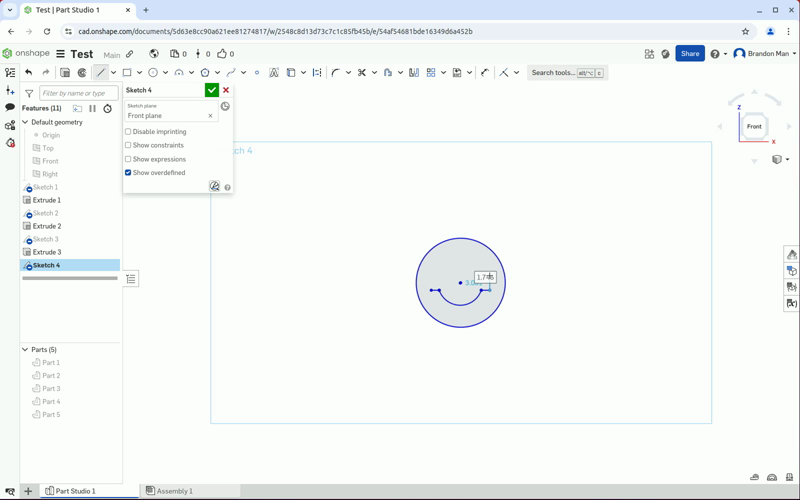
click(489, 275)
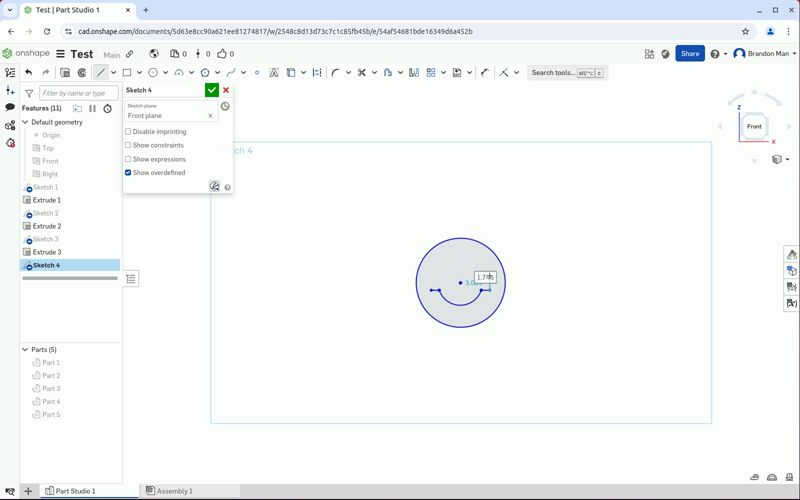
key_up(shift)
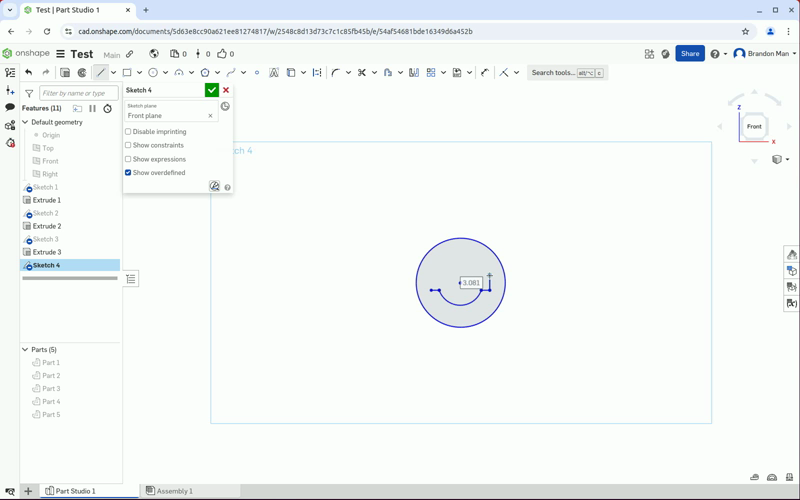
key_down(shift)
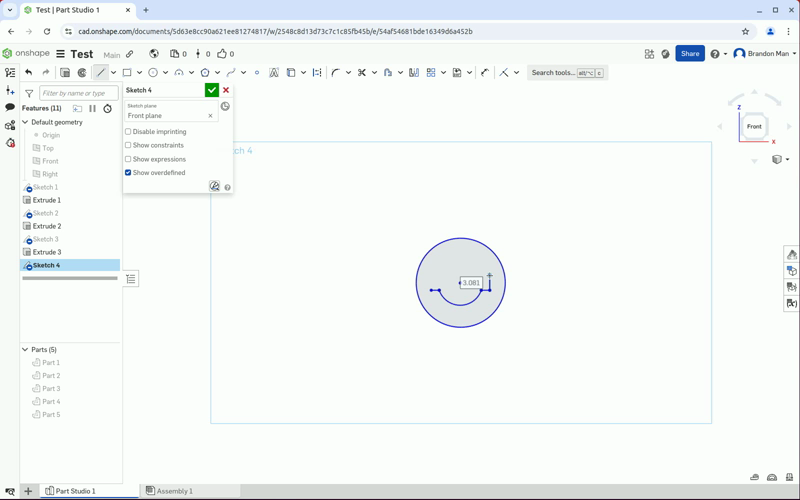
mouse_move(519, 275)
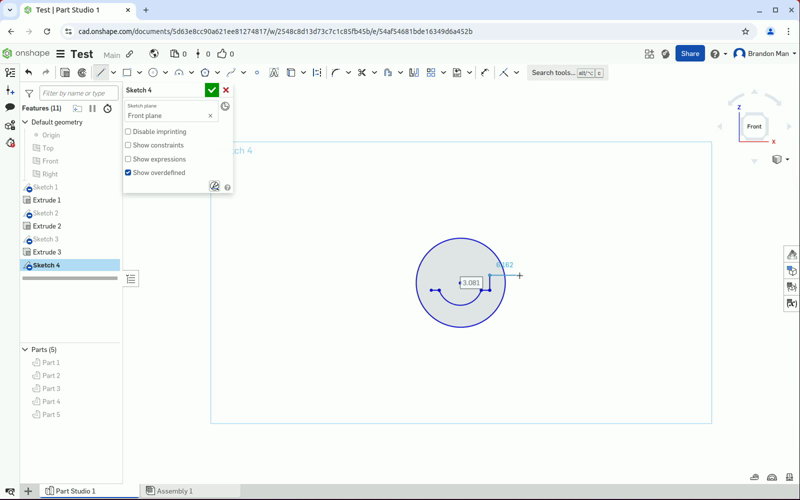
mouse_move(481, 275)
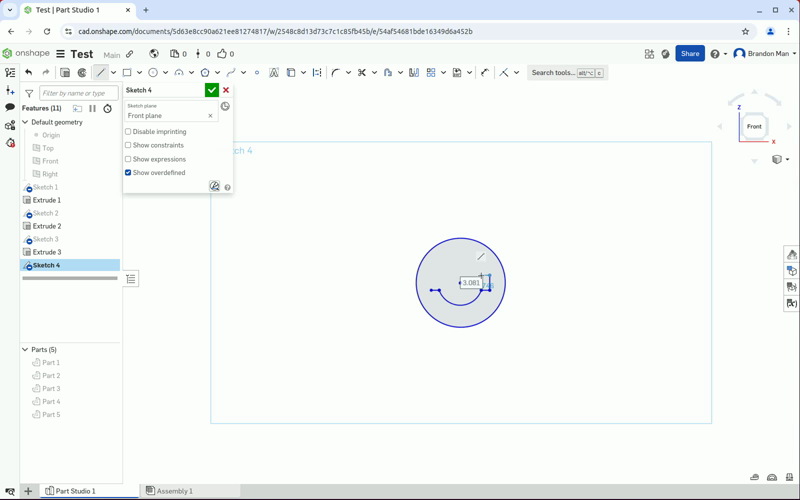
click(481, 275)
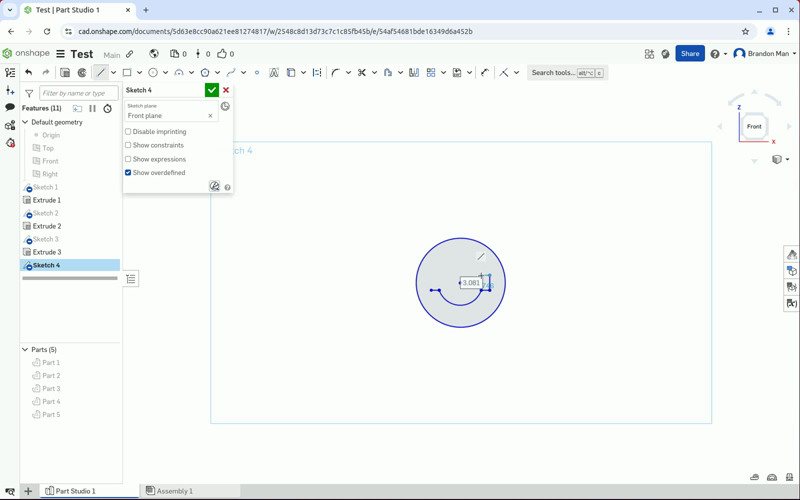
key_up(shift)
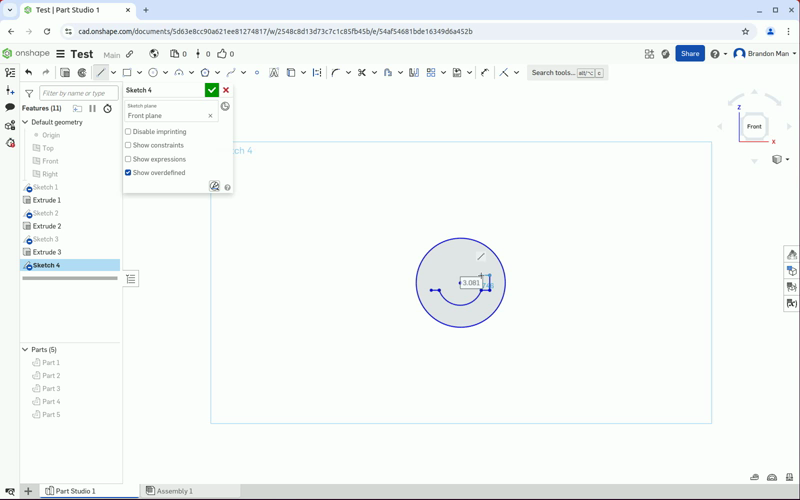
key(esc)
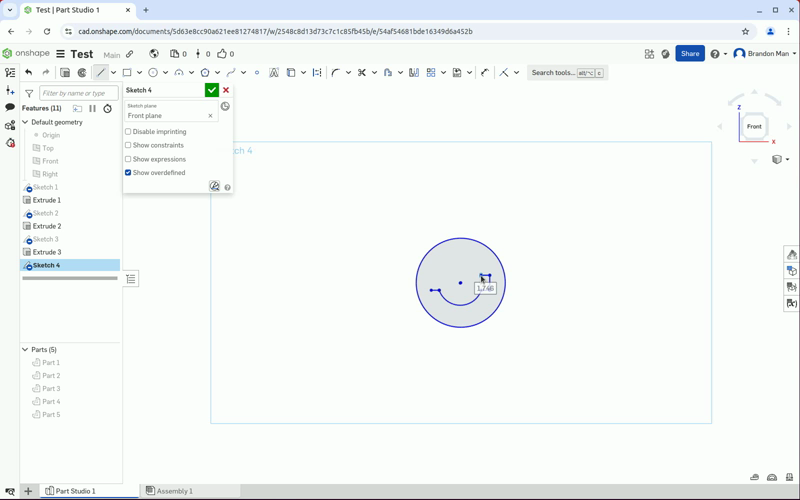
key(a)
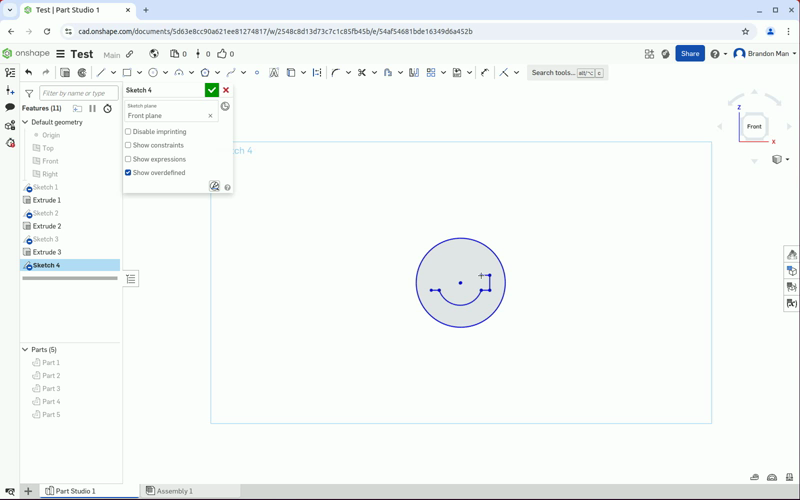
mouse_move(481, 275)
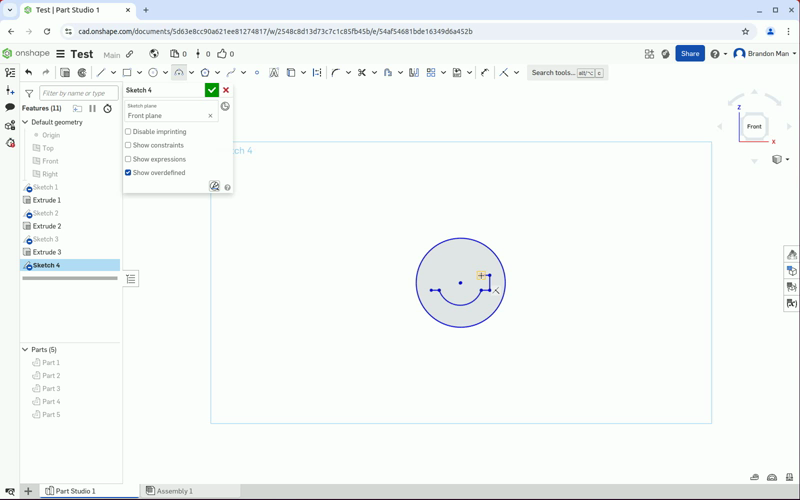
click(481, 275)
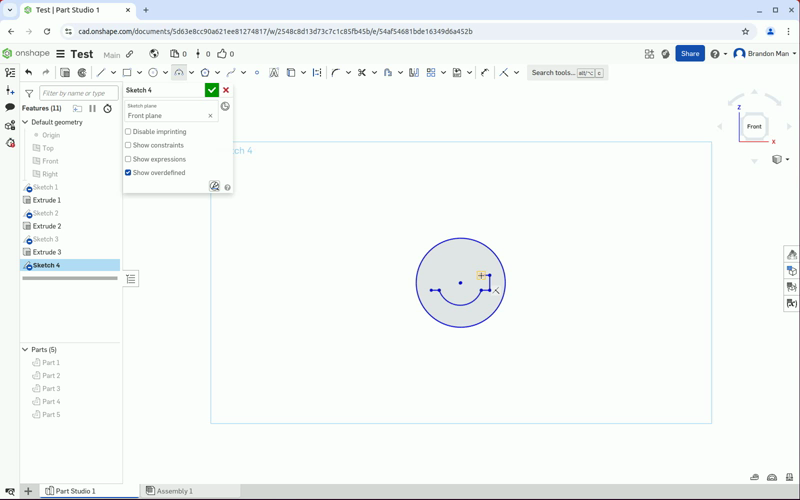
key_down(shift)
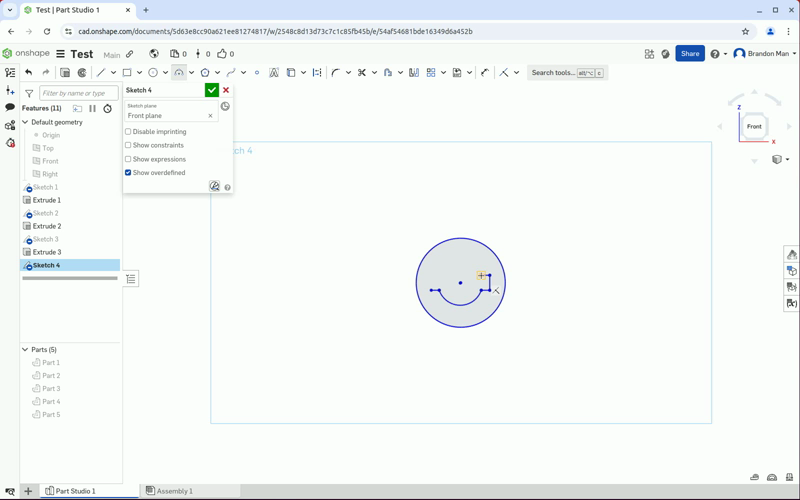
mouse_move(439, 275)
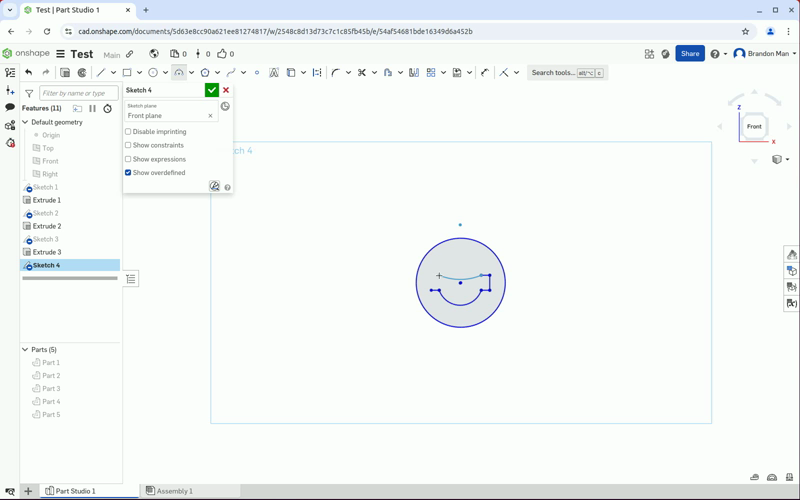
click(439, 275)
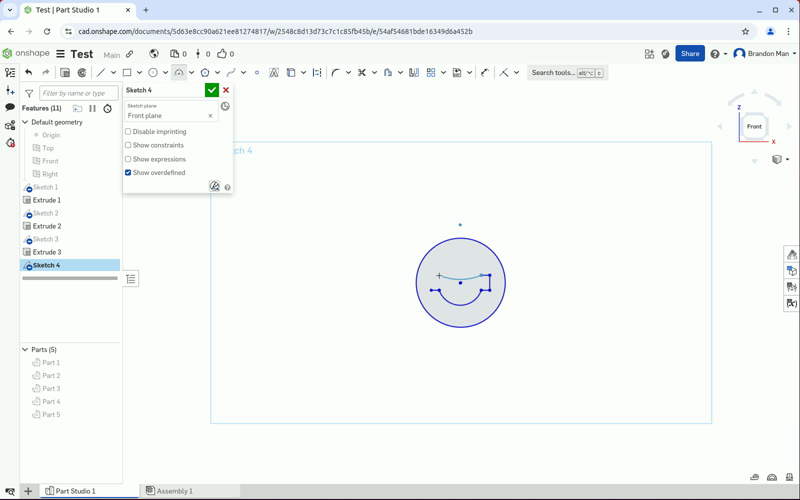
mouse_move(460, 260)
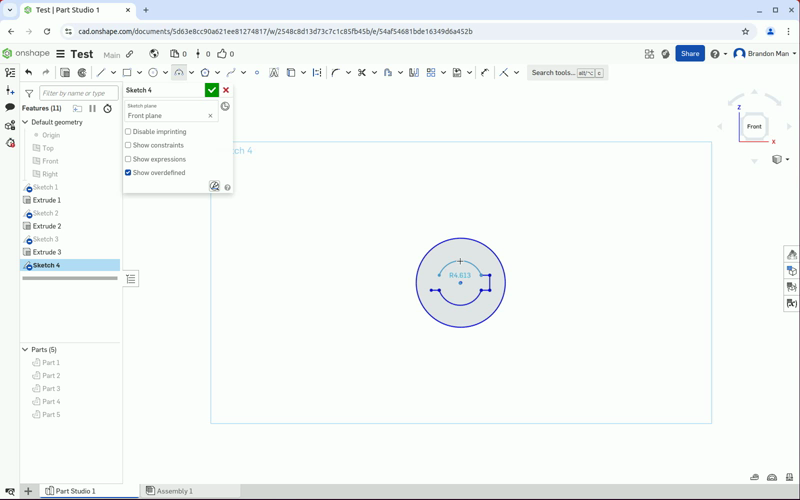
click(460, 260)
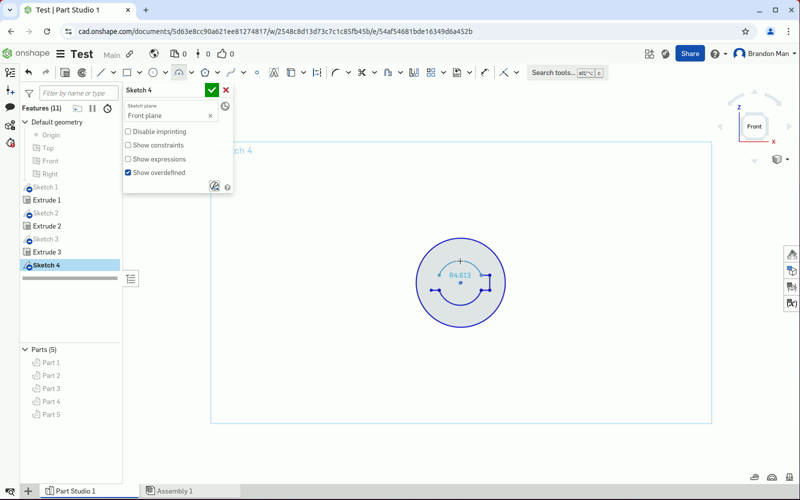
key_up(shift)
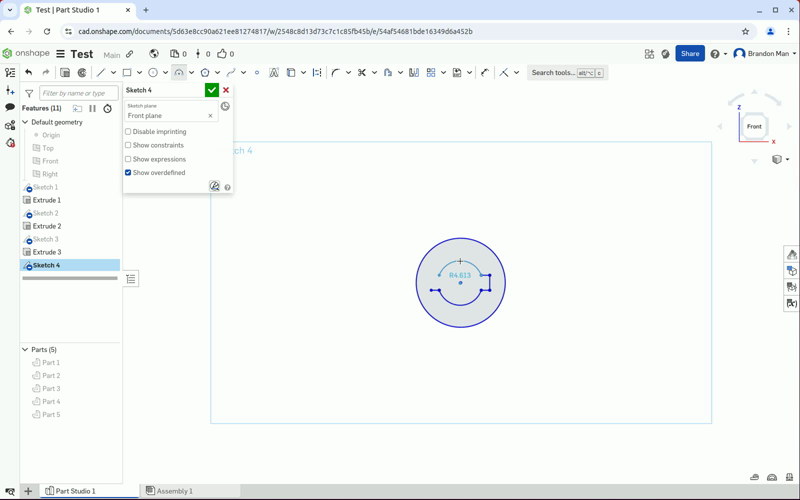
key(esc)
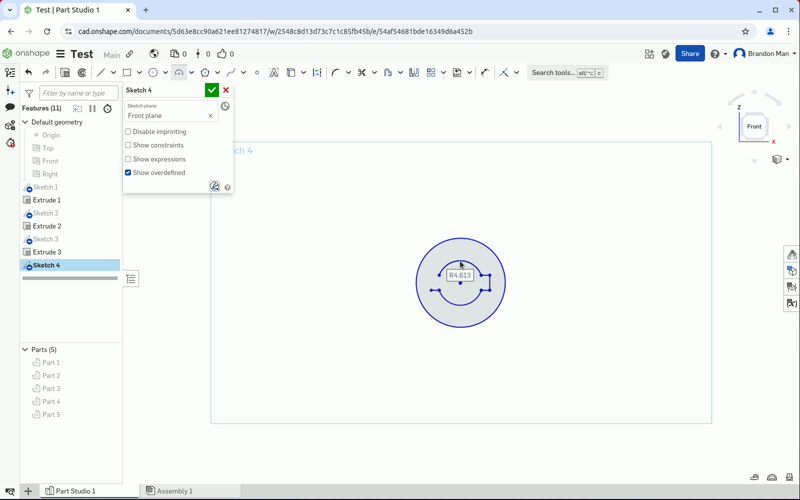
key(l)
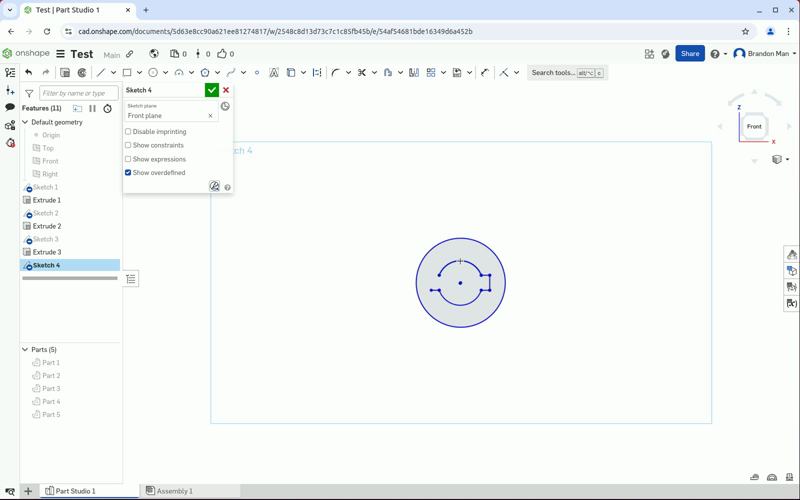
mouse_move(439, 275)
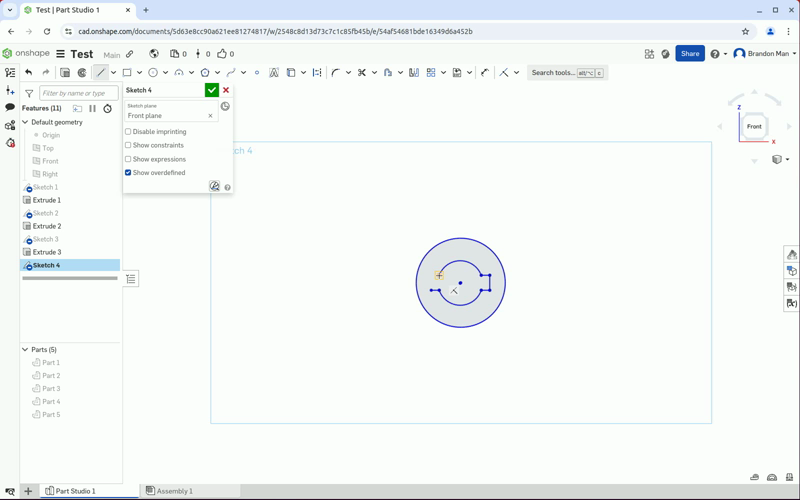
click(439, 275)
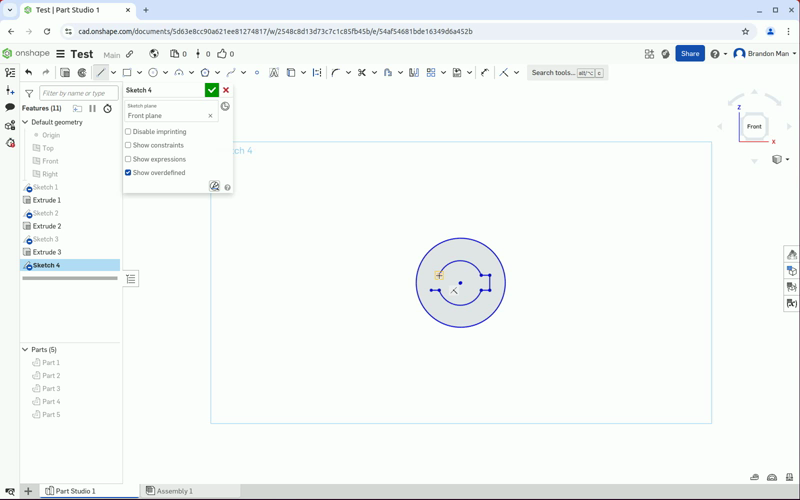
key_down(shift)
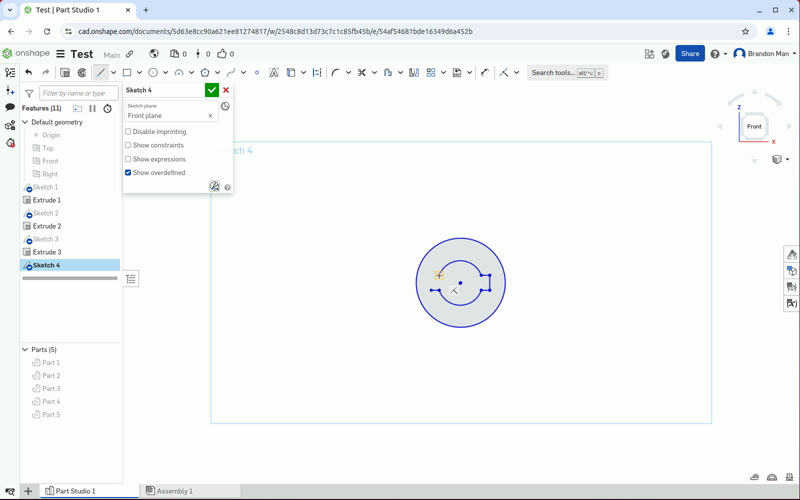
mouse_move(469, 275)
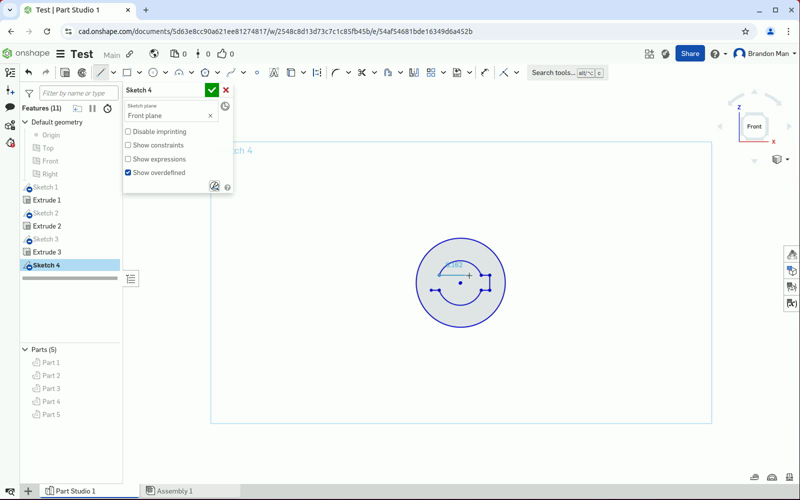
mouse_move(431, 275)
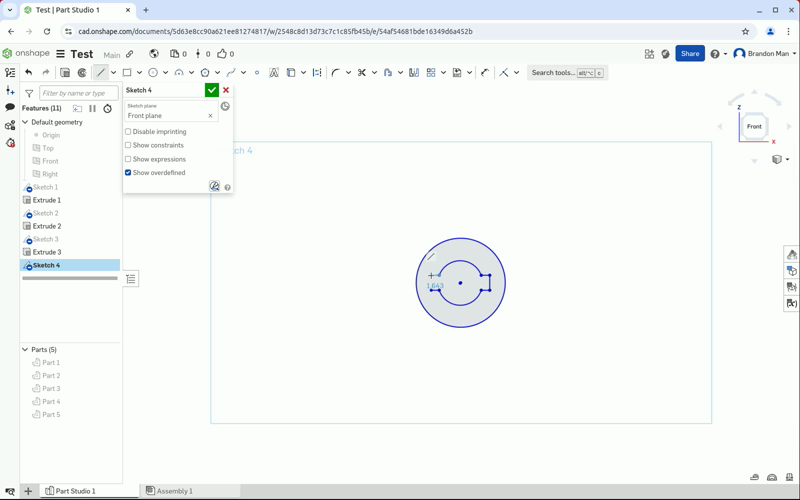
click(431, 275)
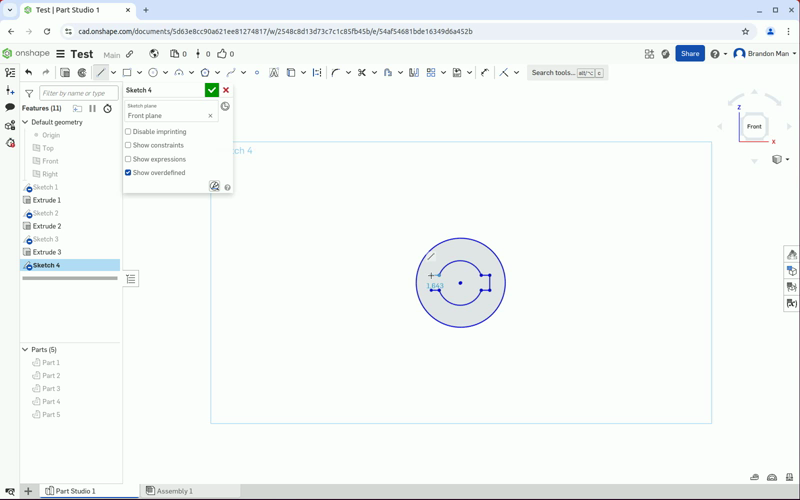
key_up(shift)
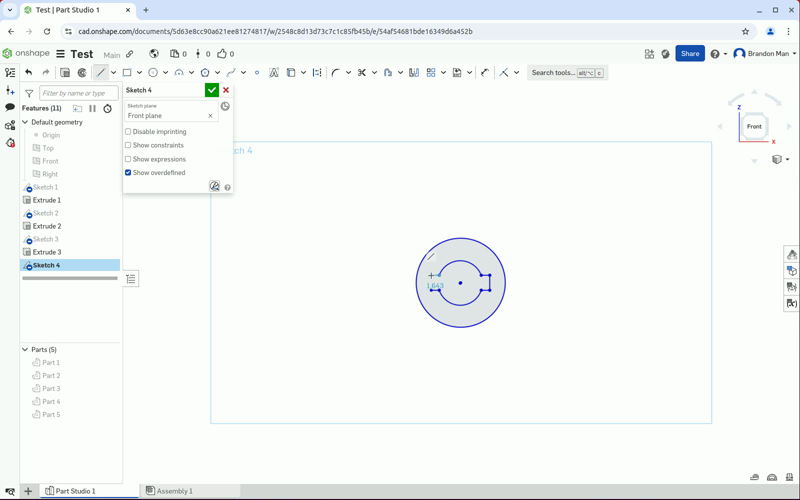
mouse_move(461, 275)
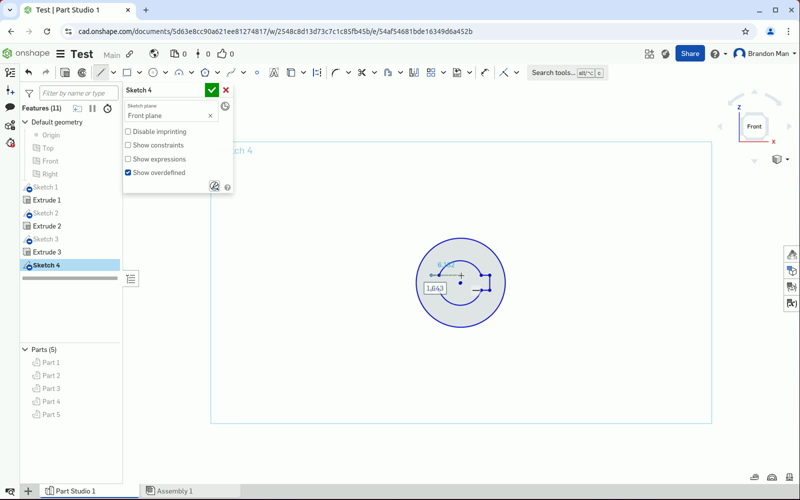
key_down(shift)
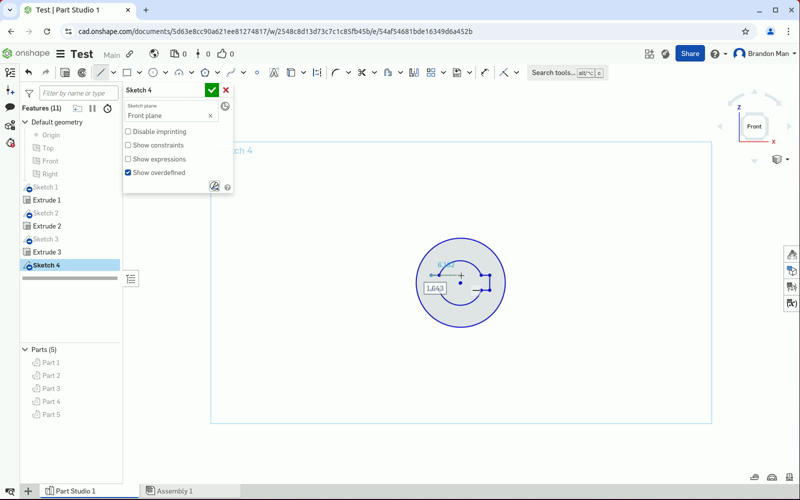
mouse_move(431, 290)
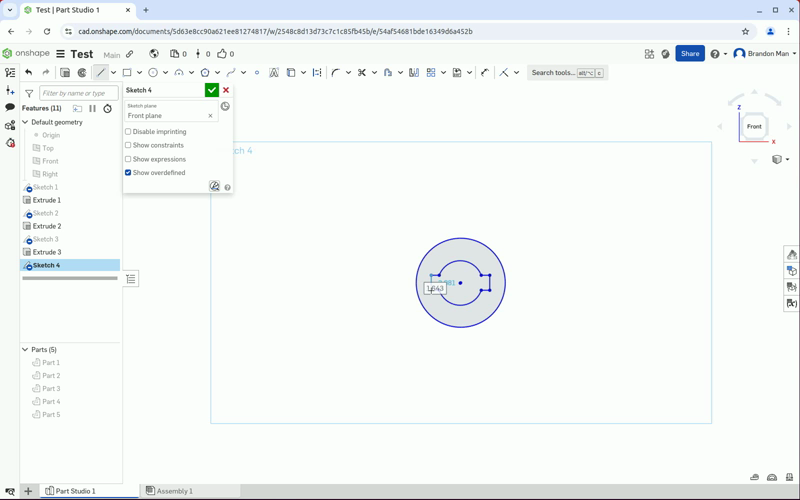
key_up(shift)
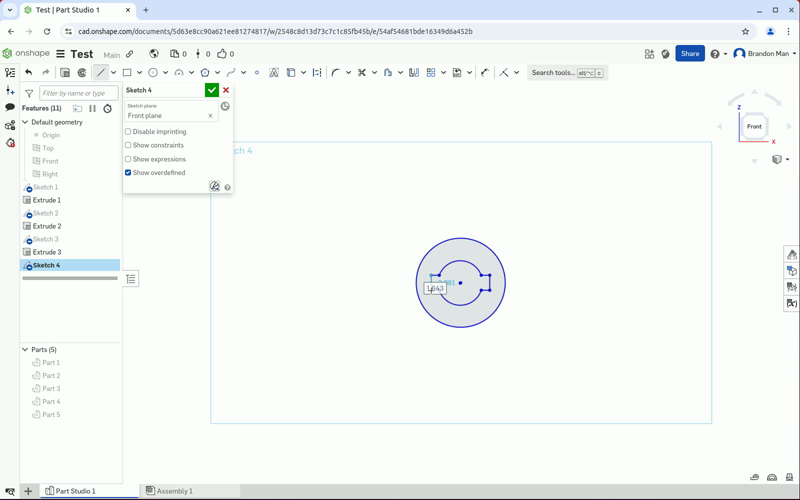
click(431, 290)
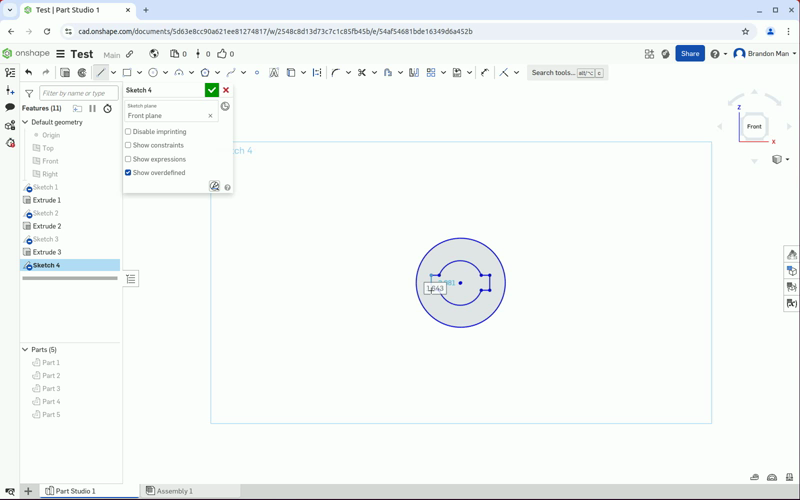
key(esc)
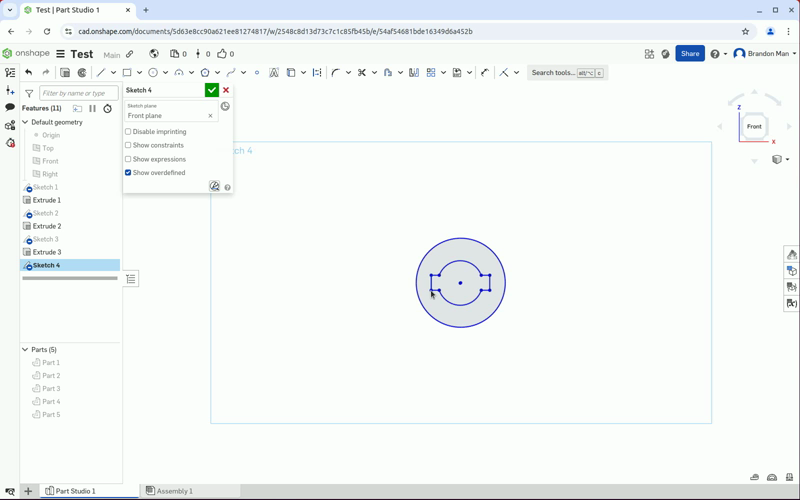
mouse_move(480, 305)
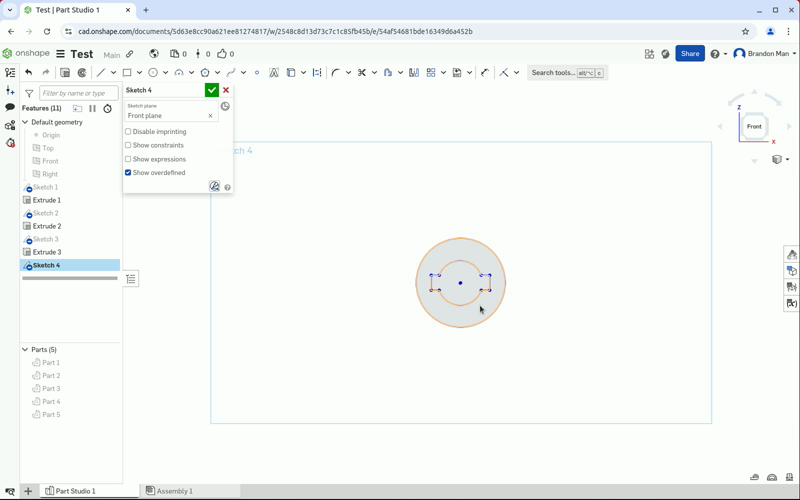
click(480, 305)
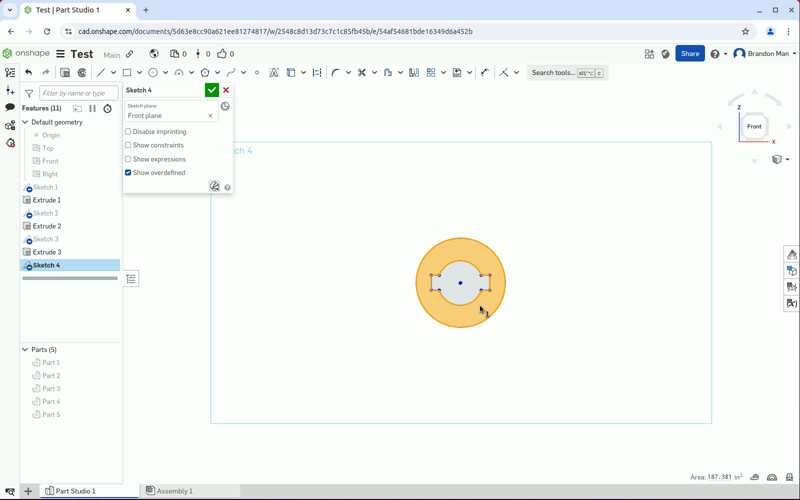
mouse_move(73, 352)
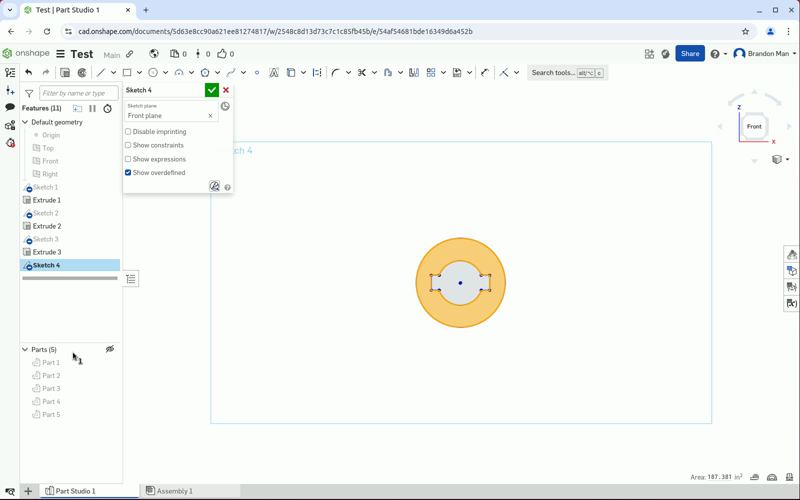
key(shift+y)
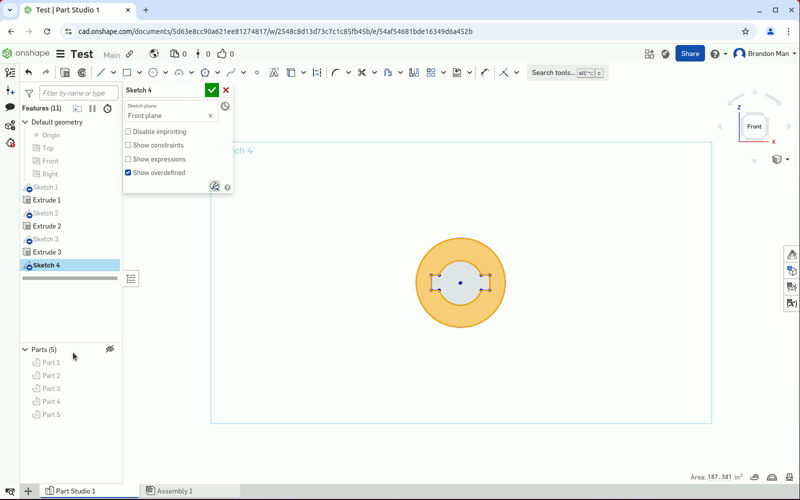
key(shift+e)
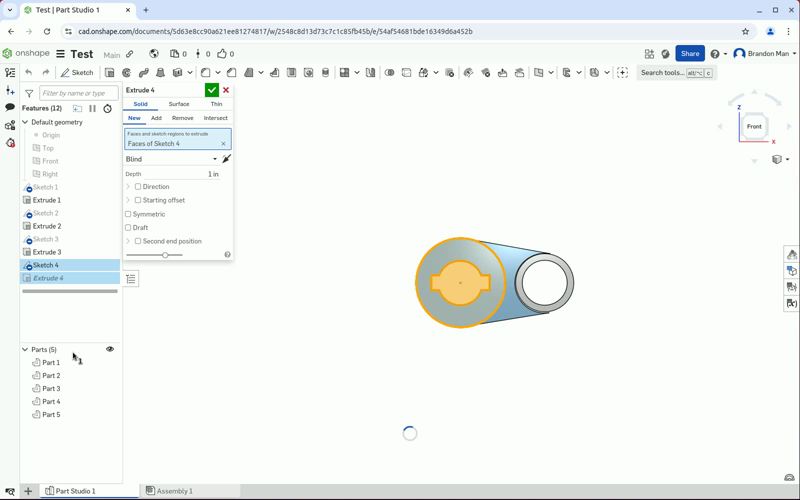
mouse_move(143, 106)
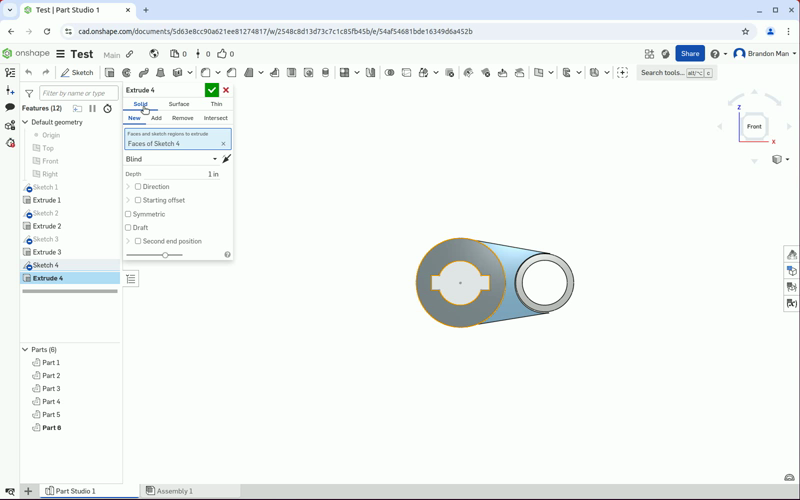
click(143, 106)
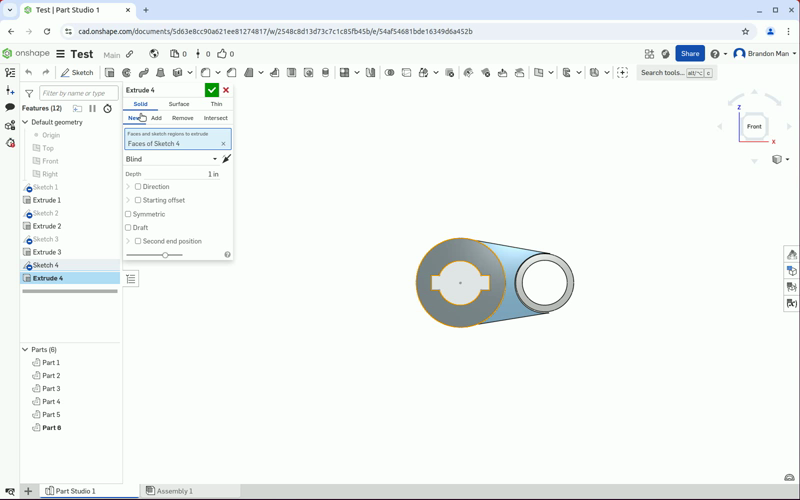
mouse_move(137, 120)
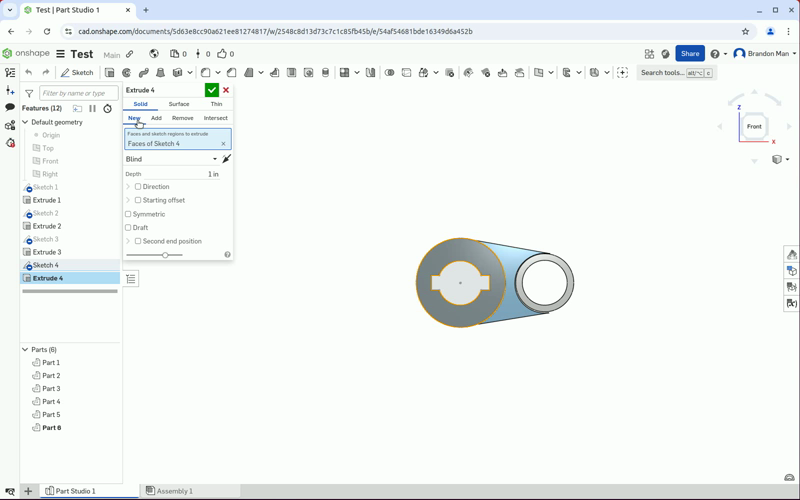
click(137, 120)
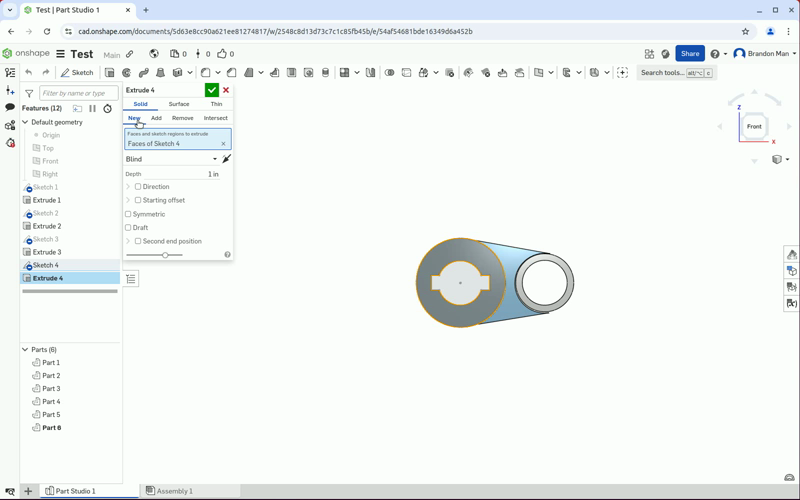
key(tab, 4)
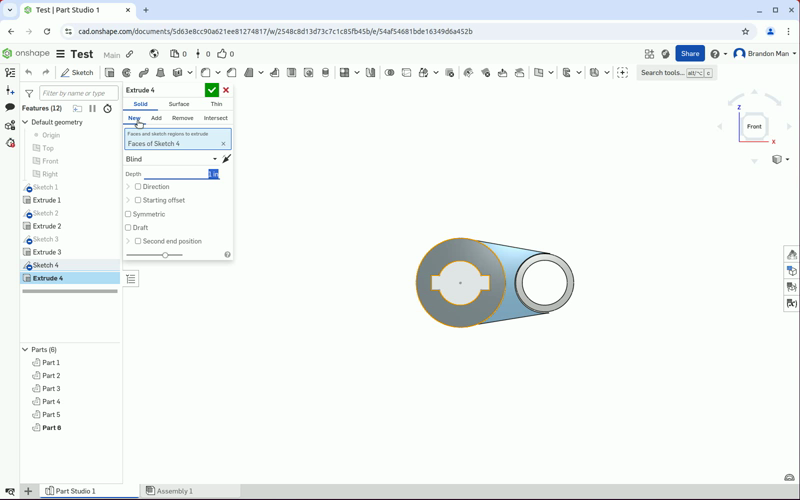
text(16.128)
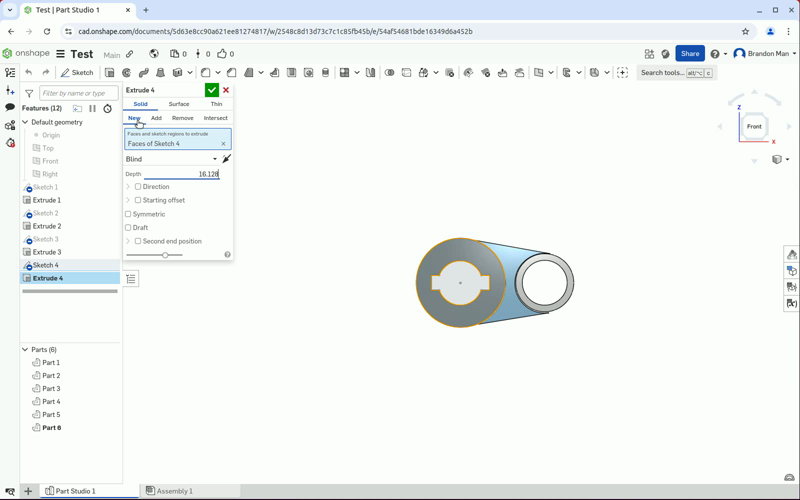
key(enter)
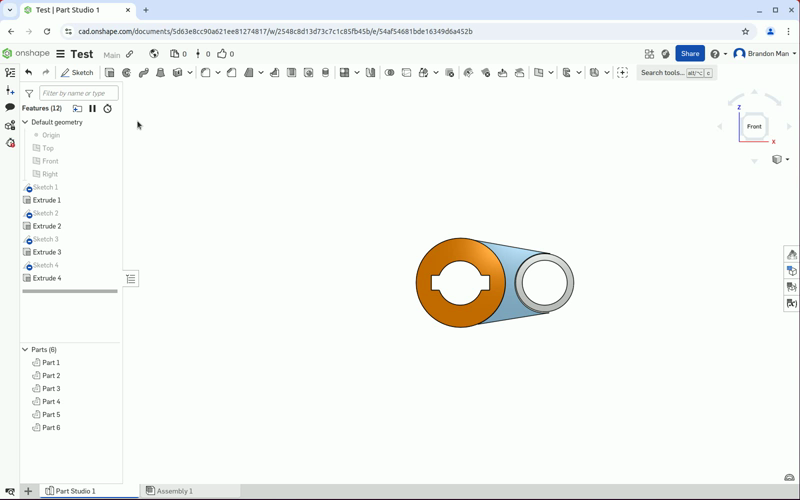
key(shift+h)
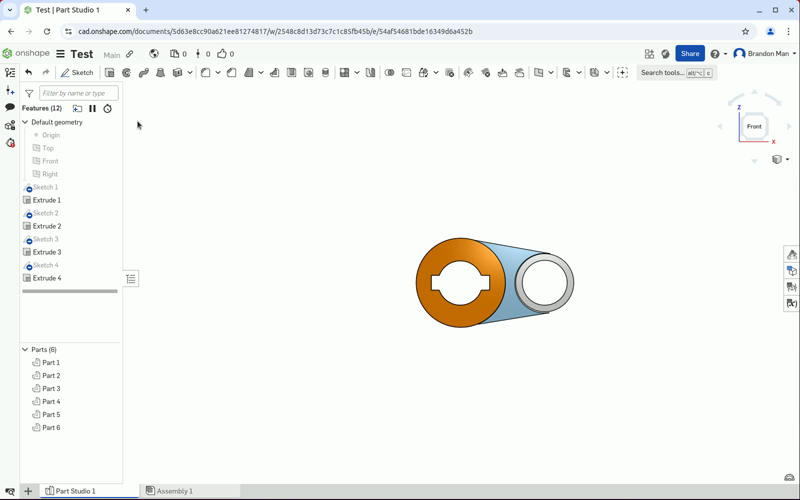
key(shift+h)
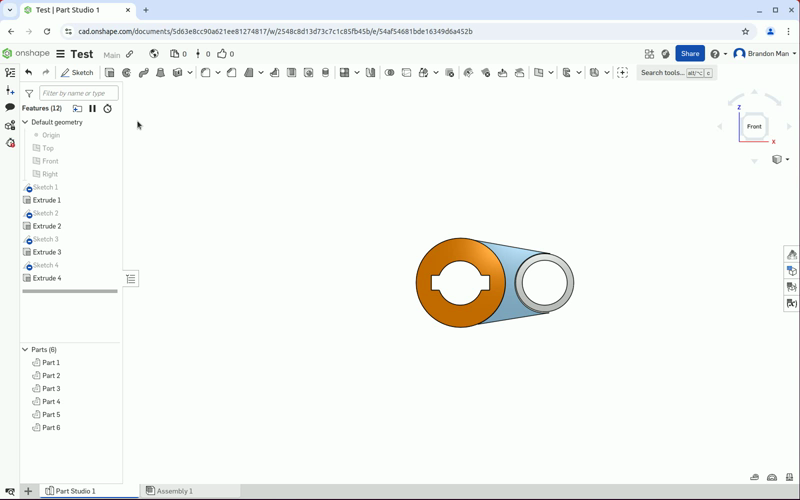
mouse_move(73, 189)
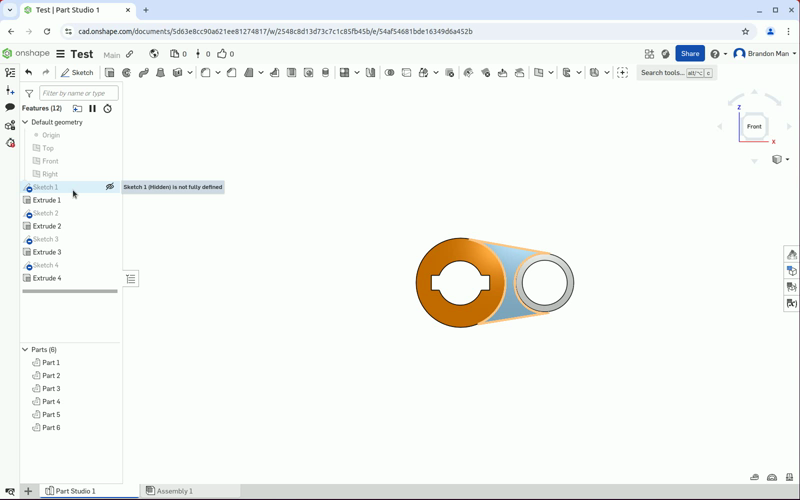
click(73, 189)
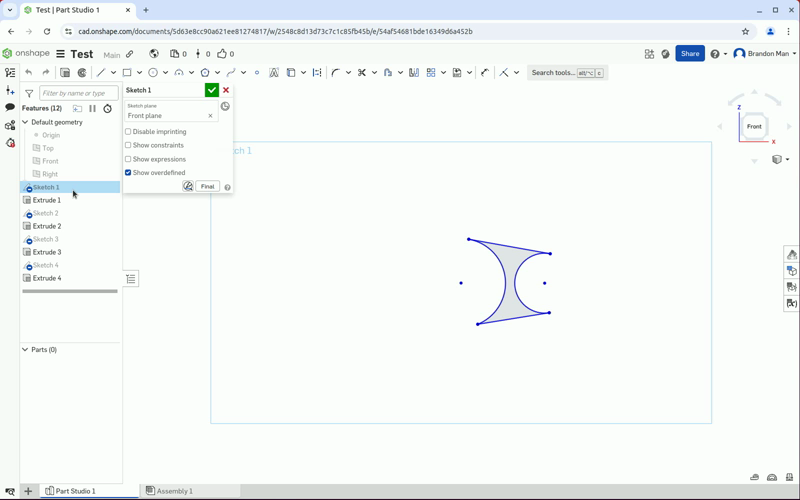
mouse_move(229, 92)
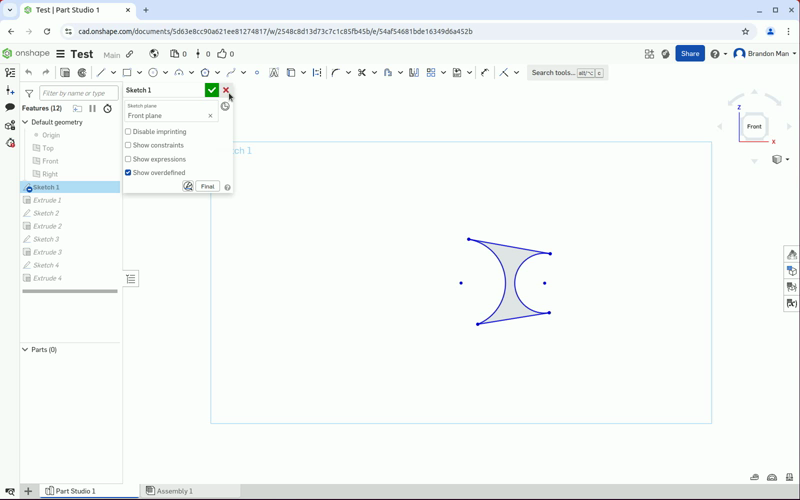
click(229, 92)
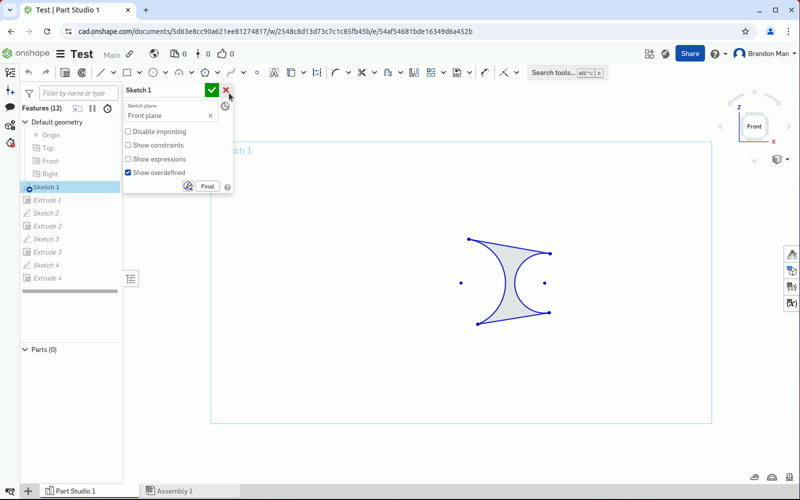
key(shift+s)
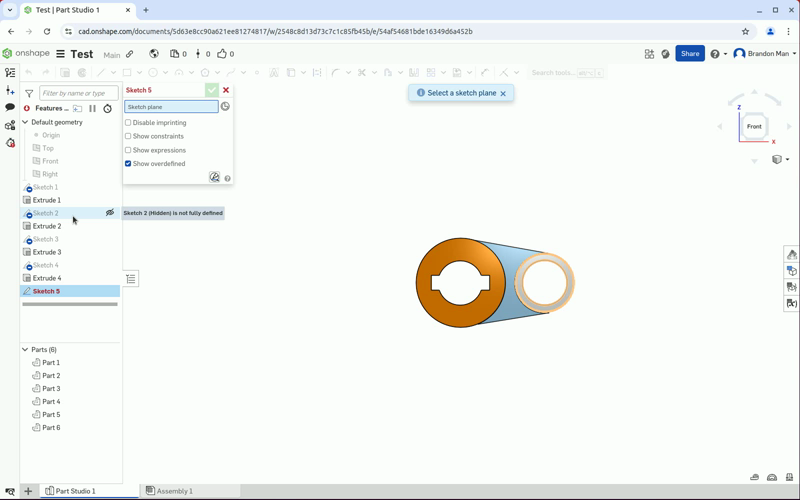
scroll(3)
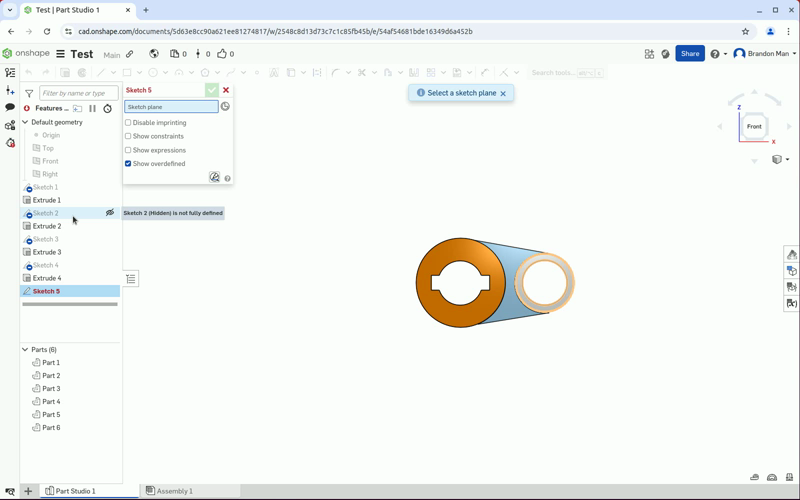
mouse_move(73, 163)
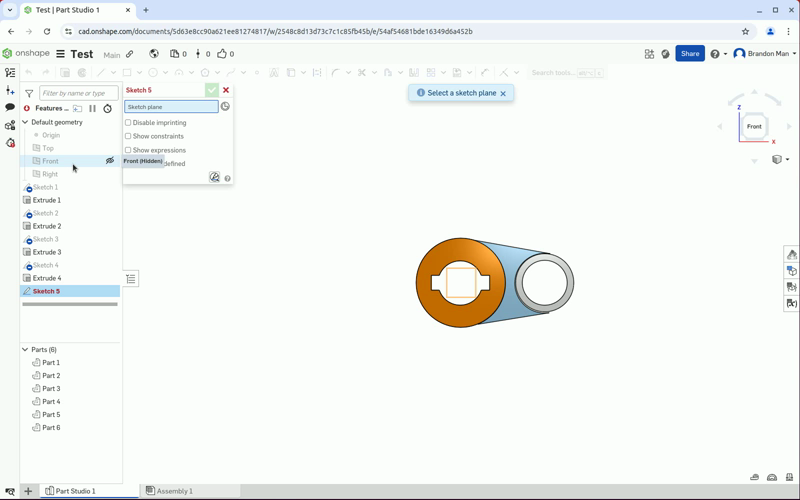
click(73, 163)
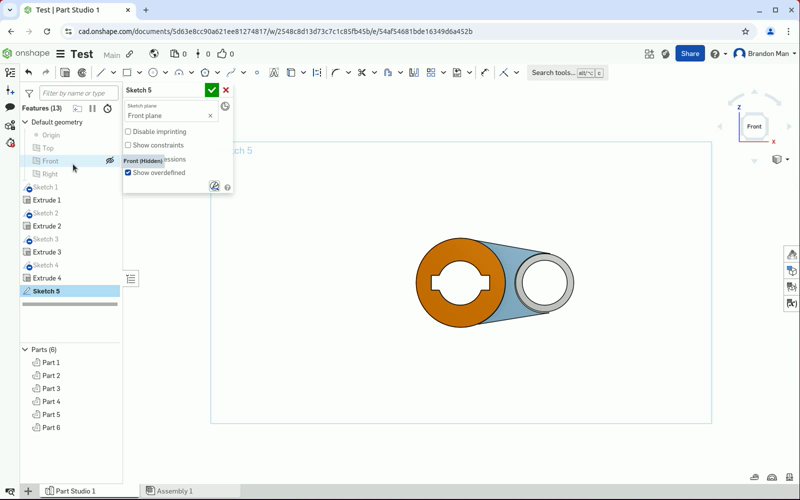
mouse_move(73, 352)
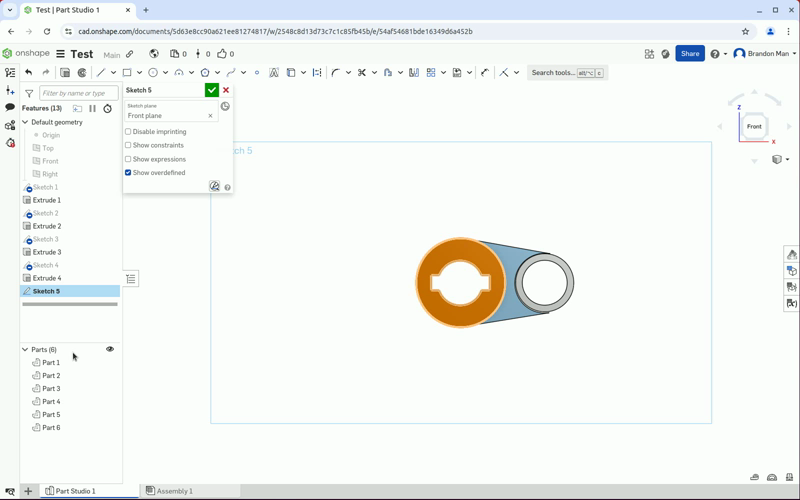
key(y)
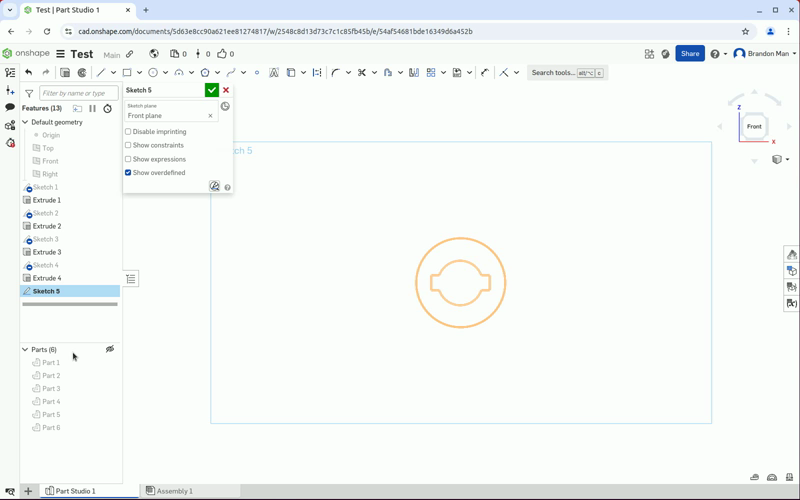
key(c)
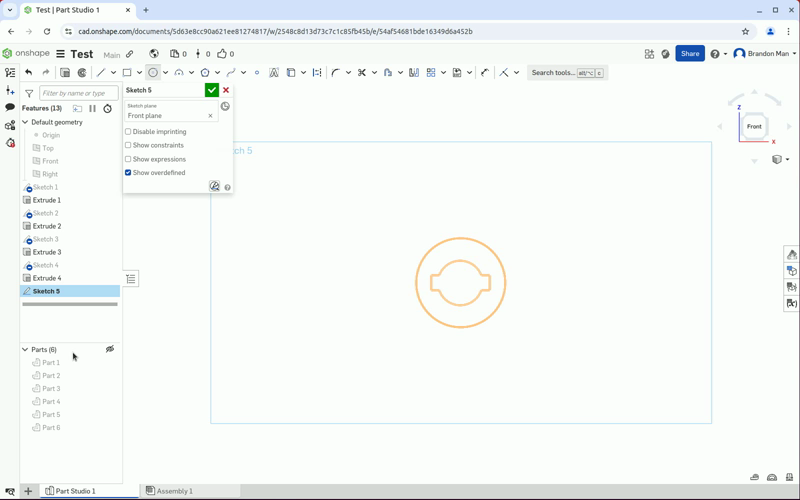
key_down(shift)
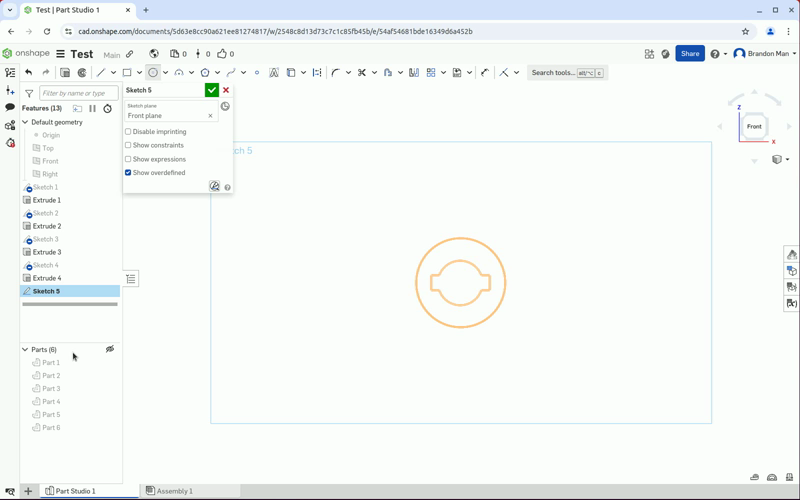
mouse_move(544, 282)
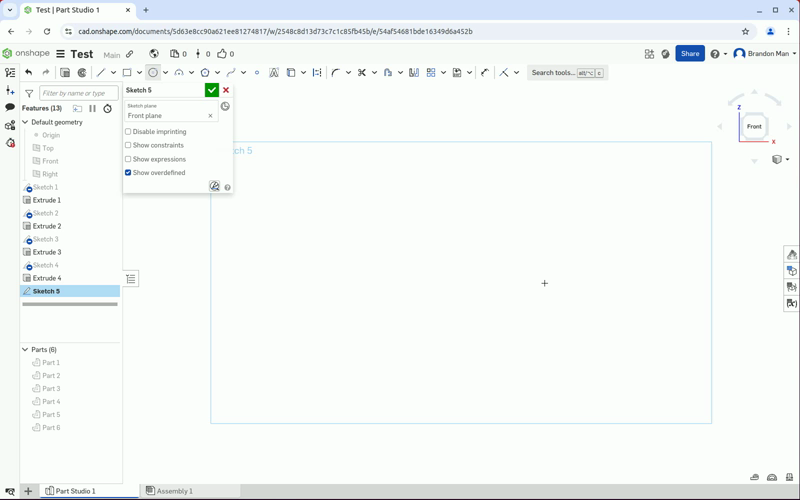
click(544, 282)
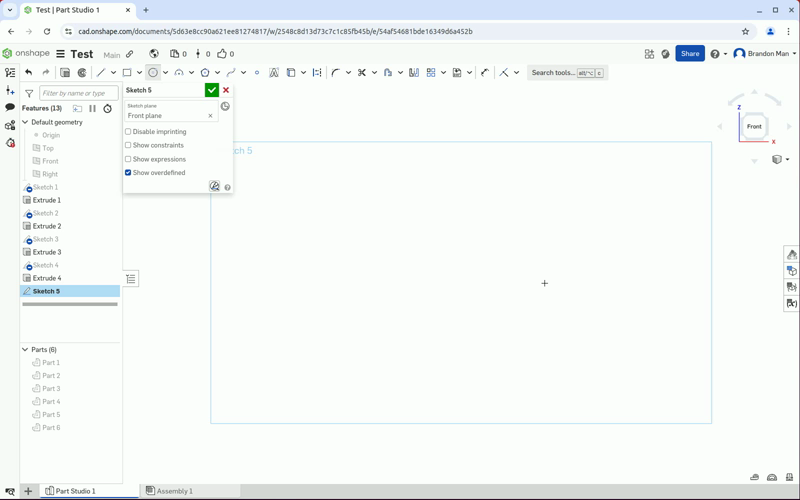
key_up(shift)
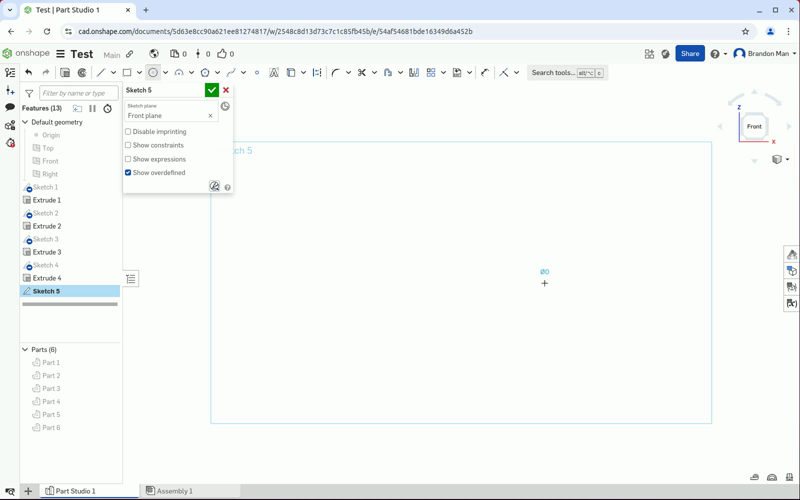
mouse_move(567, 282)
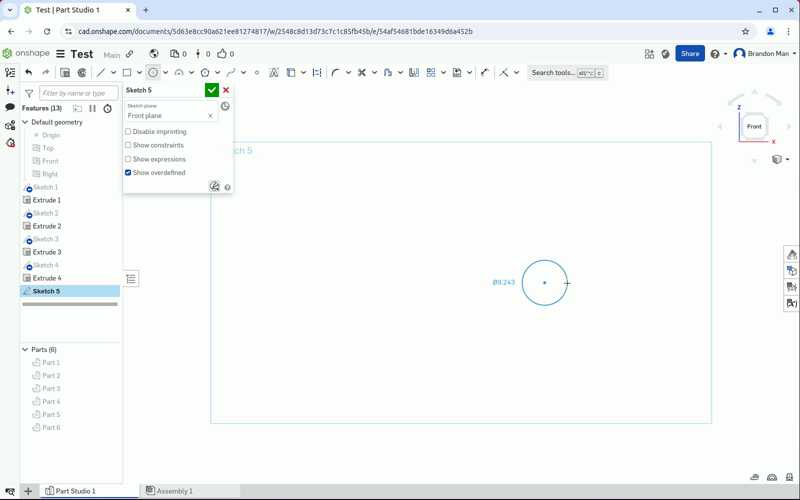
click(567, 282)
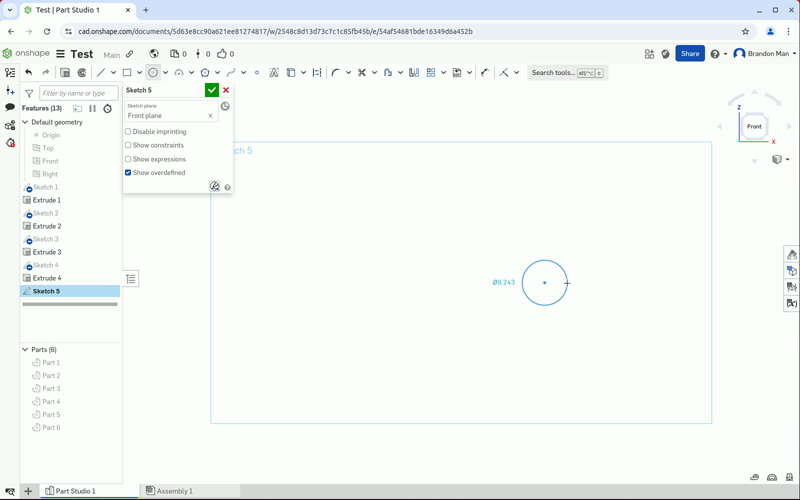
key(esc)
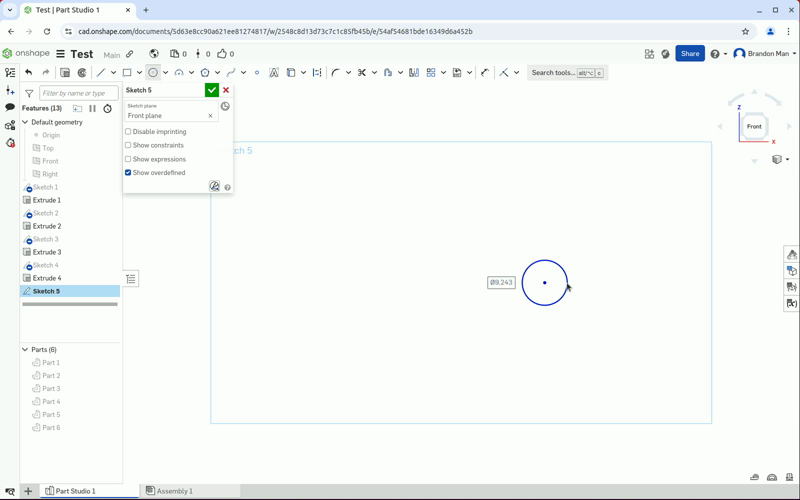
mouse_move(553, 269)
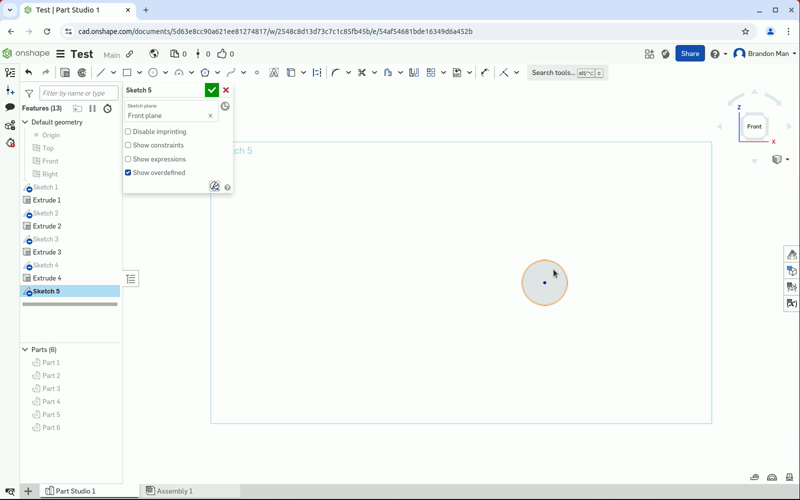
scroll(6)
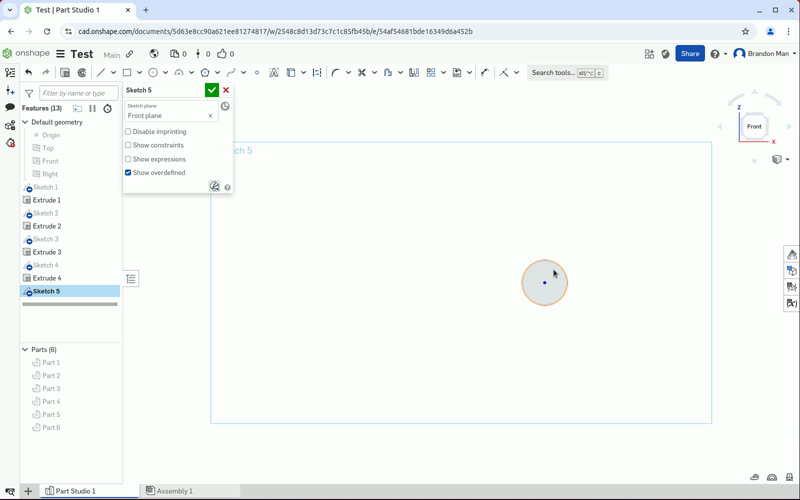
scroll(6)
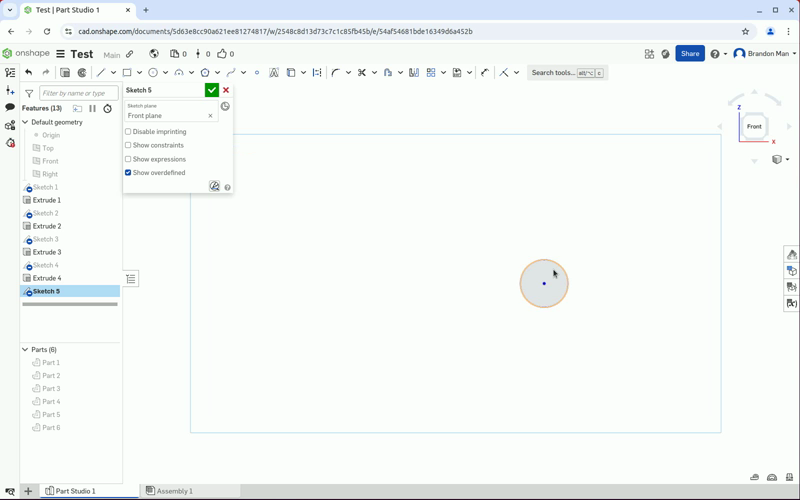
scroll(6)
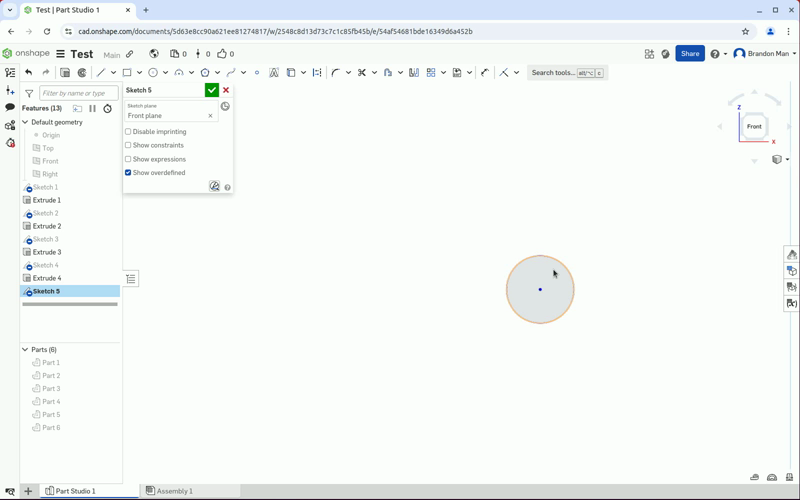
scroll(6)
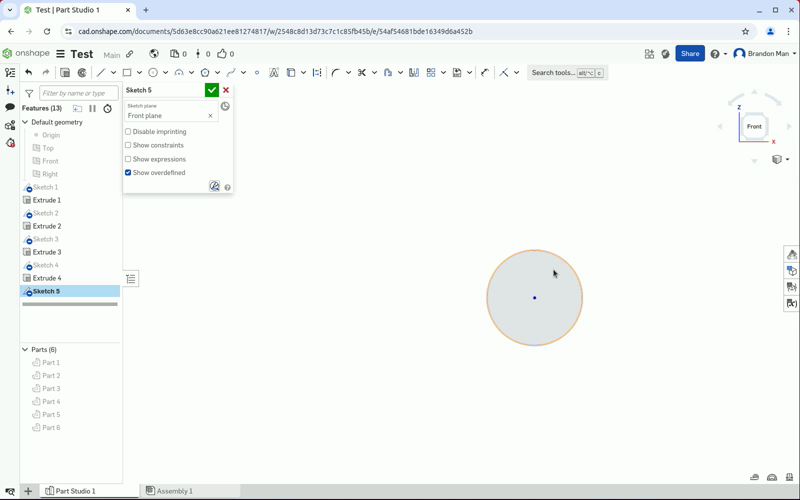
scroll(6)
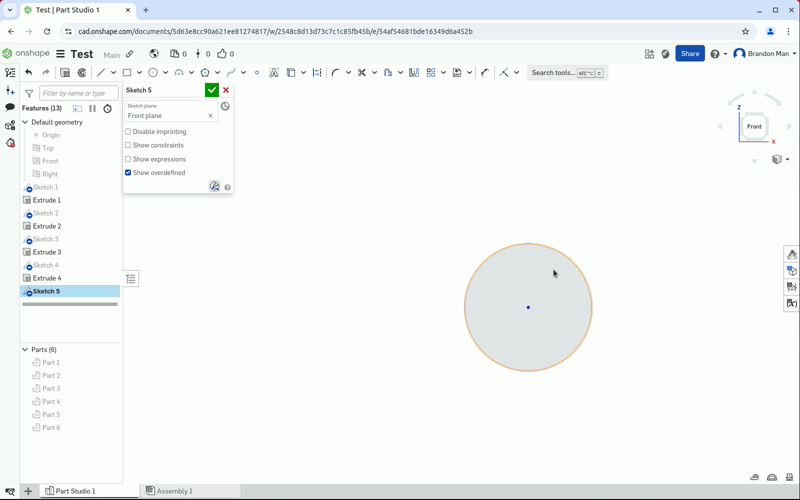
scroll(6)
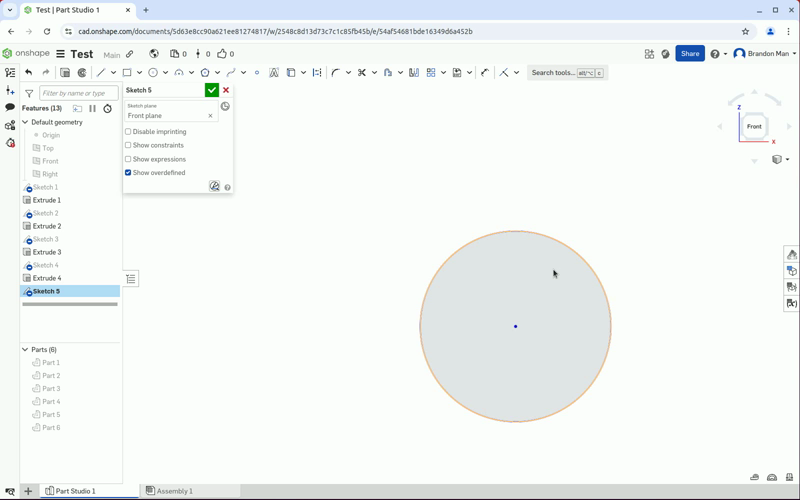
scroll(6)
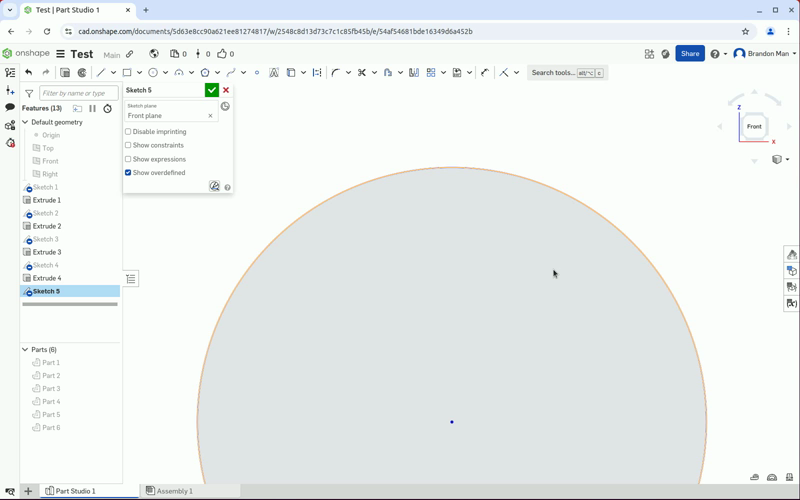
click(553, 269)
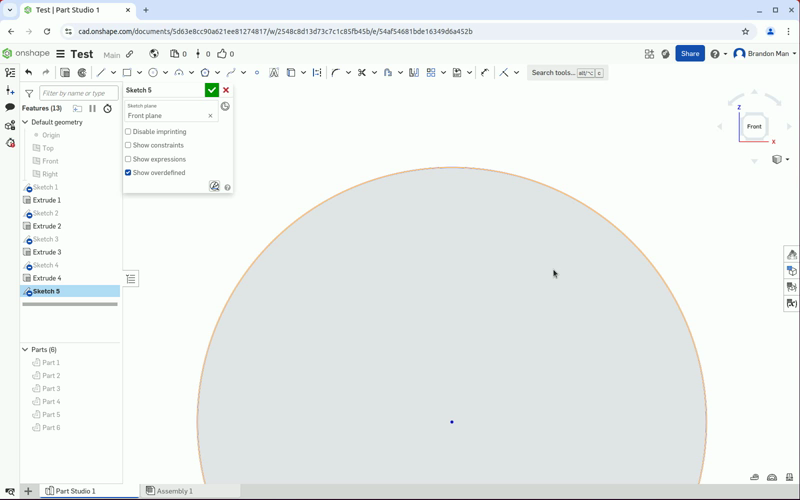
scroll(-6)
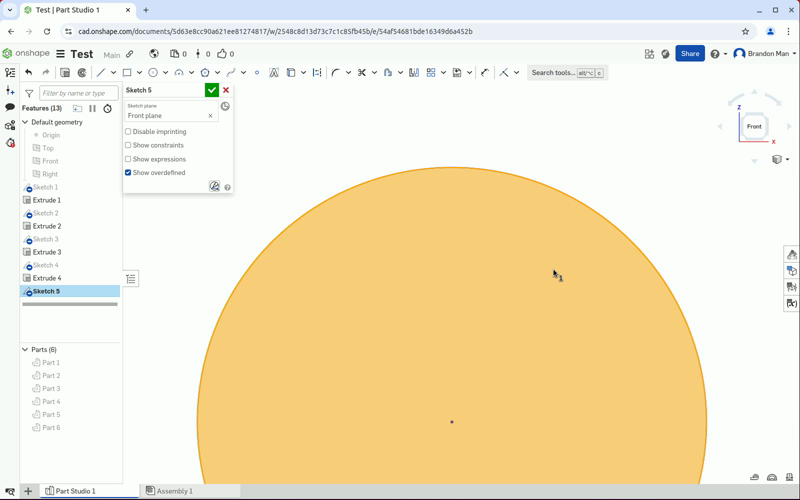
scroll(-6)
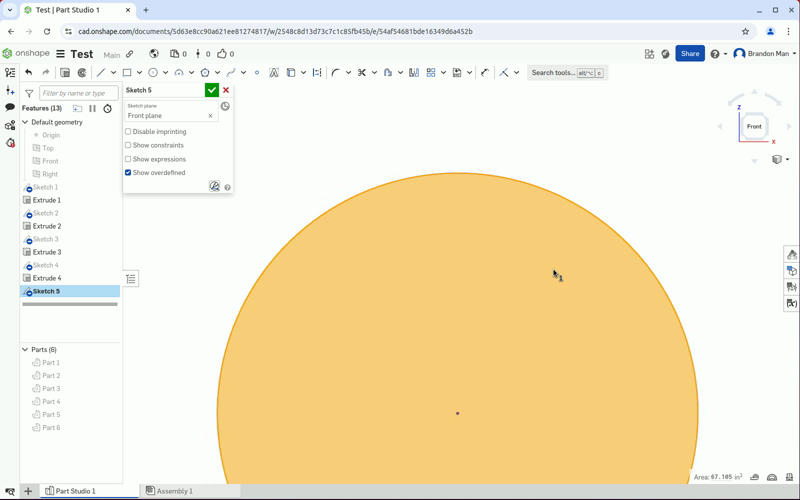
scroll(-6)
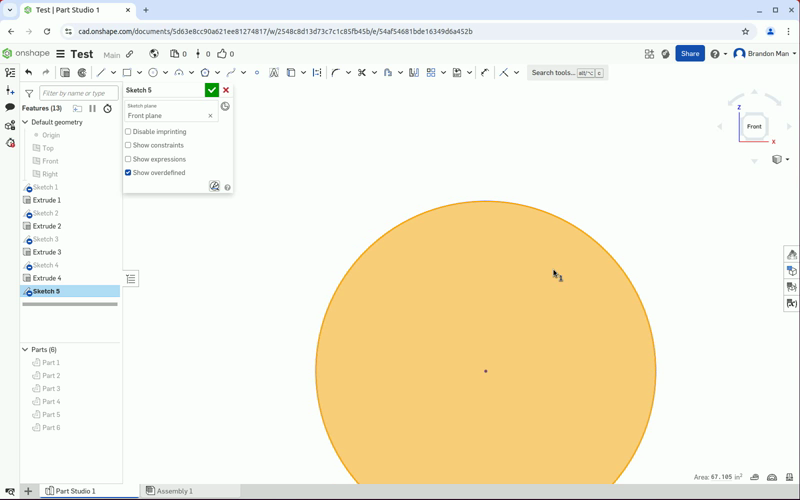
scroll(-6)
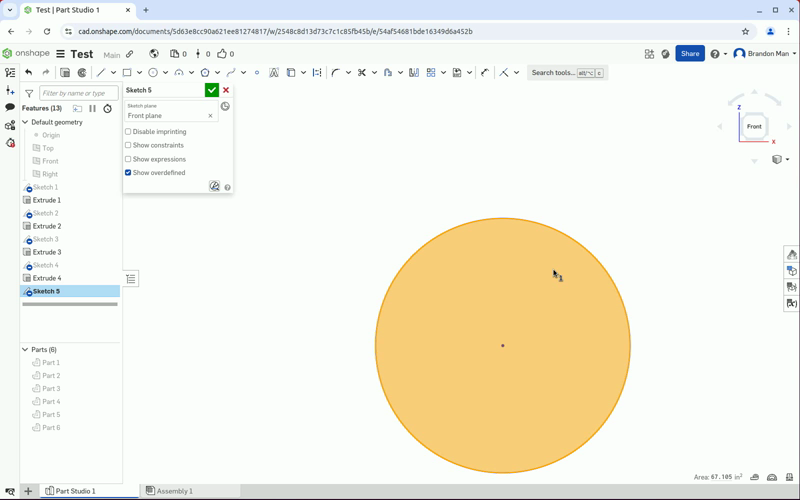
scroll(-6)
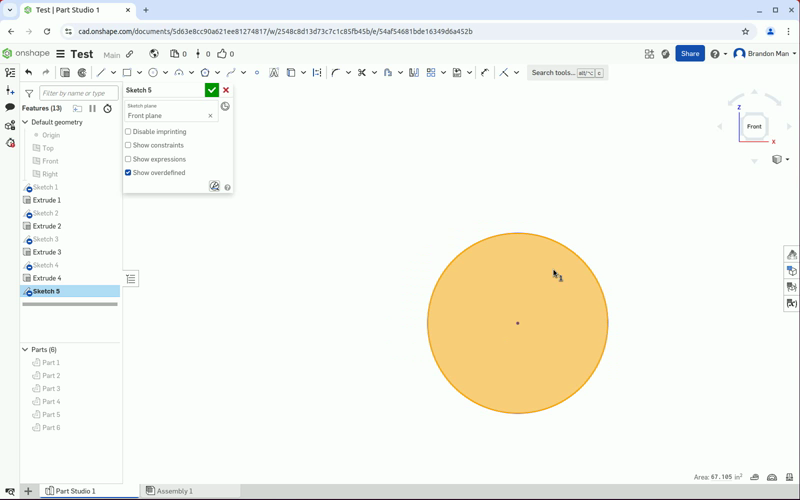
scroll(-6)
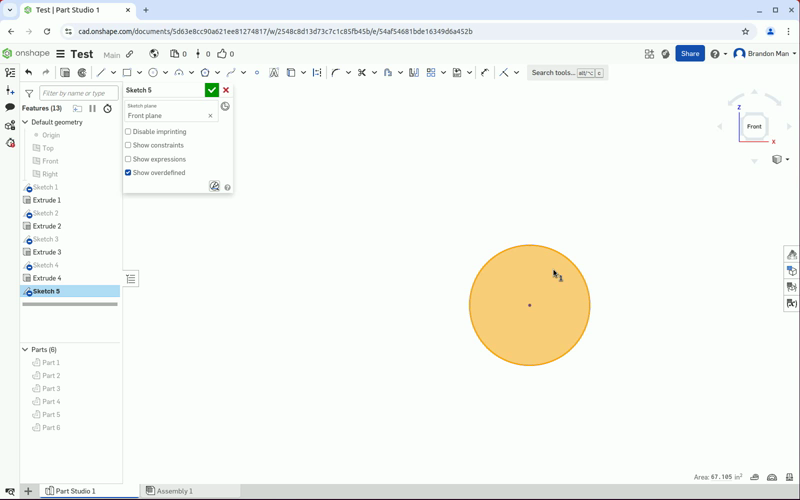
scroll(-6)
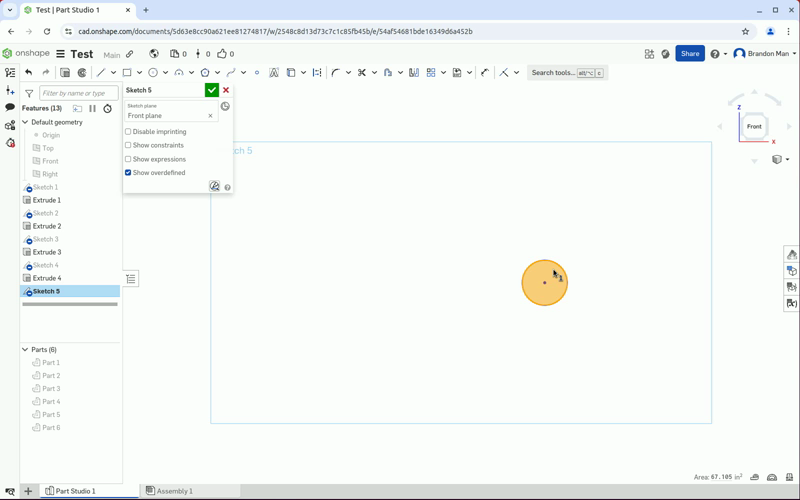
mouse_move(73, 352)
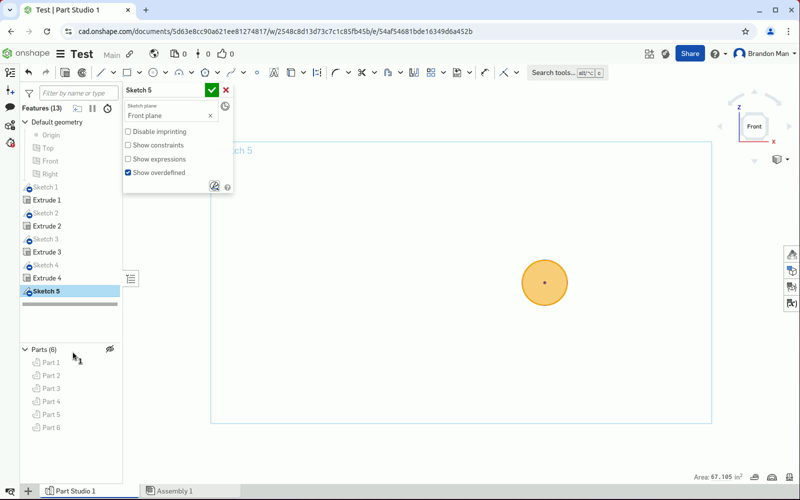
key(shift+y)
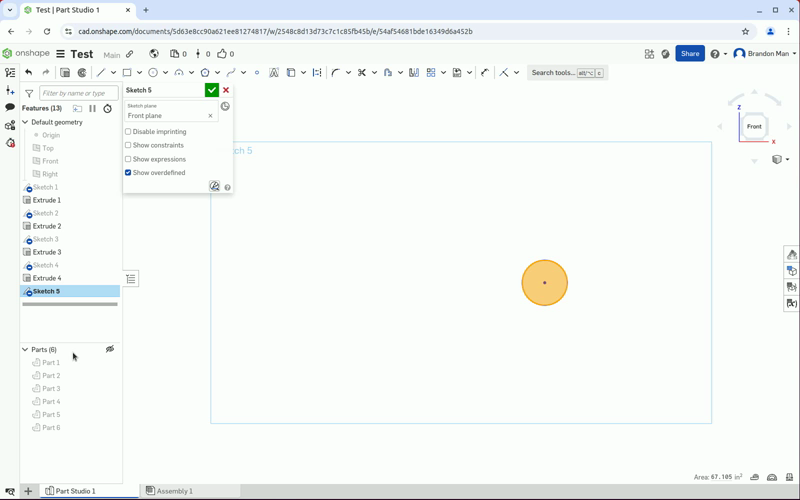
key(shift+e)
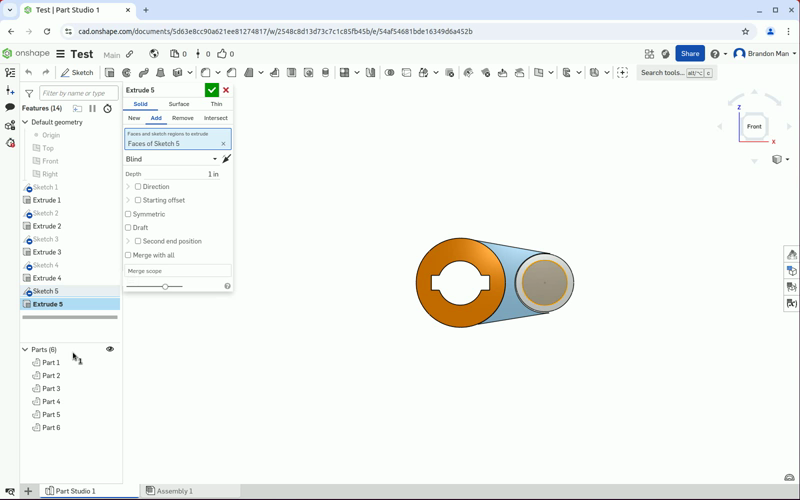
mouse_move(143, 106)
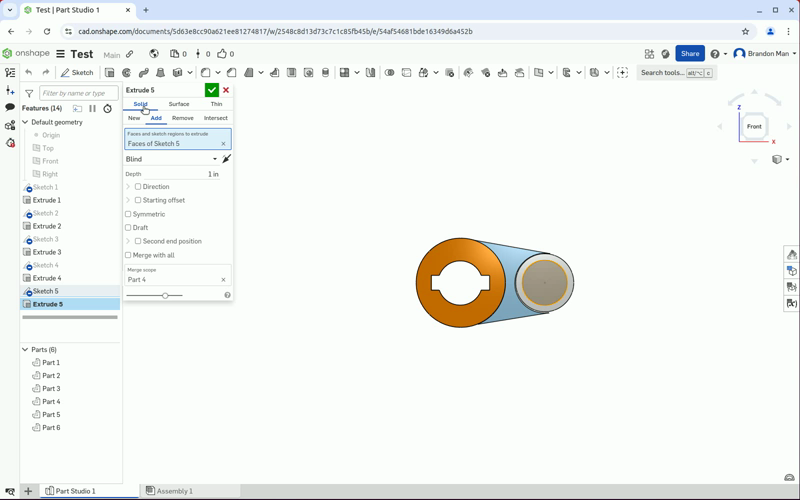
click(143, 106)
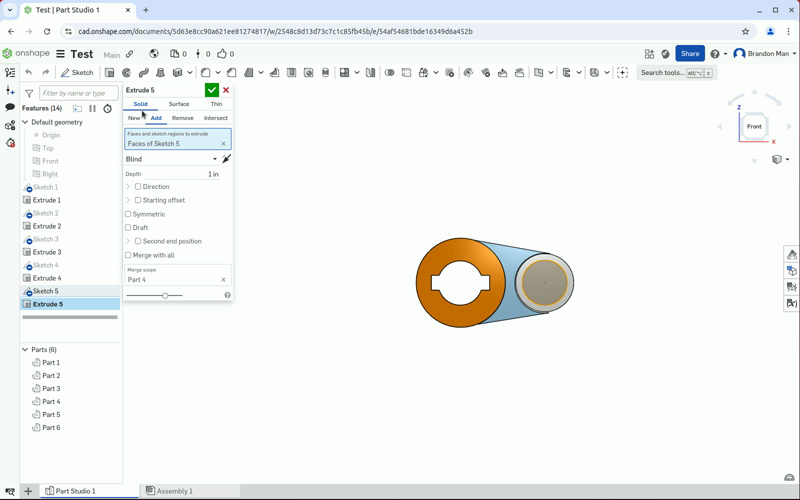
mouse_move(137, 120)
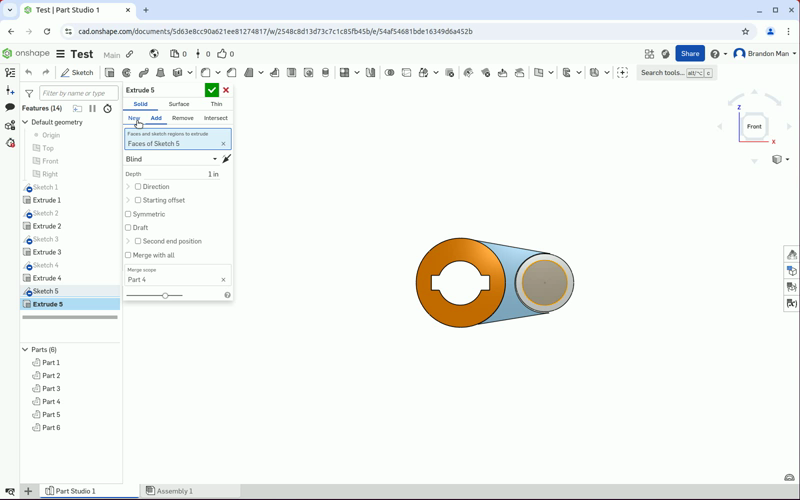
click(137, 120)
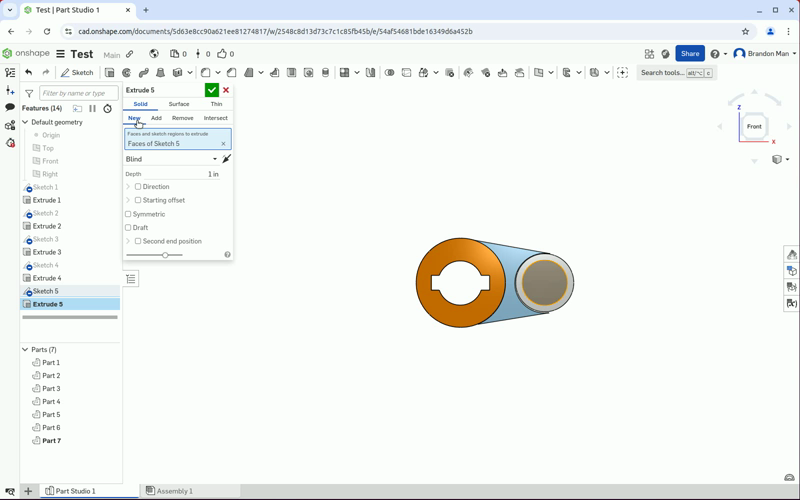
key(tab, 4)
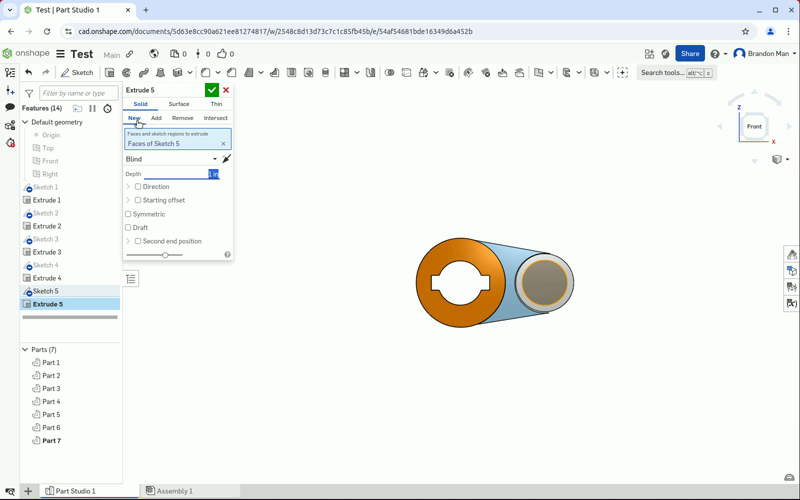
text(16.128)
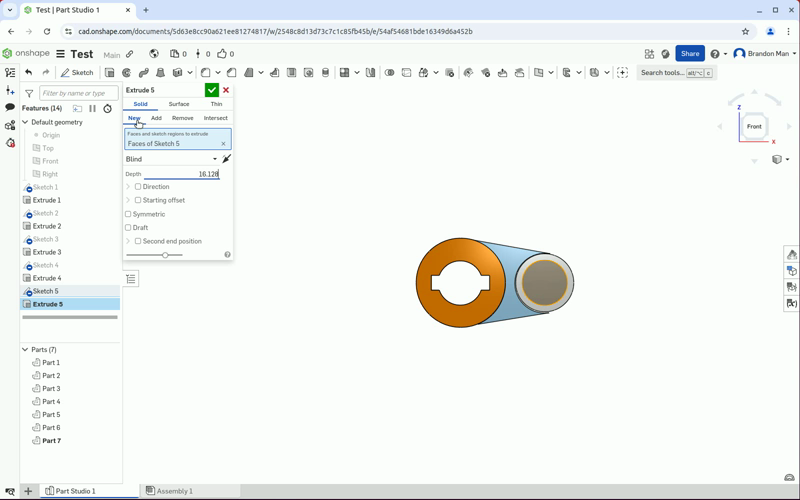
key(enter)
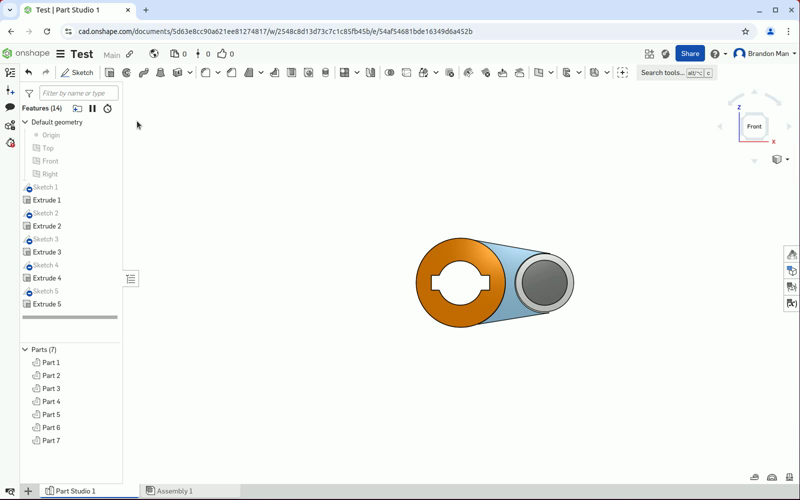
key(shift+h)
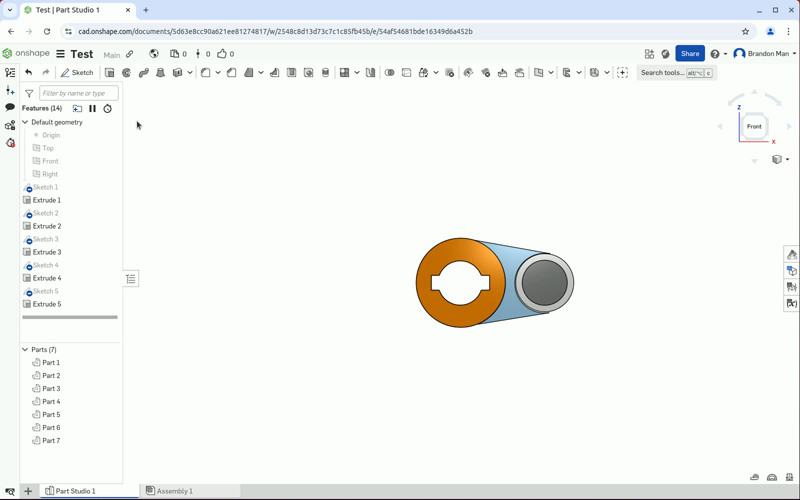
key(shift+h)
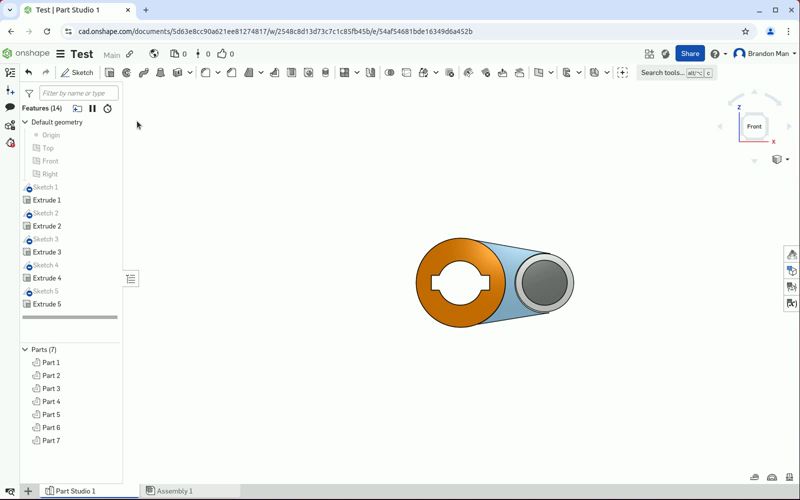
mouse_move(73, 189)
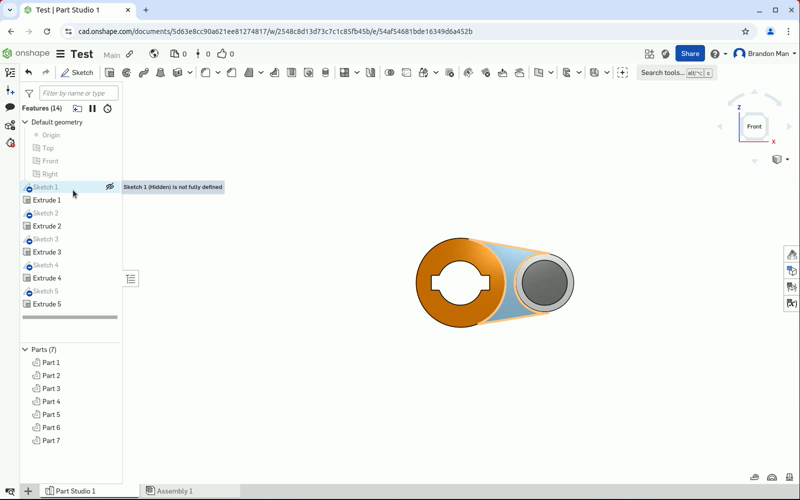
click(73, 189)
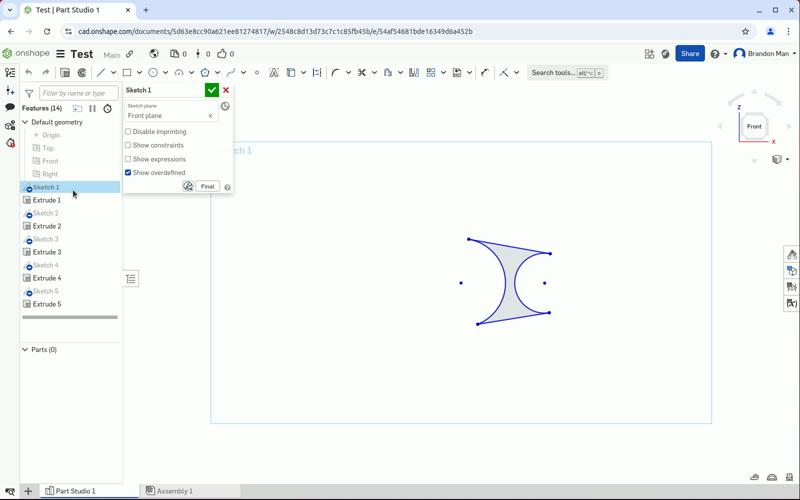
mouse_move(229, 92)
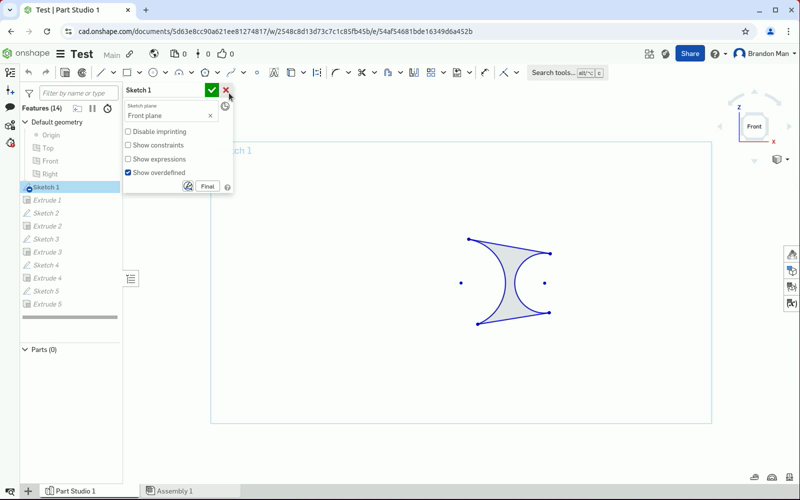
click(229, 92)
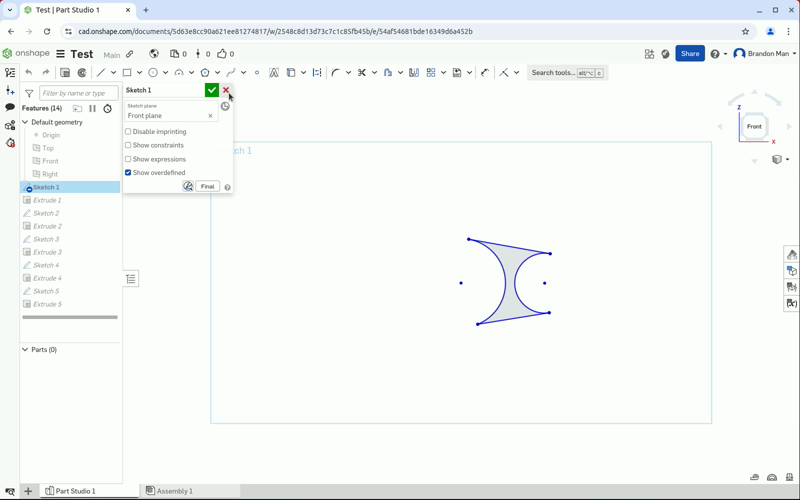
key(shift+s)
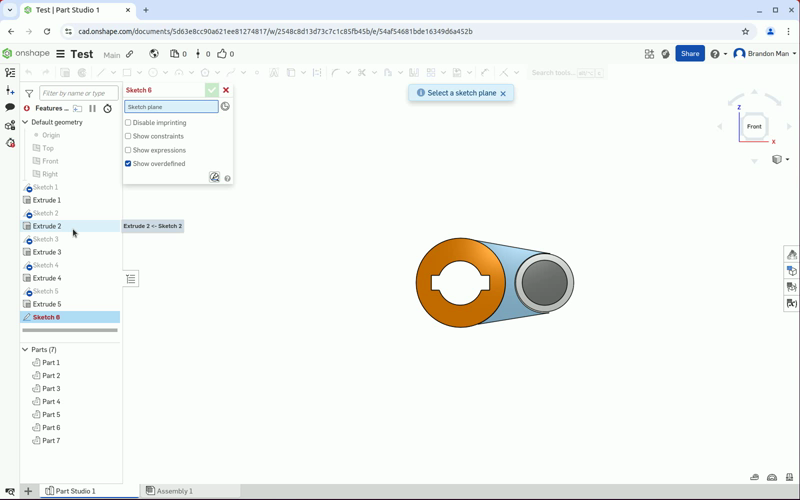
scroll(3)
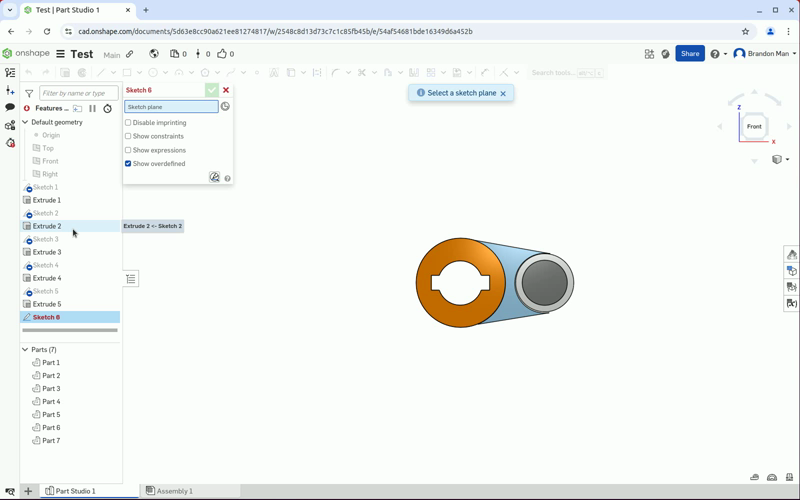
mouse_move(73, 163)
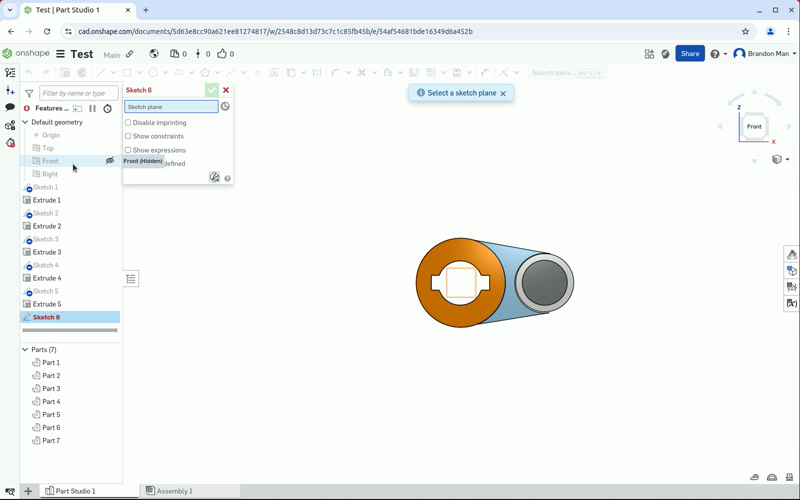
click(73, 163)
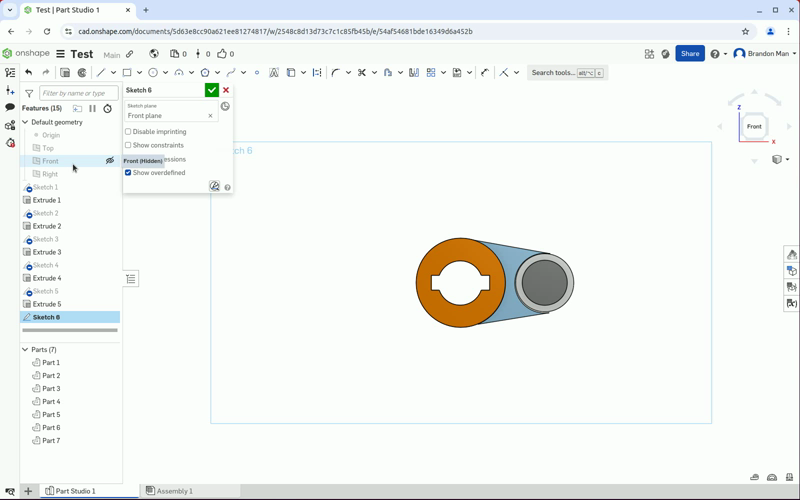
mouse_move(73, 352)
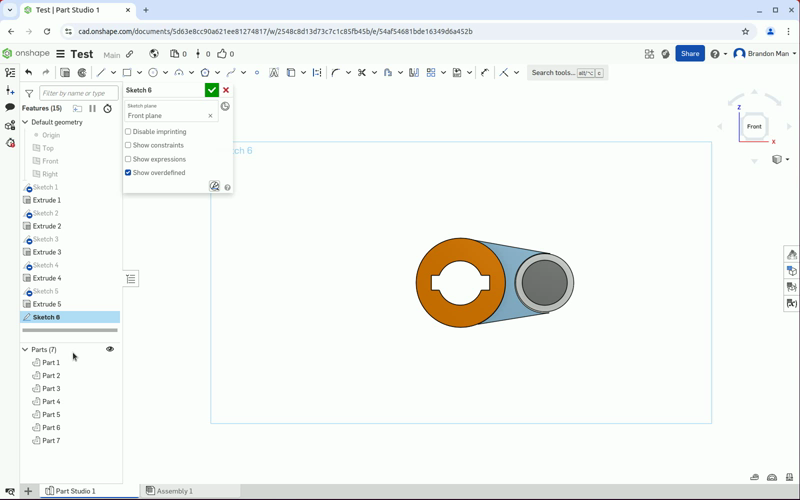
key(y)
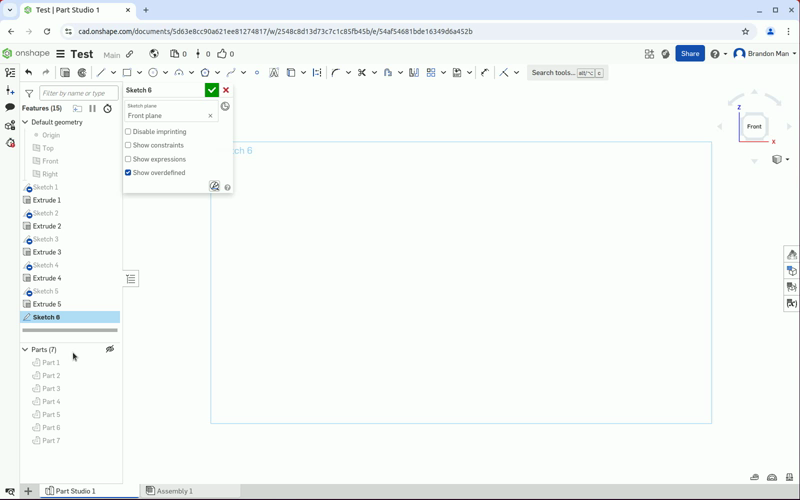
key(c)
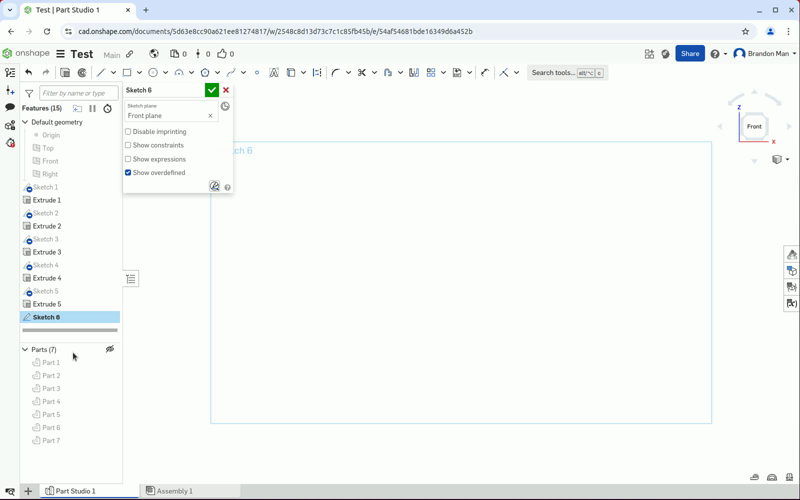
key_down(shift)
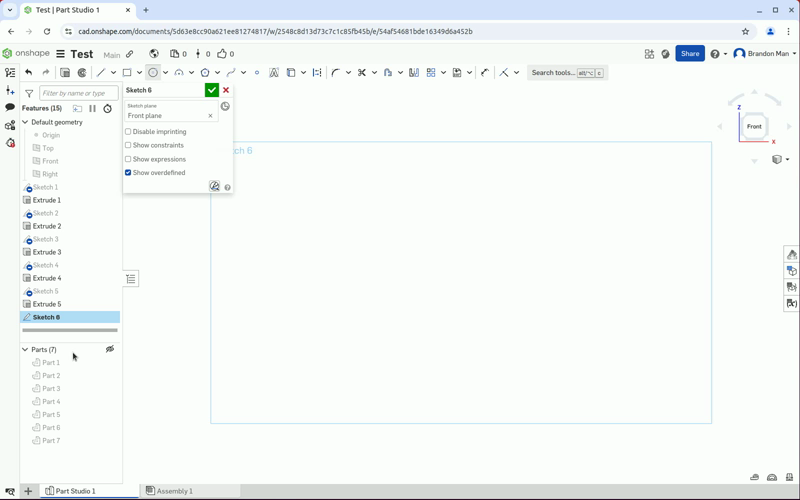
mouse_move(544, 282)
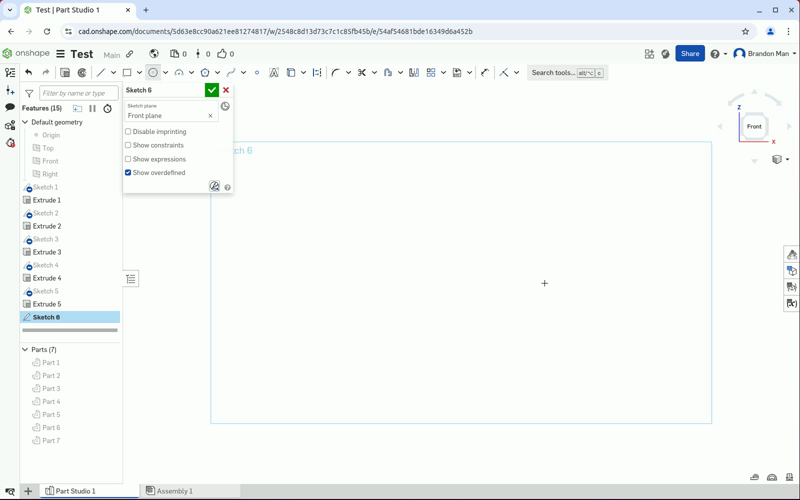
click(544, 282)
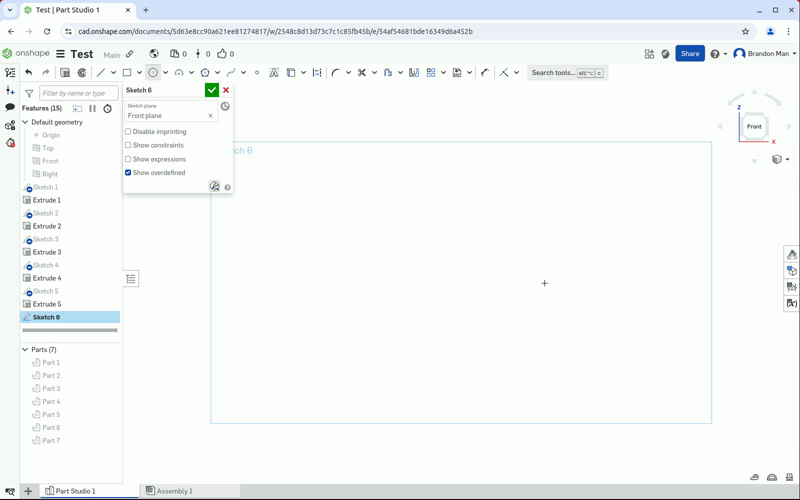
key_up(shift)
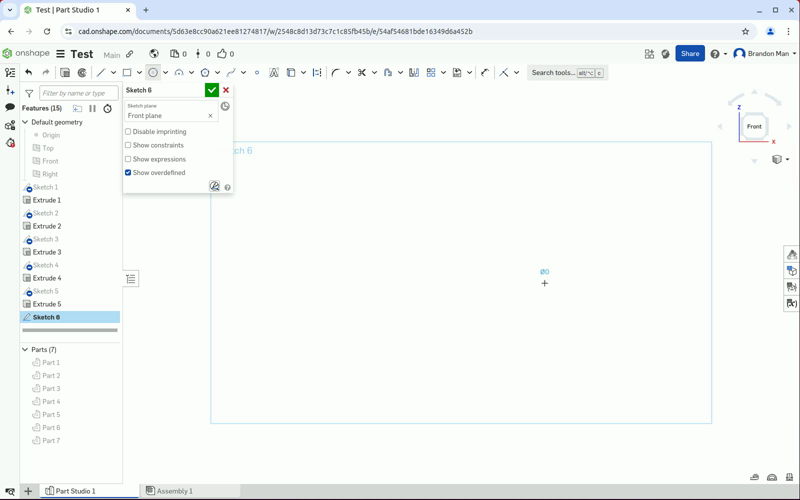
mouse_move(573, 282)
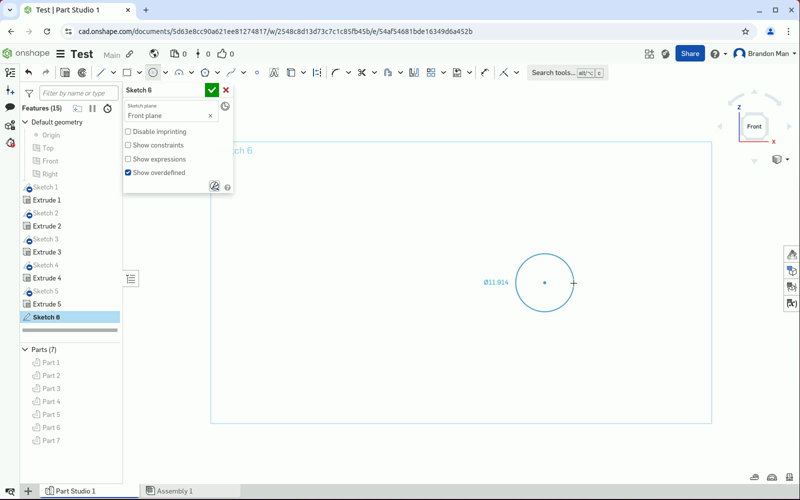
click(573, 282)
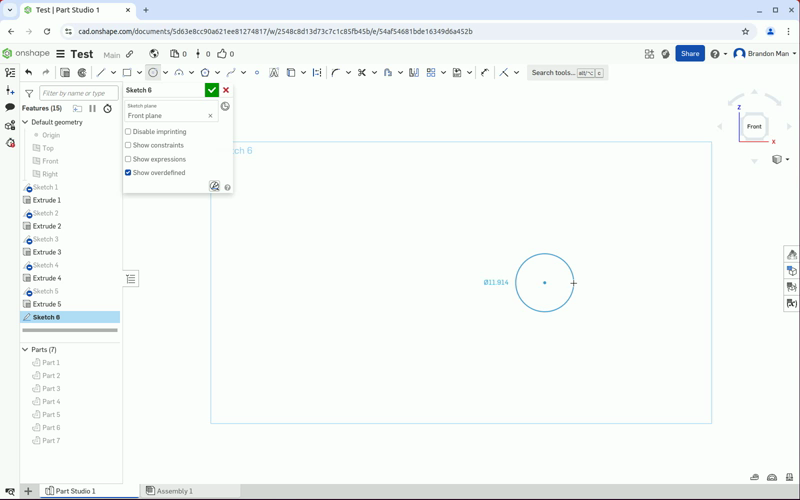
key(esc)
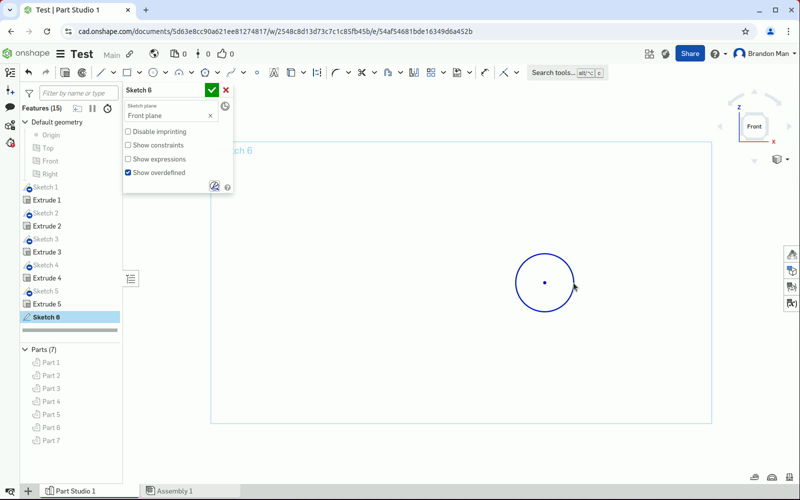
key(c)
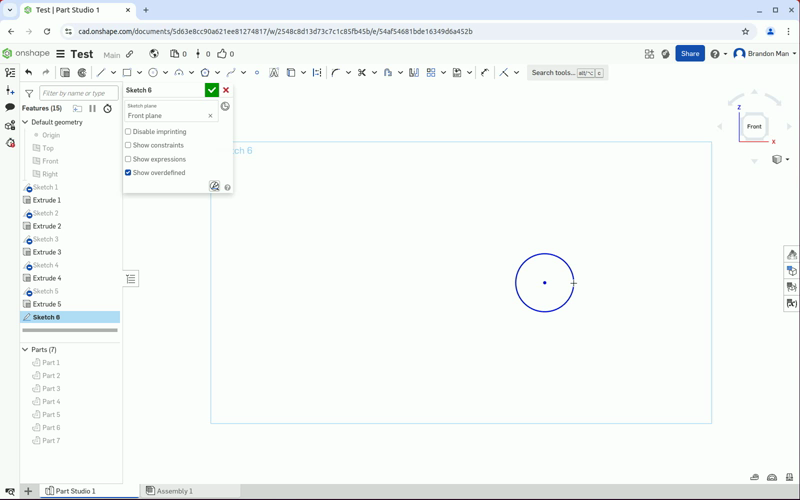
key_down(shift)
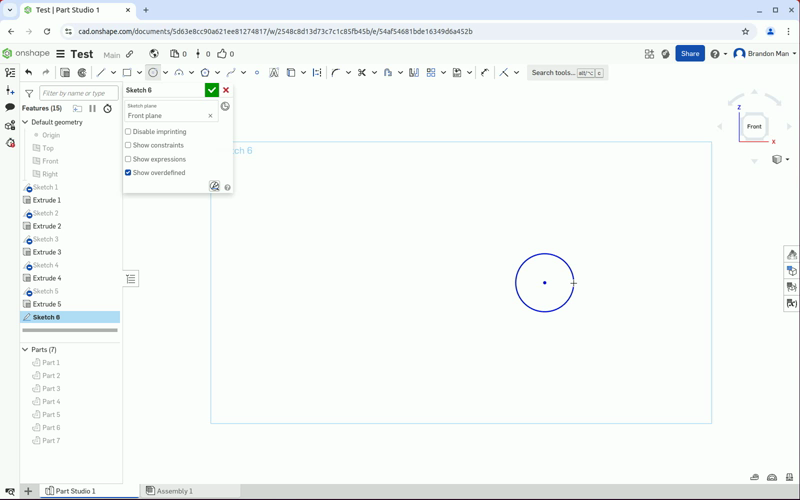
mouse_move(544, 282)
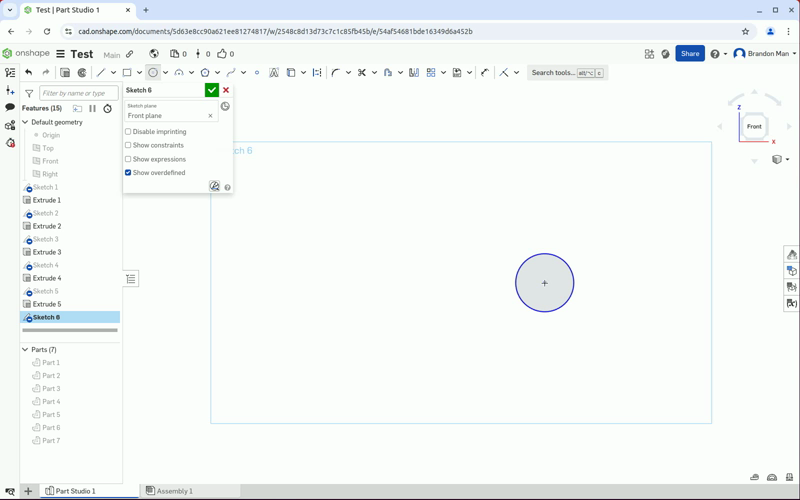
click(544, 282)
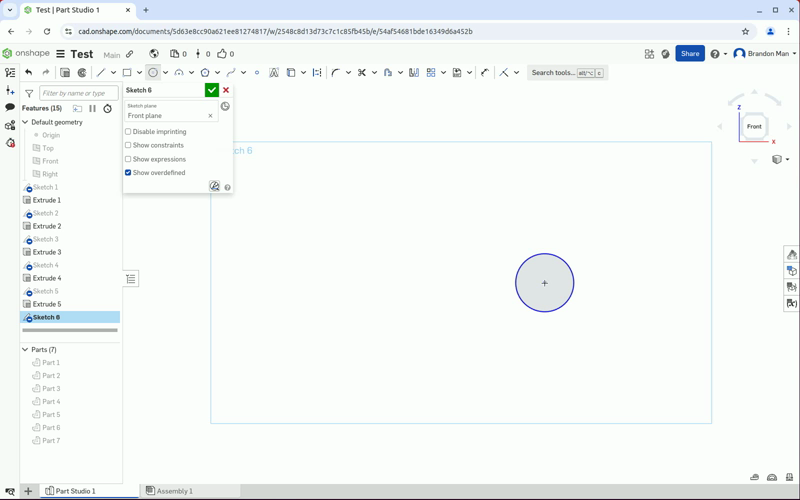
key_up(shift)
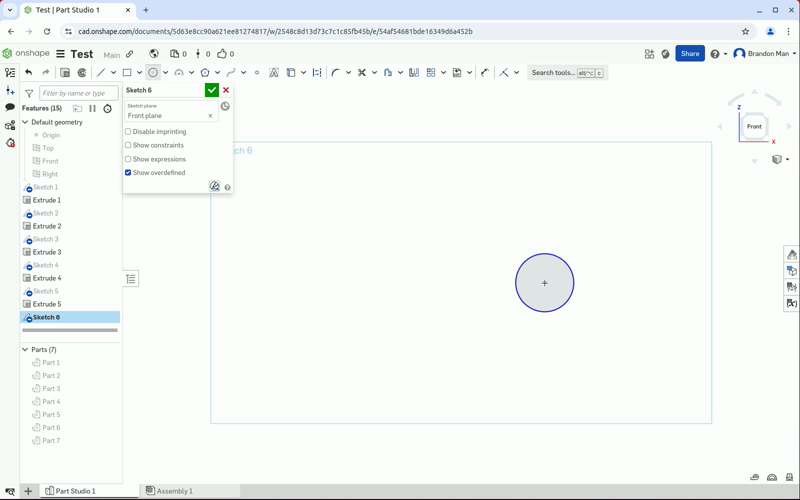
mouse_move(567, 282)
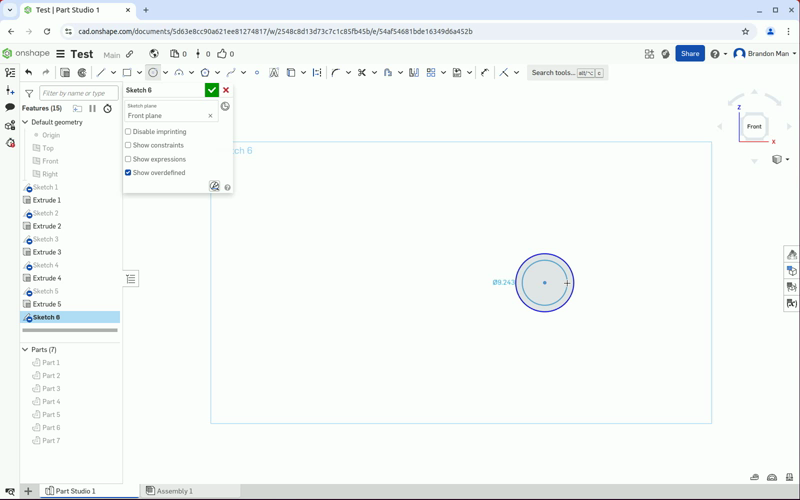
click(567, 282)
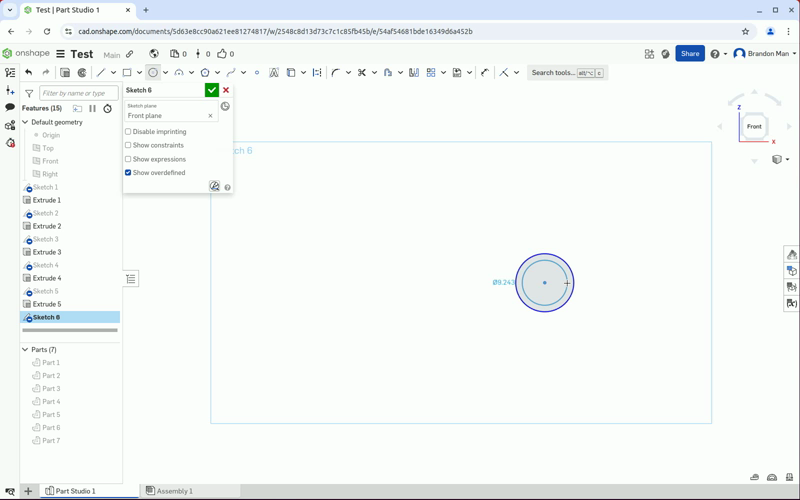
key(esc)
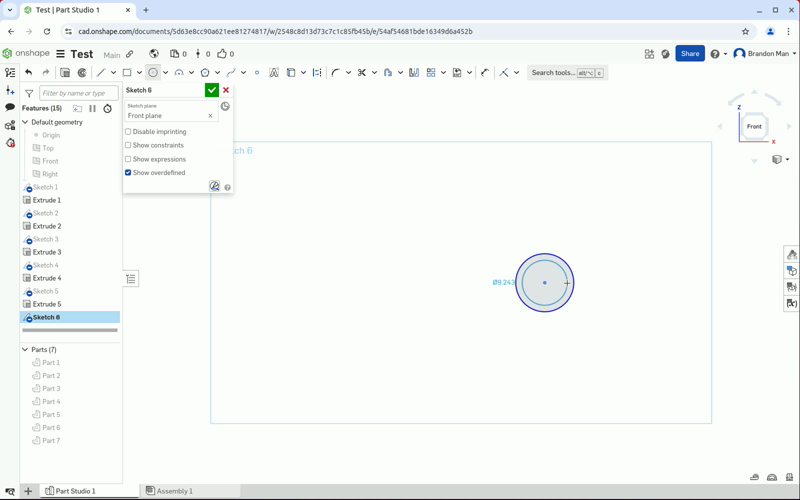
mouse_move(550, 308)
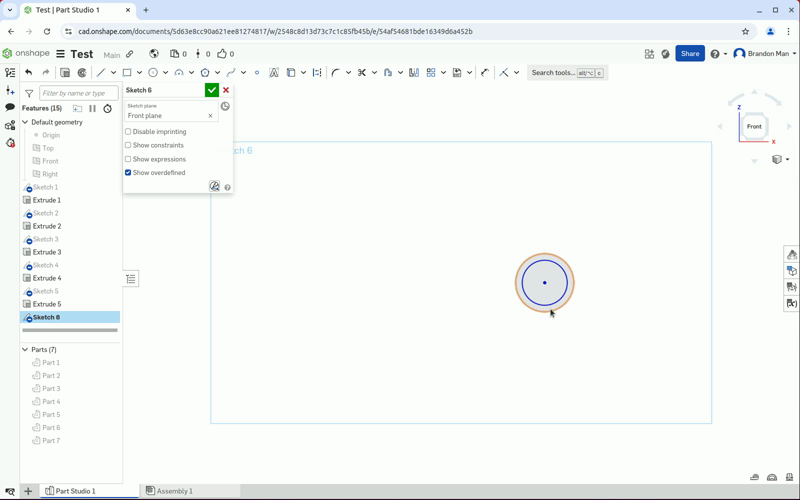
scroll(6)
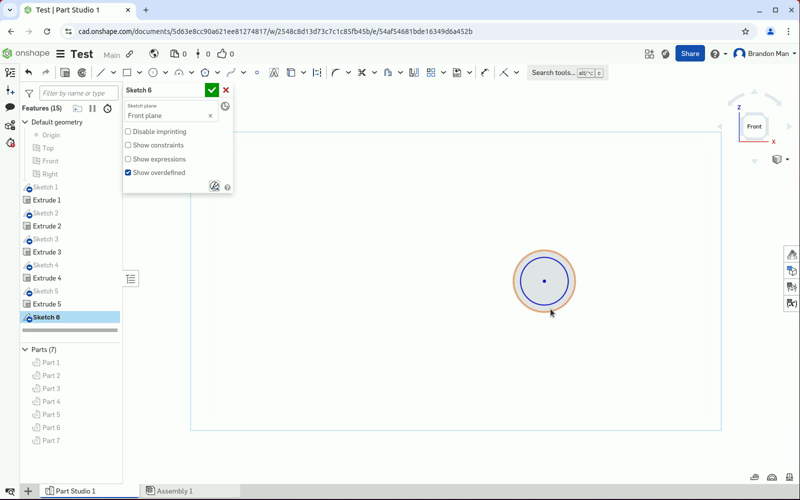
scroll(6)
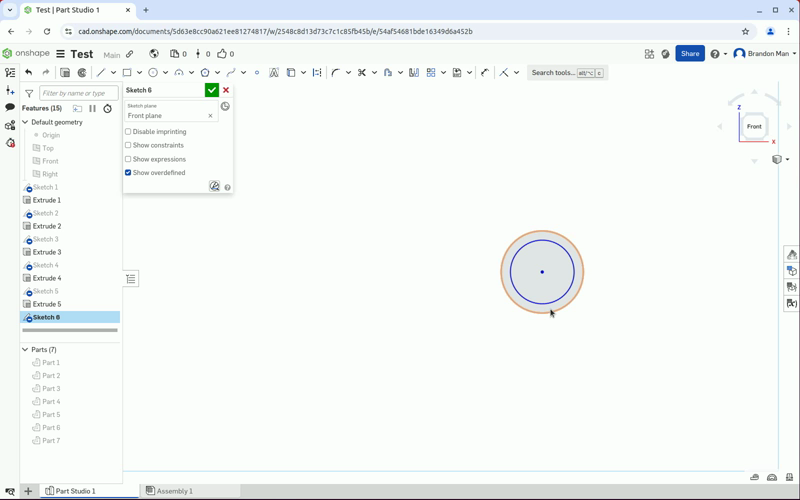
scroll(6)
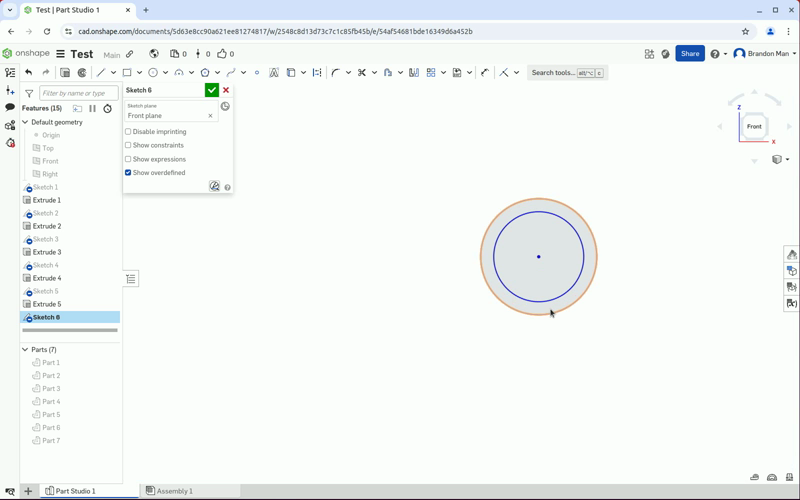
scroll(6)
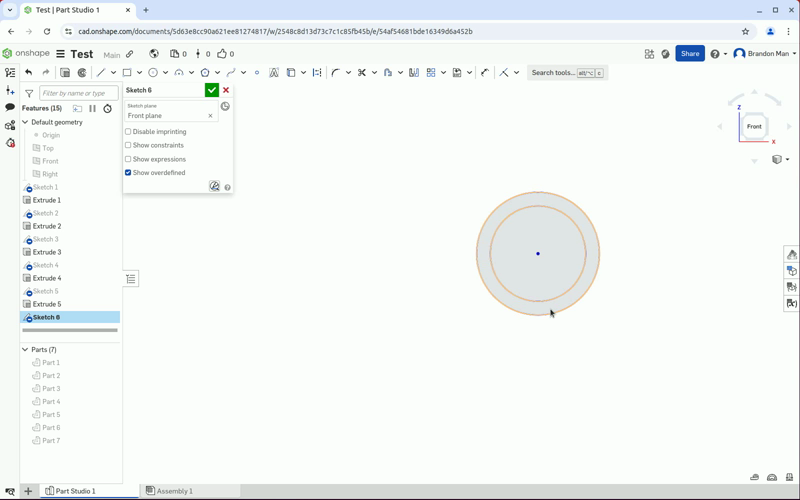
scroll(6)
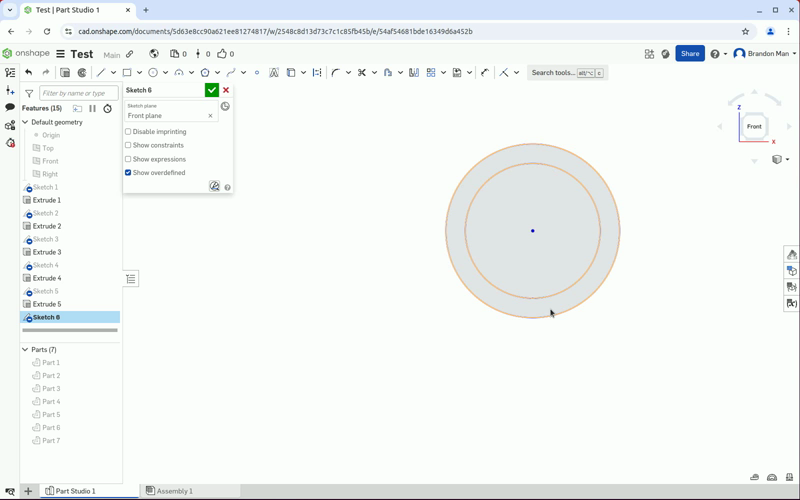
scroll(6)
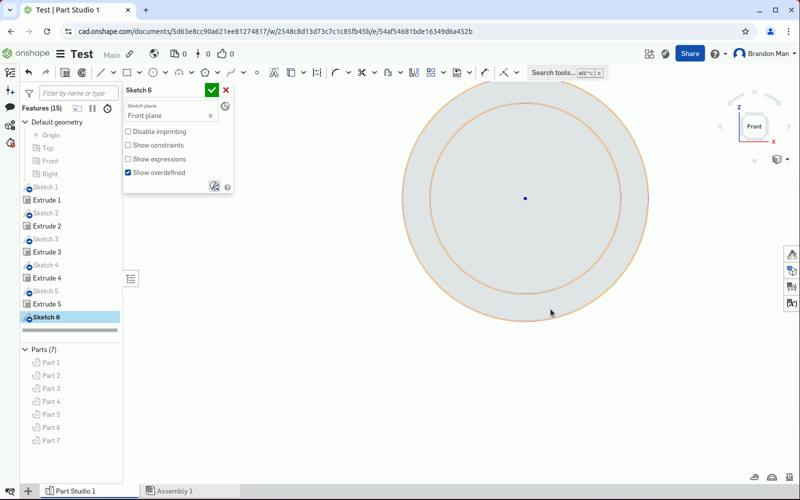
scroll(6)
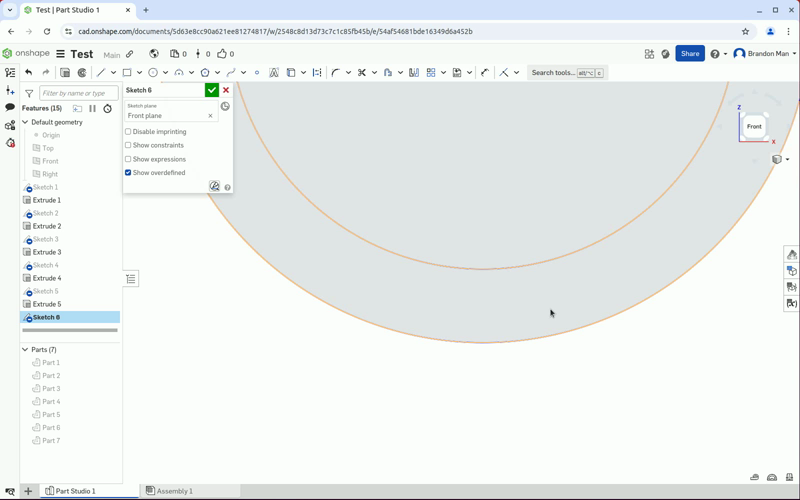
click(550, 308)
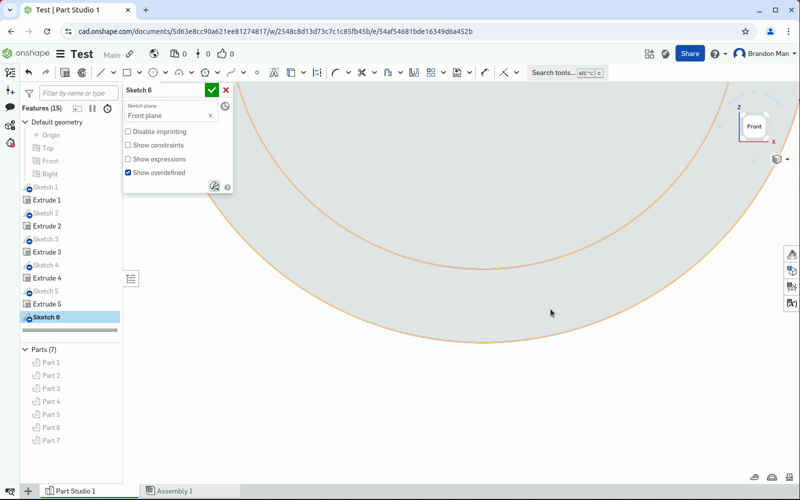
scroll(-6)
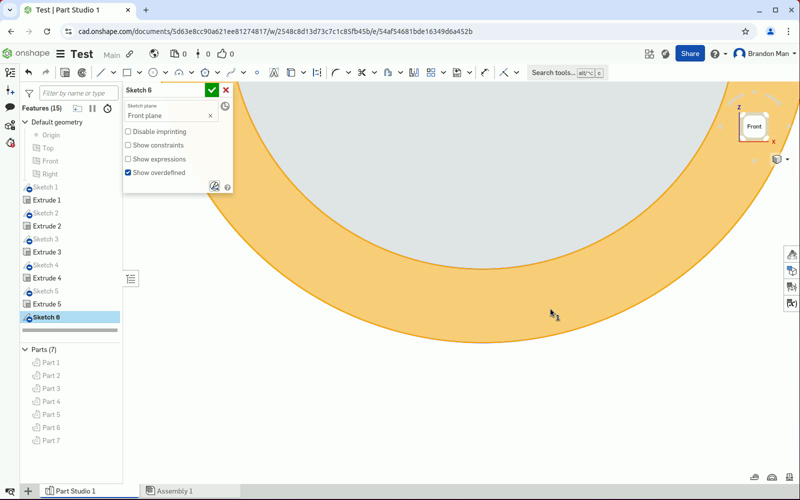
scroll(-6)
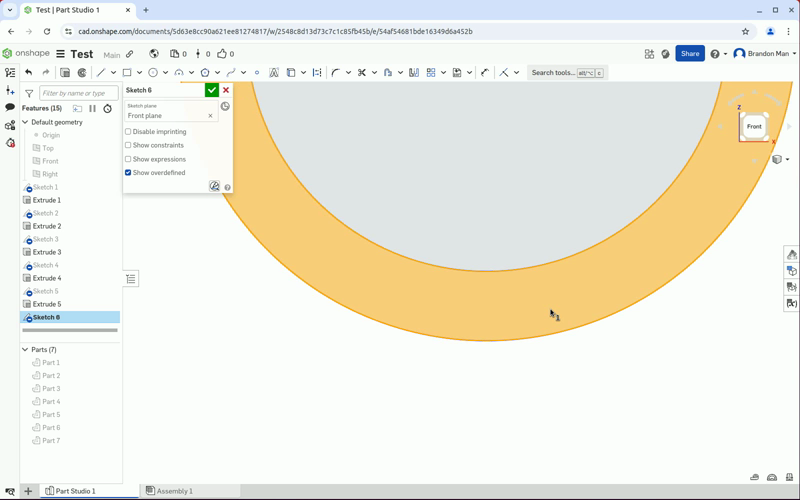
scroll(-6)
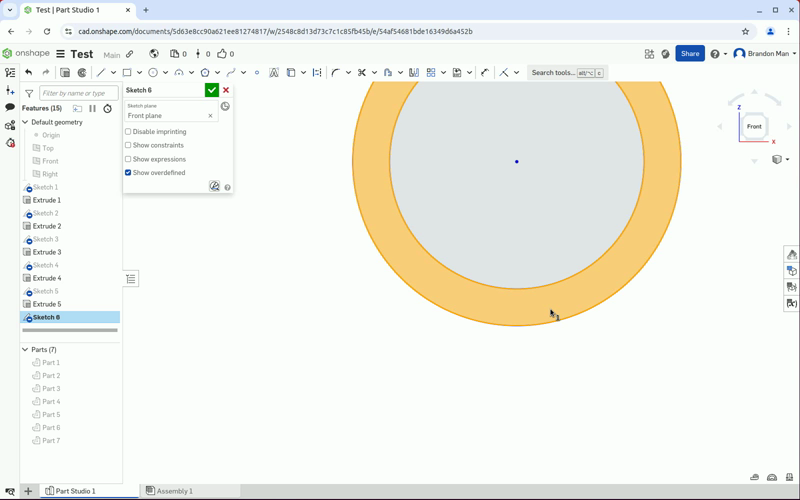
scroll(-6)
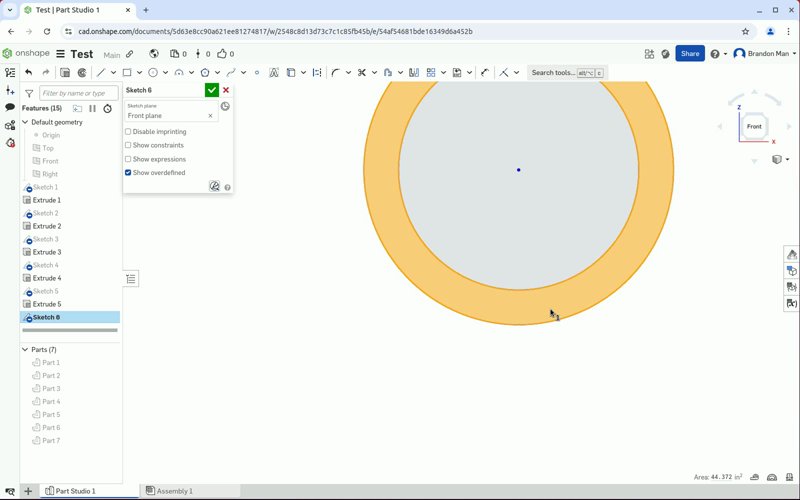
scroll(-6)
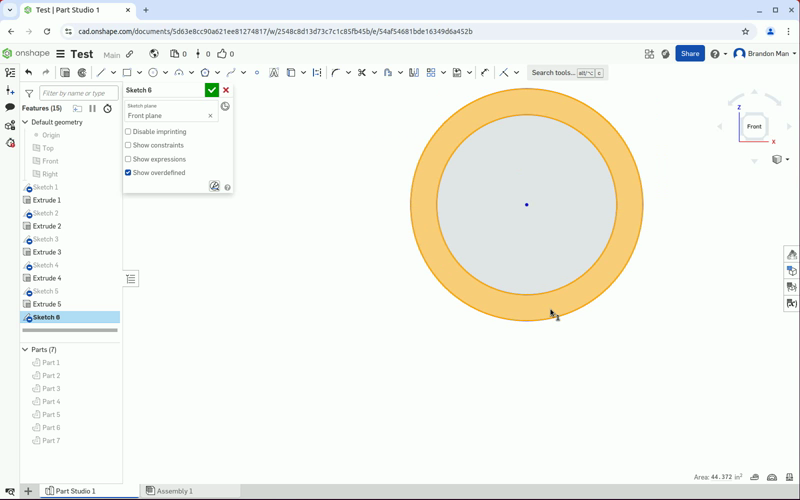
scroll(-6)
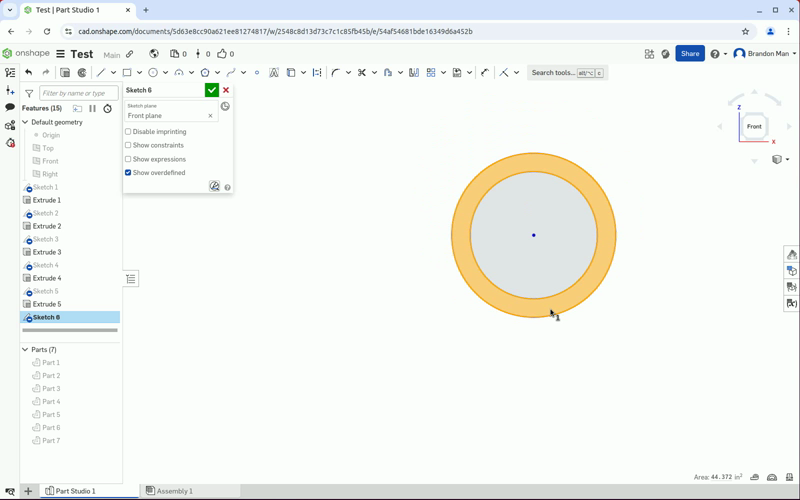
scroll(-6)
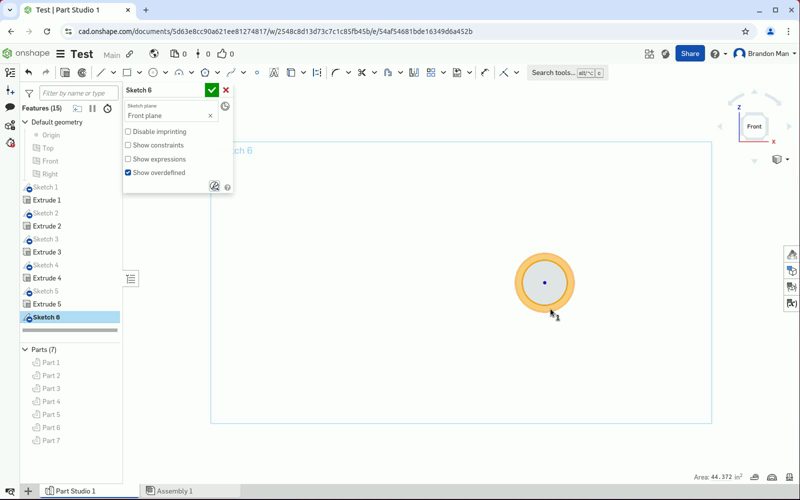
mouse_move(73, 352)
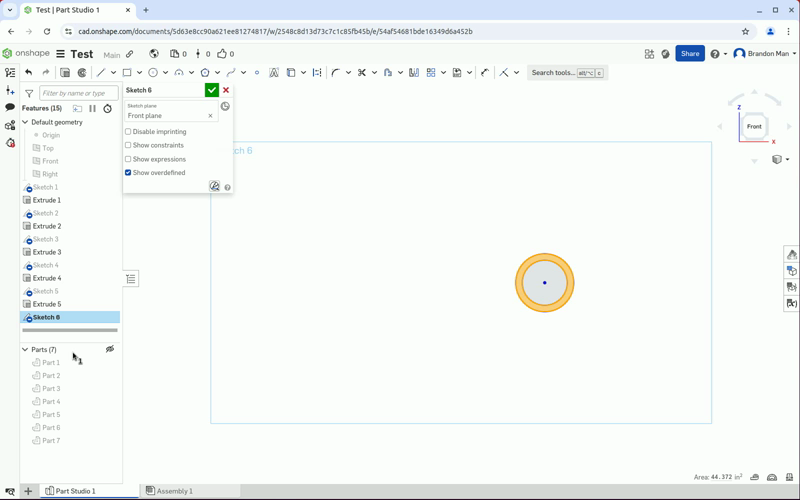
key(shift+y)
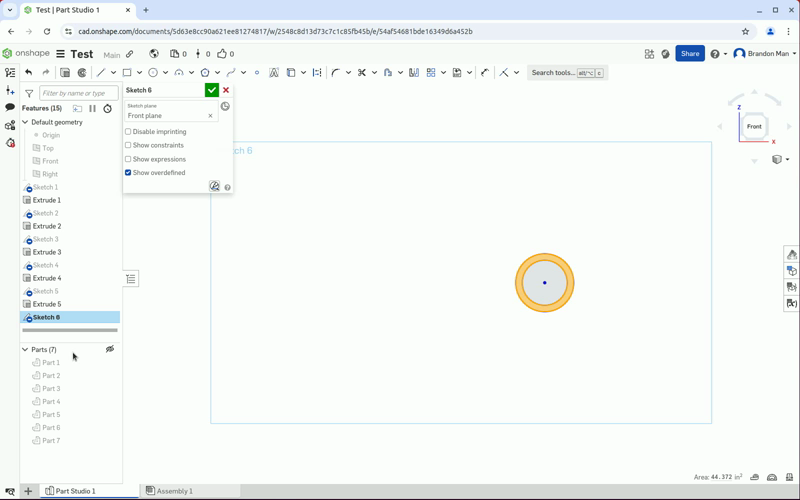
key(shift+e)
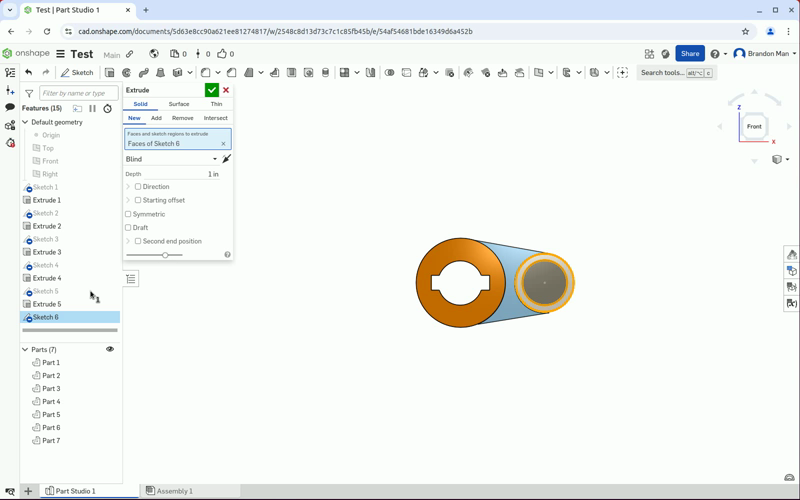
mouse_move(143, 106)
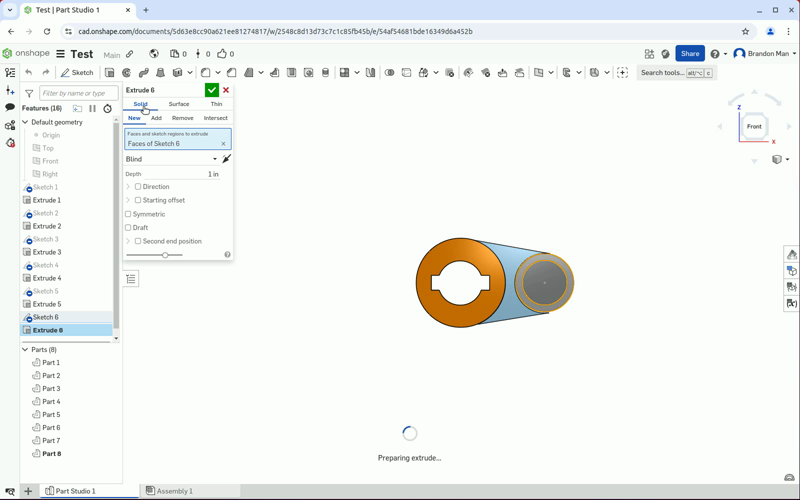
click(143, 106)
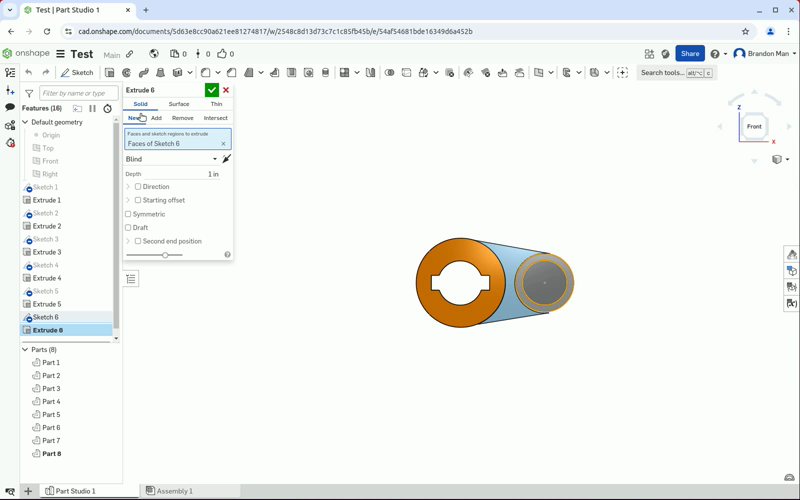
mouse_move(137, 120)
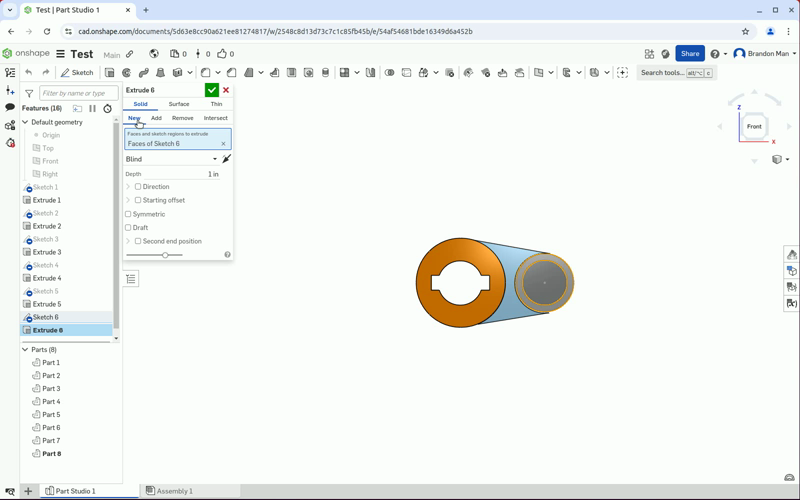
click(137, 120)
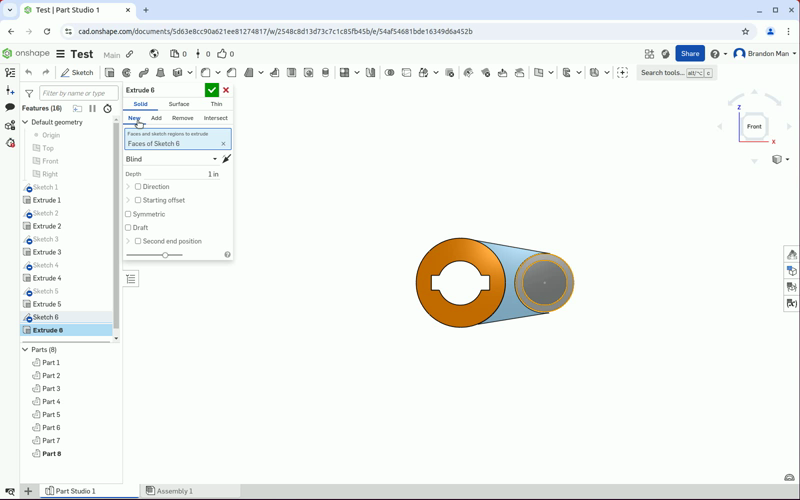
key(tab, 4)
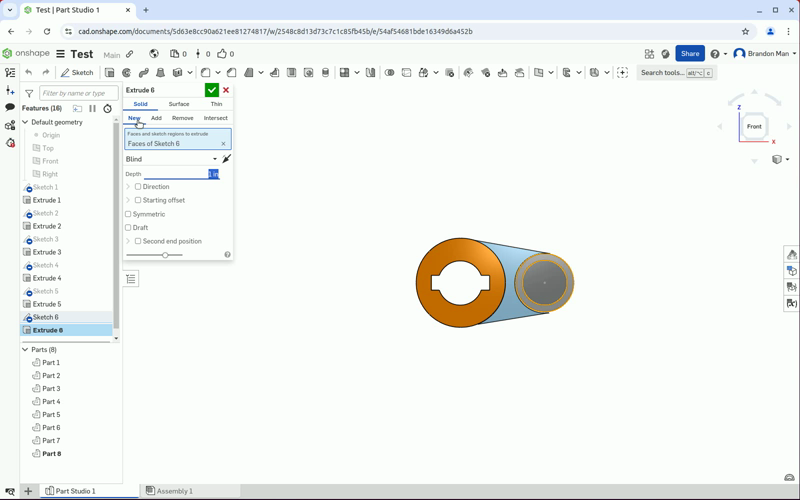
text(16.128)
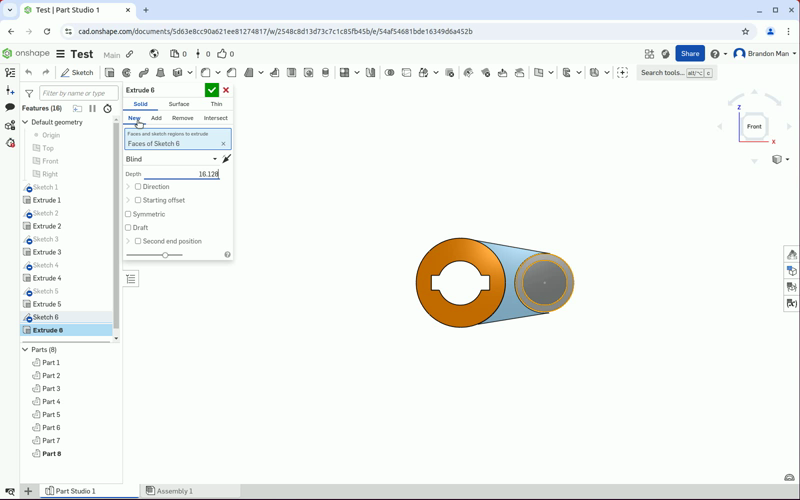
key(enter)
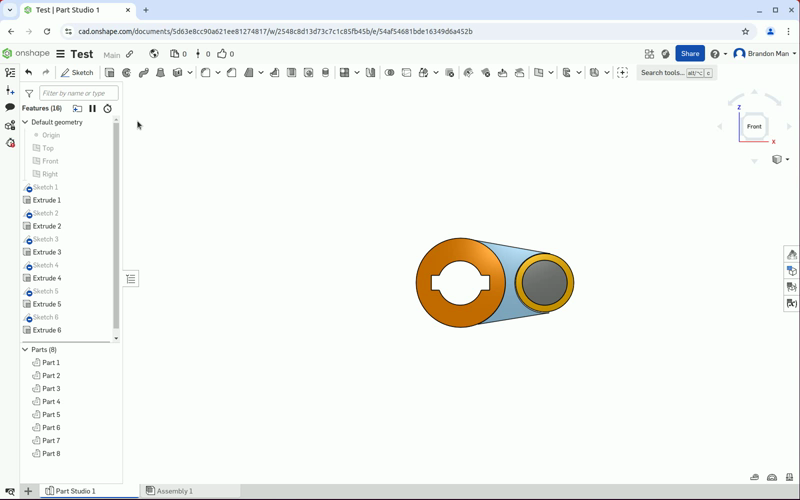
key(shift+h)
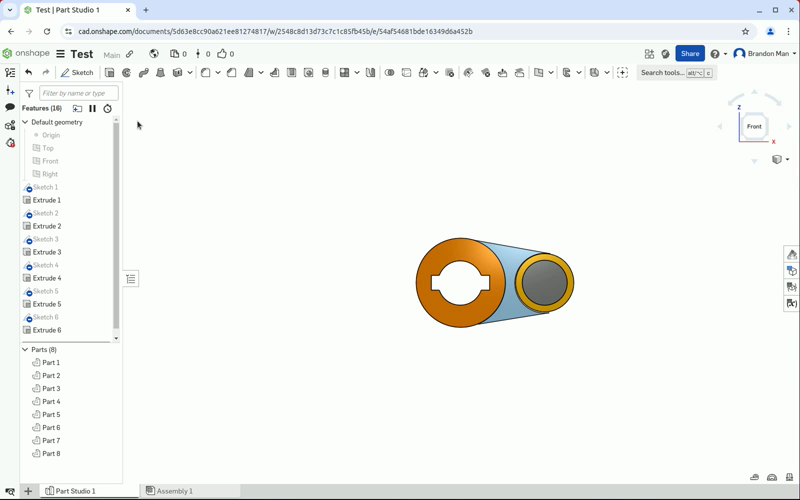
key(shift+h)
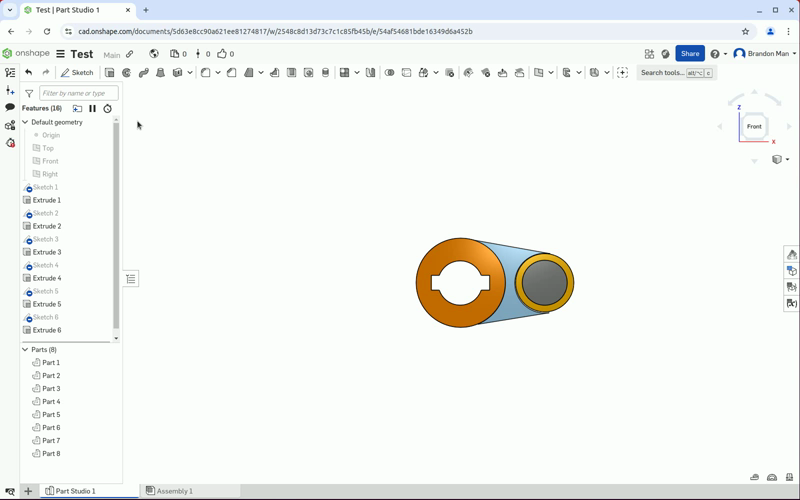
mouse_move(69, 189)
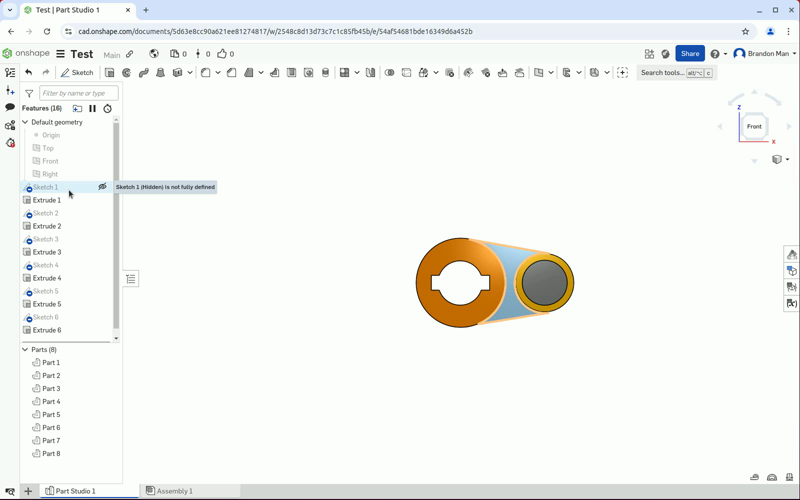
click(69, 189)
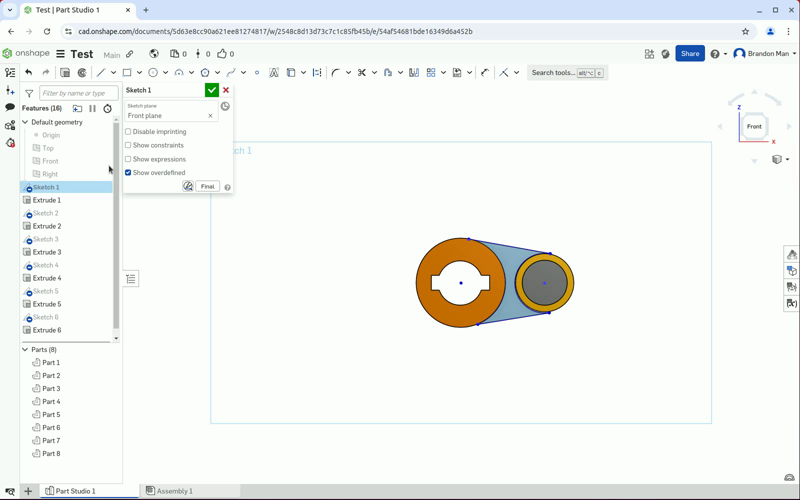
mouse_move(229, 92)
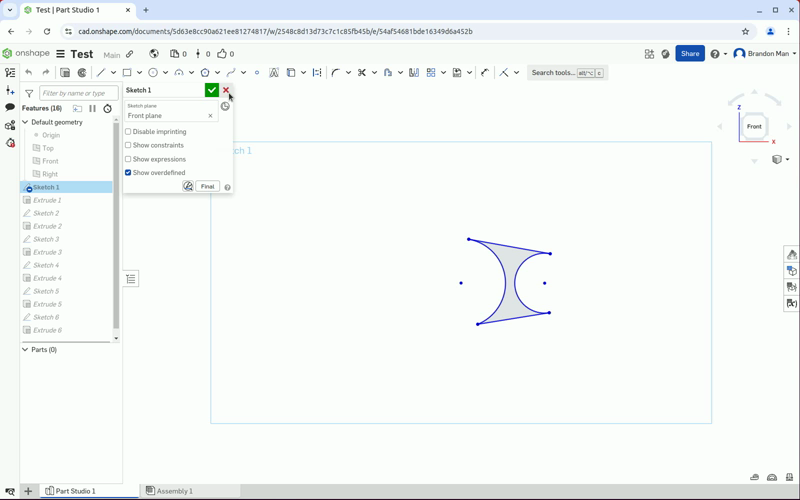
click(229, 92)
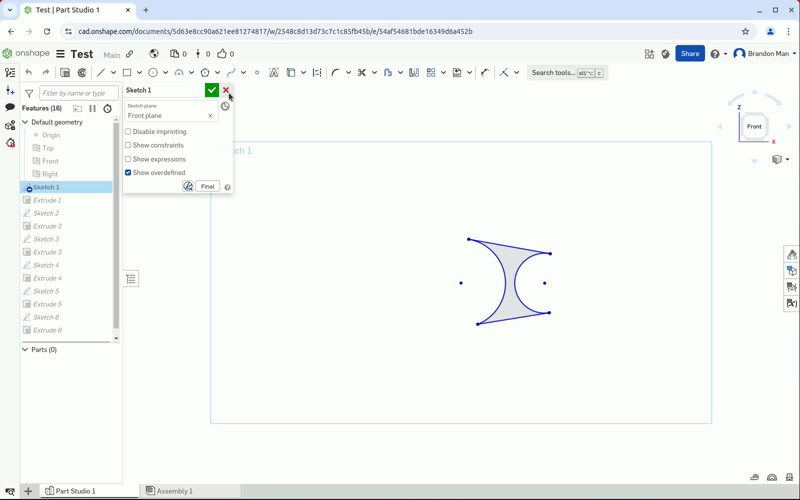
key(shift+s)
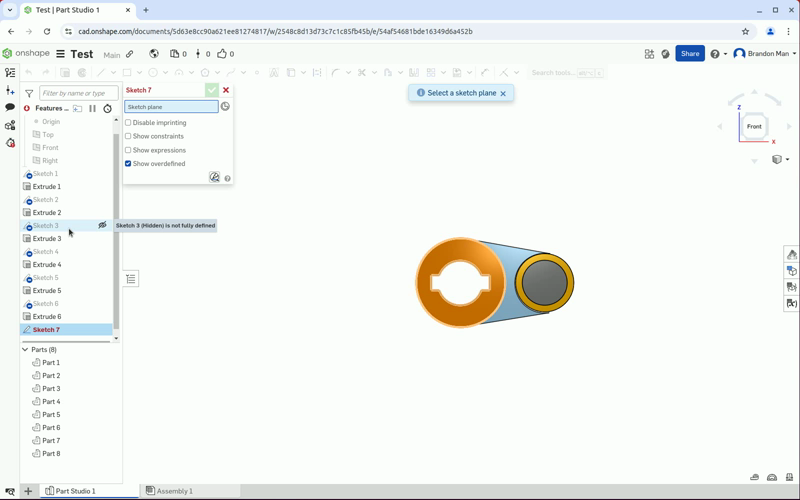
scroll(3)
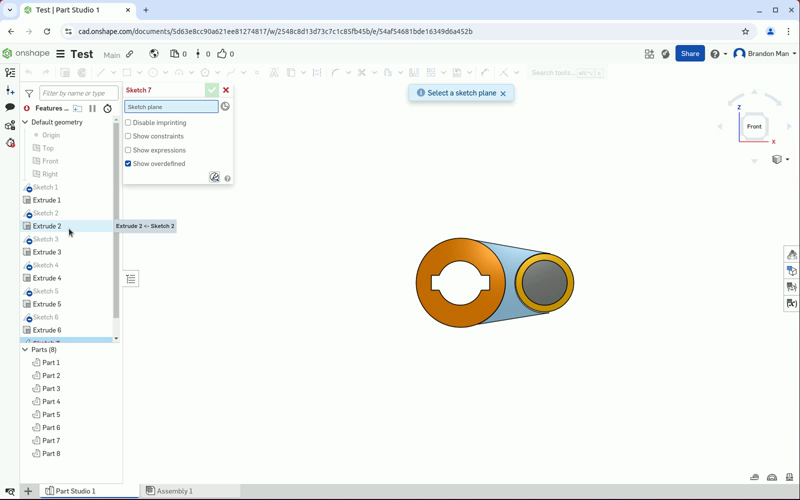
mouse_move(69, 163)
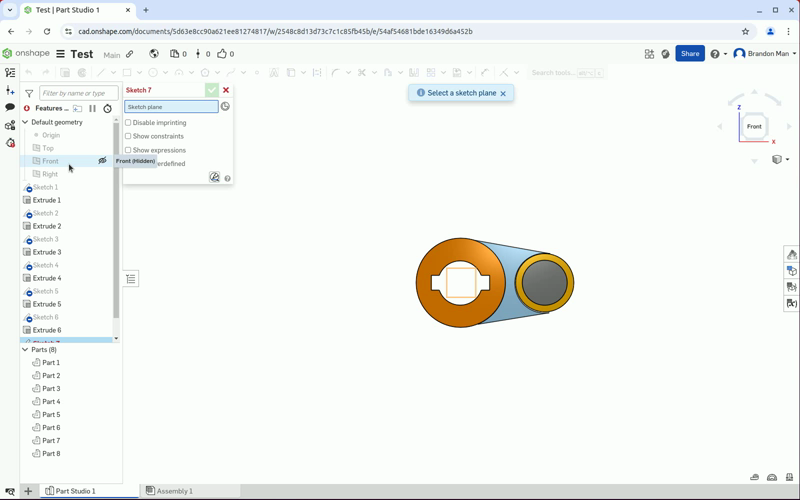
click(69, 163)
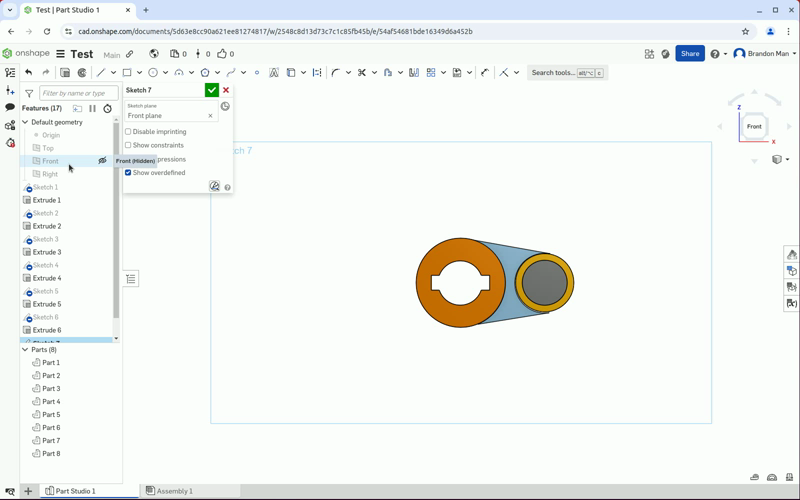
mouse_move(73, 352)
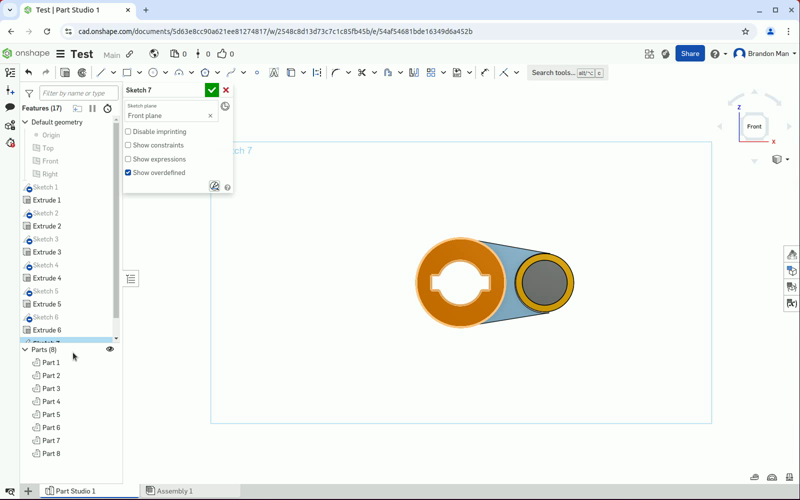
key(y)
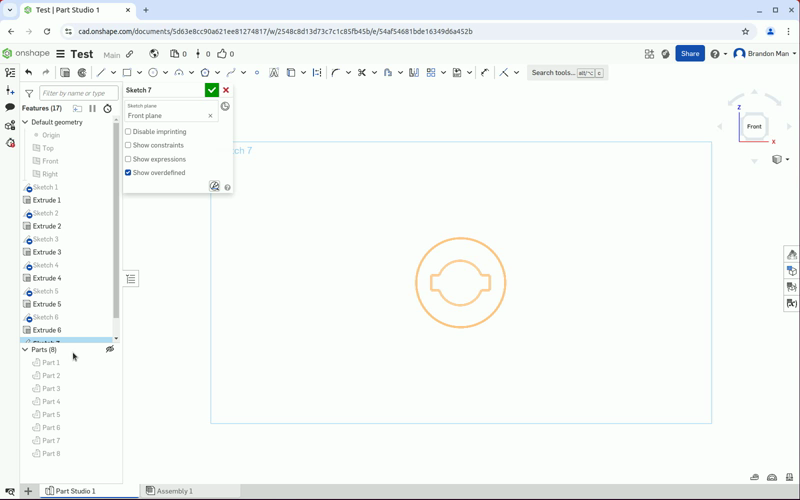
key(a)
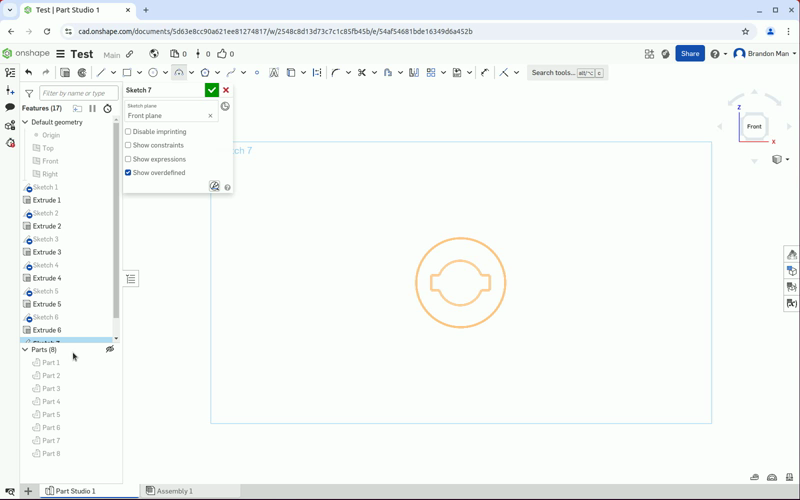
key_down(shift)
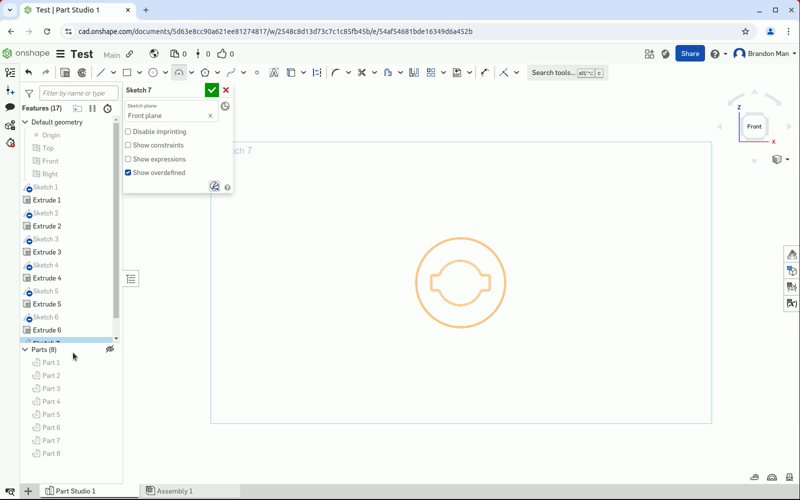
mouse_move(468, 239)
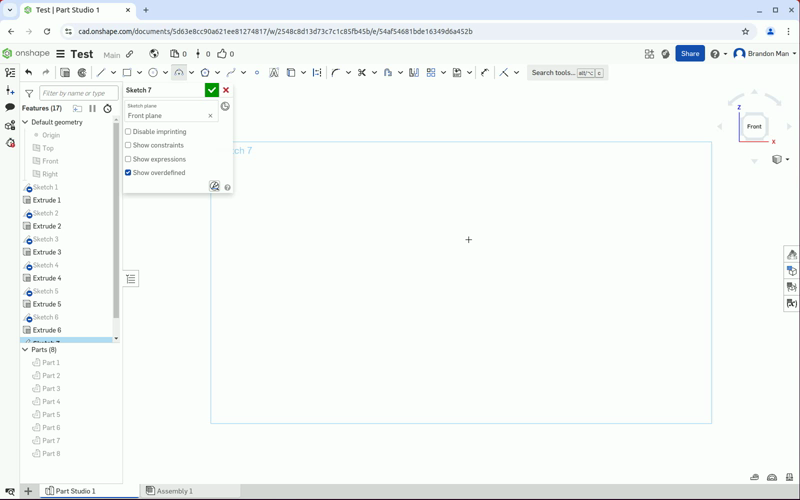
click(468, 239)
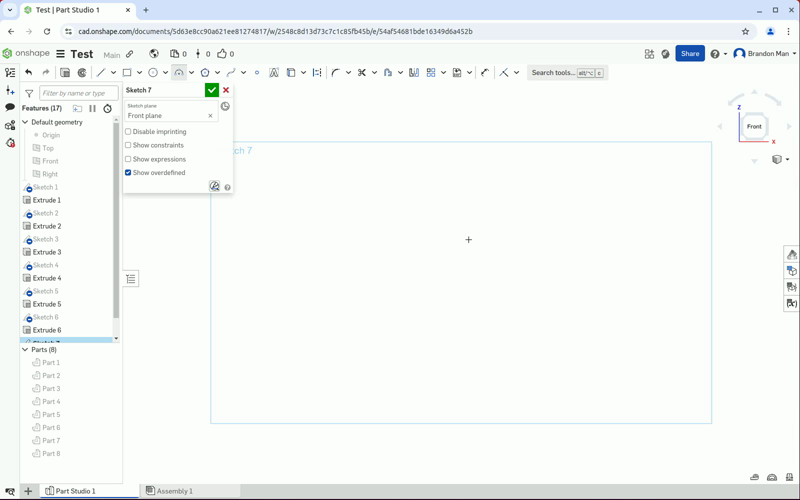
key_up(shift)
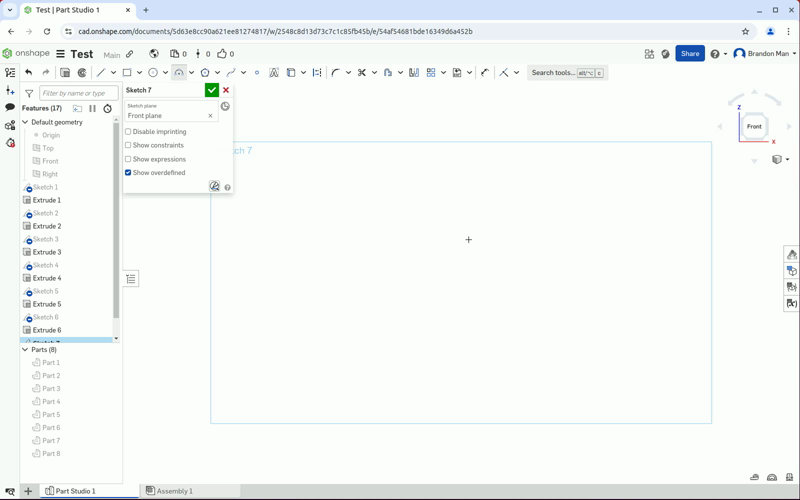
key_down(shift)
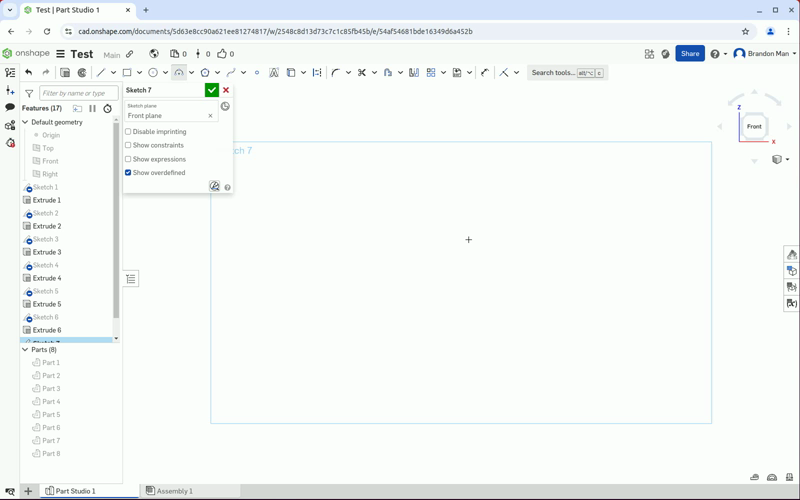
mouse_move(477, 324)
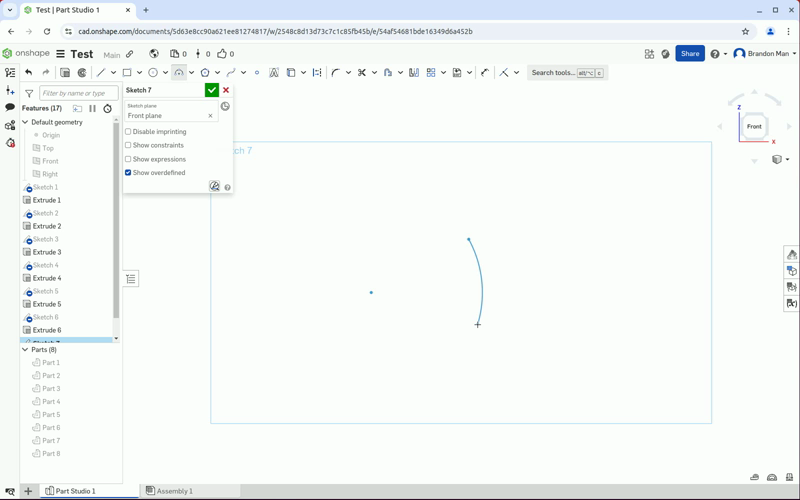
click(477, 324)
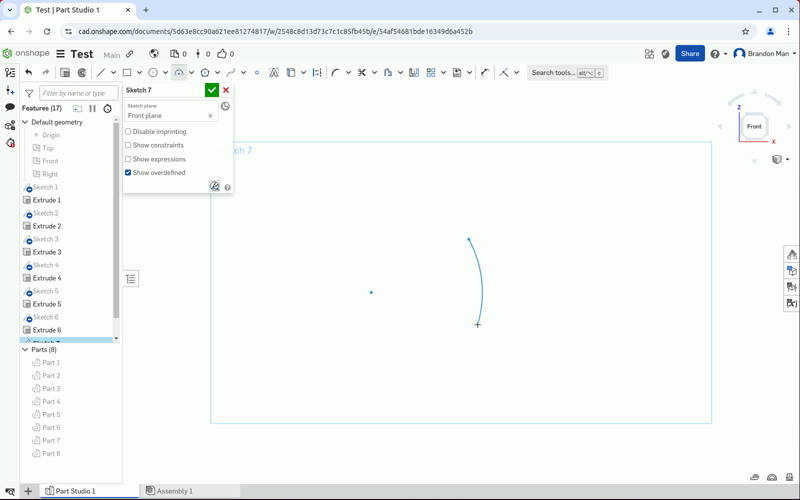
mouse_move(505, 278)
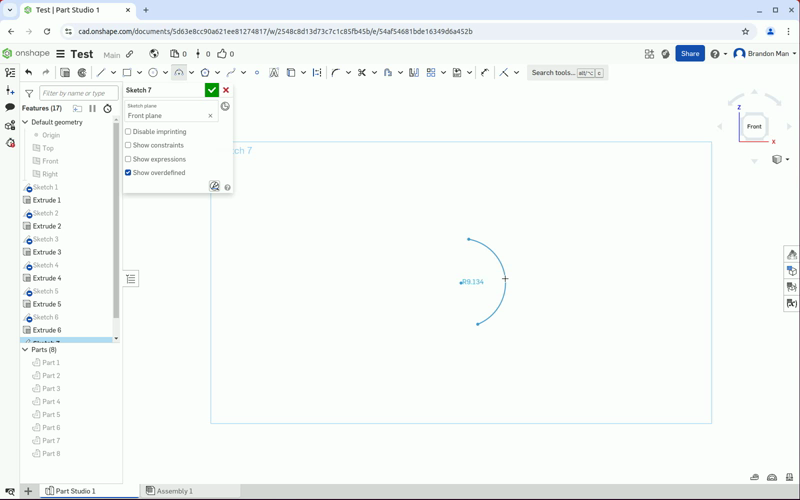
click(505, 278)
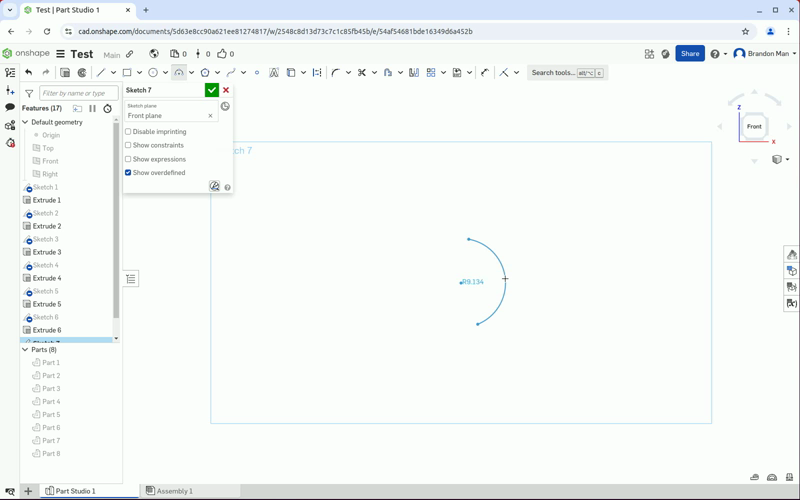
key_up(shift)
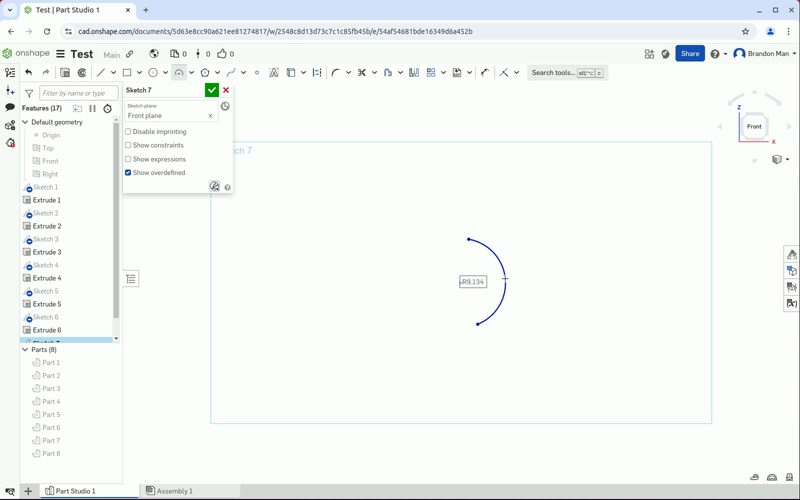
key(esc)
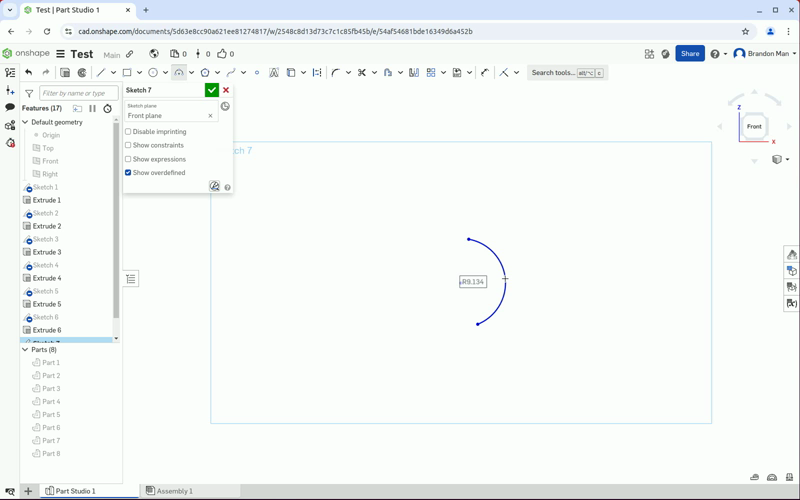
key(l)
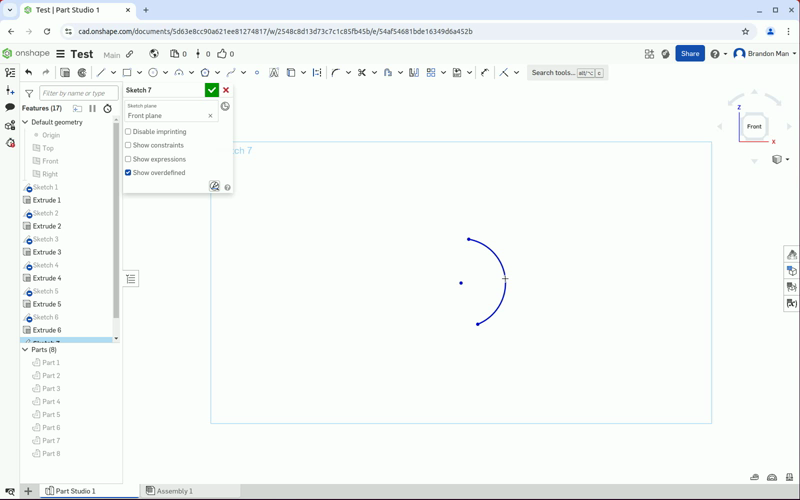
mouse_move(477, 324)
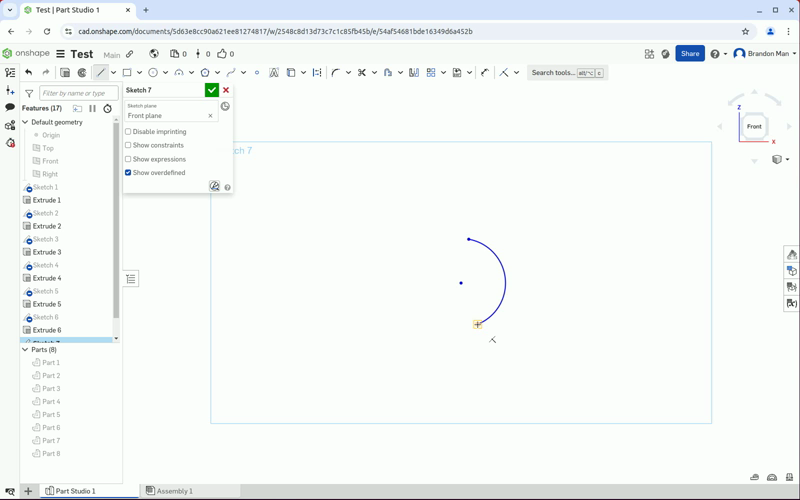
click(477, 324)
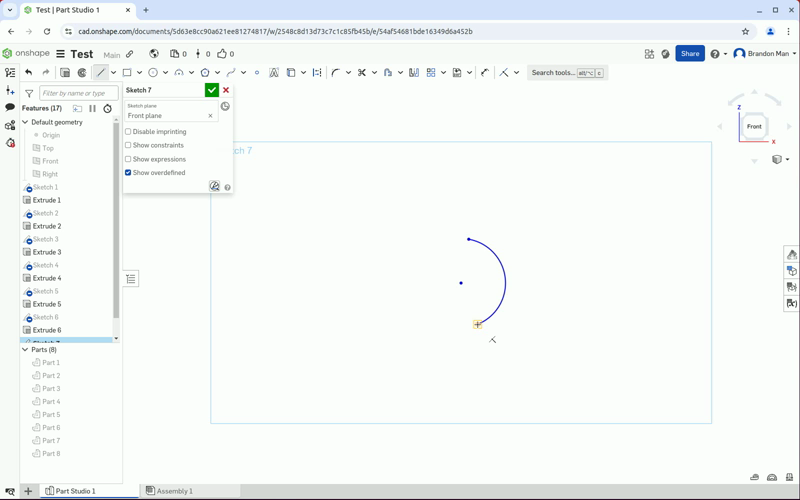
key_down(shift)
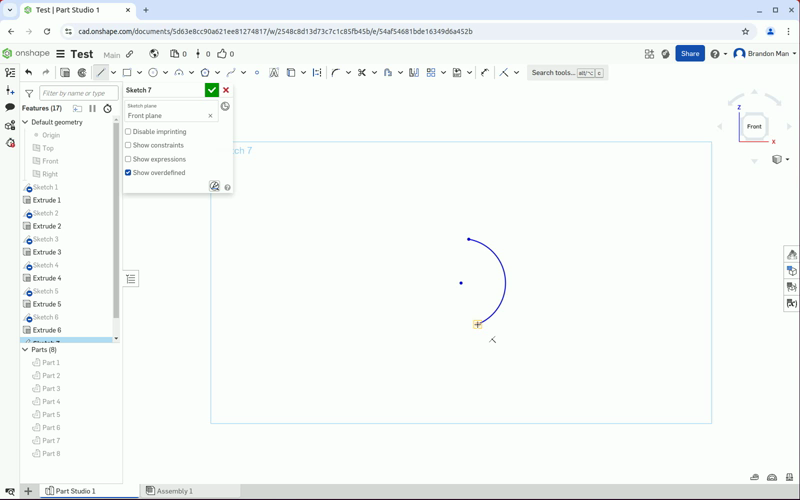
mouse_move(549, 312)
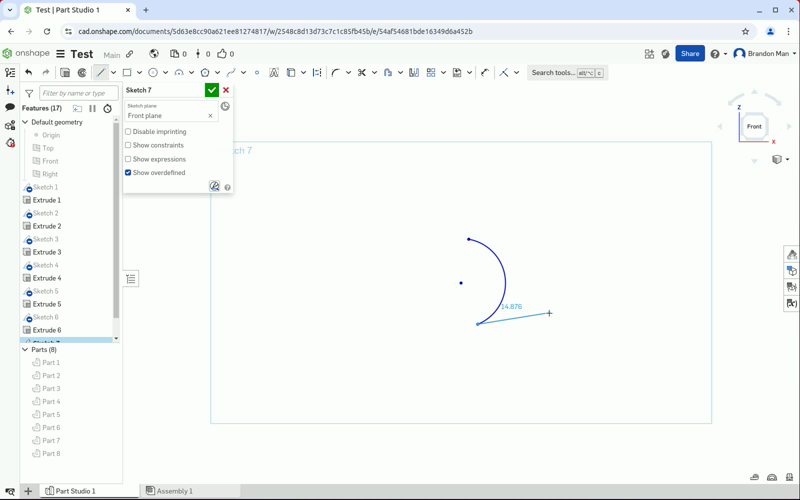
click(549, 312)
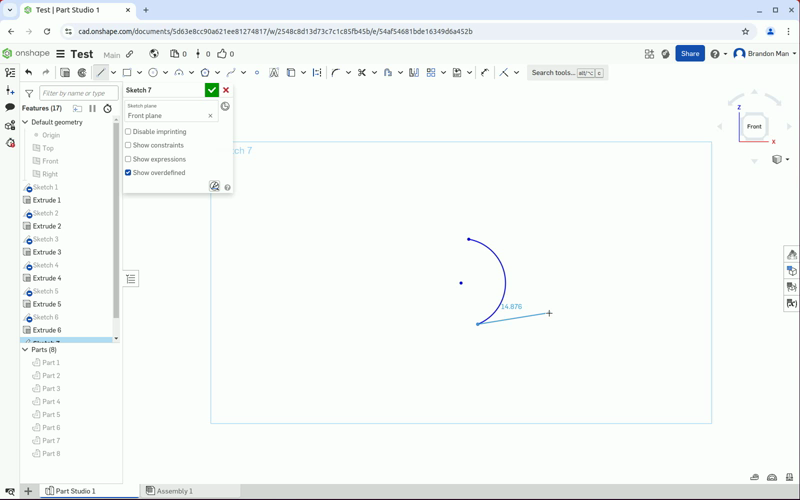
key_up(shift)
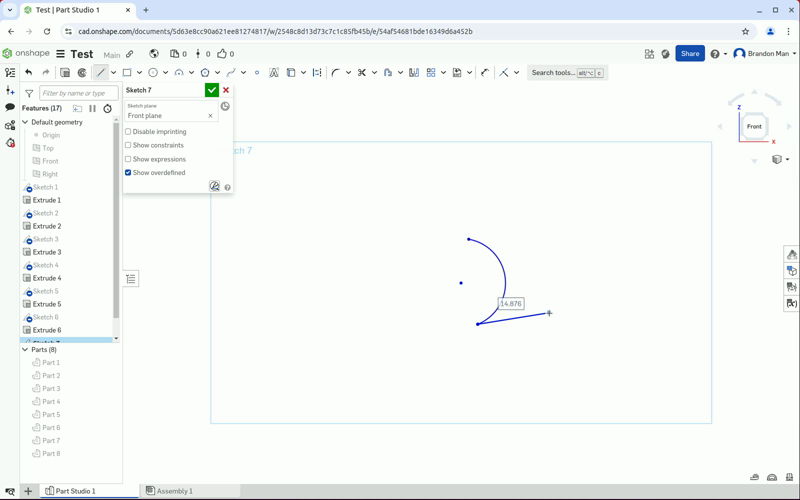
key(esc)
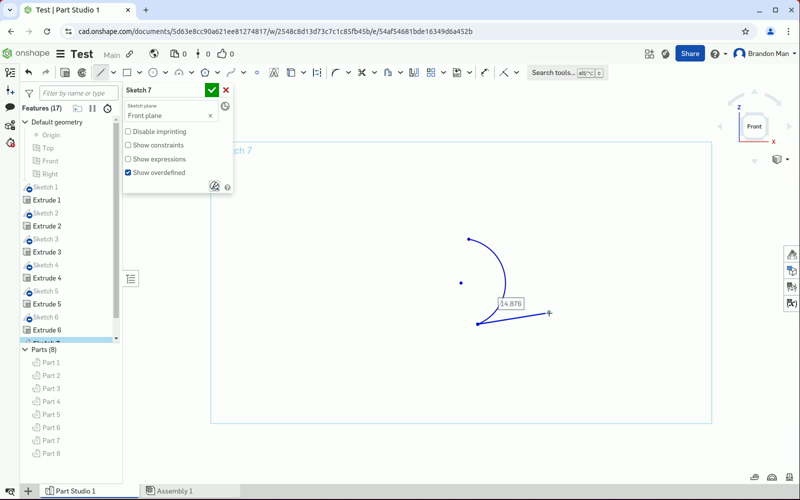
key(a)
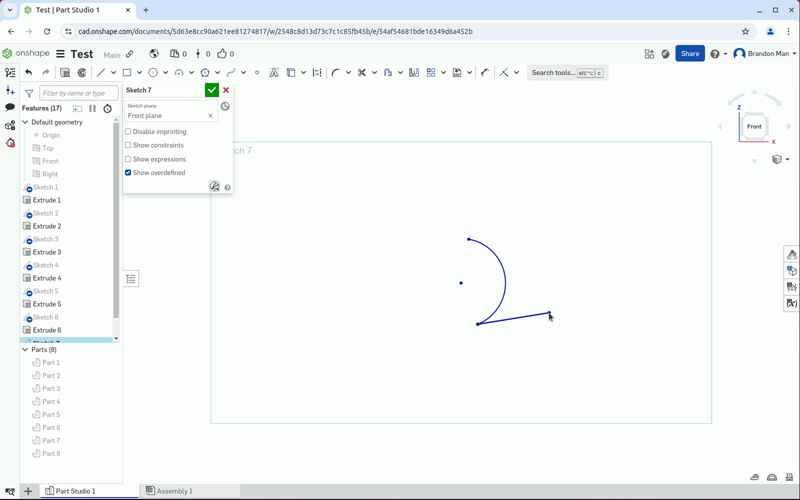
mouse_move(549, 312)
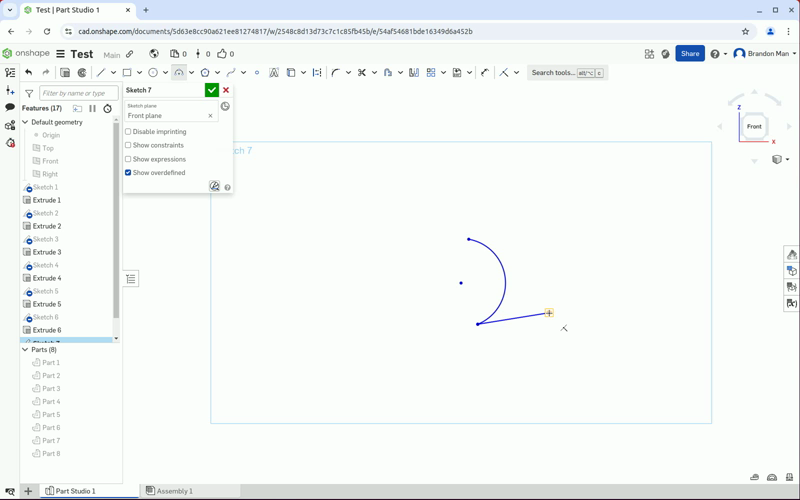
click(549, 312)
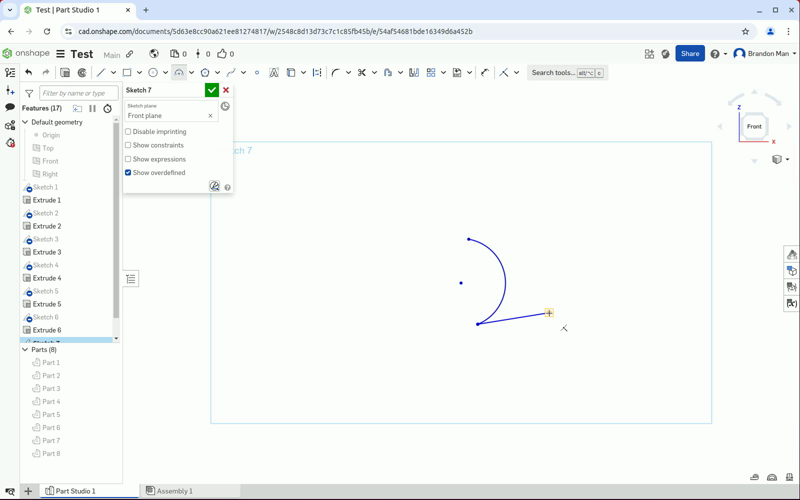
key_down(shift)
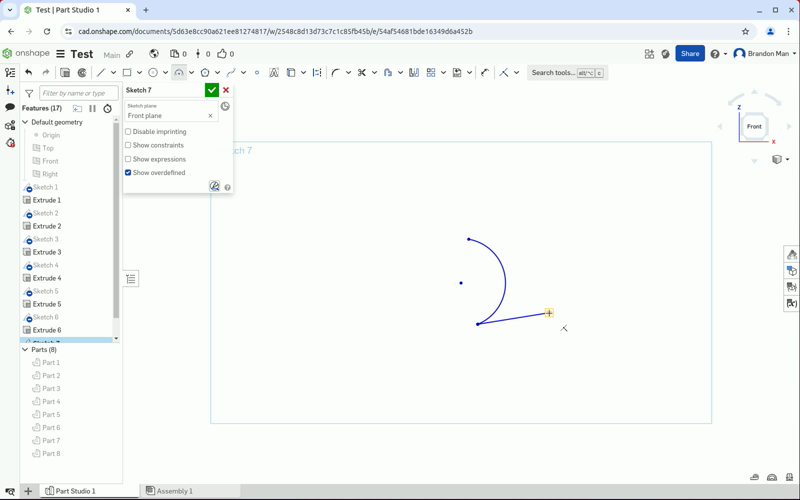
mouse_move(550, 253)
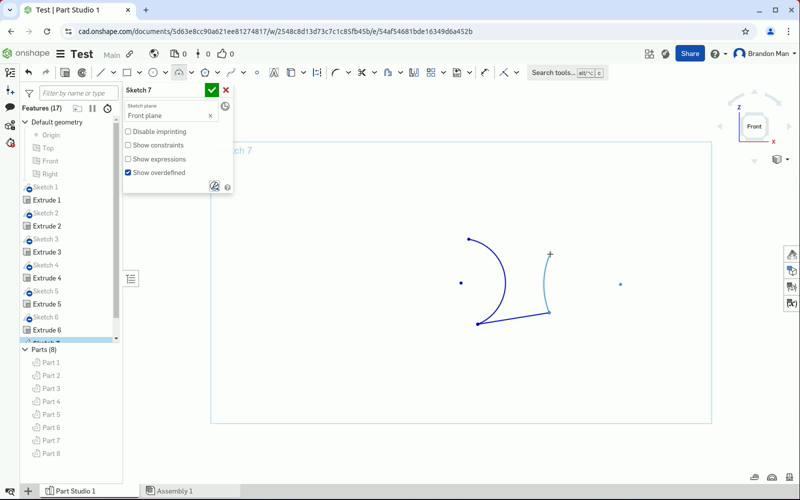
click(550, 253)
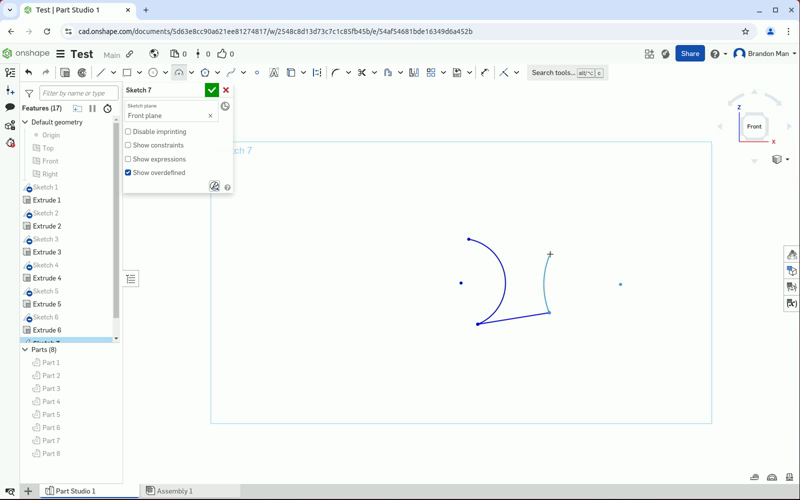
mouse_move(514, 282)
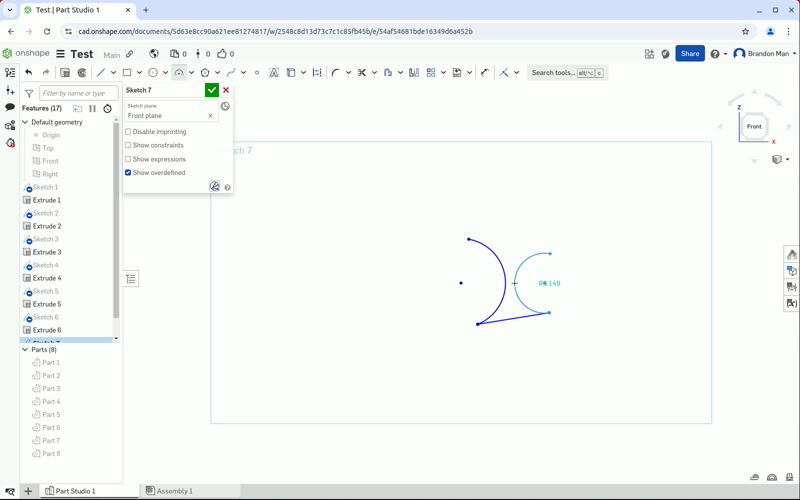
click(514, 282)
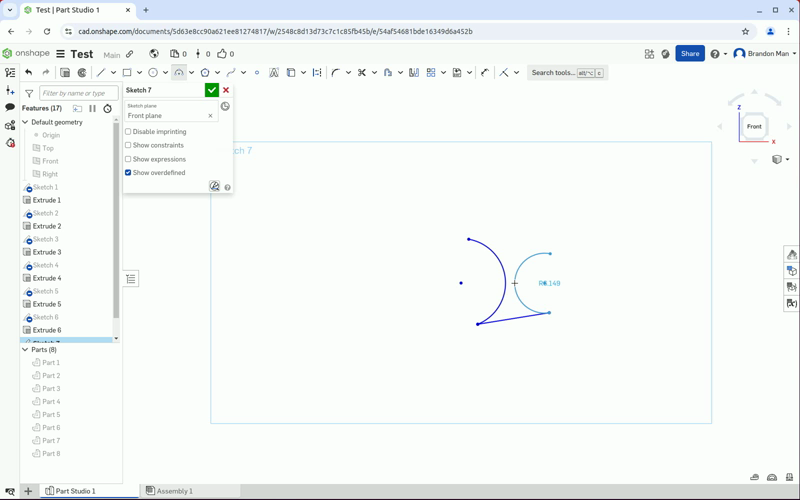
key_up(shift)
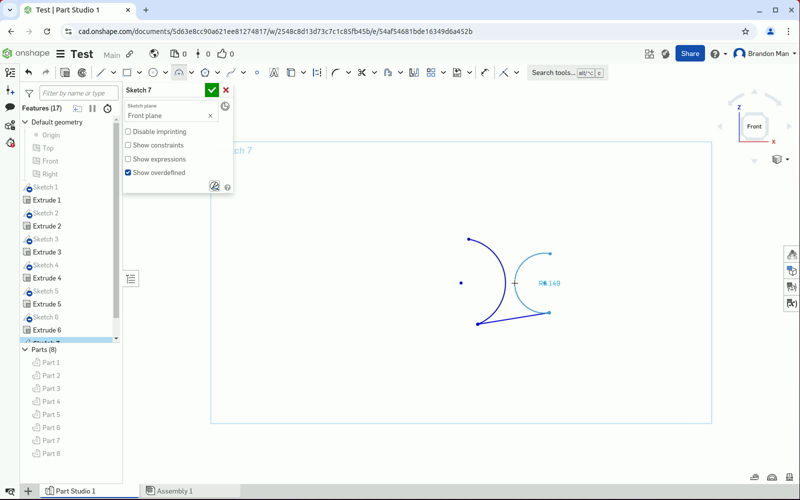
key(esc)
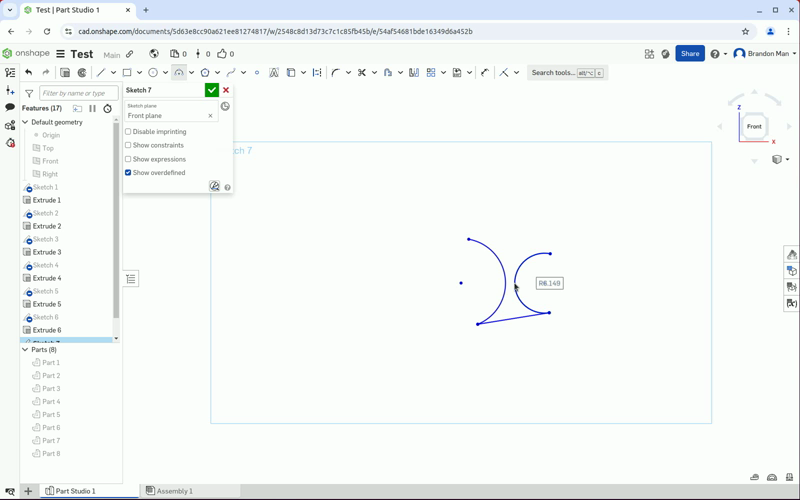
key(l)
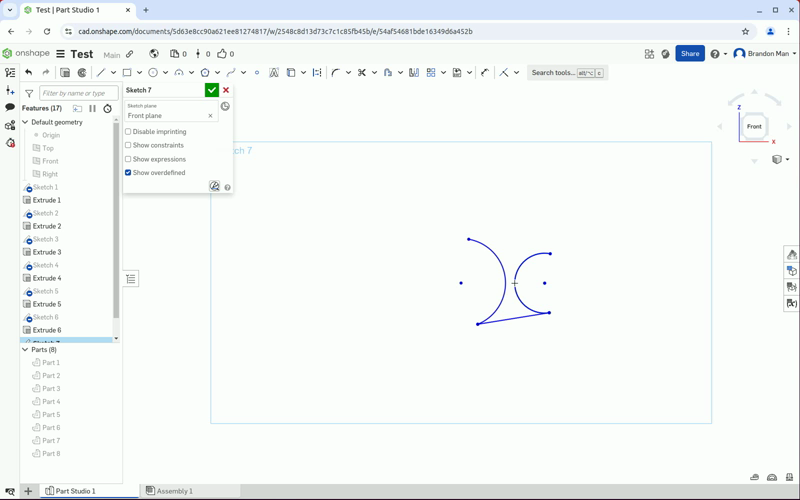
mouse_move(550, 253)
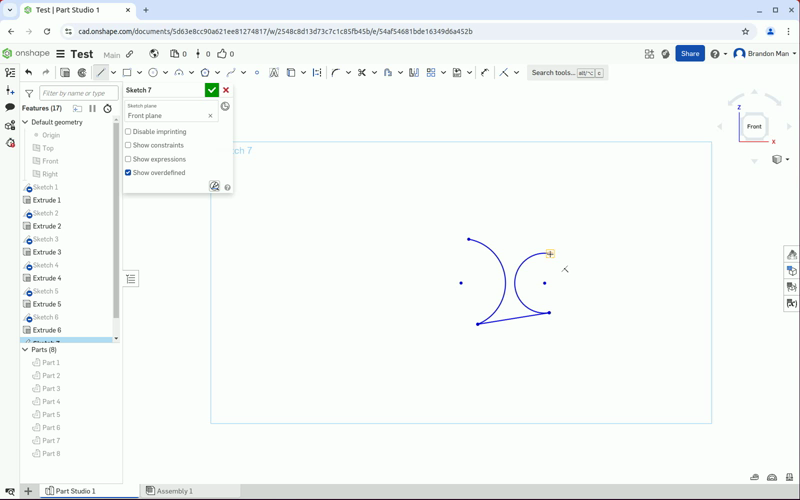
click(550, 253)
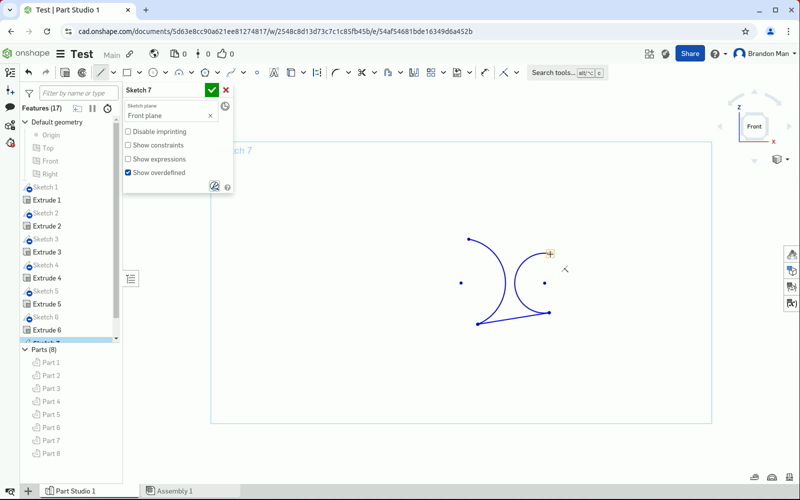
key_down(shift)
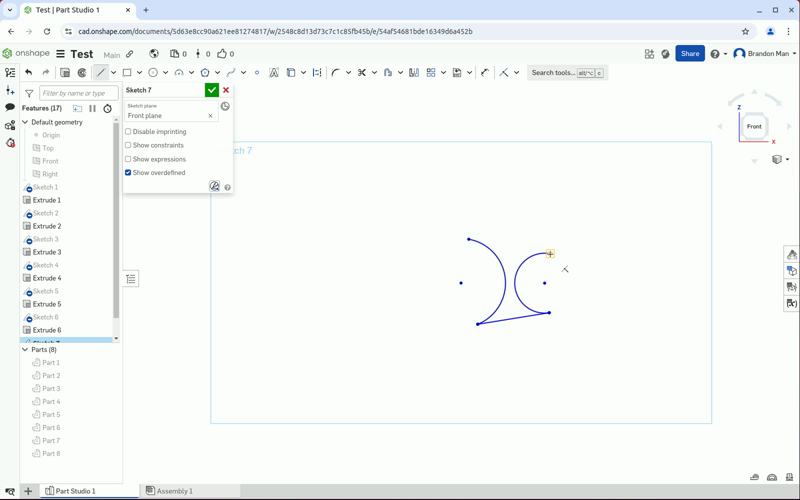
mouse_move(468, 239)
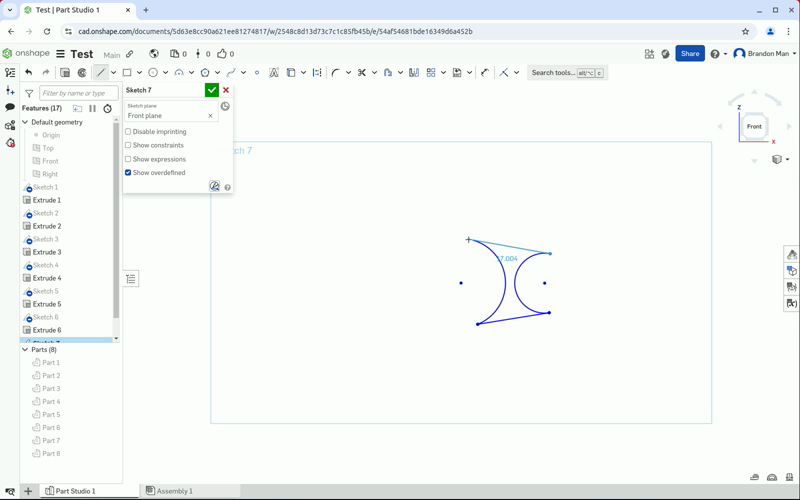
key_up(shift)
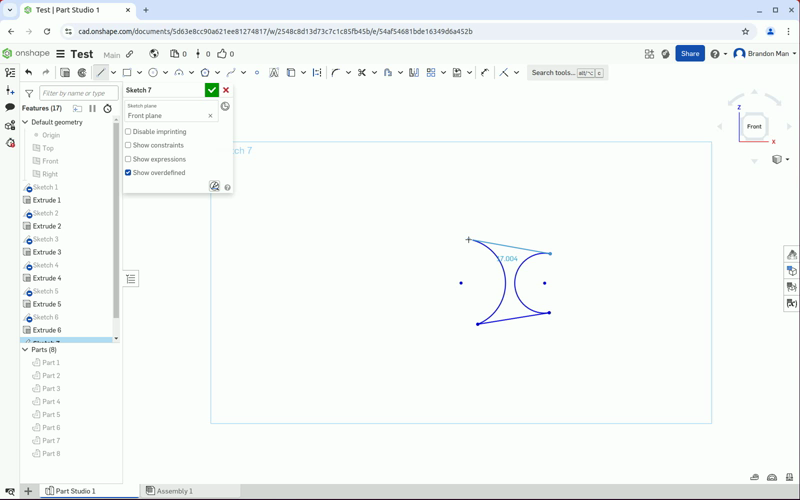
click(468, 239)
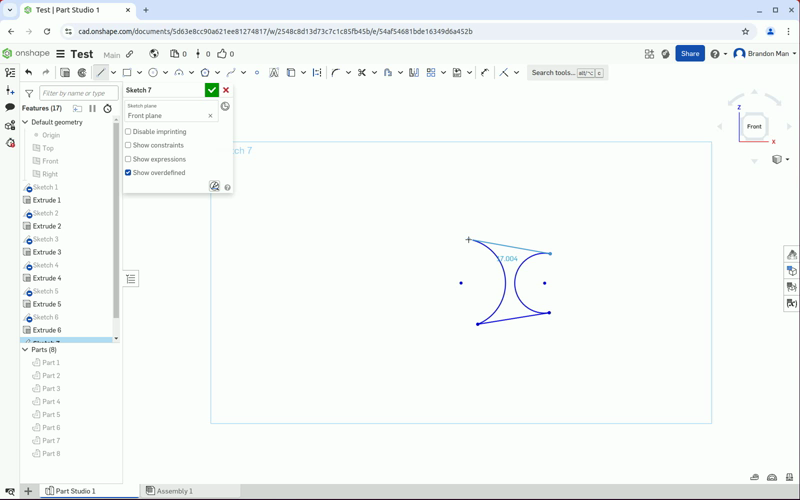
key(esc)
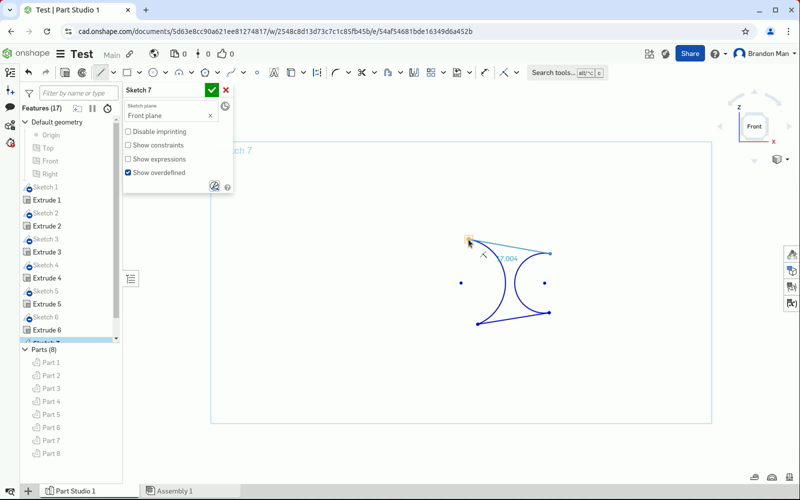
mouse_move(514, 314)
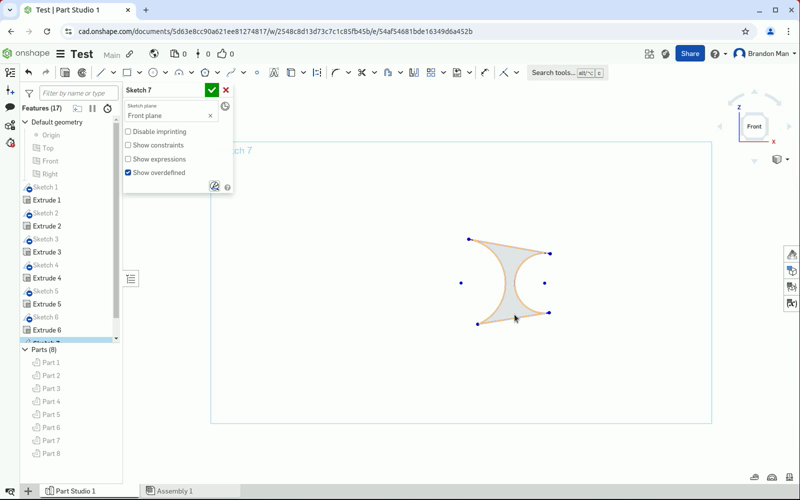
scroll(6)
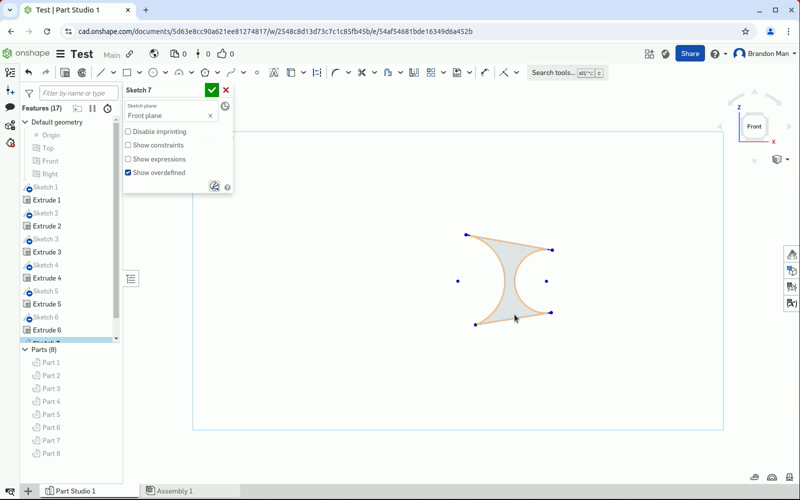
scroll(6)
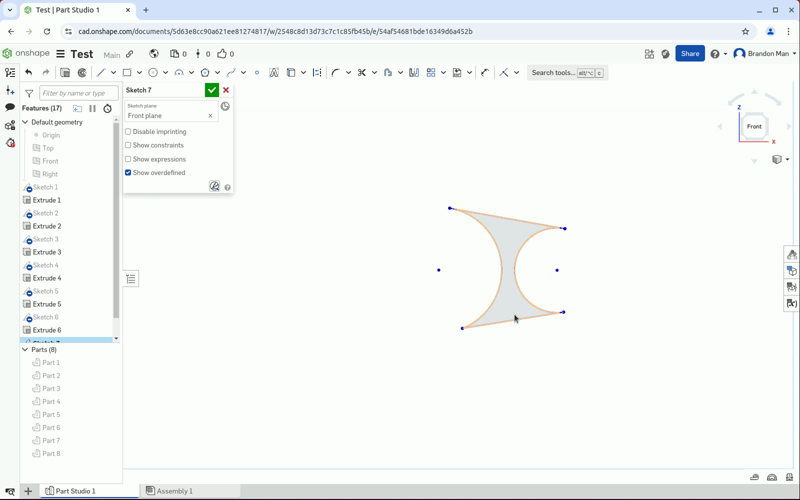
scroll(6)
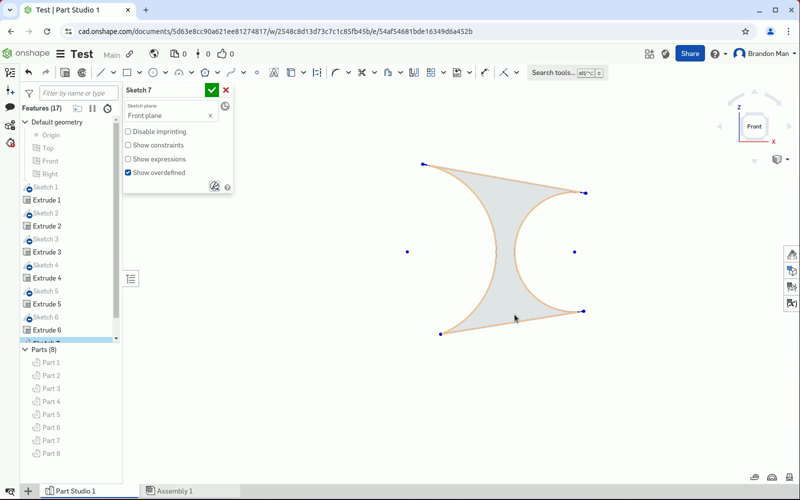
scroll(6)
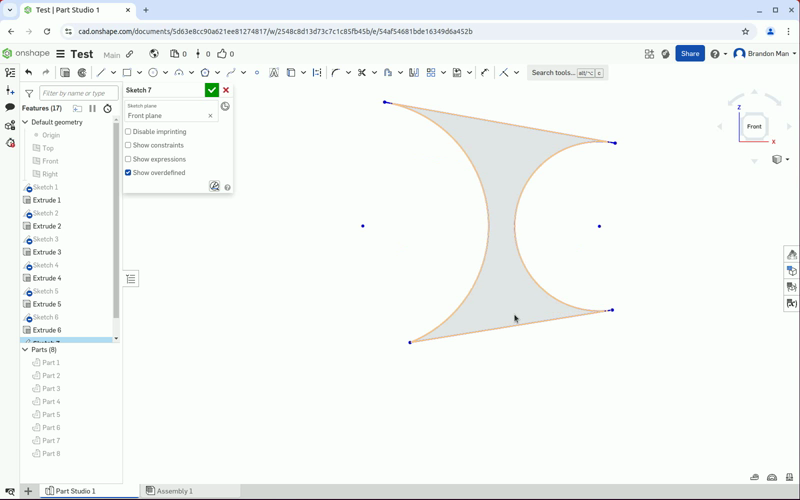
scroll(6)
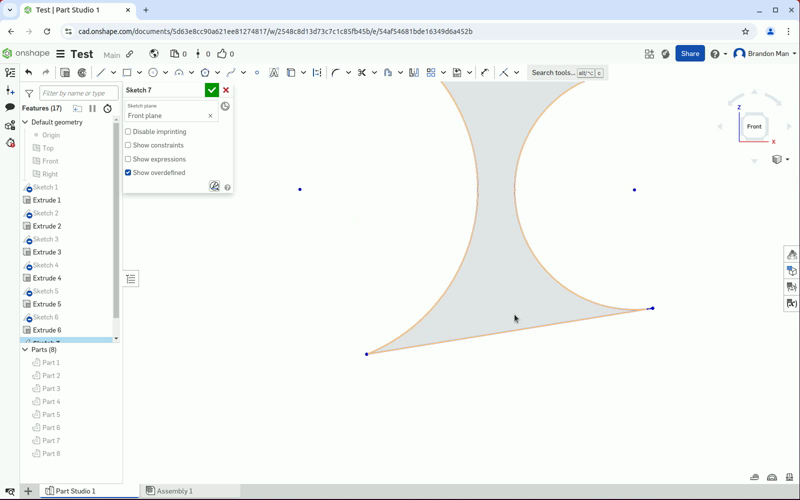
scroll(6)
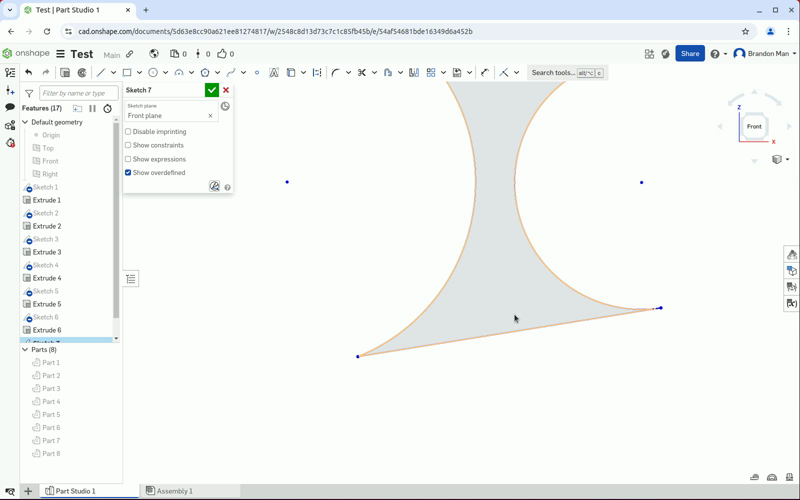
scroll(6)
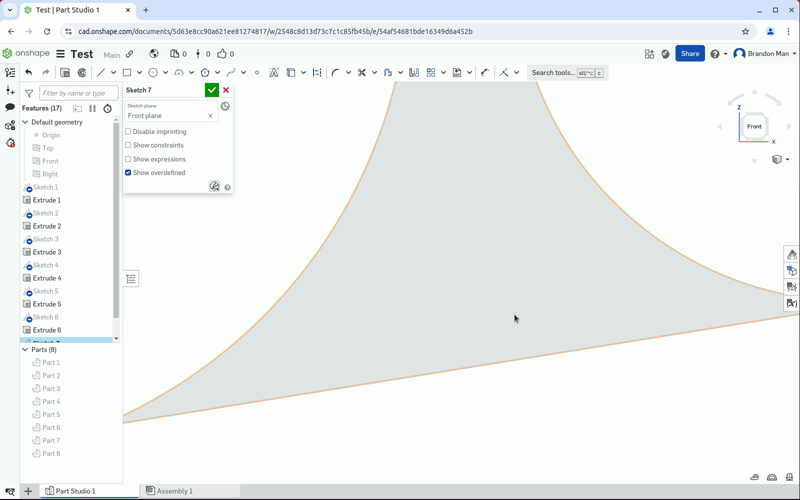
click(514, 314)
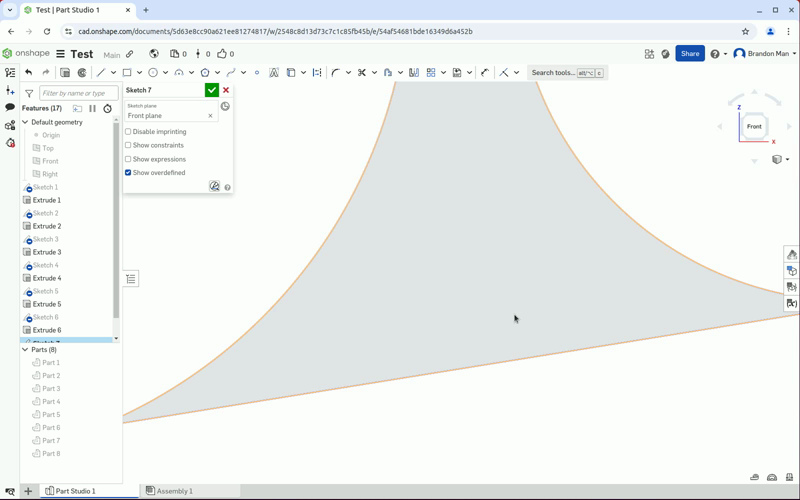
scroll(-6)
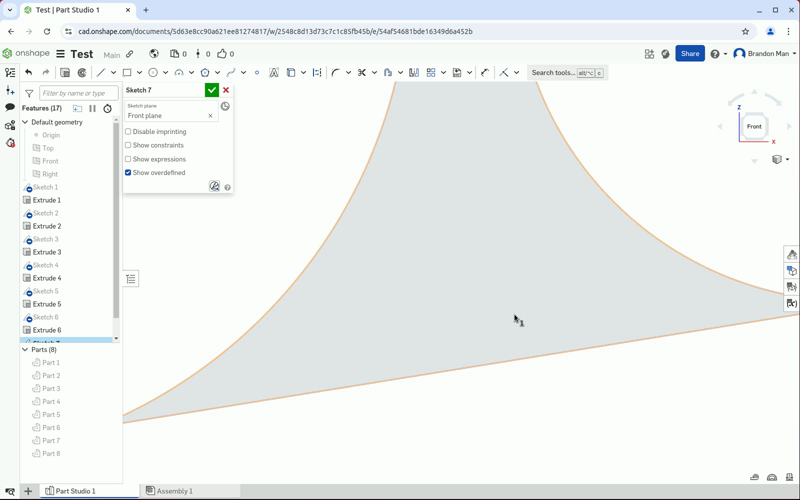
scroll(-6)
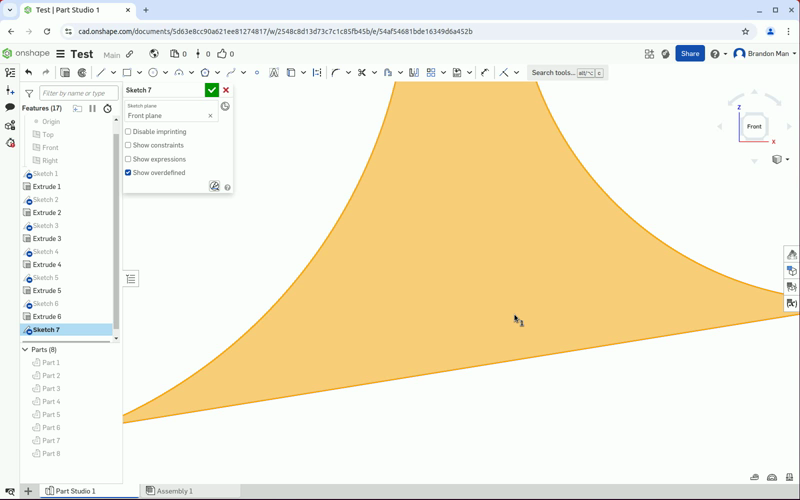
scroll(-6)
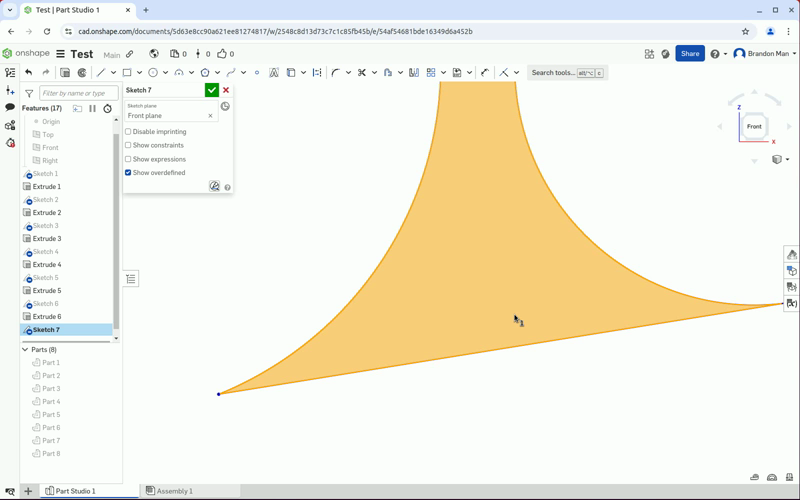
scroll(-6)
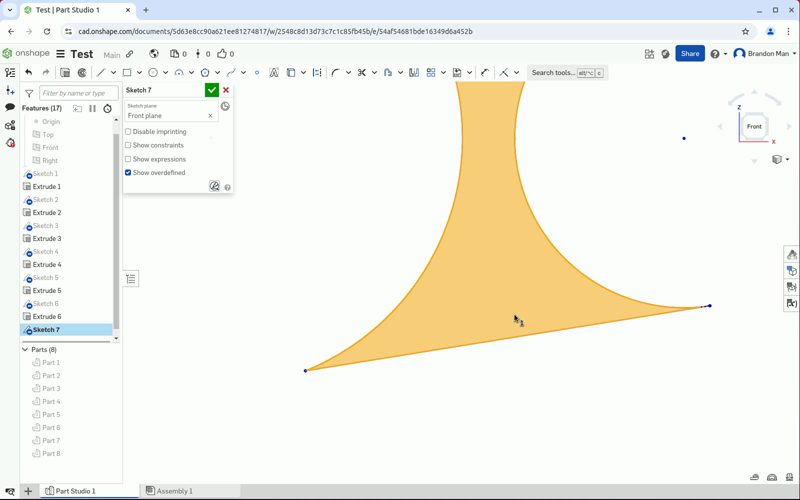
scroll(-6)
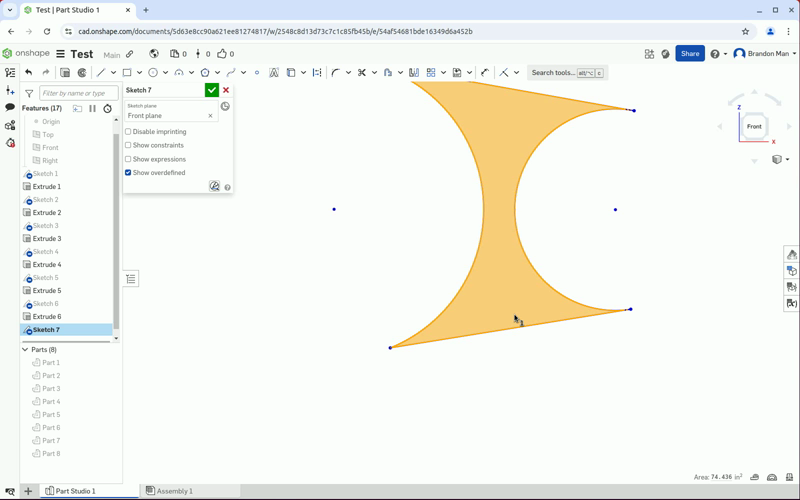
scroll(-6)
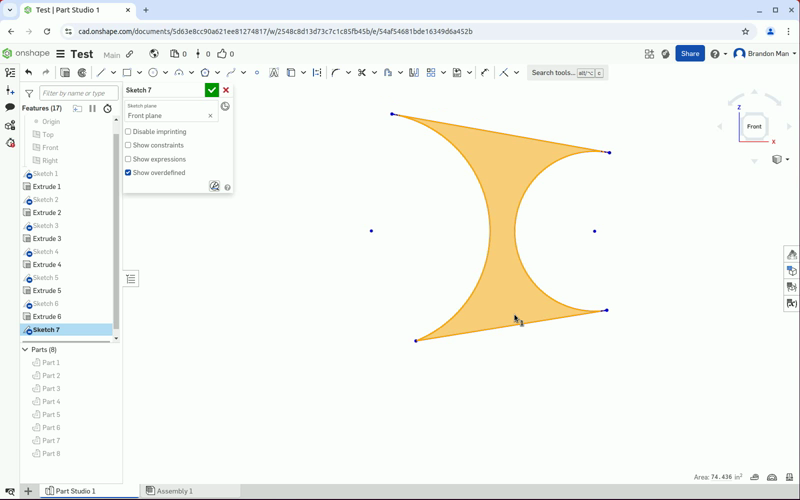
scroll(-6)
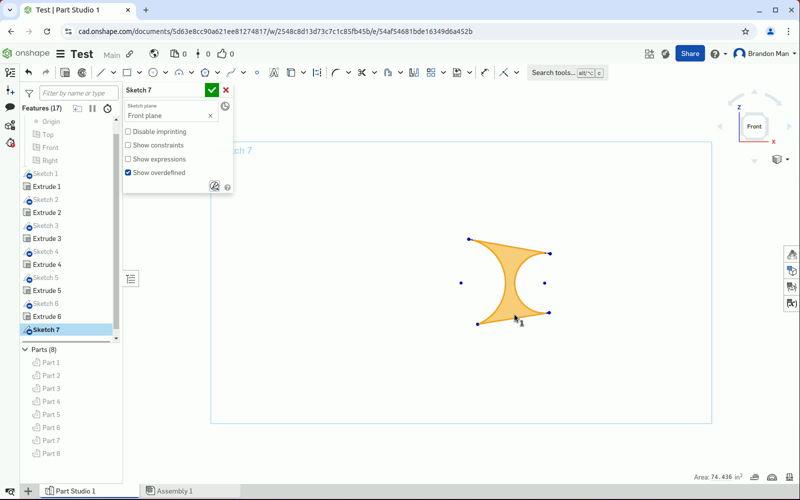
mouse_move(73, 352)
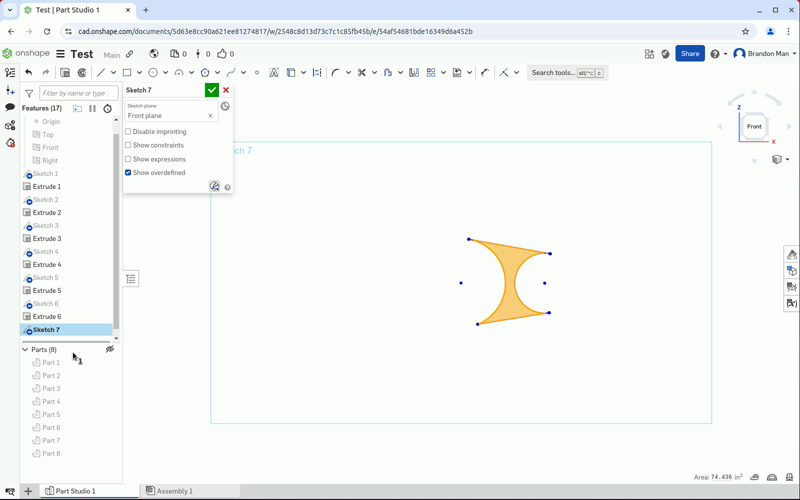
key(shift+y)
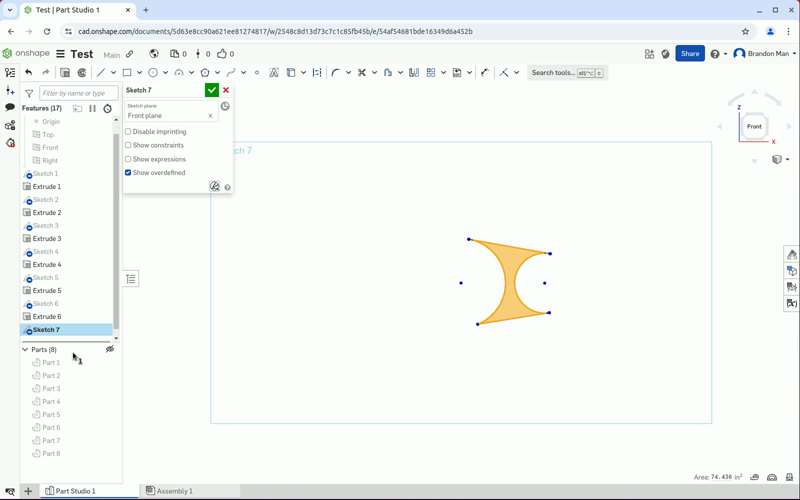
key(shift+e)
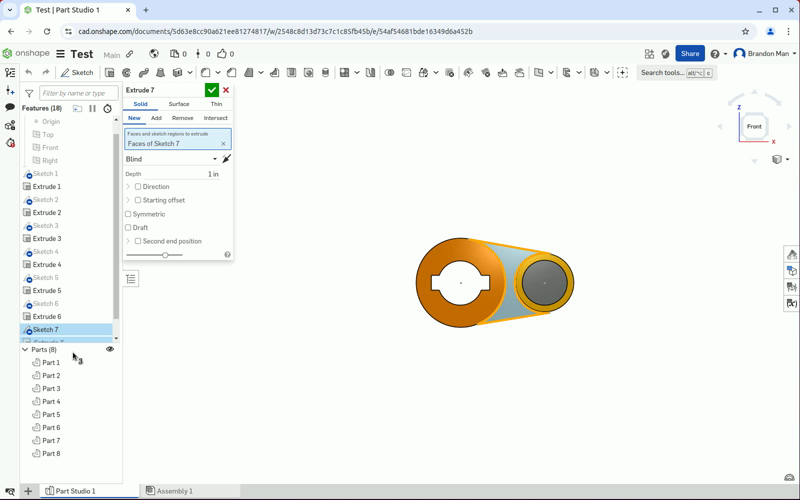
mouse_move(143, 106)
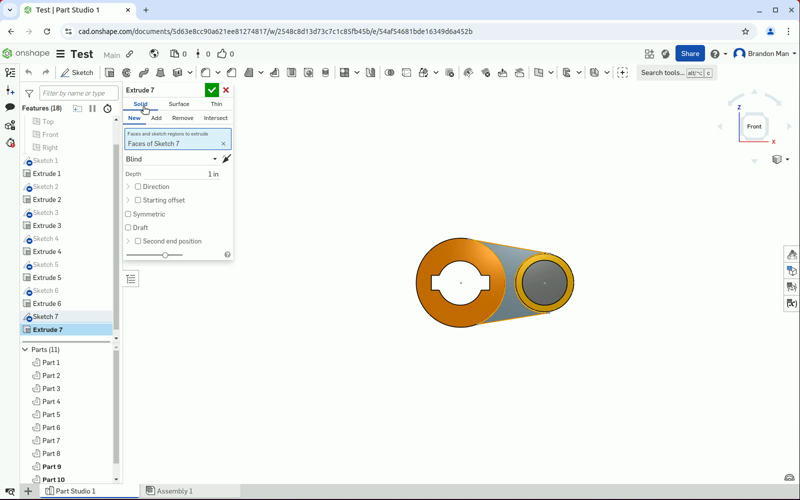
click(143, 106)
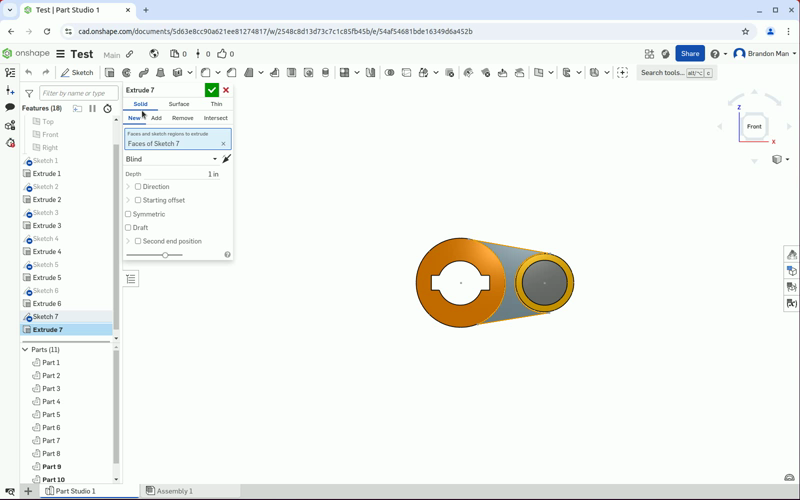
mouse_move(137, 120)
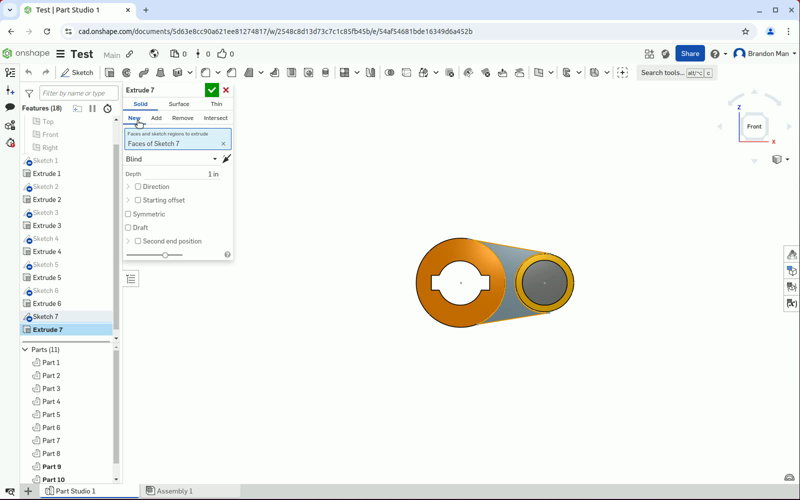
click(137, 120)
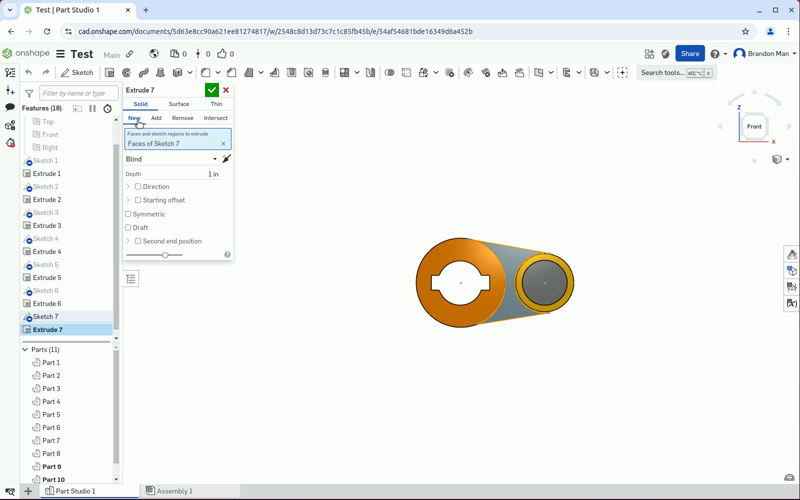
key(tab, 4)
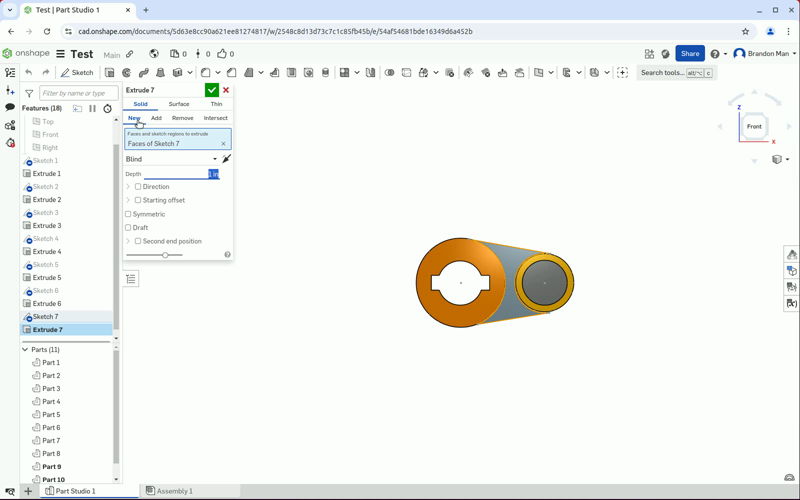
text(16.128)
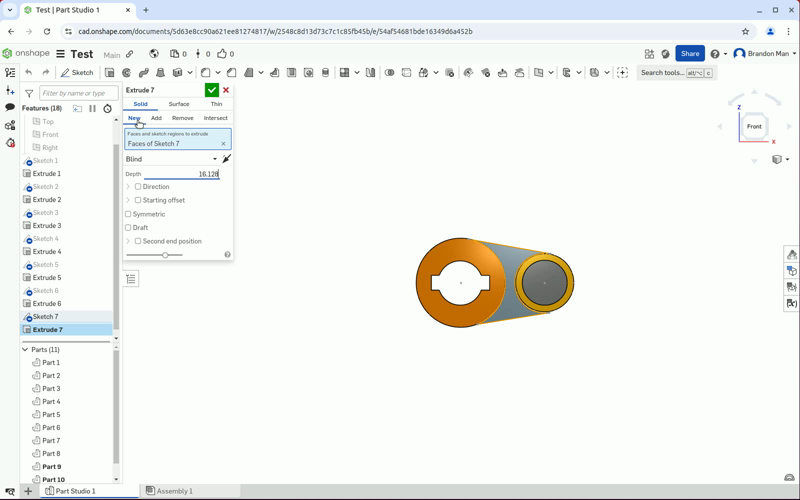
key(enter)
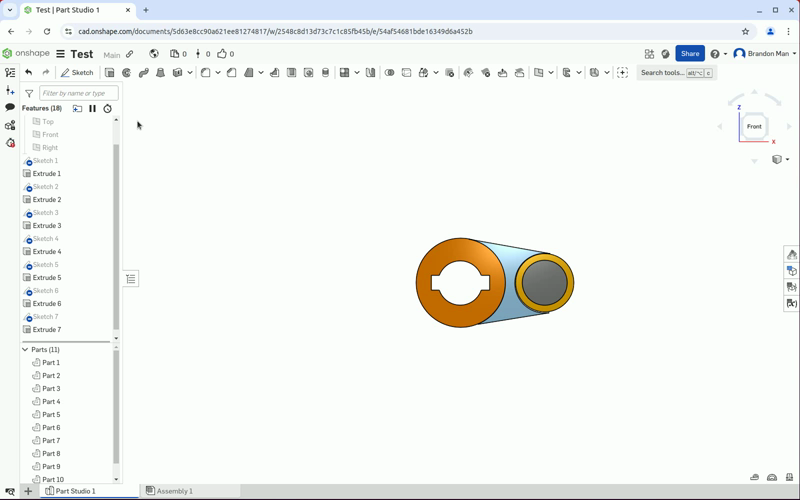
key(shift+h)
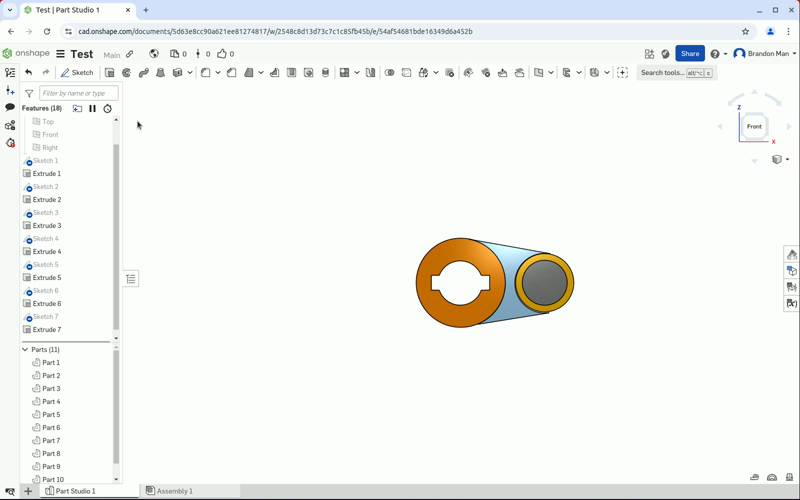
key(shift+h)
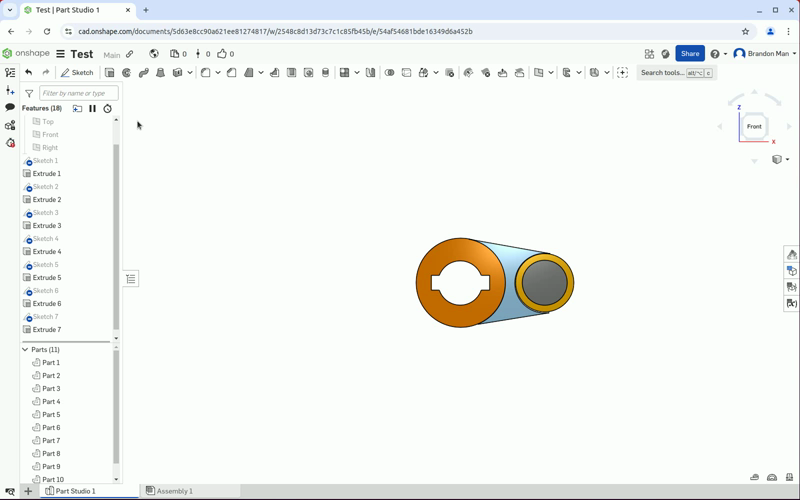
mouse_move(69, 163)
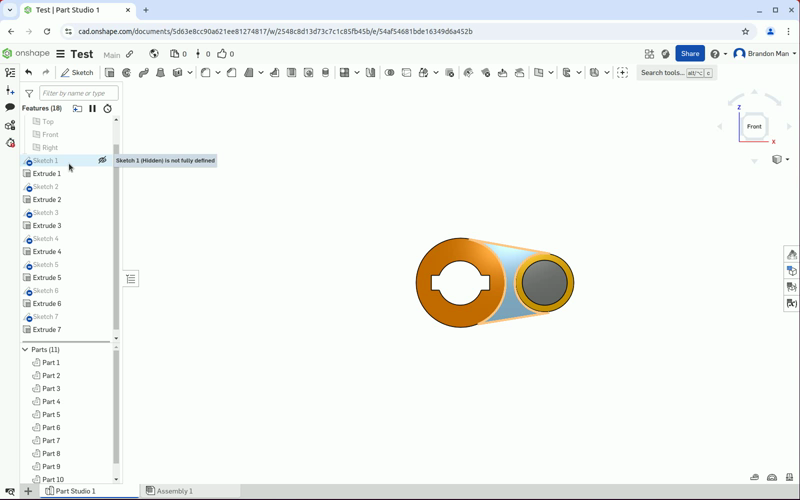
click(69, 163)
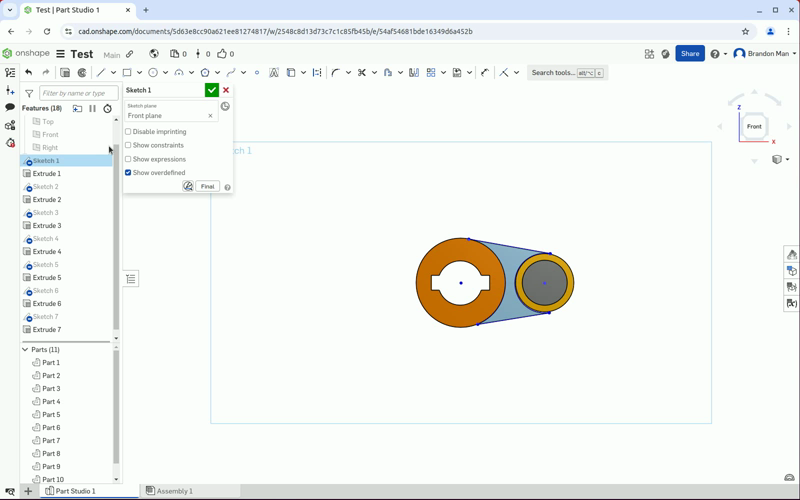
mouse_move(229, 92)
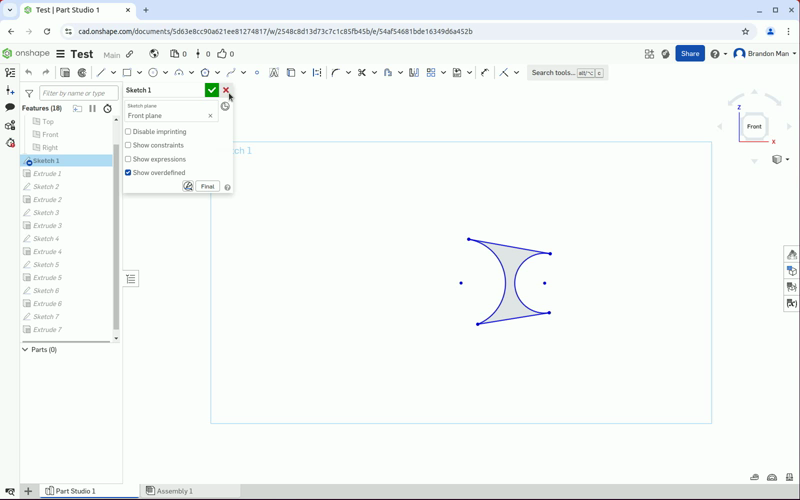
click(229, 92)
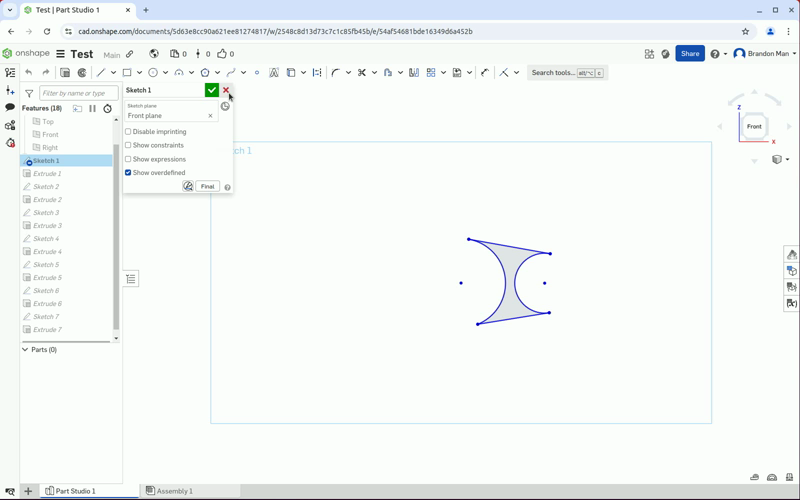
key(shift+s)
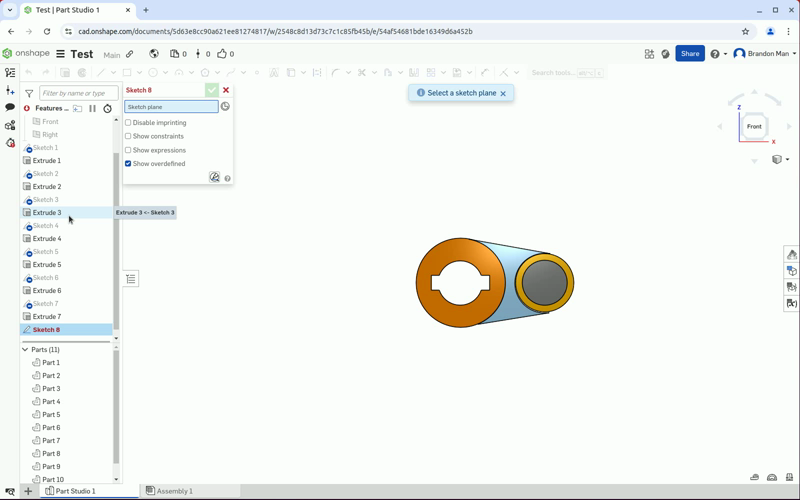
scroll(3)
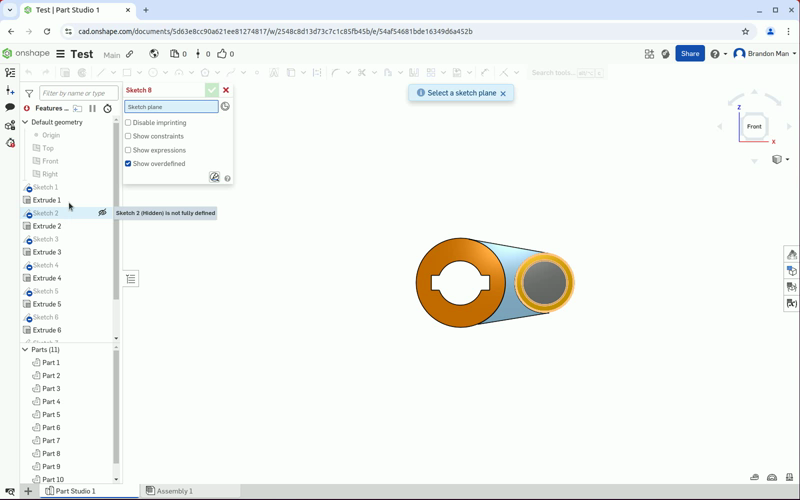
mouse_move(69, 163)
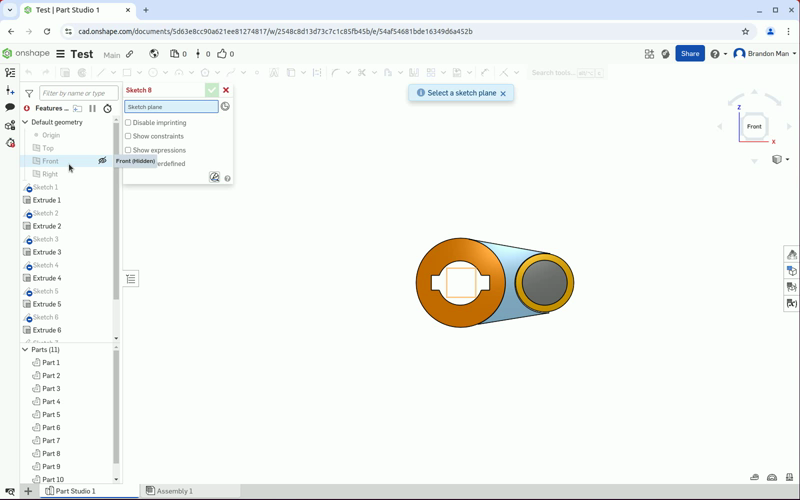
click(69, 163)
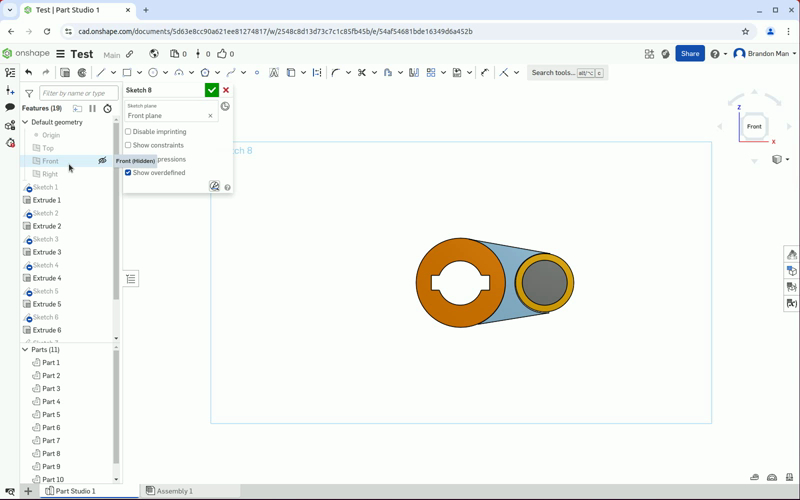
mouse_move(69, 352)
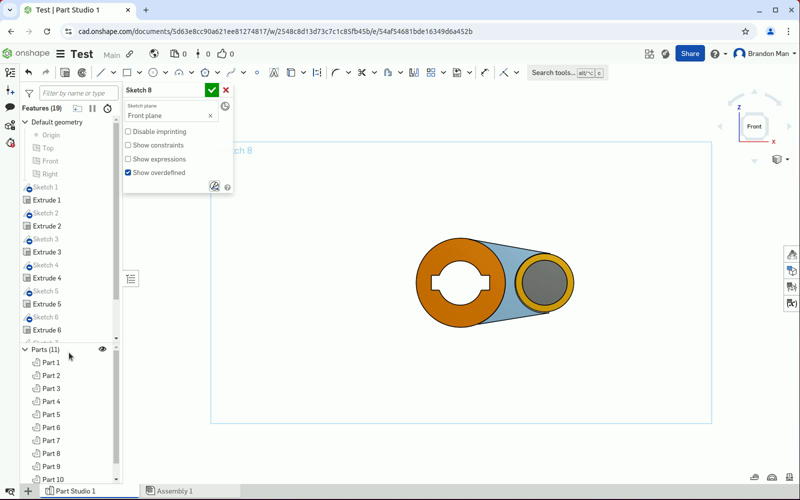
key(y)
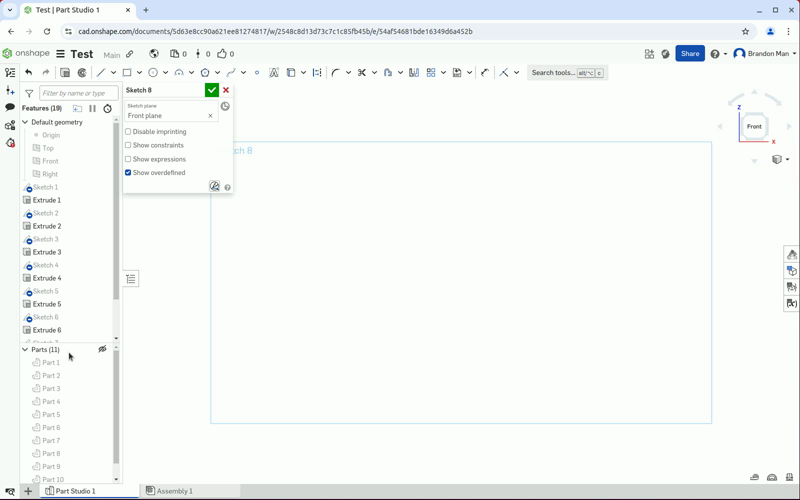
key(l)
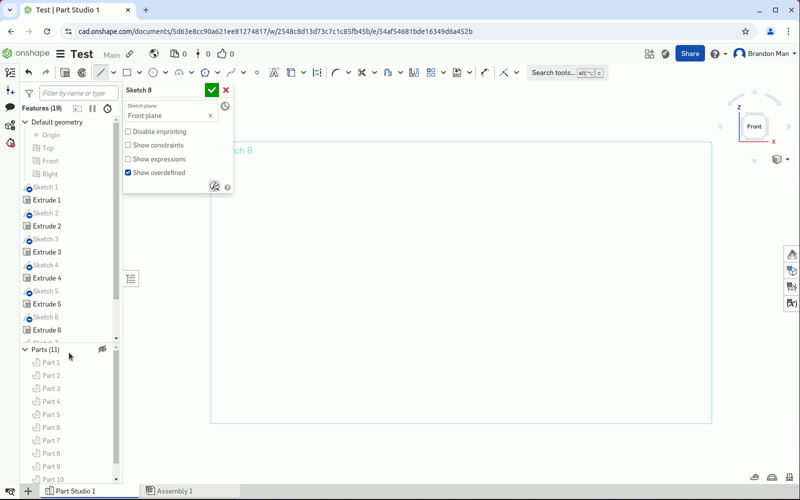
key_down(shift)
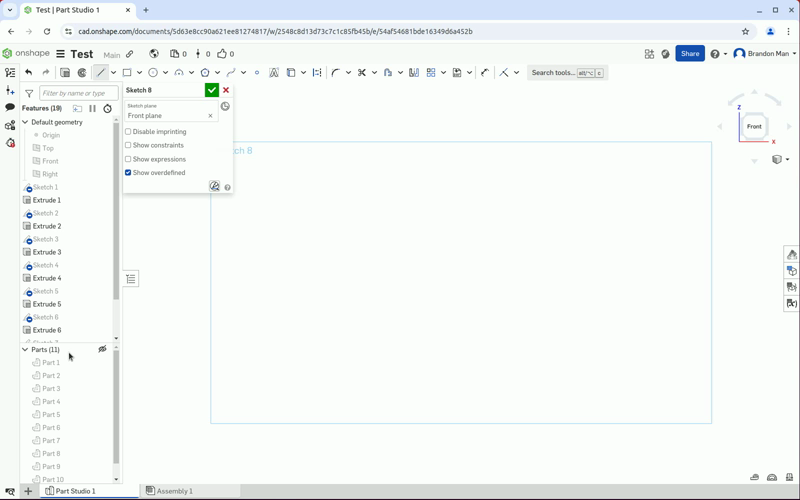
mouse_move(439, 290)
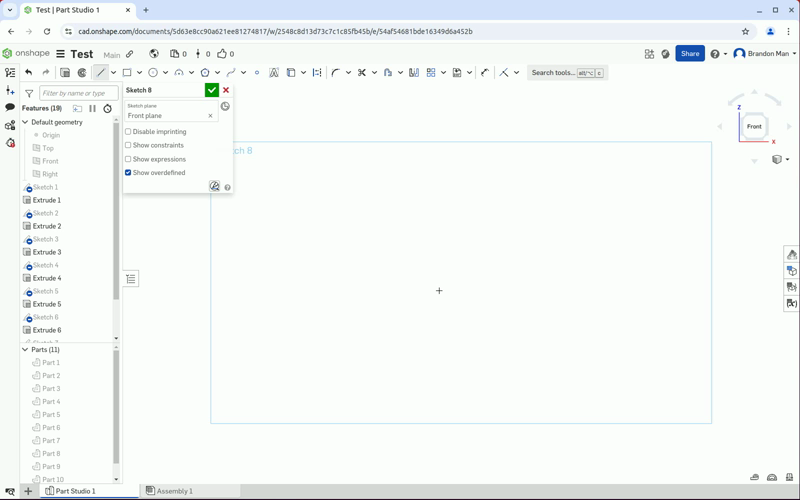
click(439, 290)
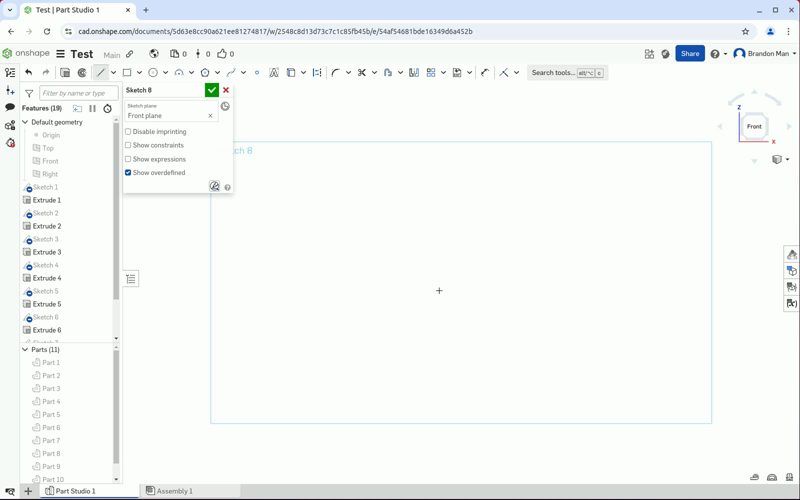
key_up(shift)
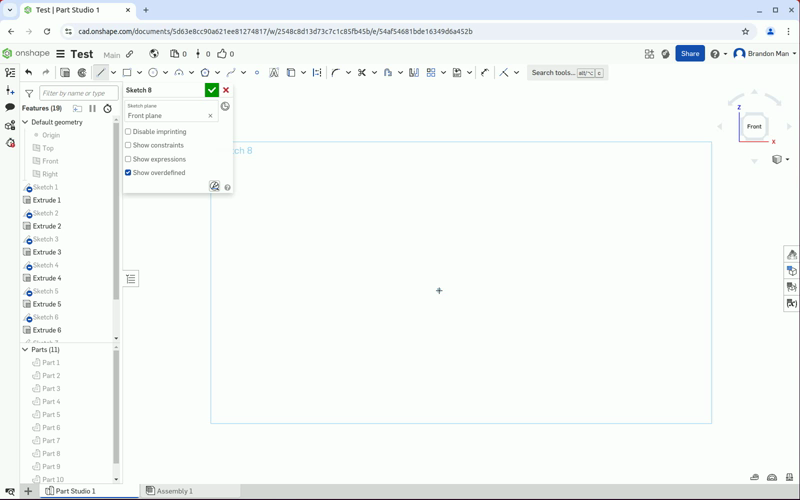
key_down(shift)
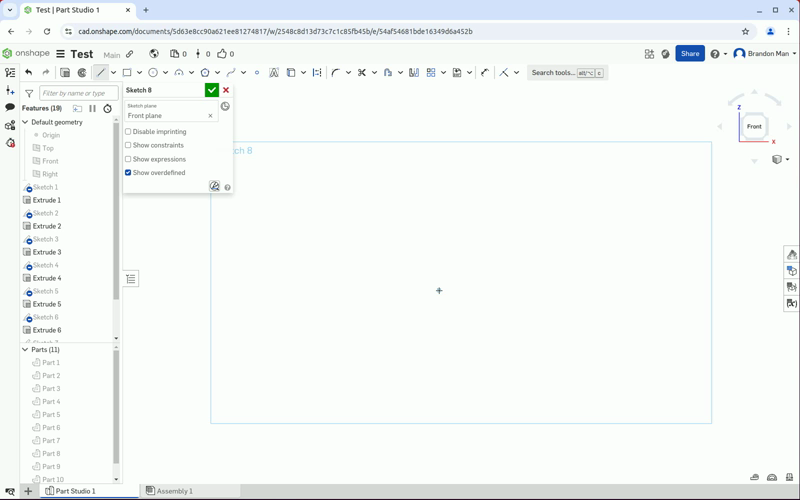
mouse_move(469, 290)
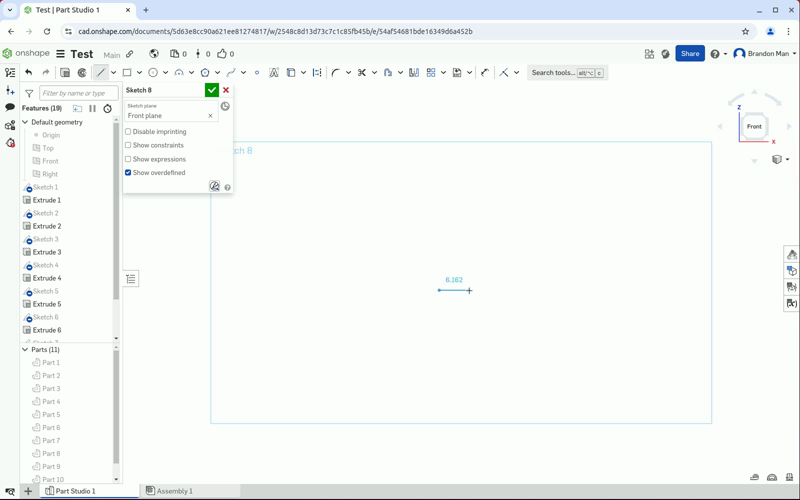
mouse_move(481, 290)
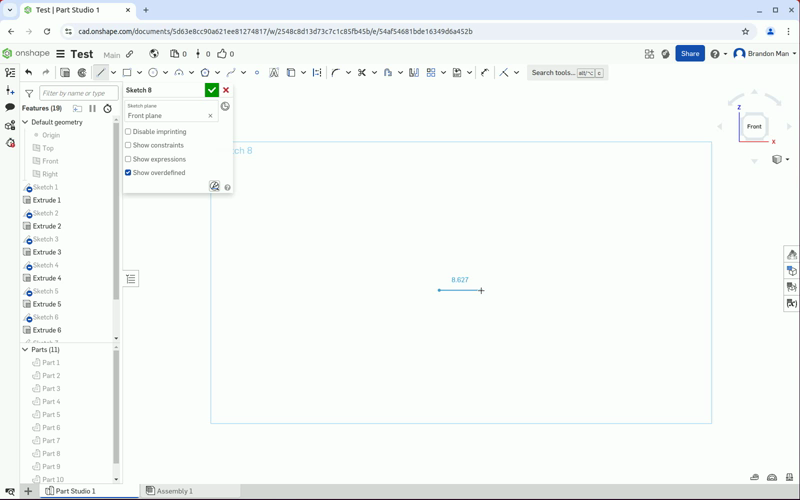
click(481, 290)
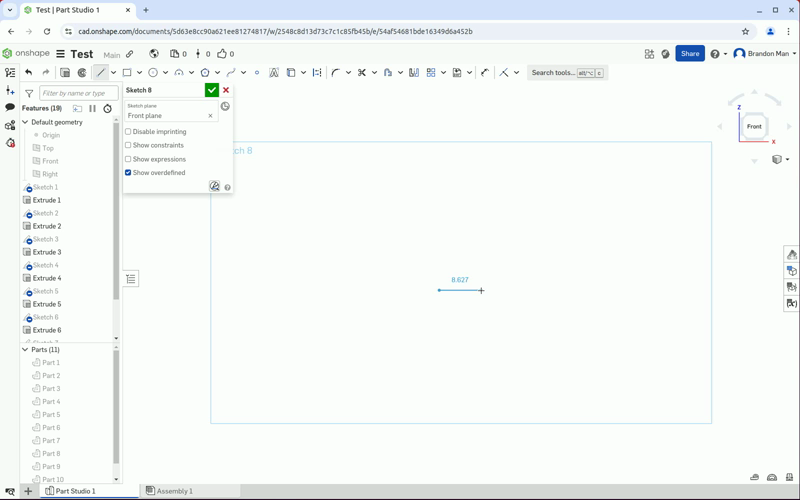
key_up(shift)
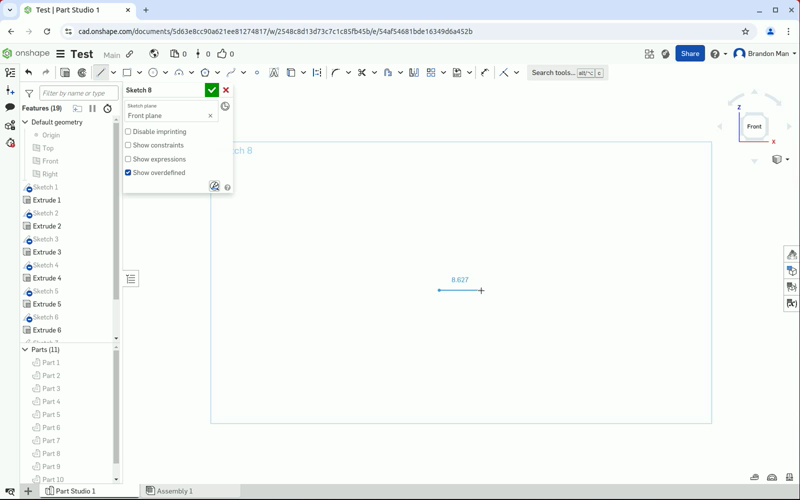
key(esc)
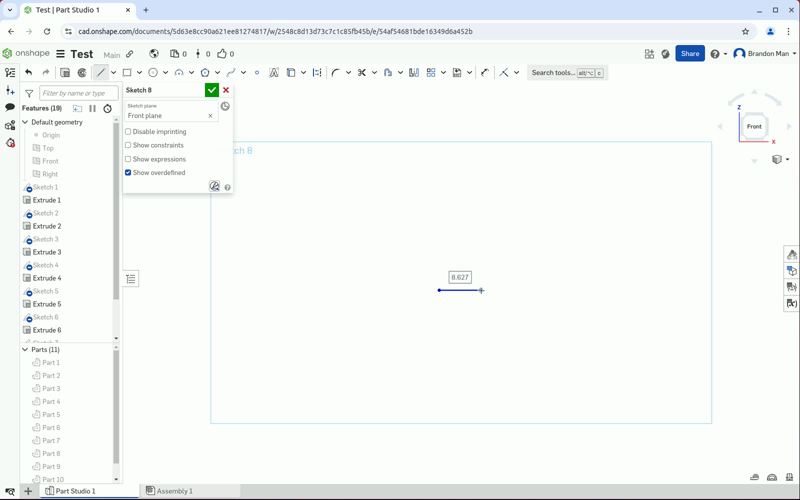
key(a)
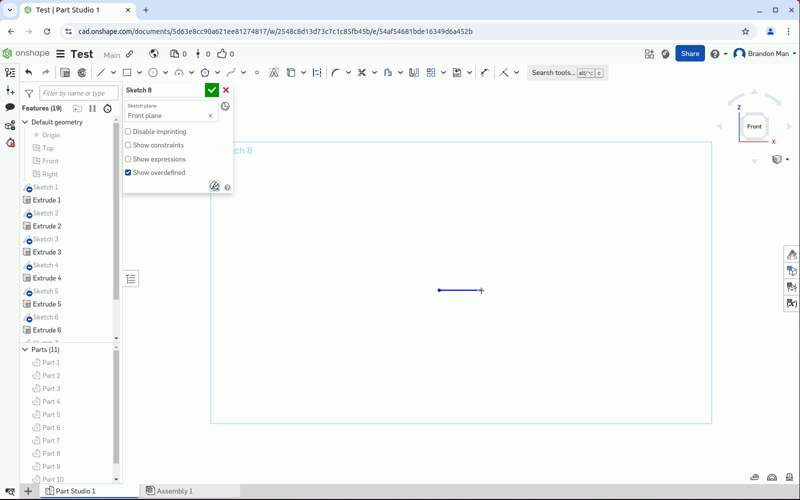
mouse_move(481, 290)
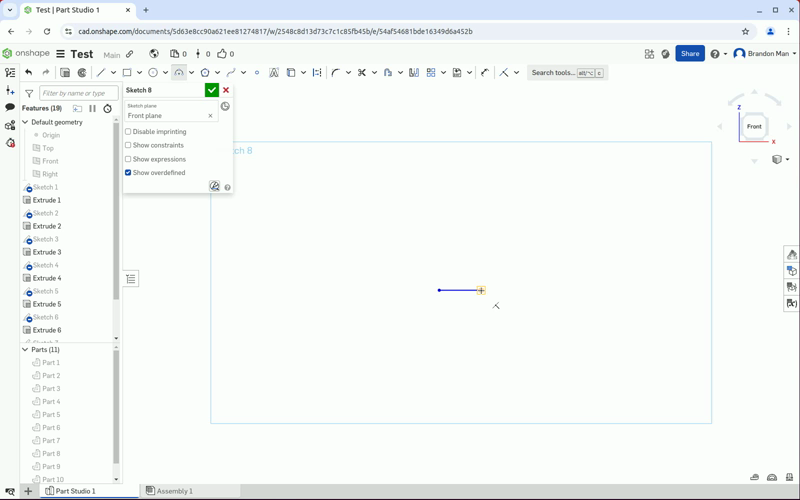
click(481, 290)
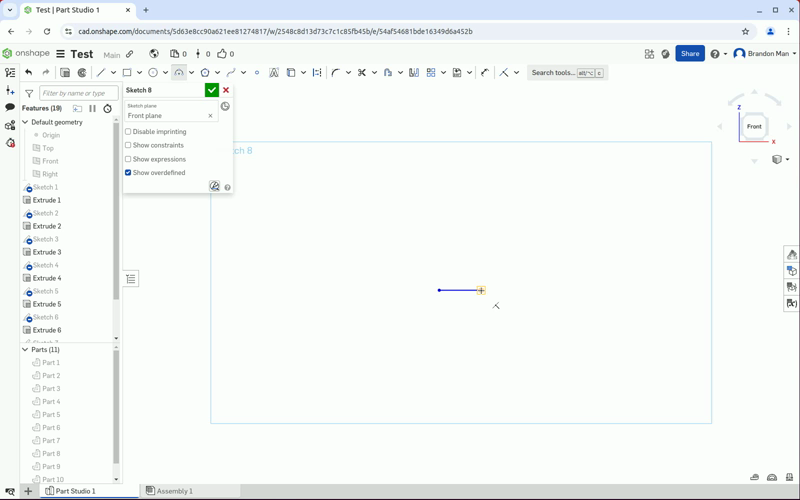
key_down(shift)
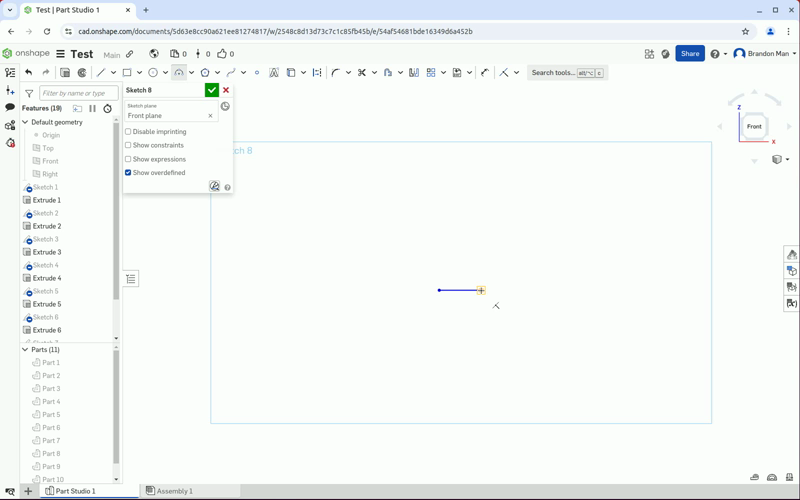
mouse_move(481, 275)
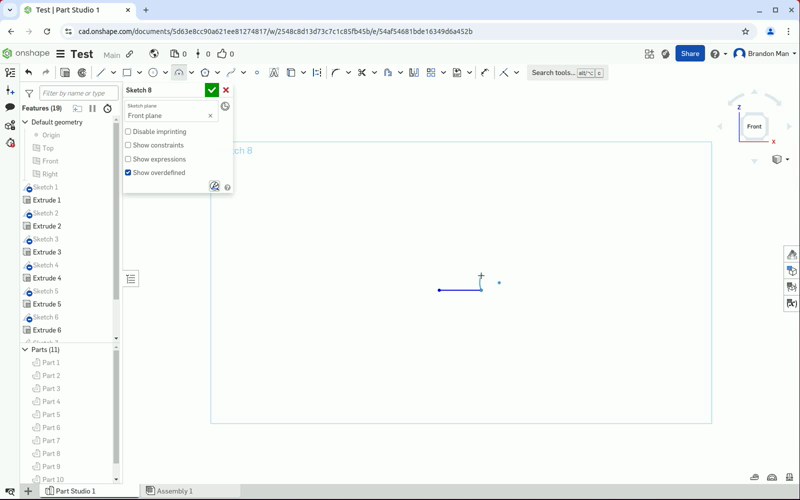
click(481, 275)
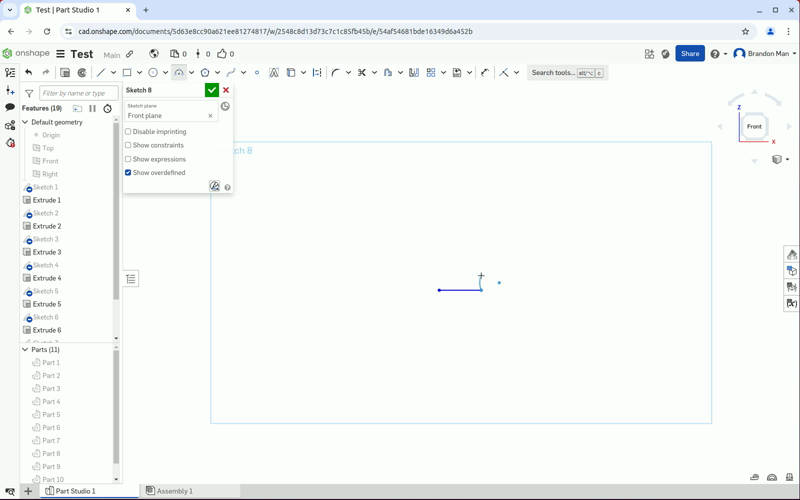
mouse_move(482, 282)
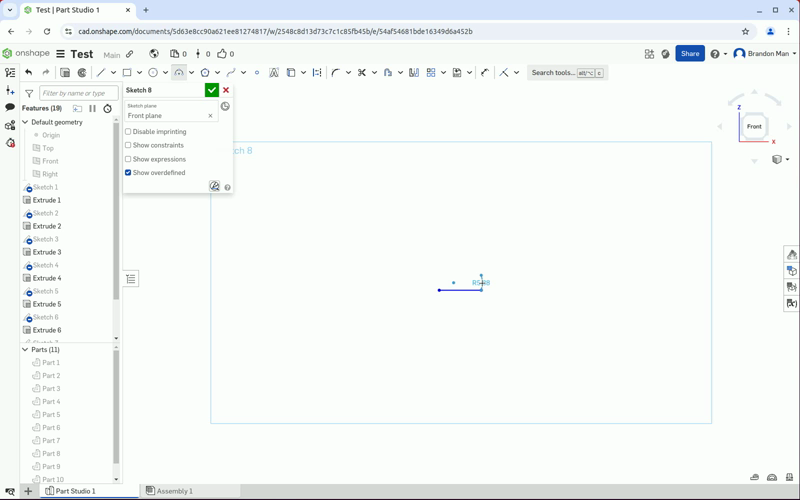
click(482, 282)
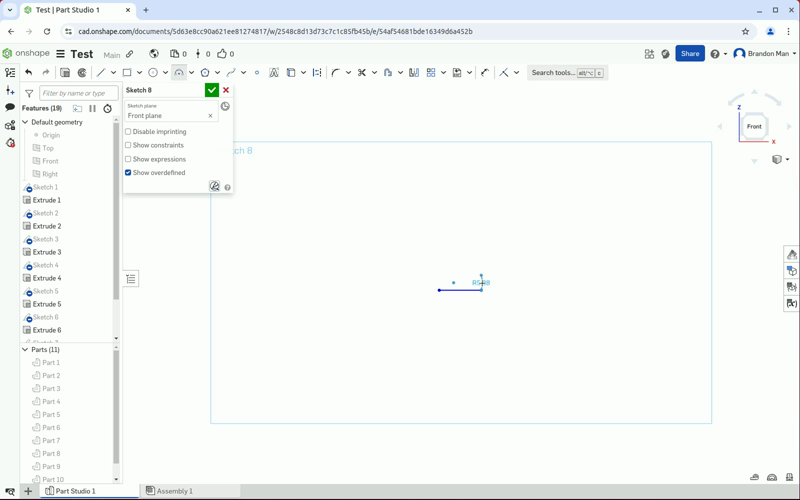
key_up(shift)
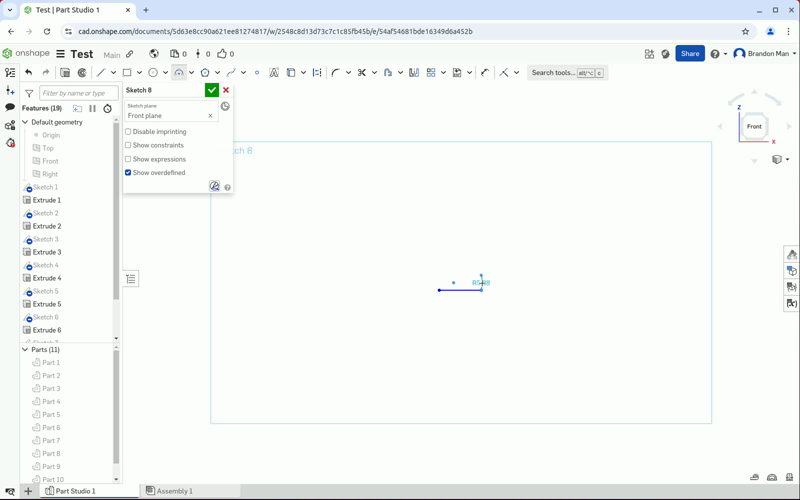
key(esc)
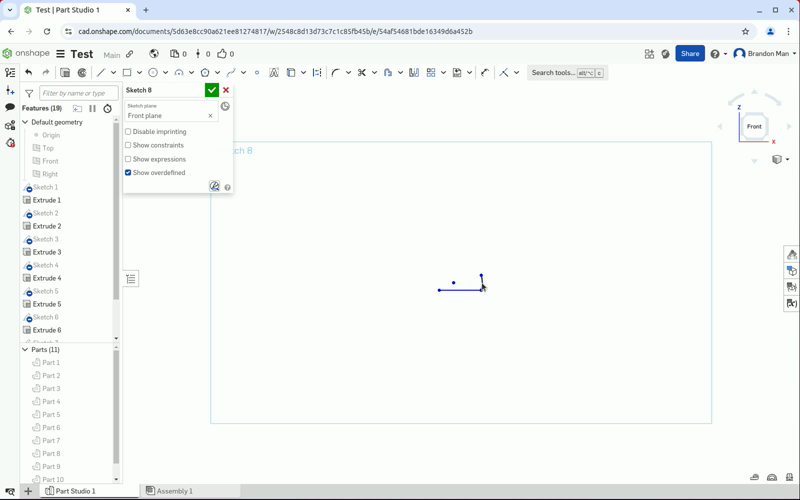
key(l)
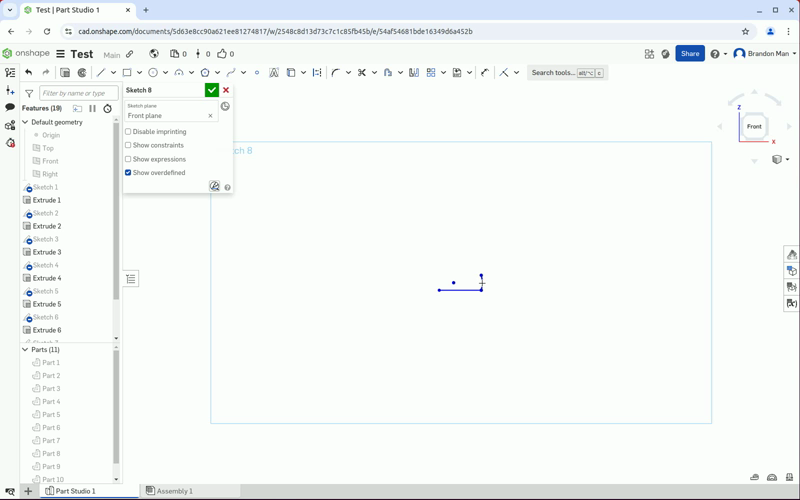
mouse_move(481, 275)
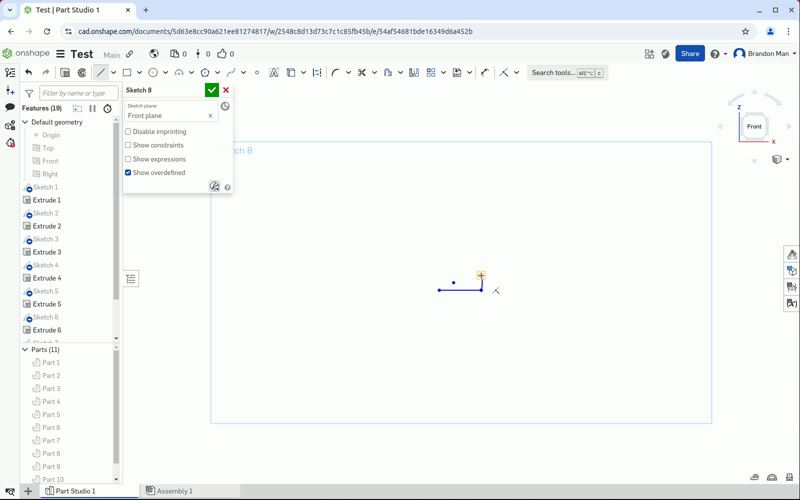
click(481, 275)
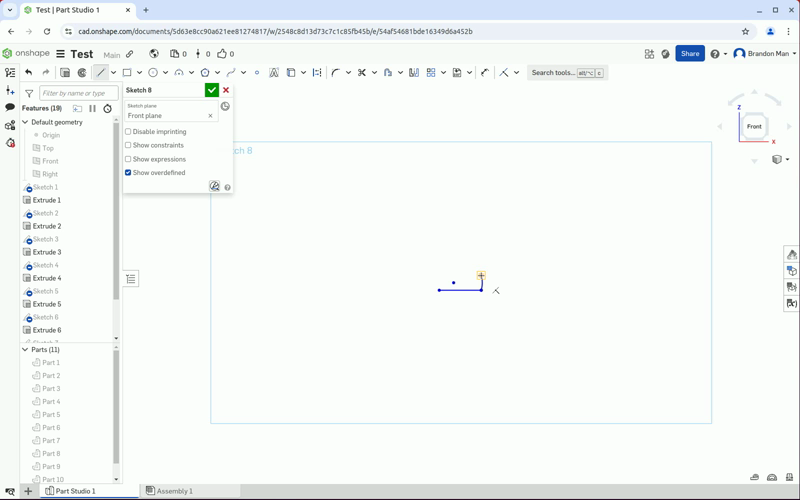
key_down(shift)
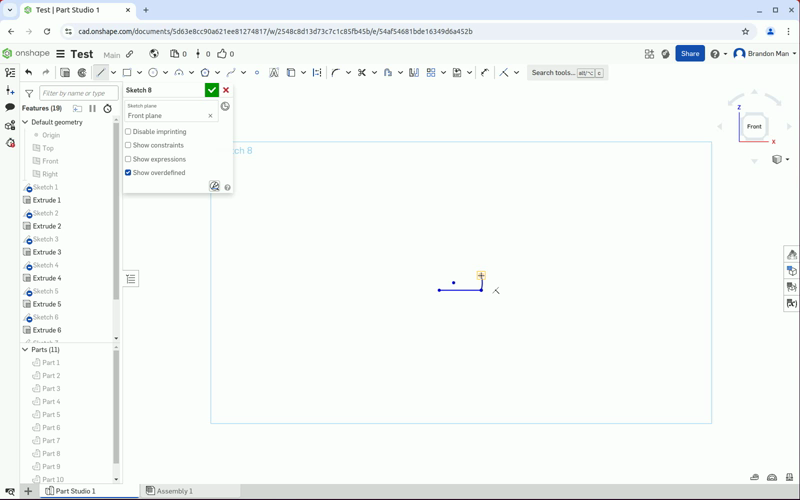
mouse_move(511, 275)
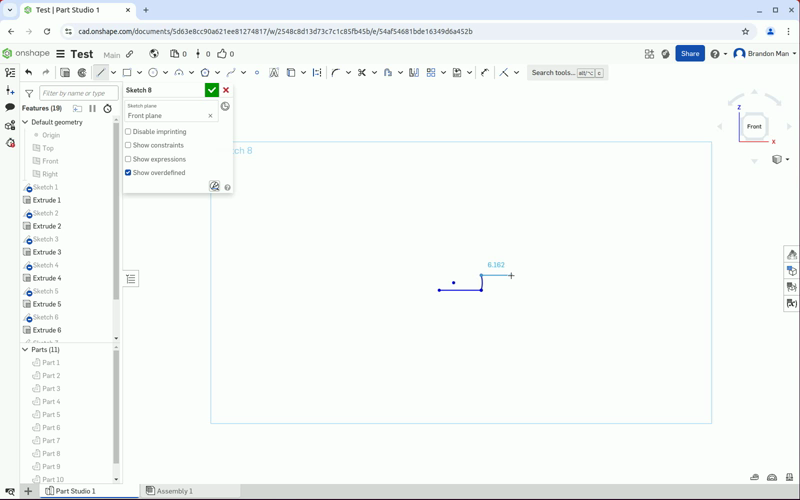
mouse_move(439, 275)
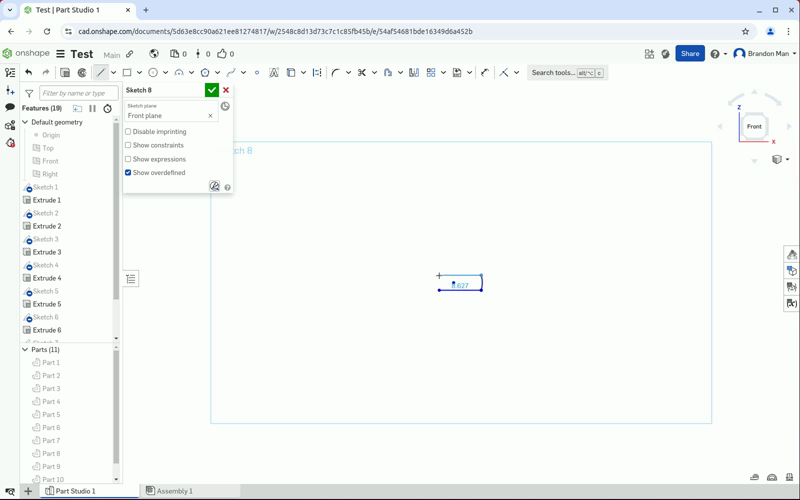
click(439, 275)
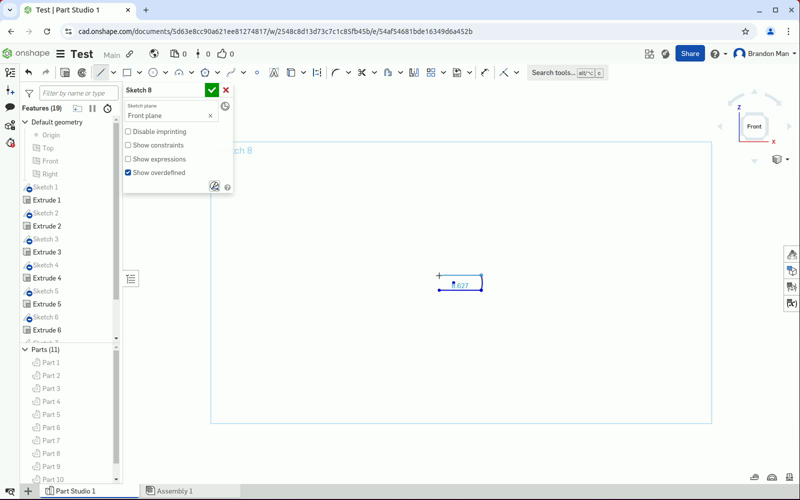
key_up(shift)
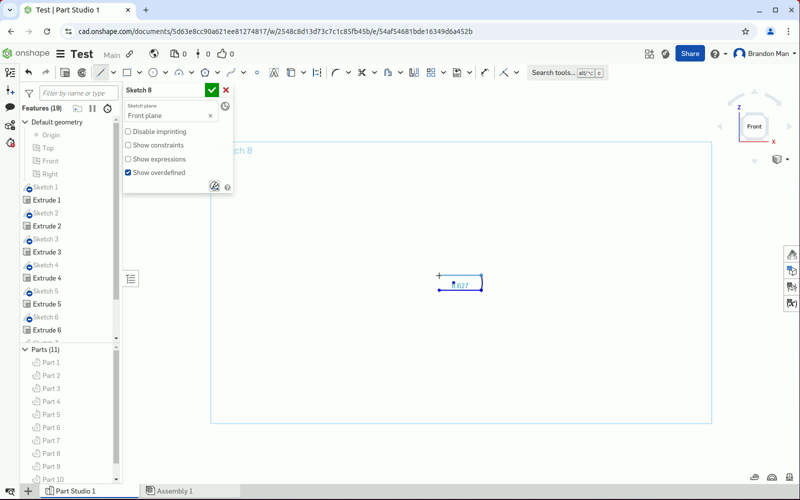
key(esc)
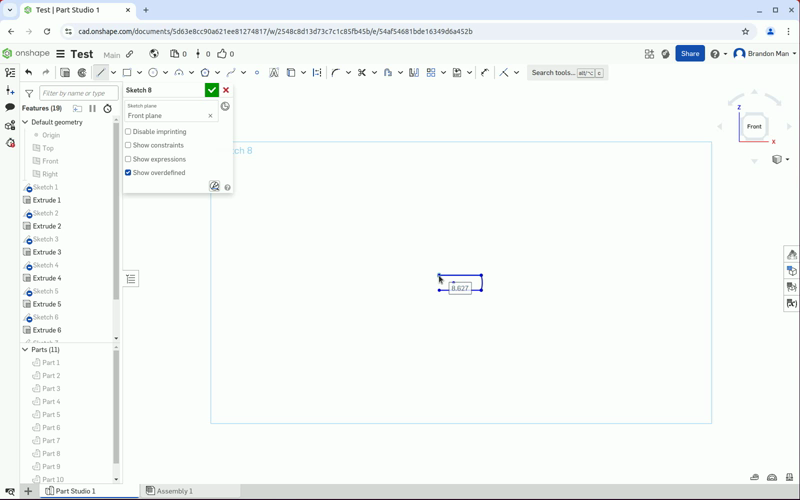
key(a)
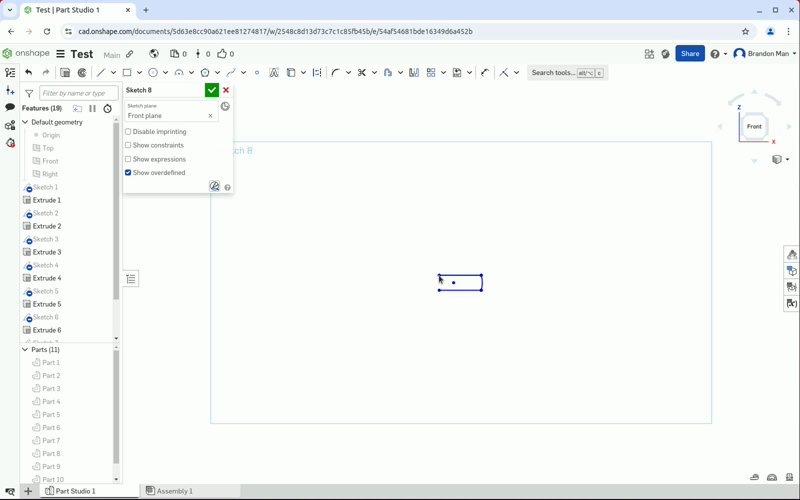
mouse_move(439, 275)
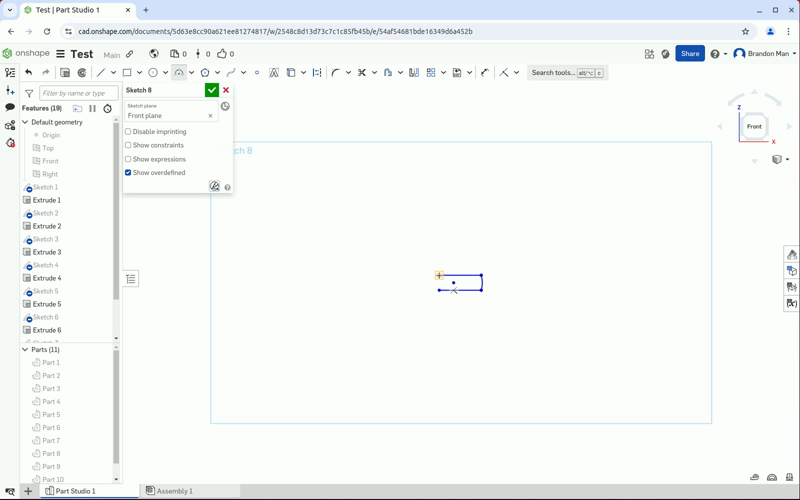
click(439, 275)
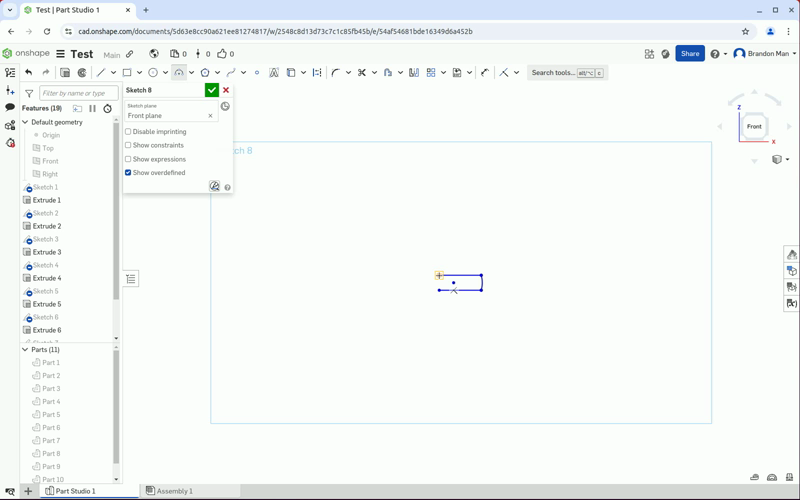
mouse_move(439, 290)
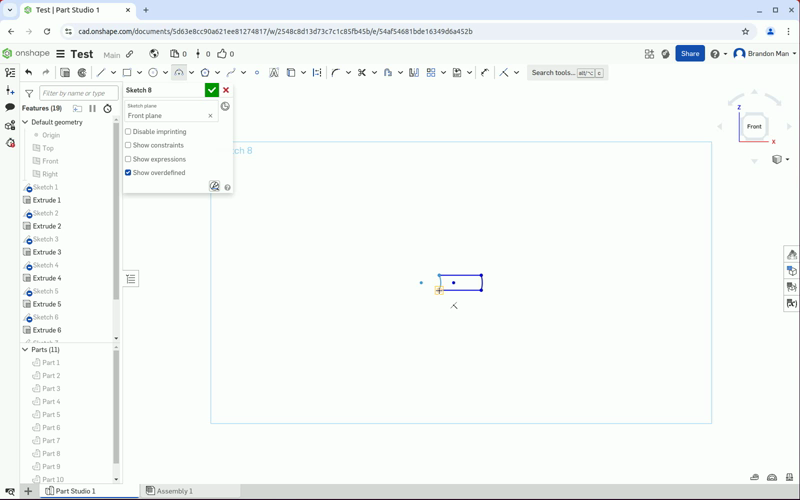
click(439, 290)
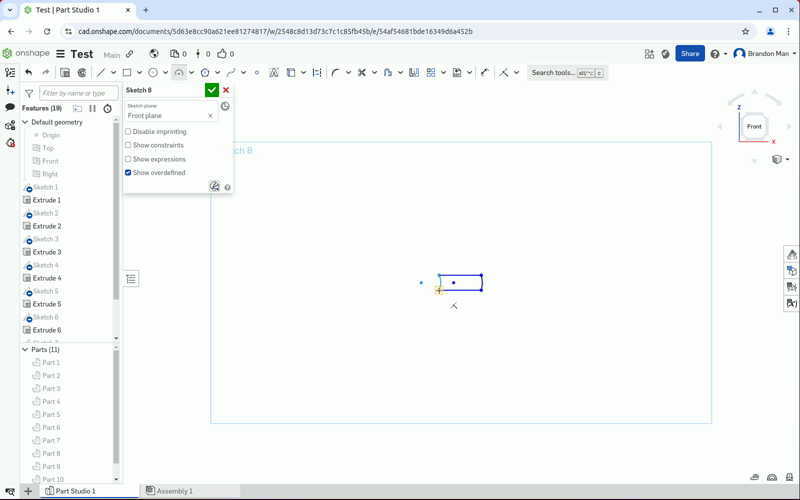
key_down(shift)
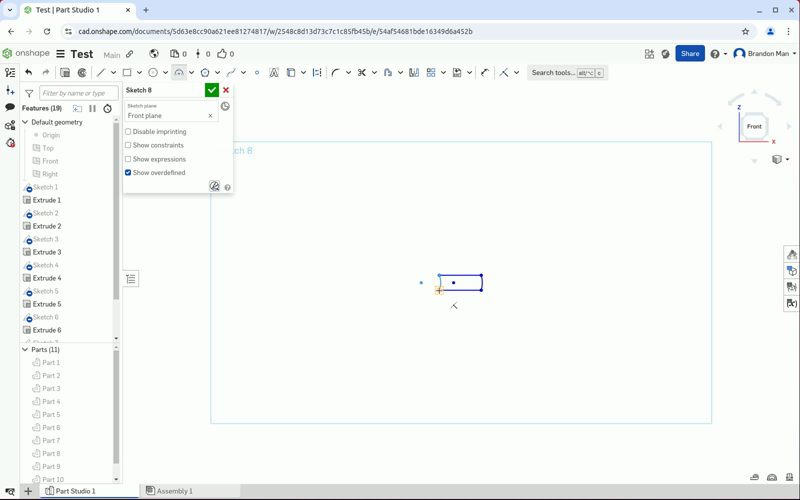
mouse_move(438, 282)
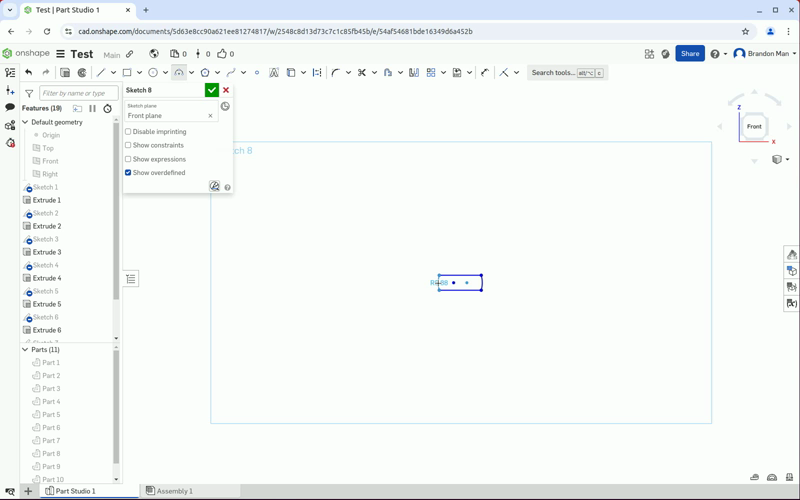
click(438, 282)
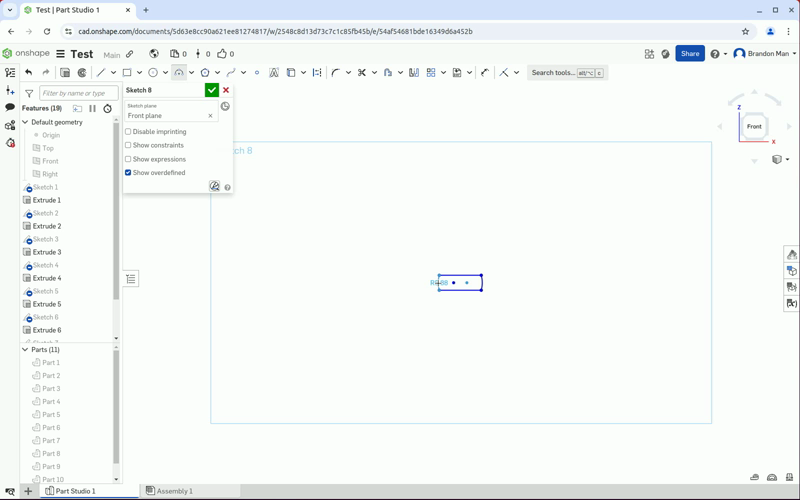
key_up(shift)
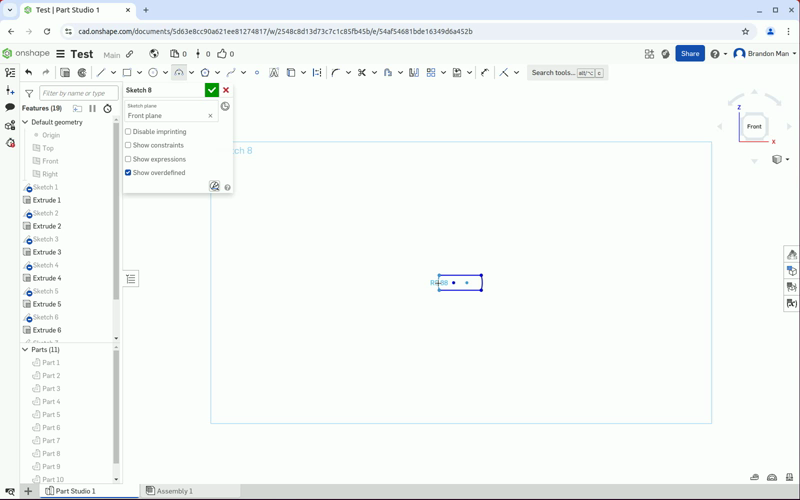
key(esc)
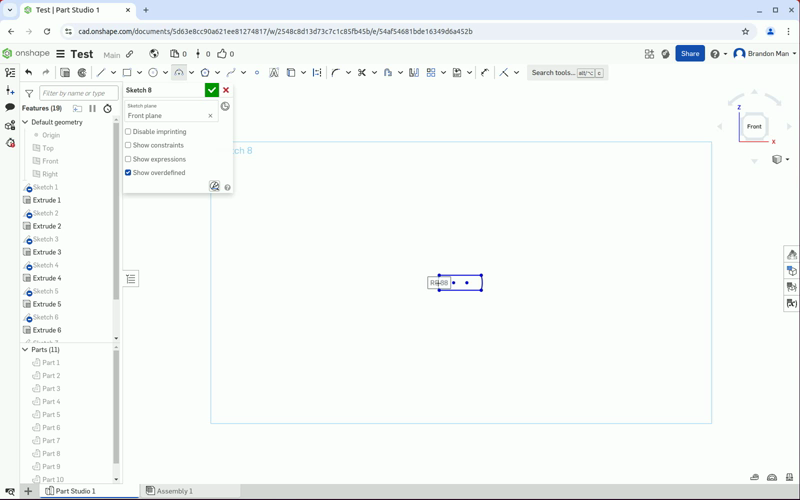
mouse_move(477, 278)
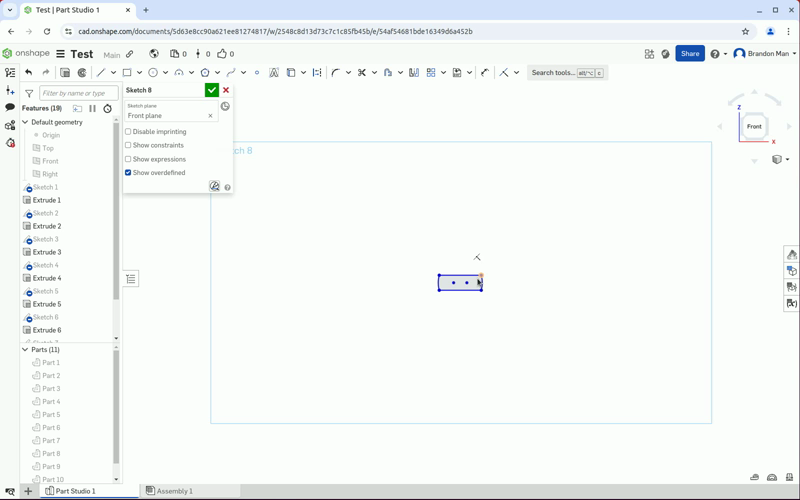
scroll(6)
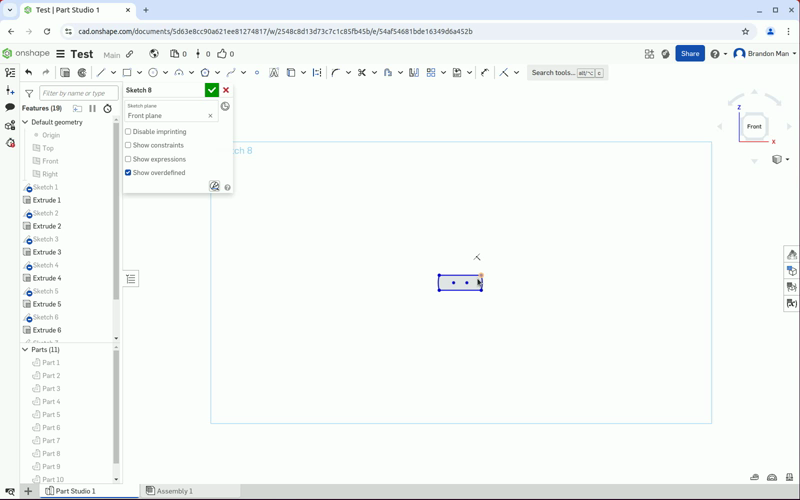
scroll(6)
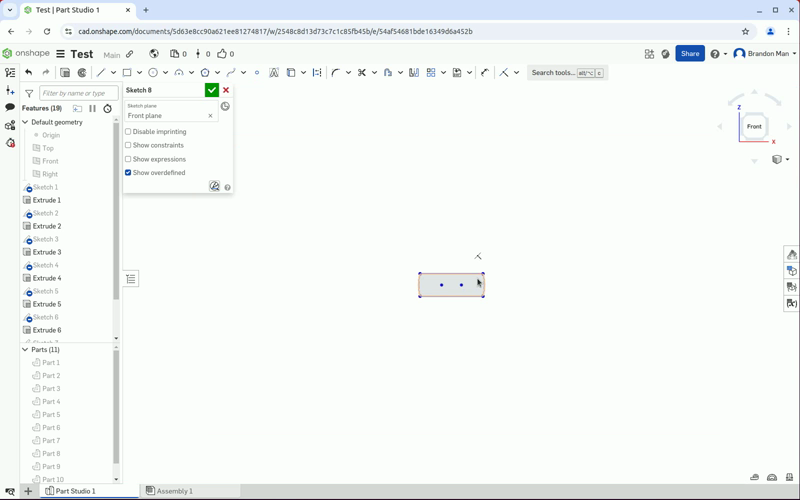
scroll(6)
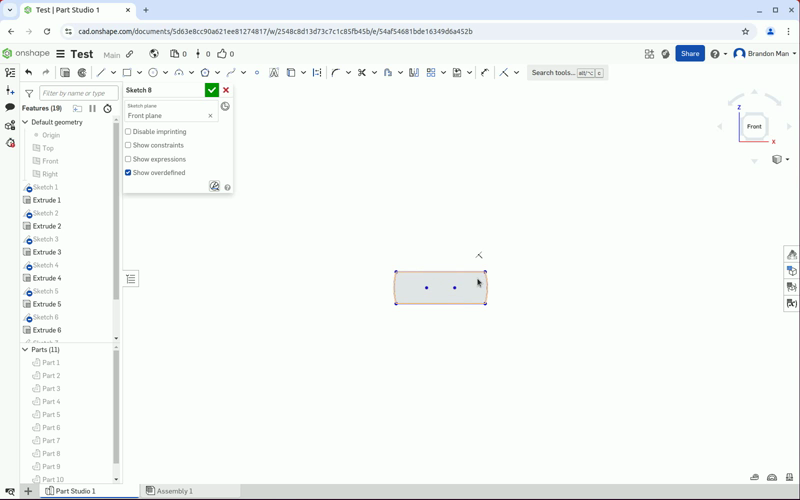
scroll(6)
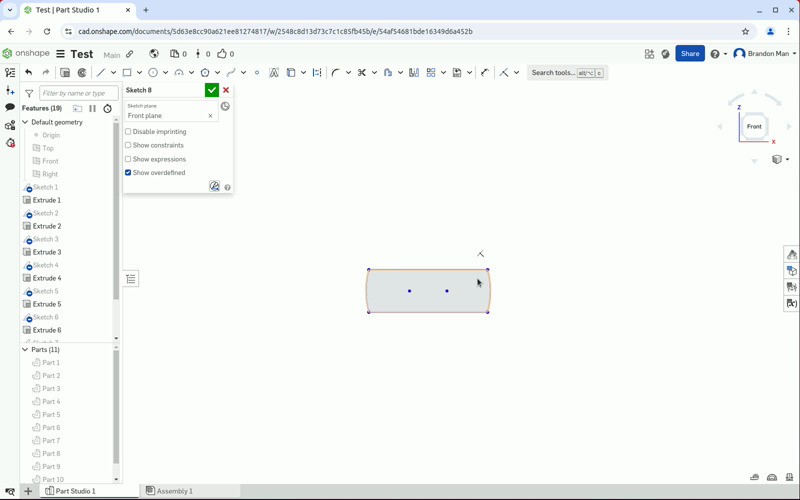
scroll(6)
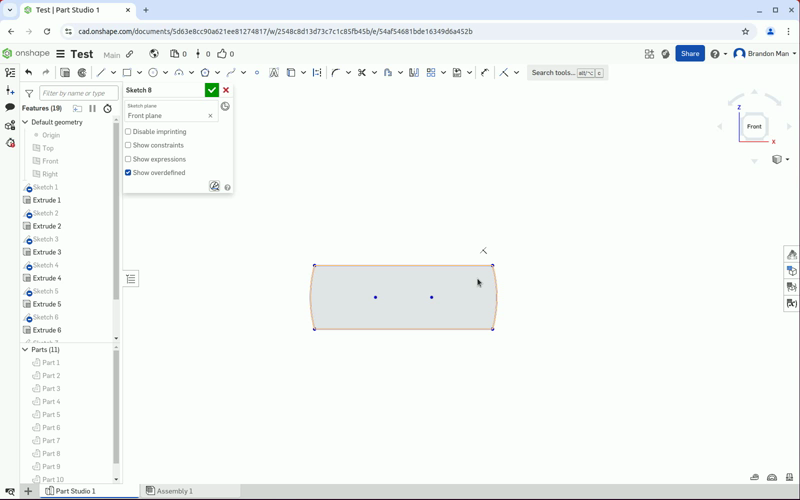
scroll(6)
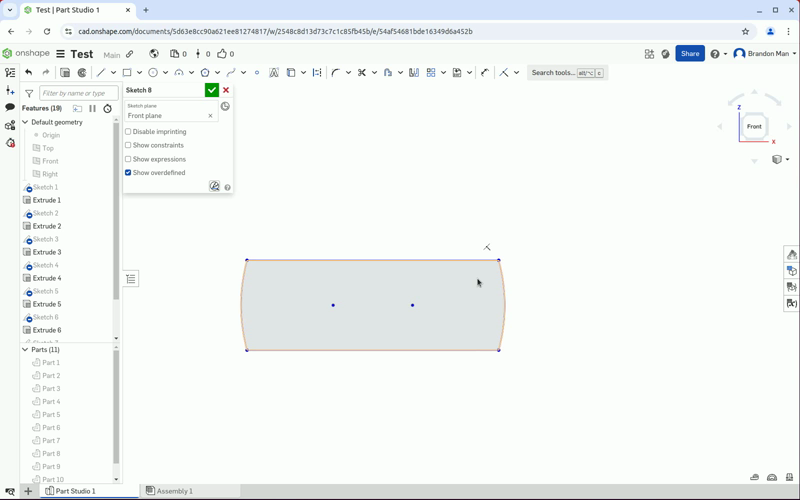
scroll(6)
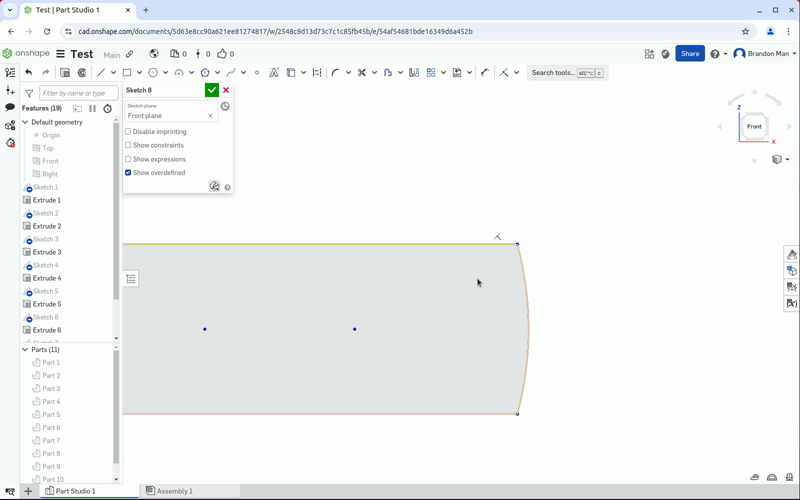
click(477, 278)
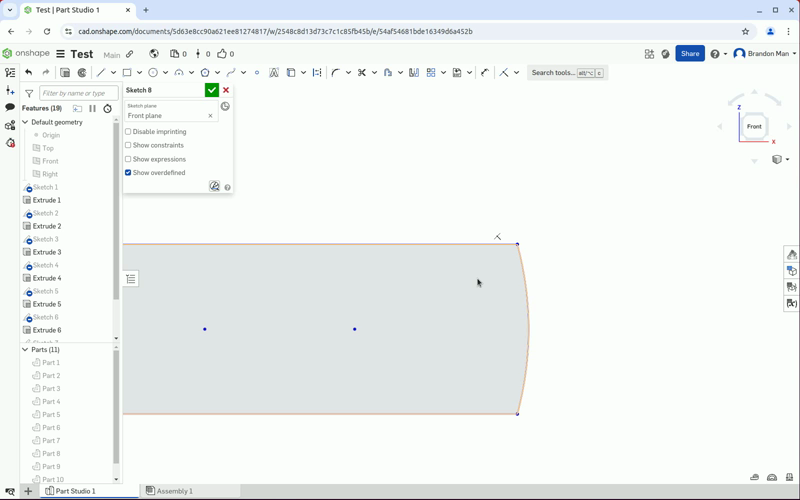
scroll(-6)
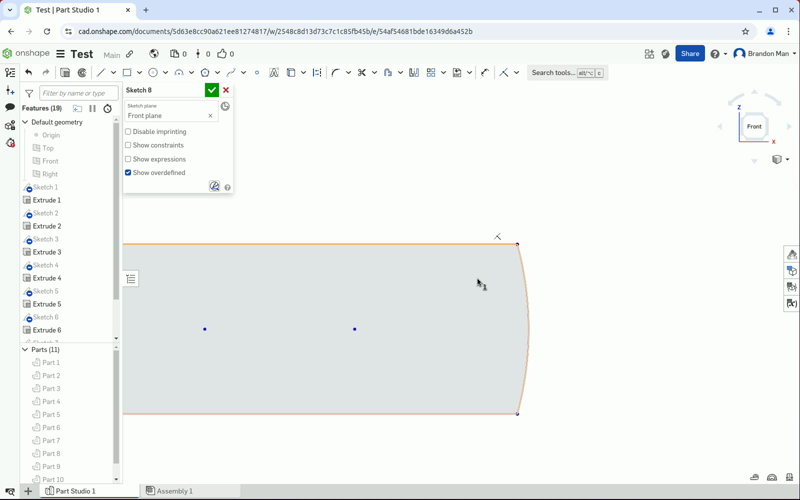
scroll(-6)
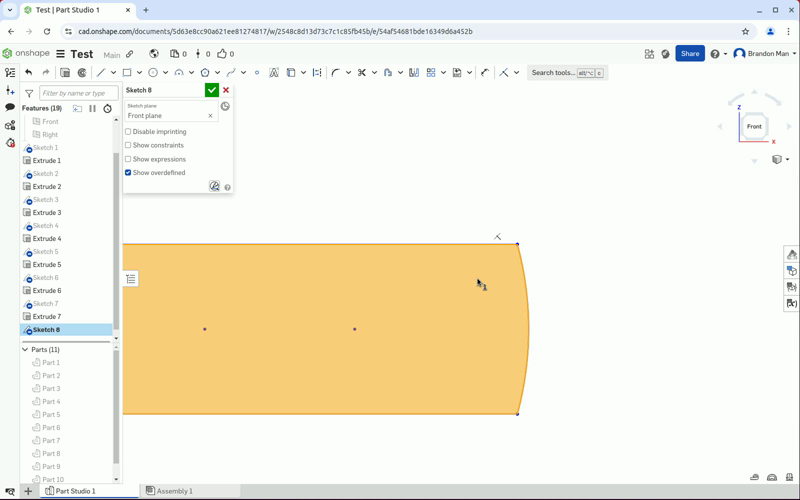
scroll(-6)
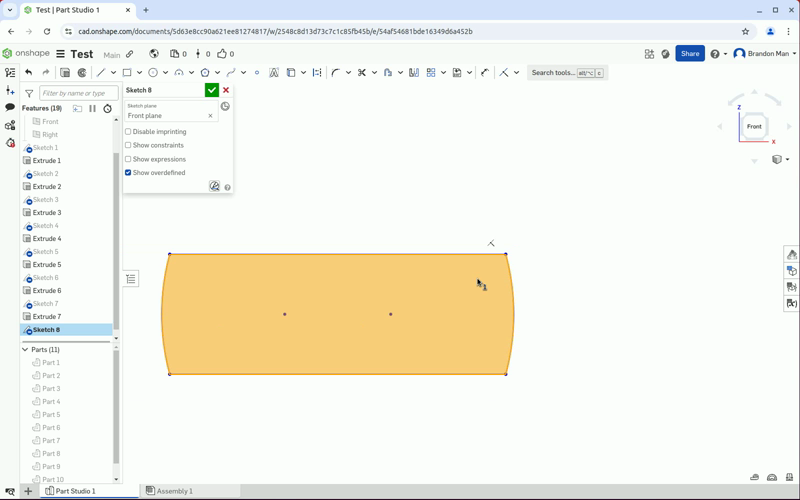
scroll(-6)
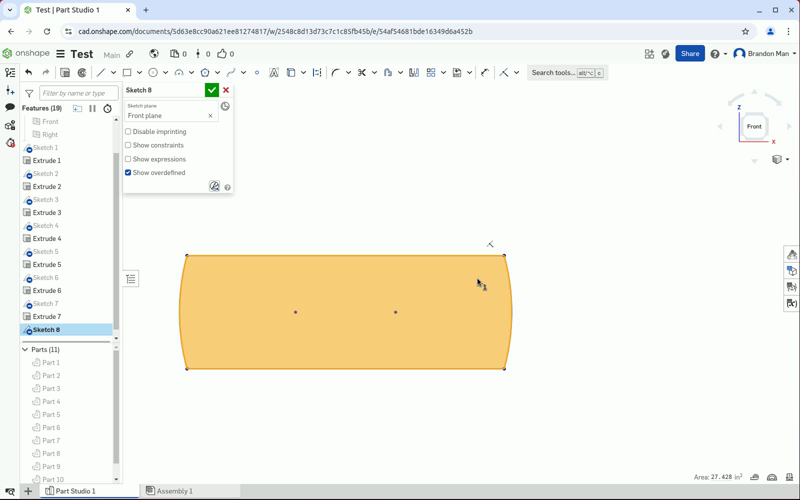
scroll(-6)
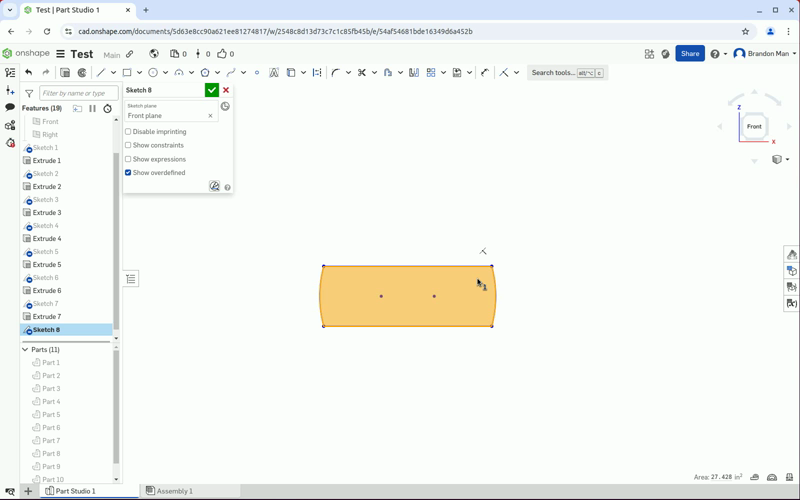
scroll(-6)
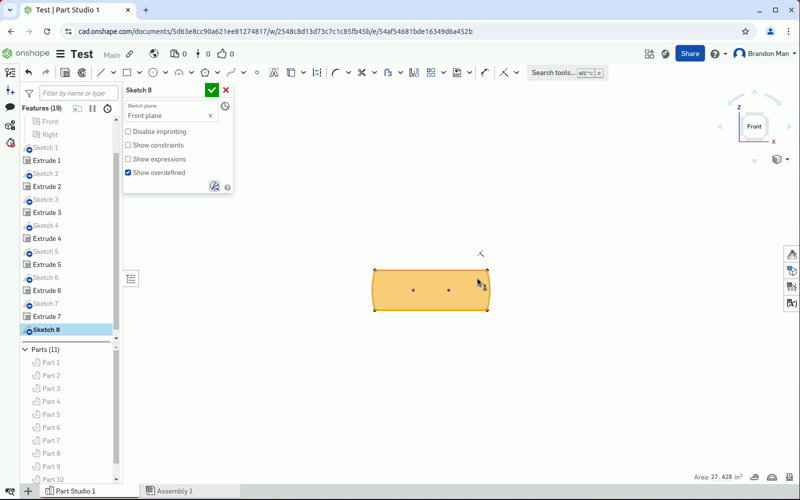
scroll(-6)
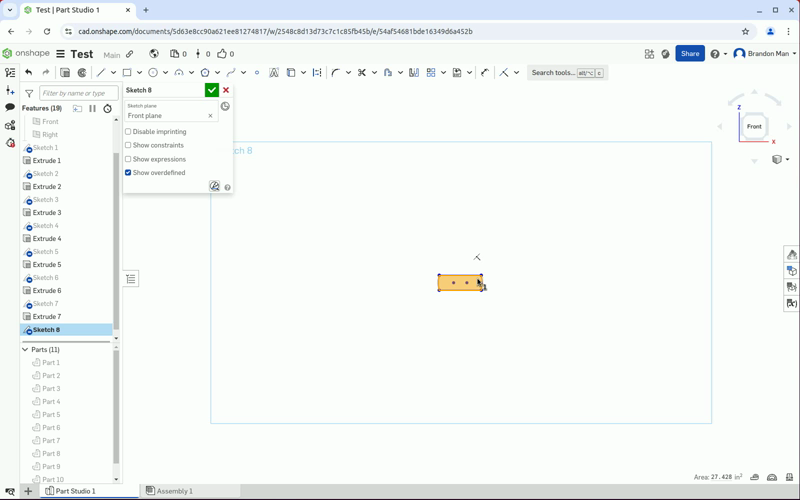
mouse_move(69, 352)
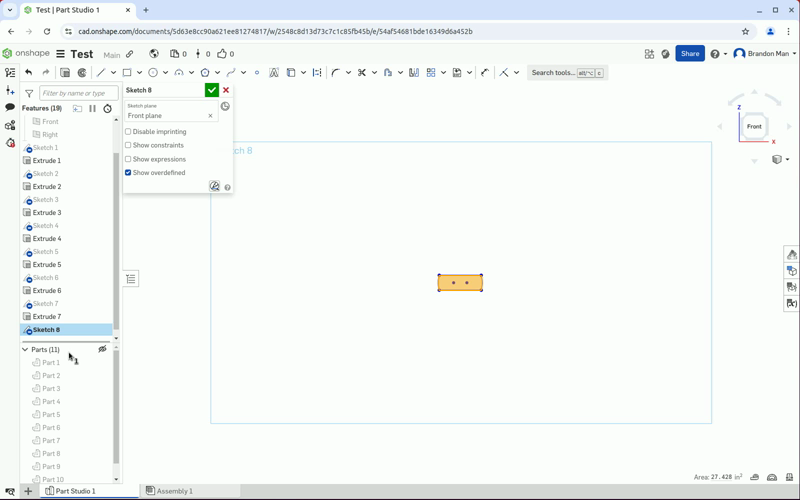
key(shift+y)
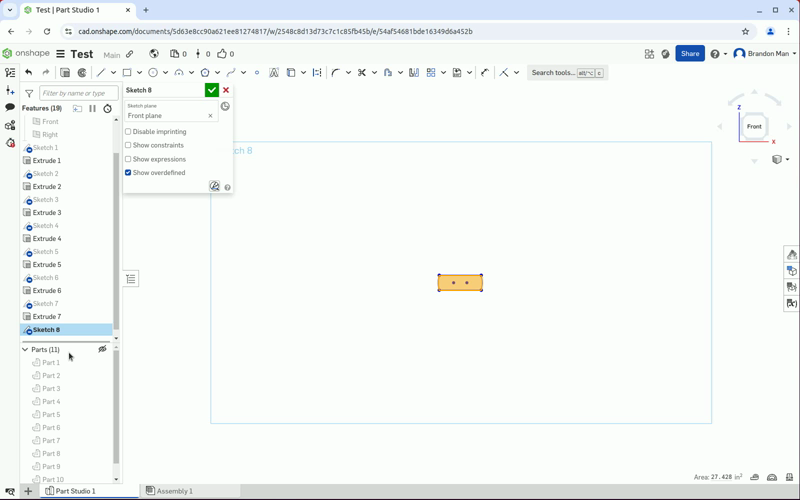
key(shift+e)
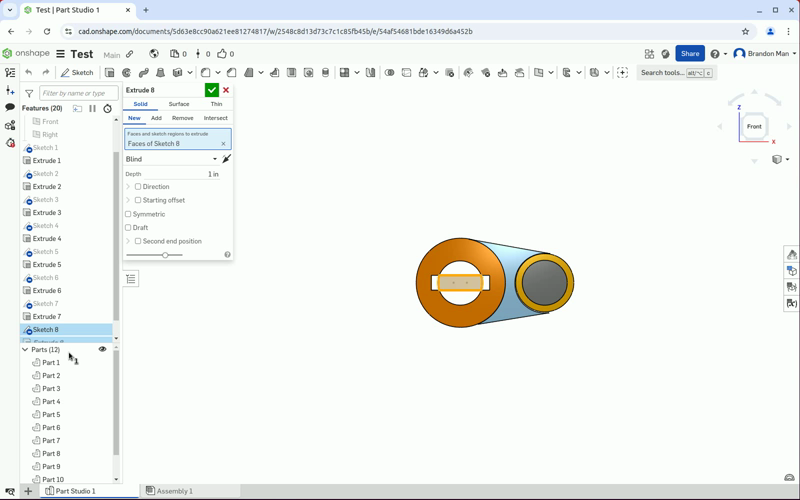
mouse_move(143, 106)
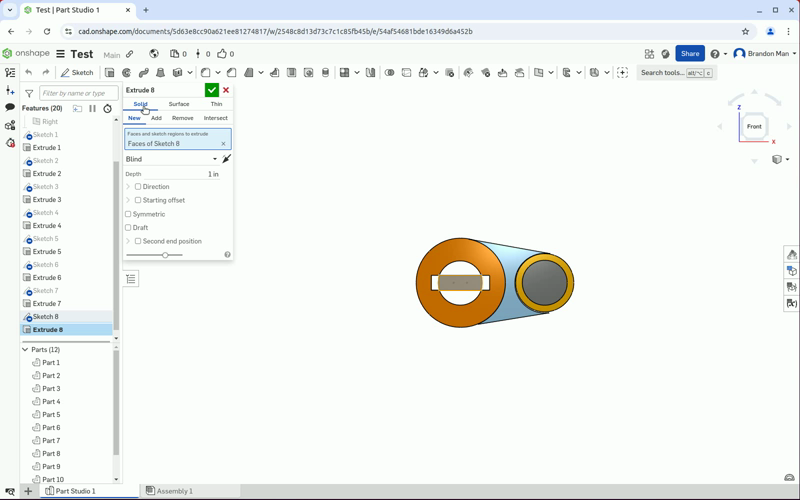
click(143, 106)
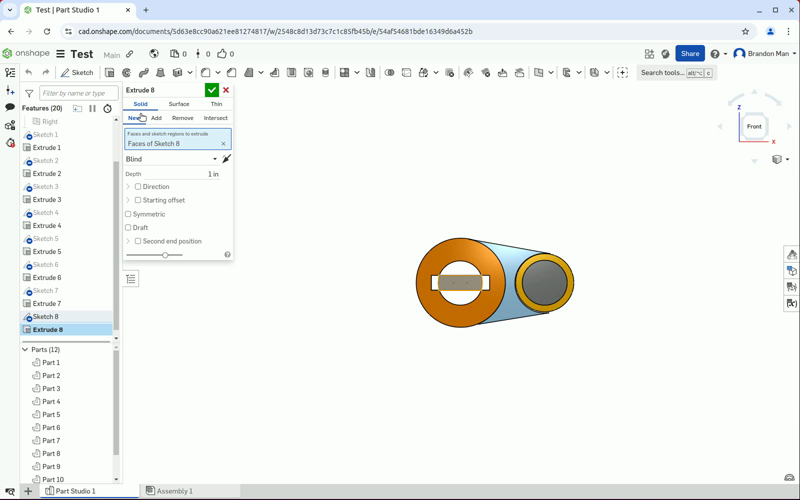
mouse_move(137, 120)
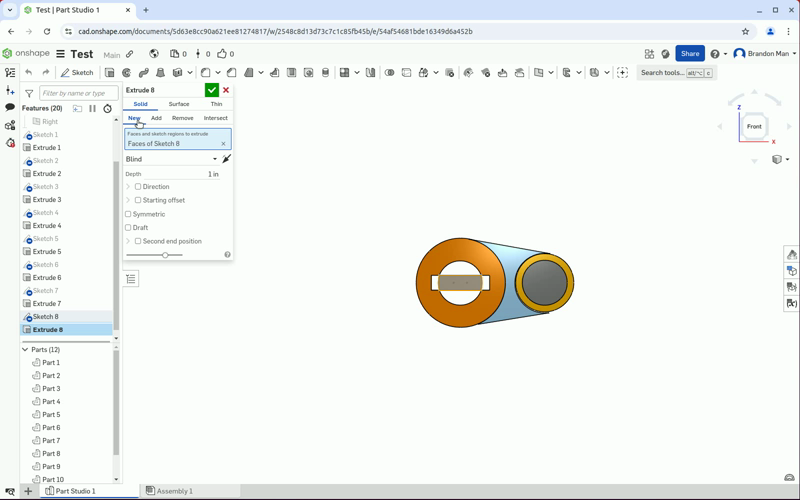
click(137, 120)
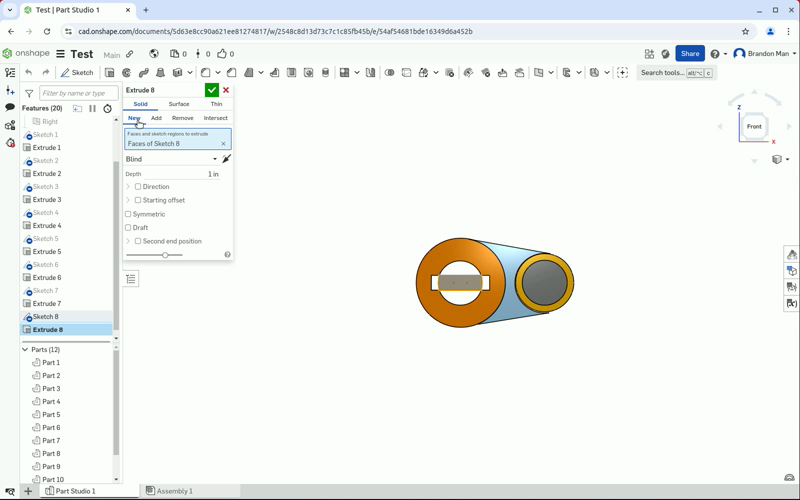
key(tab, 4)
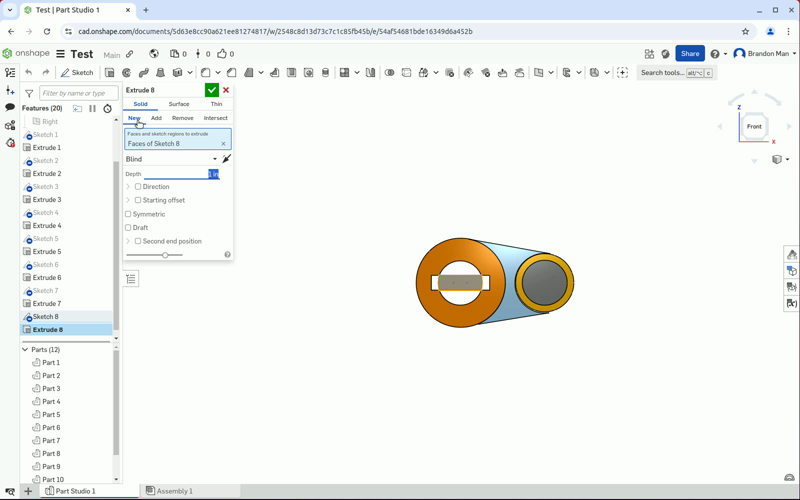
text(16.128)
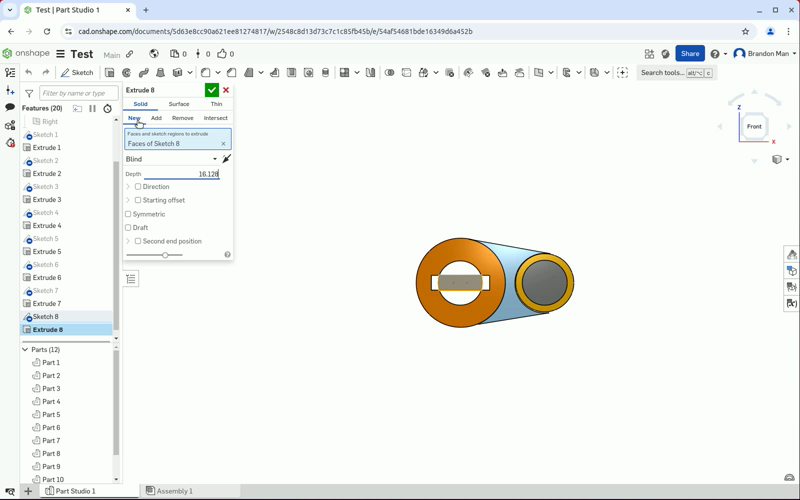
key(enter)
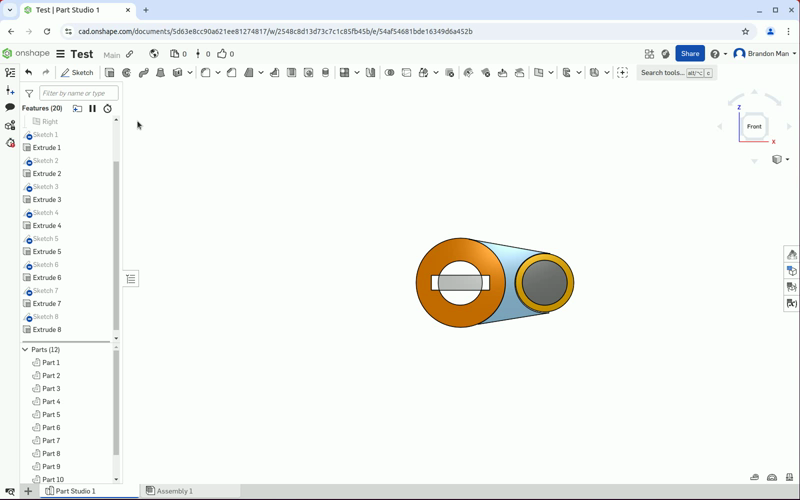
key(shift+h)
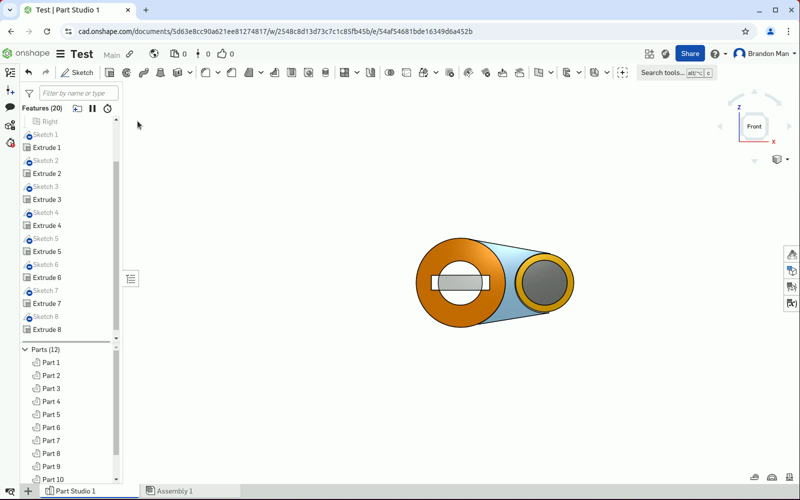
key(shift+h)
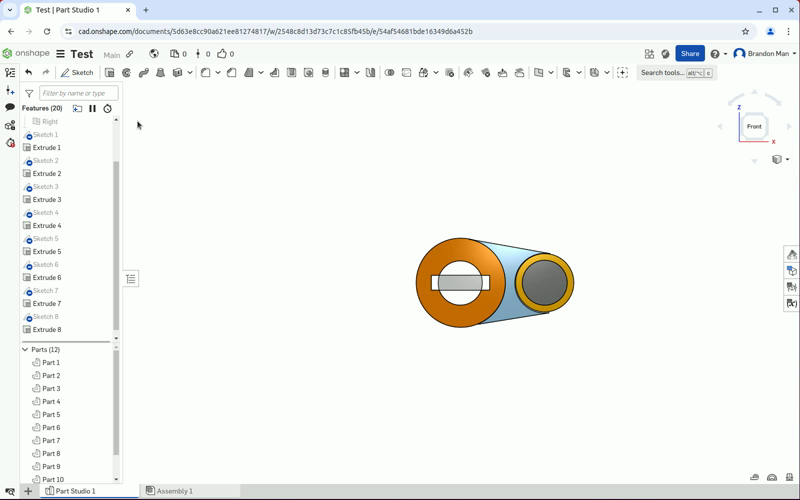
key(shift+7)
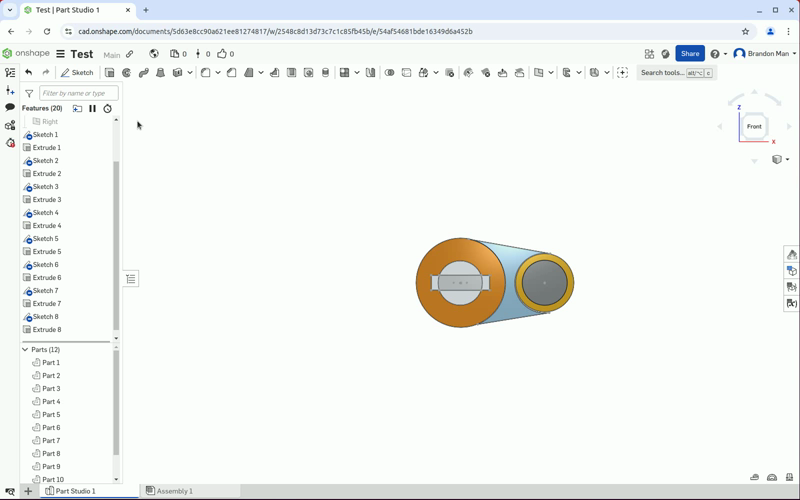
key(left, 2)
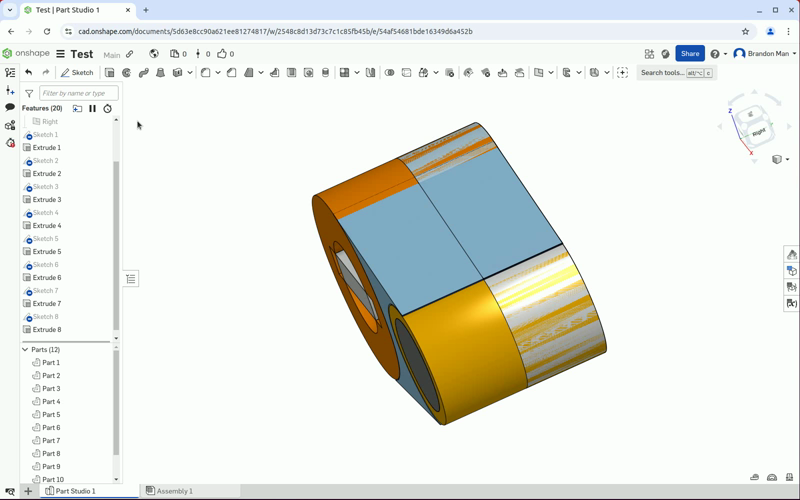
key(down, 2)
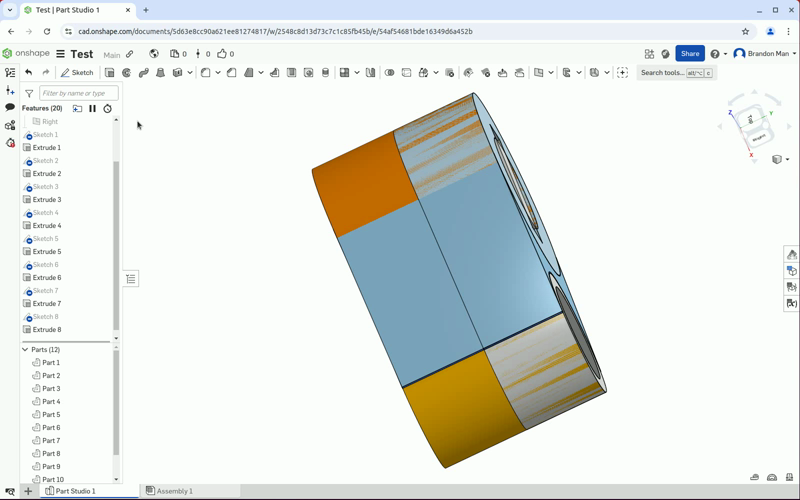
key(up, 2)
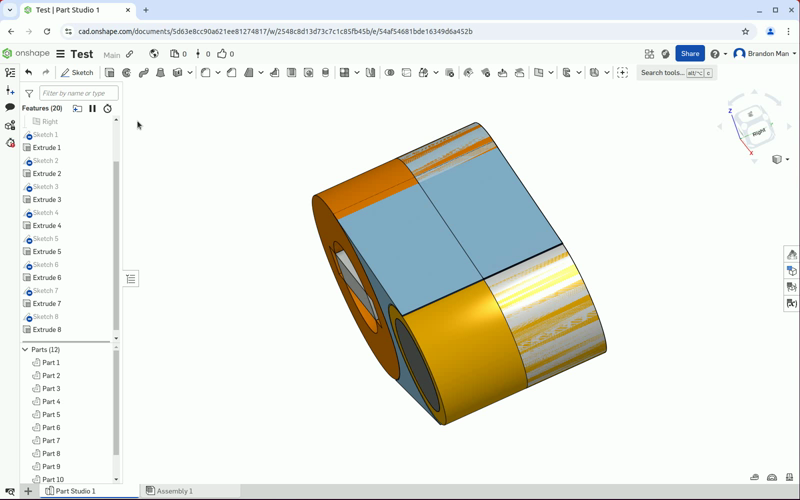
key(right, 2)
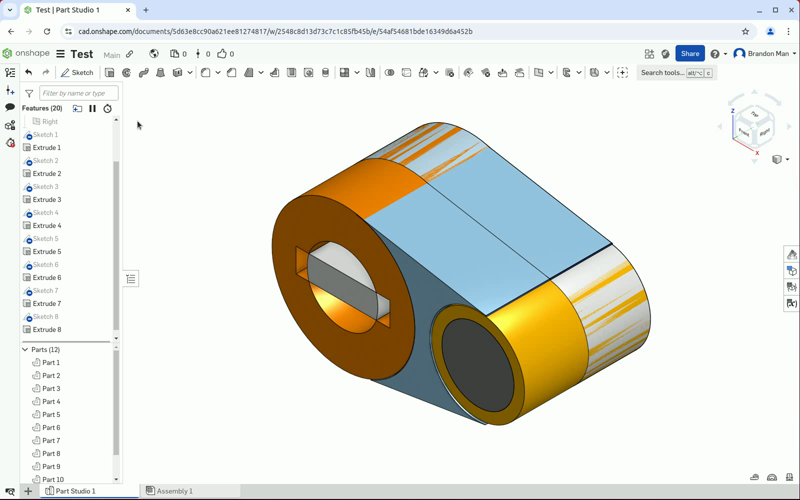
mouse_move(69, 137)
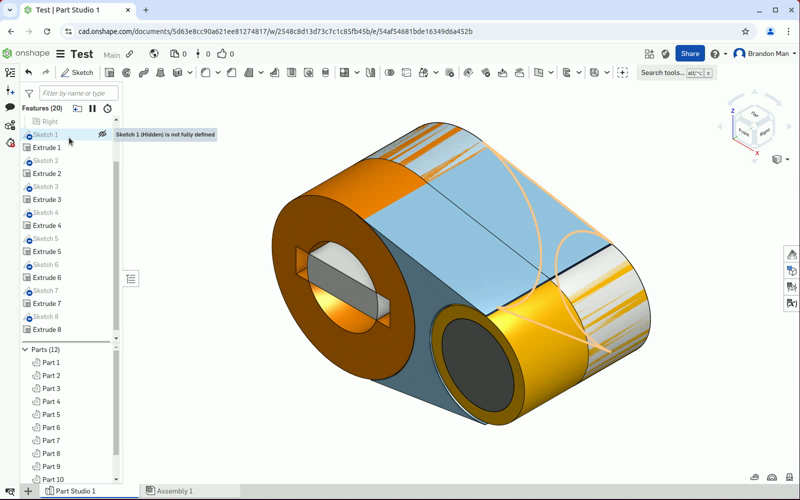
click(69, 137)